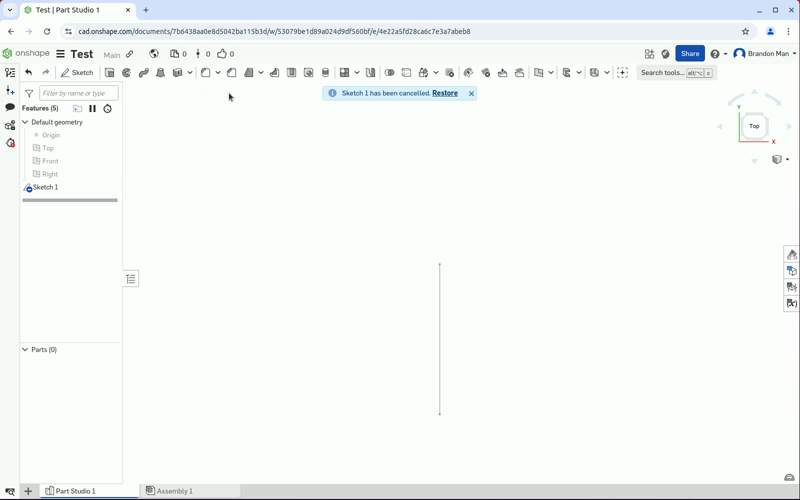
key(shift+h)
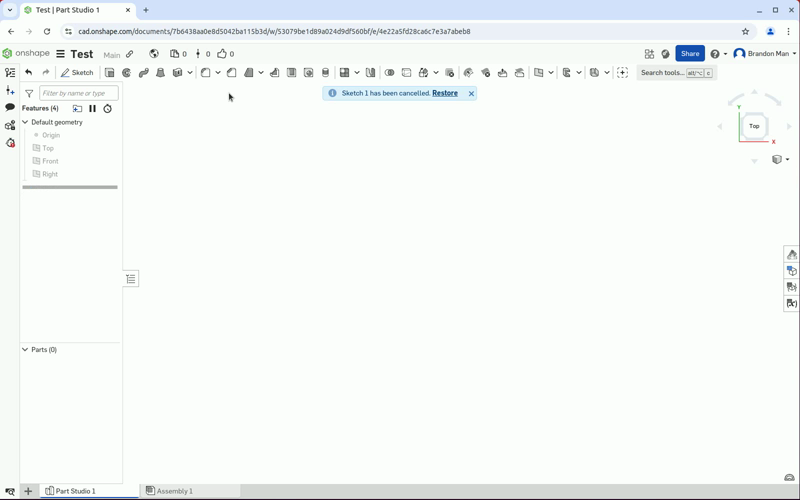
key(shift+s)
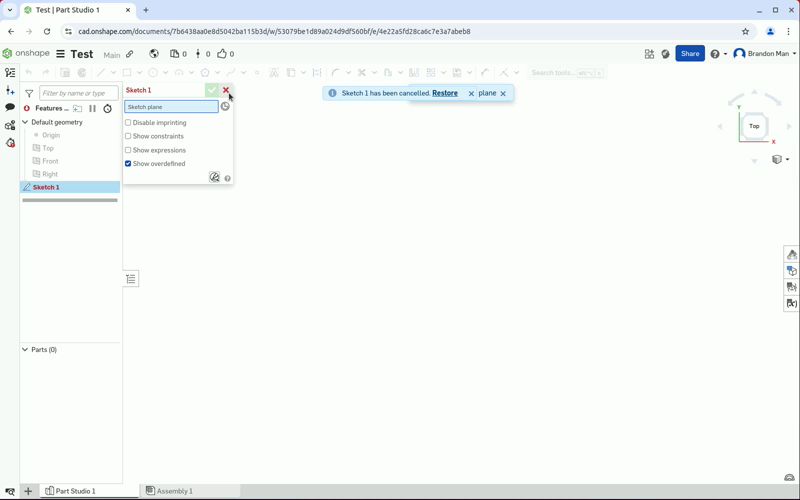
mouse_move(73, 150)
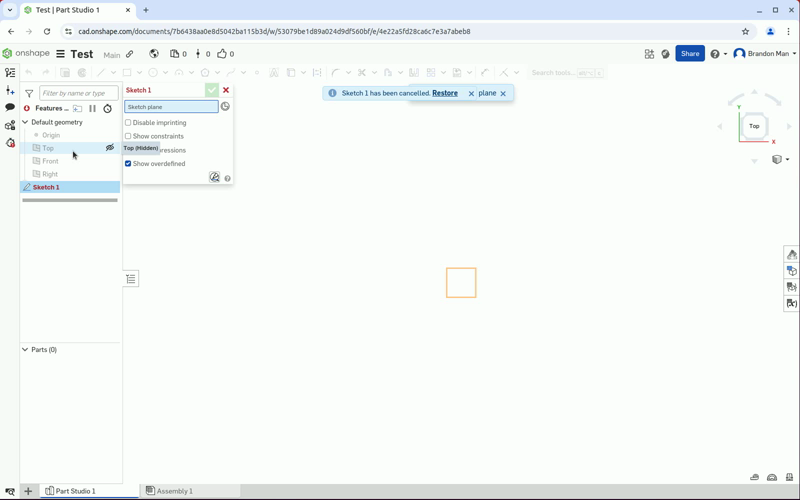
click(73, 150)
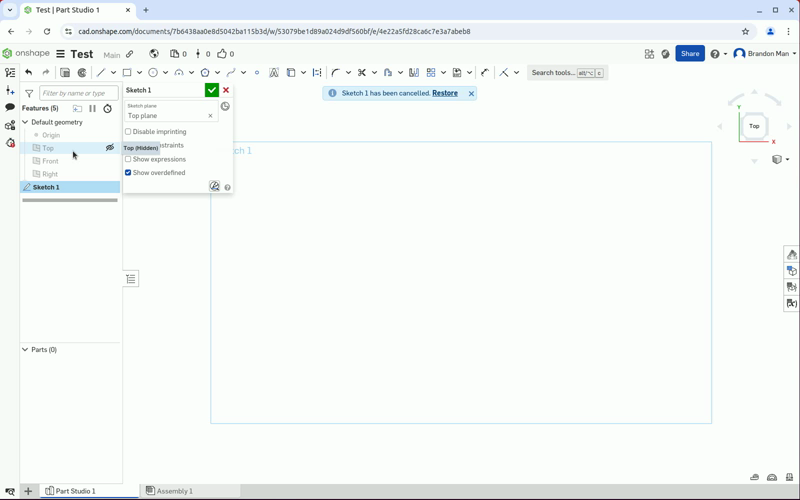
mouse_move(73, 352)
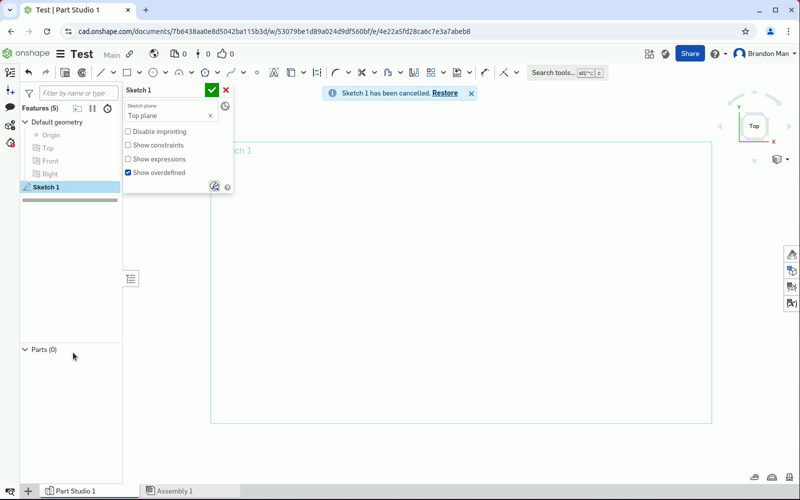
key(y)
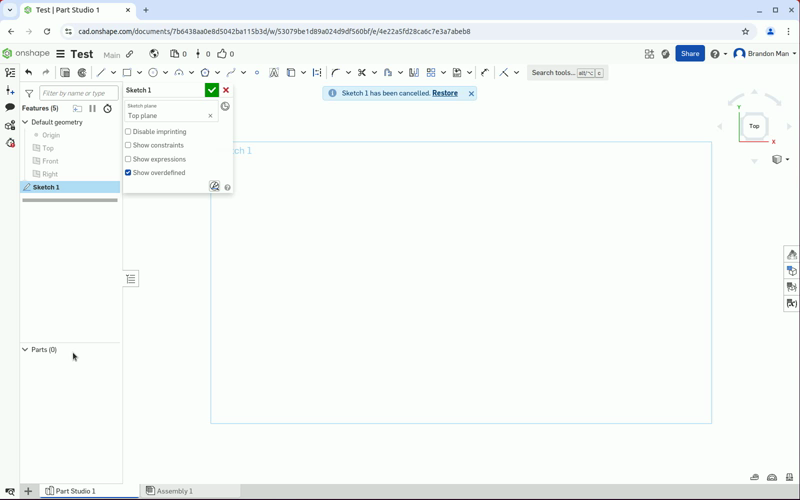
key(a)
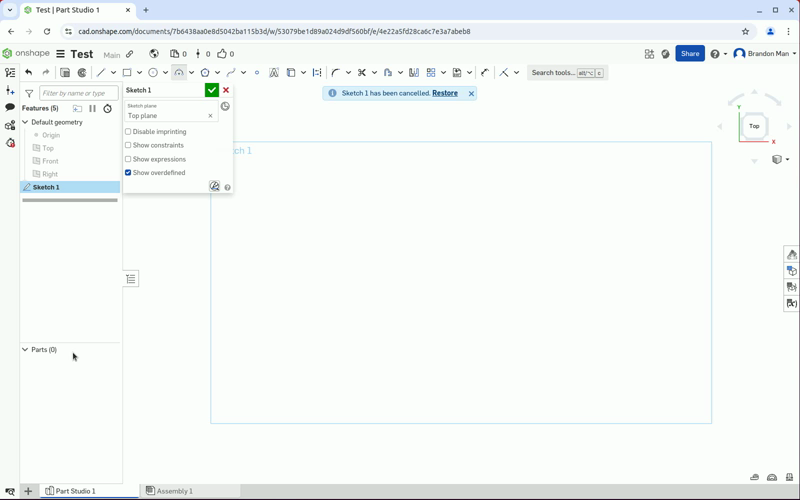
key_down(shift)
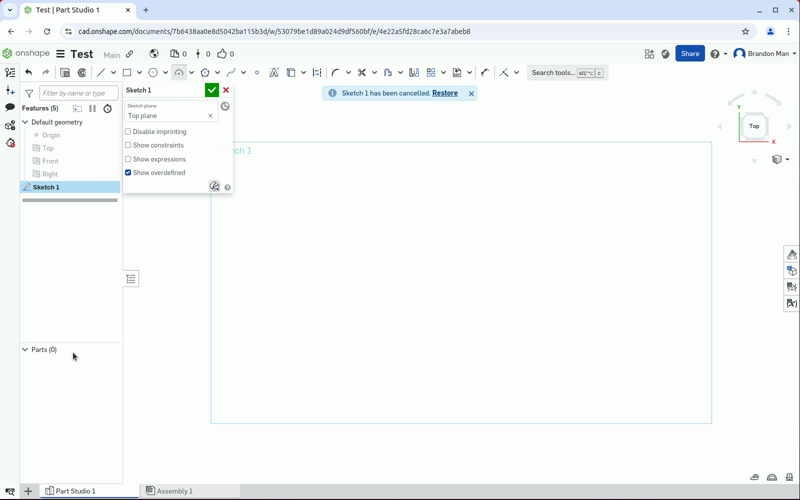
mouse_move(348, 367)
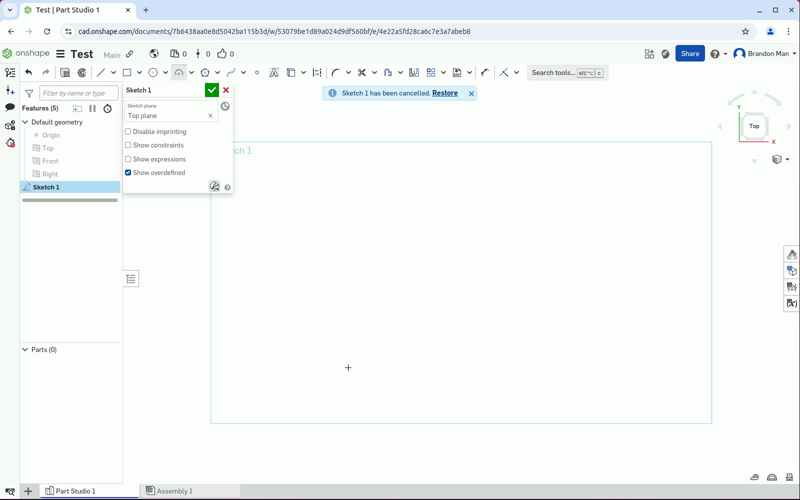
click(348, 367)
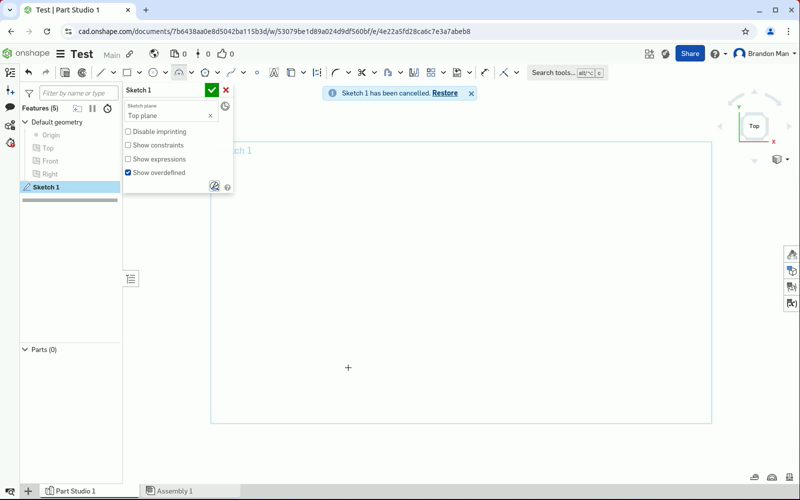
key_up(shift)
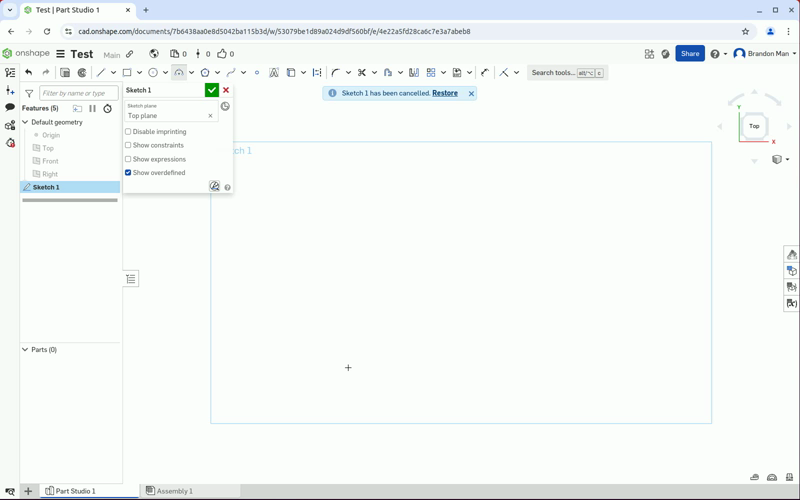
key_down(shift)
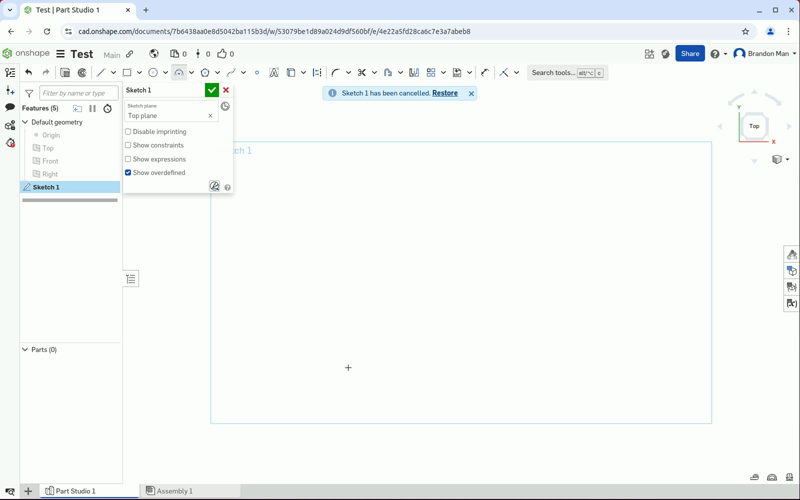
mouse_move(359, 378)
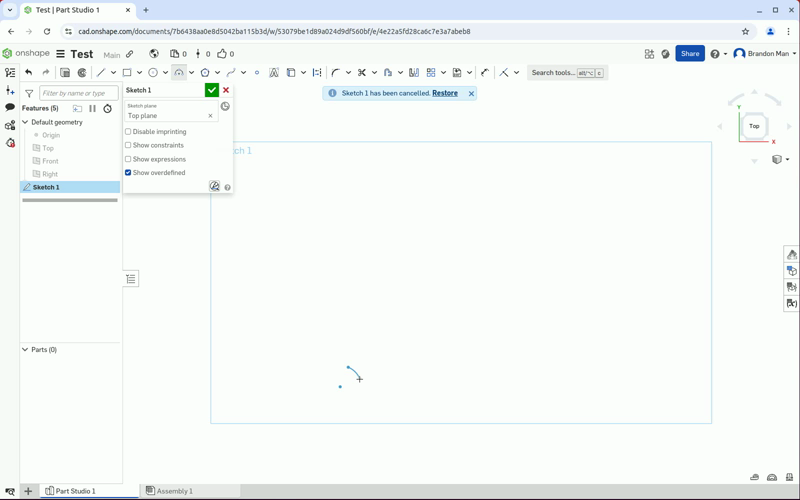
click(359, 378)
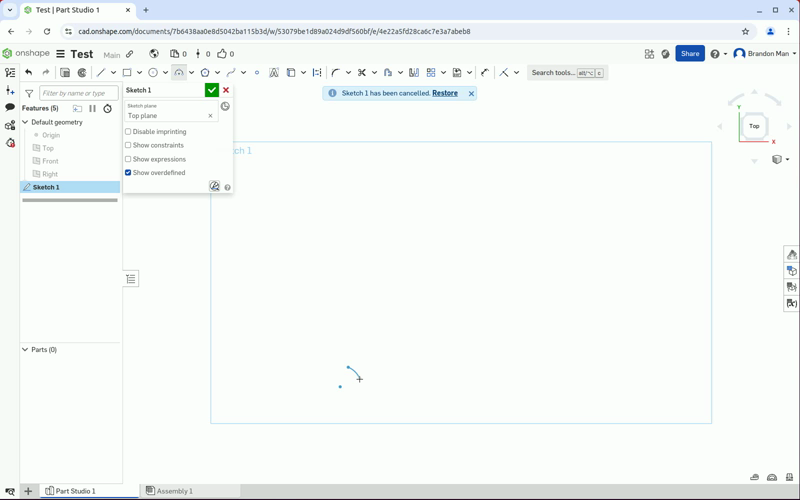
mouse_move(351, 375)
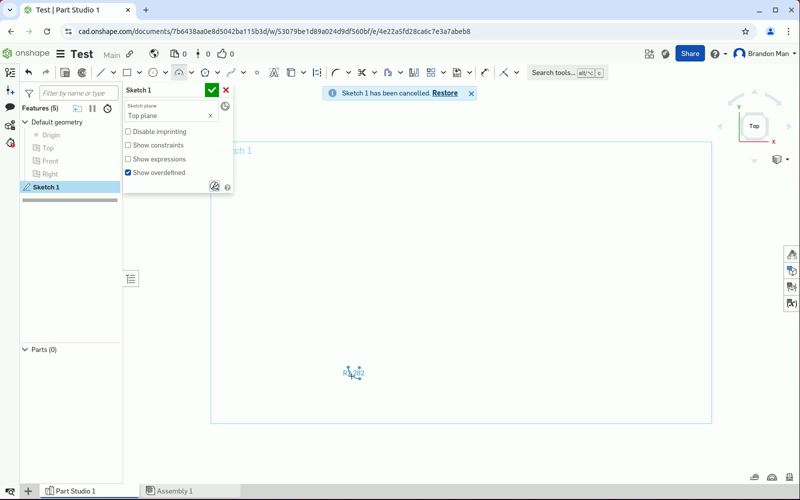
click(351, 375)
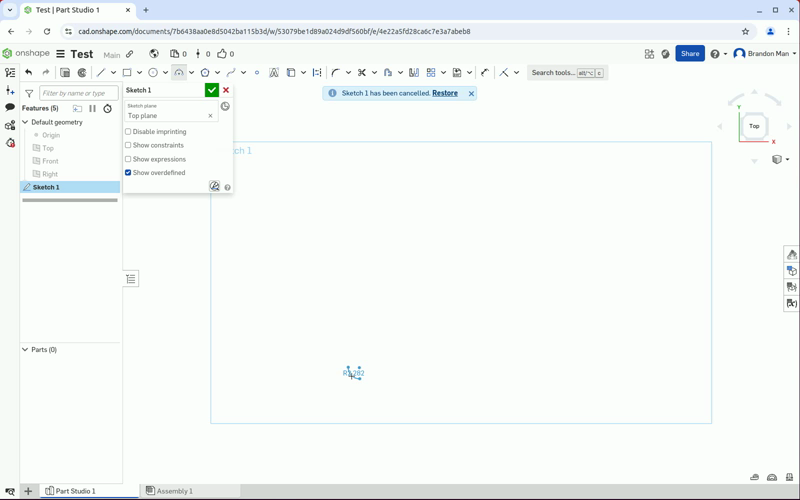
key_up(shift)
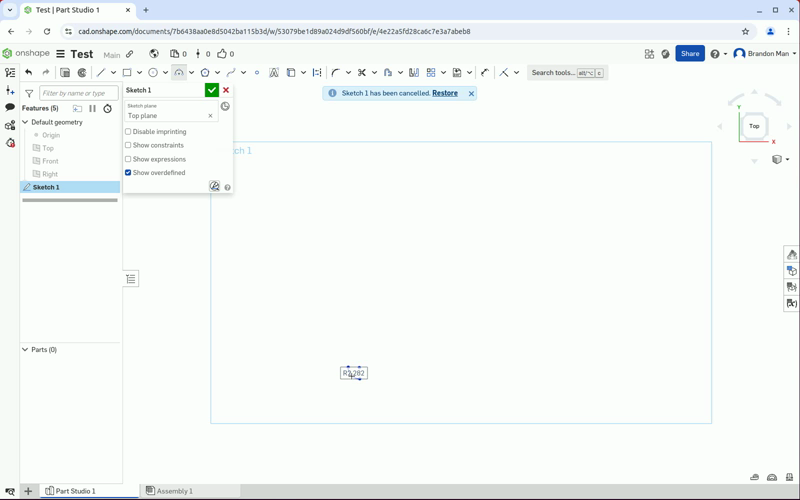
key(esc)
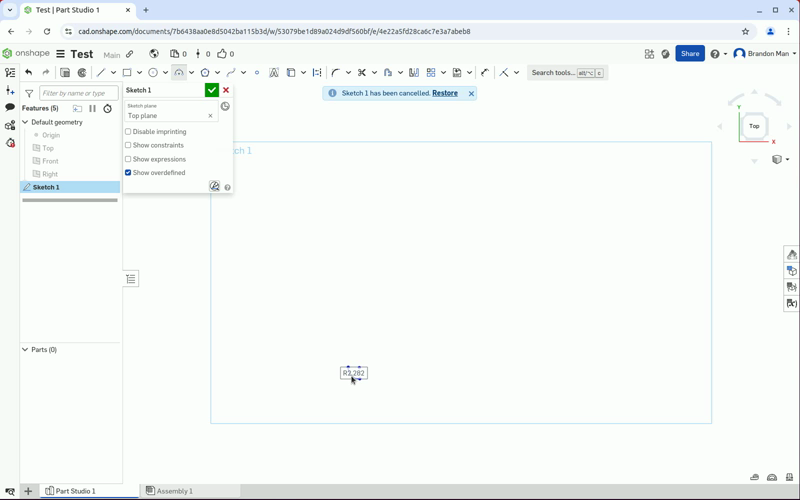
key(l)
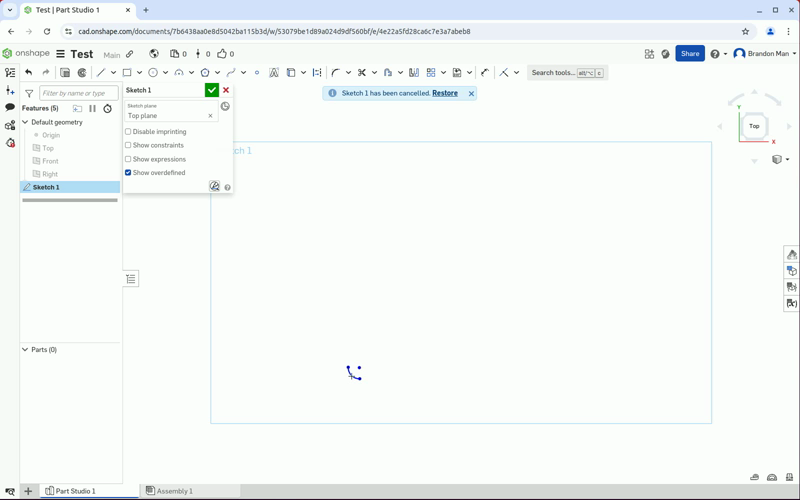
mouse_move(359, 378)
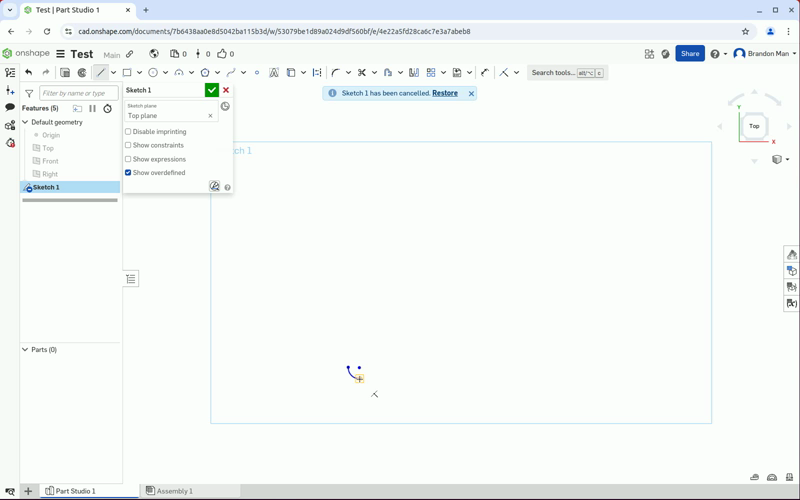
click(359, 378)
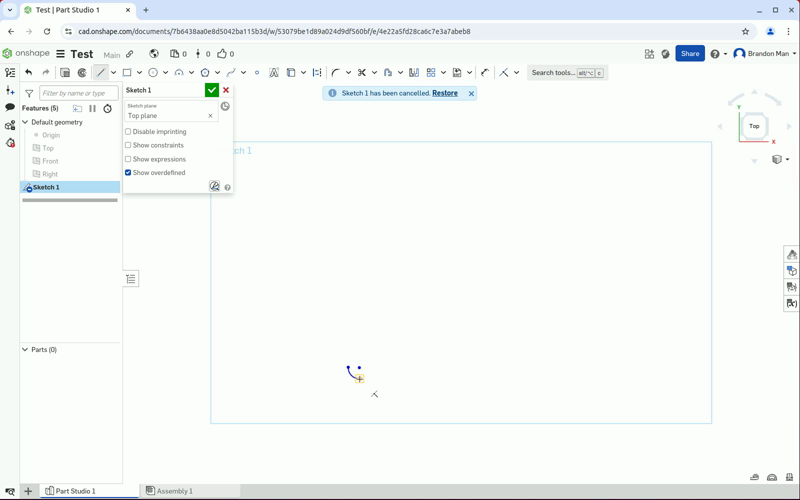
key_down(shift)
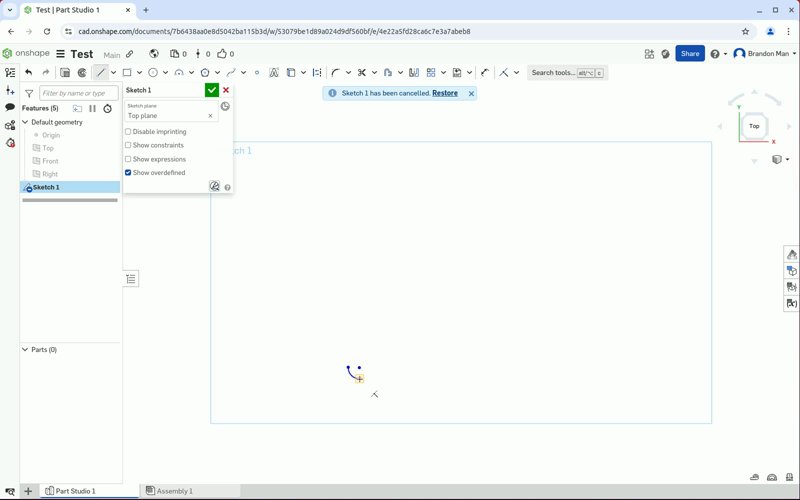
mouse_move(560, 378)
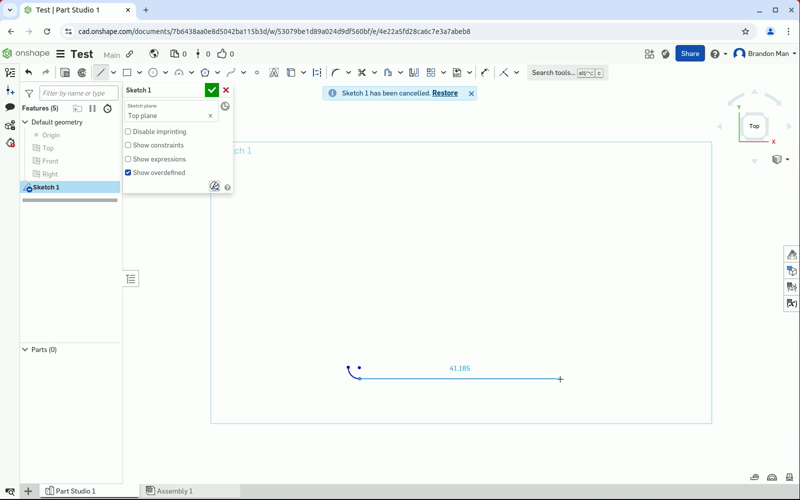
click(560, 378)
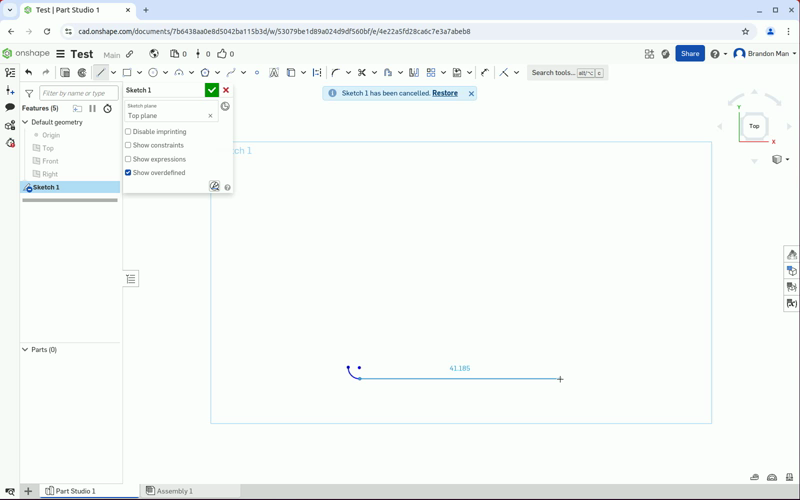
key_up(shift)
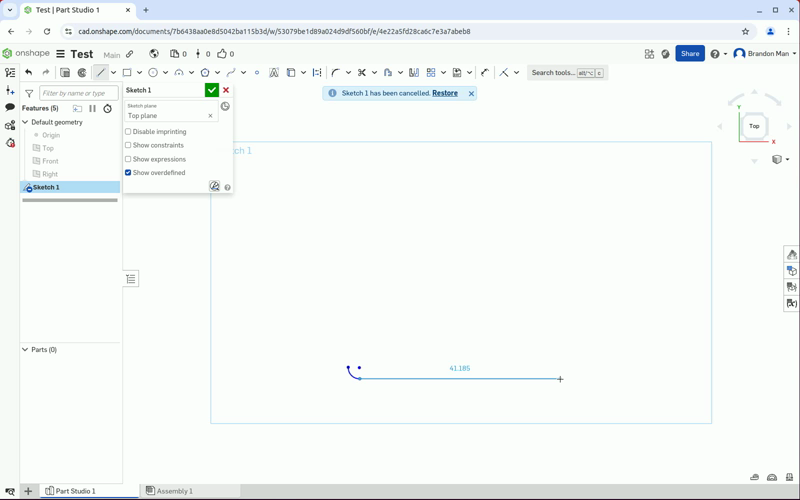
key(esc)
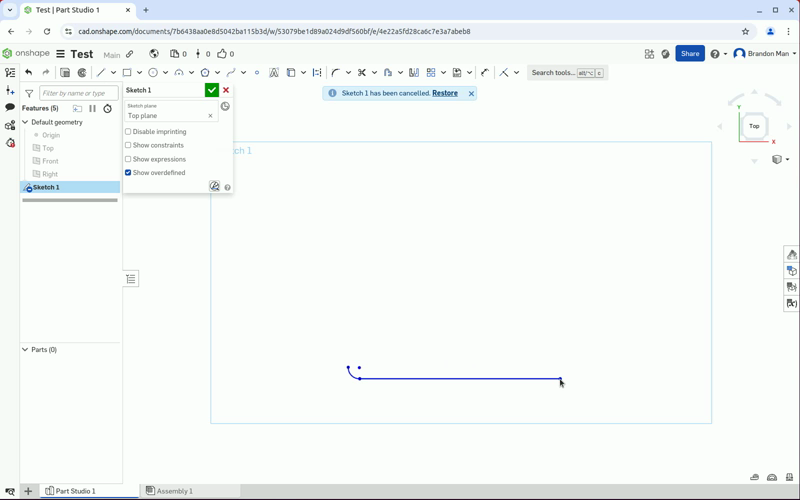
key(a)
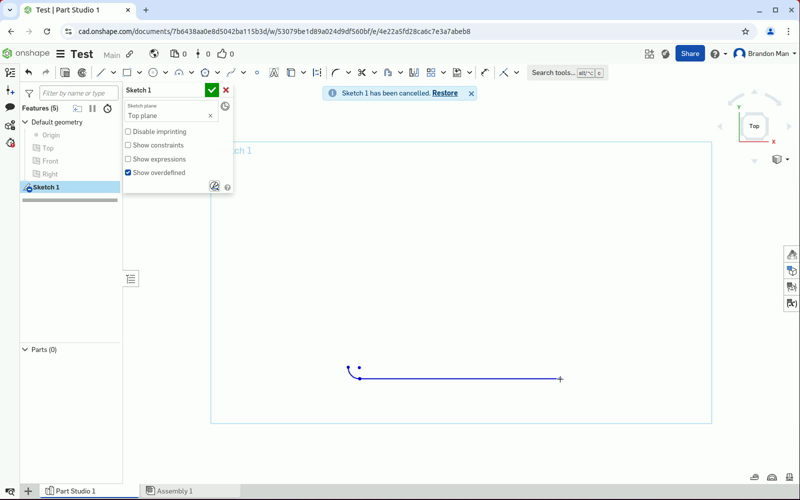
mouse_move(560, 378)
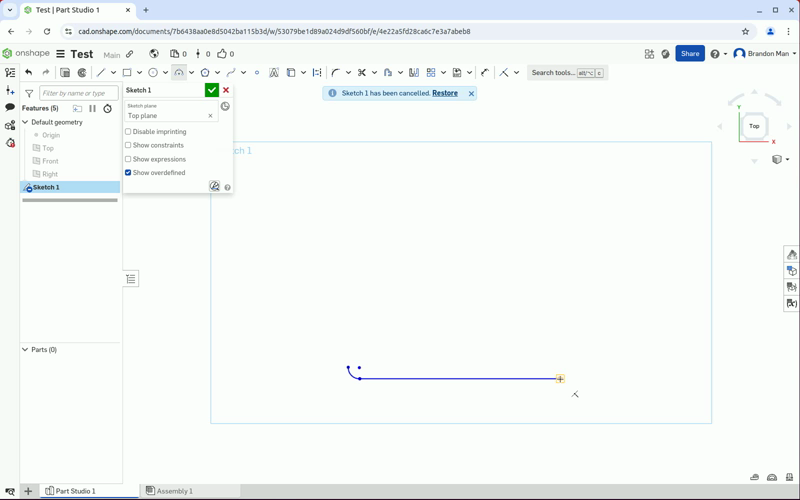
click(560, 378)
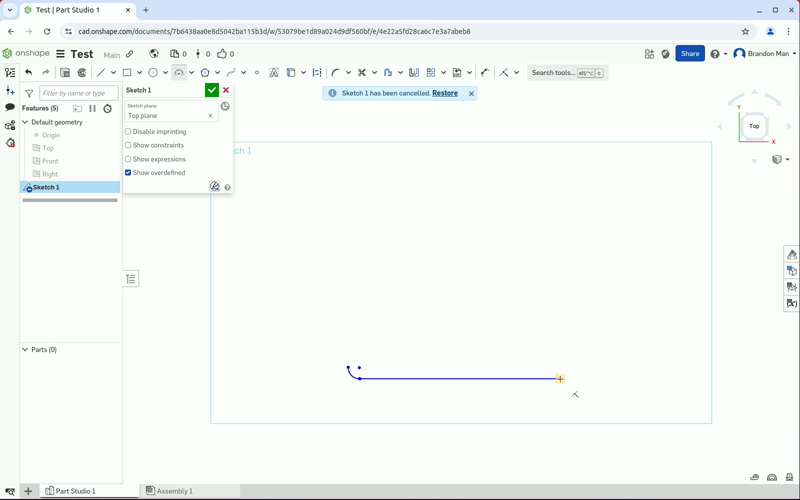
key_down(shift)
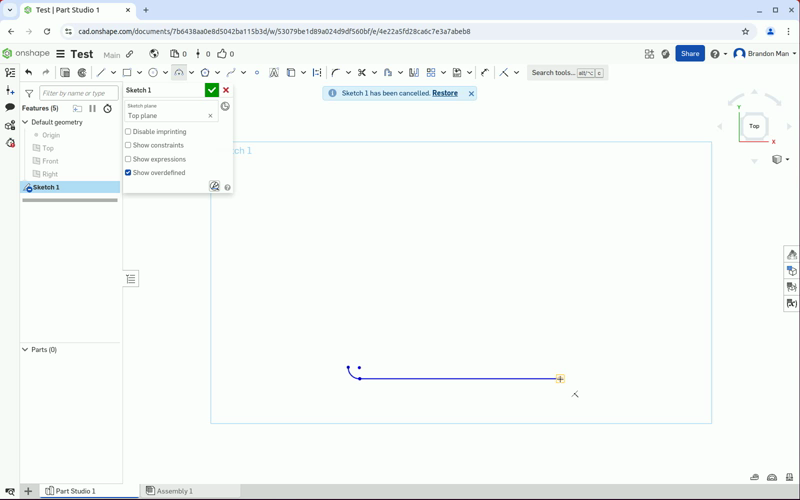
mouse_move(572, 367)
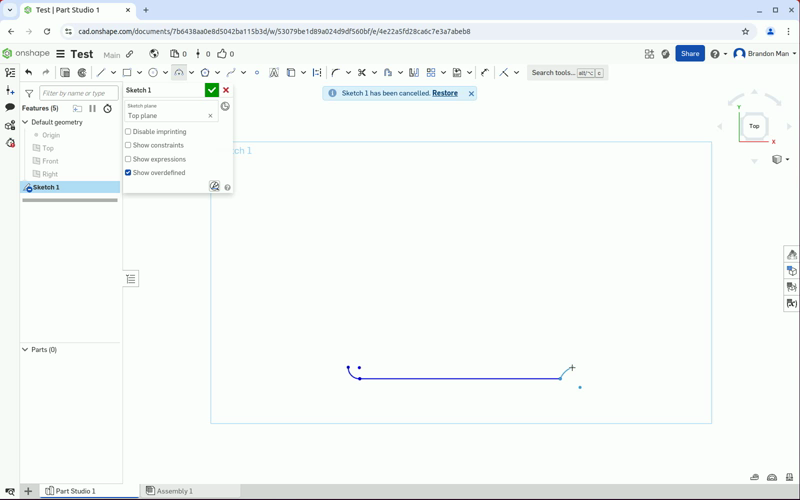
click(572, 367)
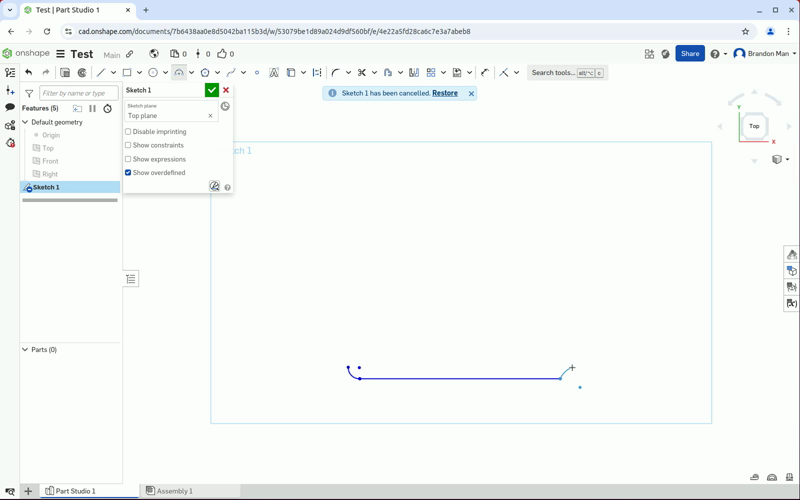
mouse_move(568, 375)
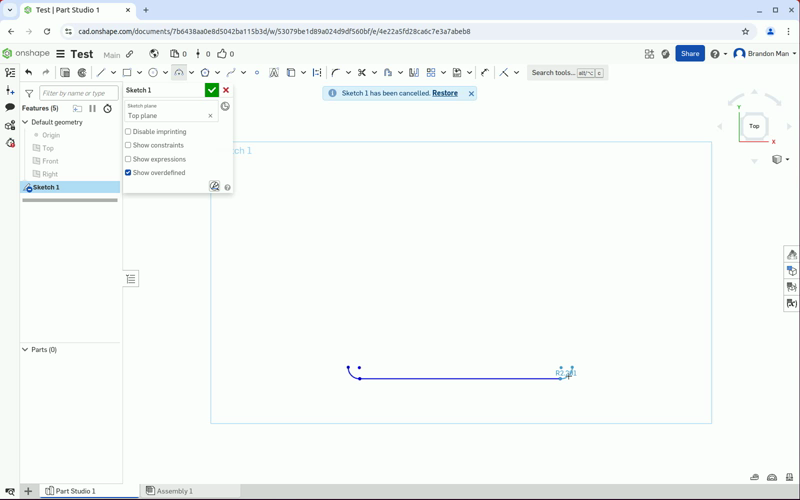
click(568, 375)
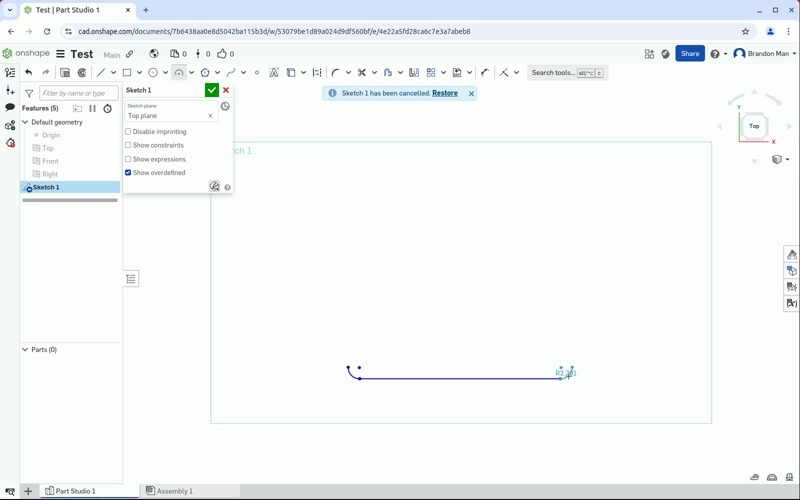
key_up(shift)
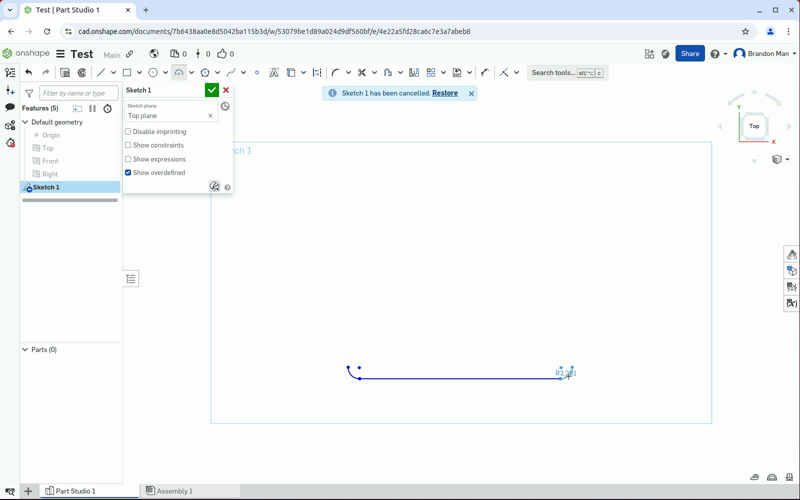
key(esc)
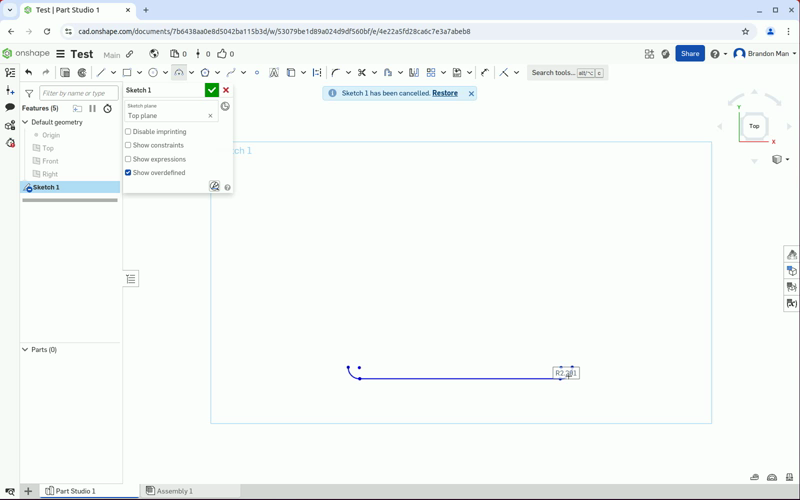
key(l)
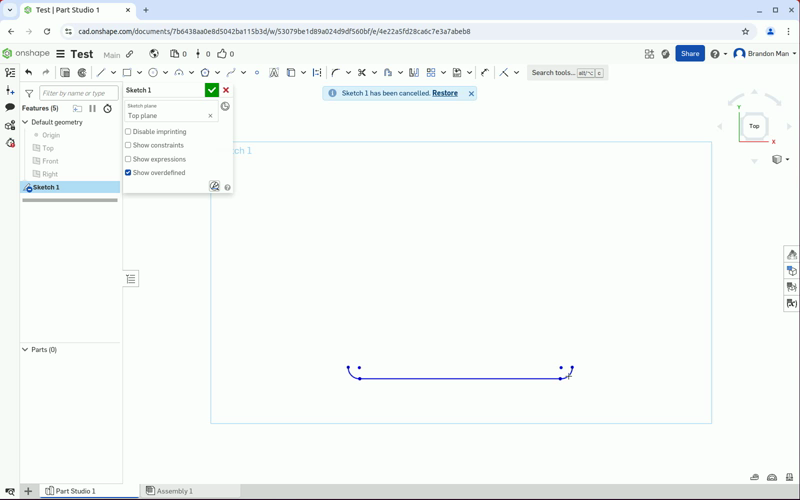
mouse_move(572, 367)
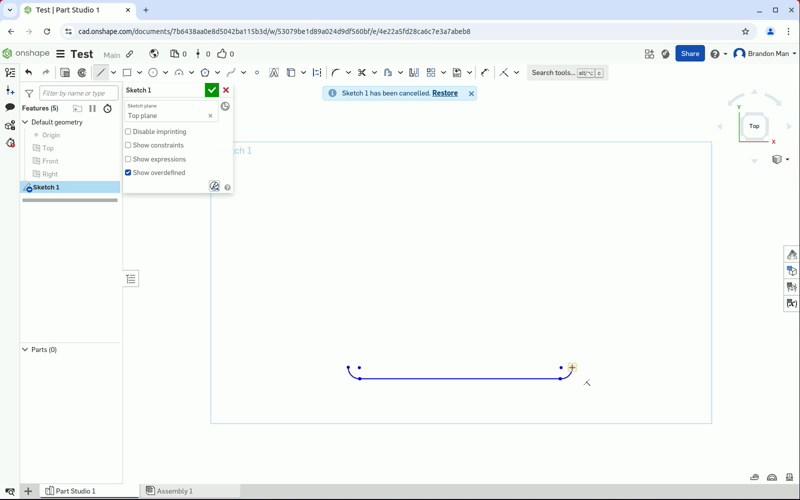
click(572, 367)
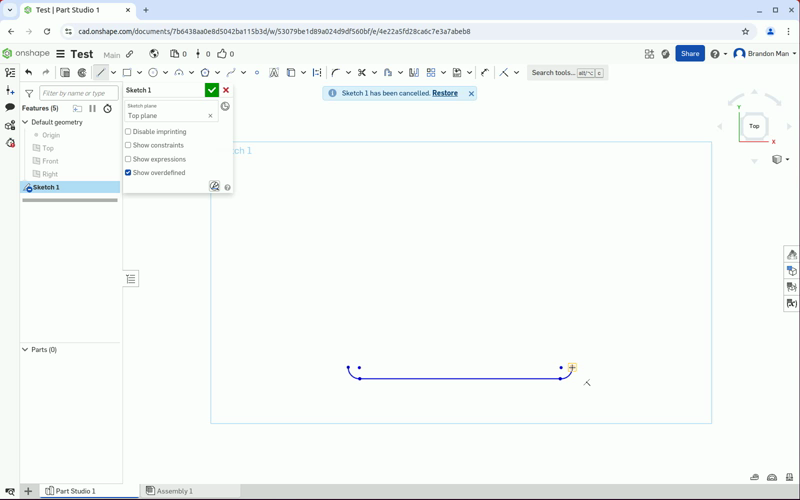
key_down(shift)
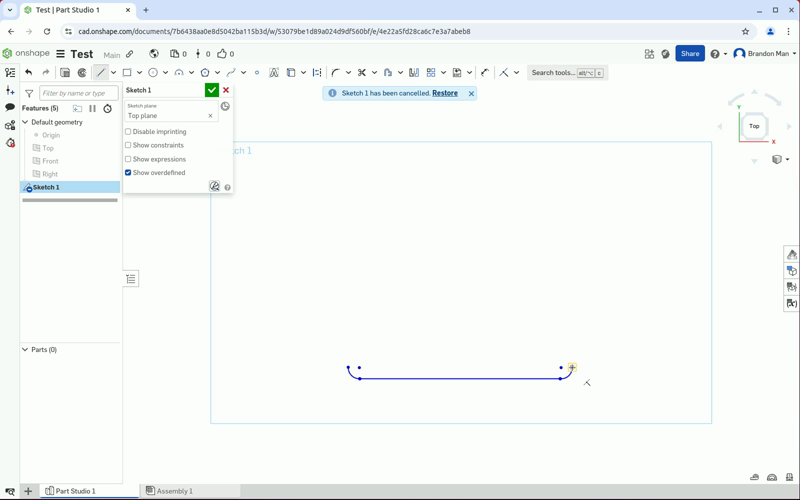
mouse_move(572, 197)
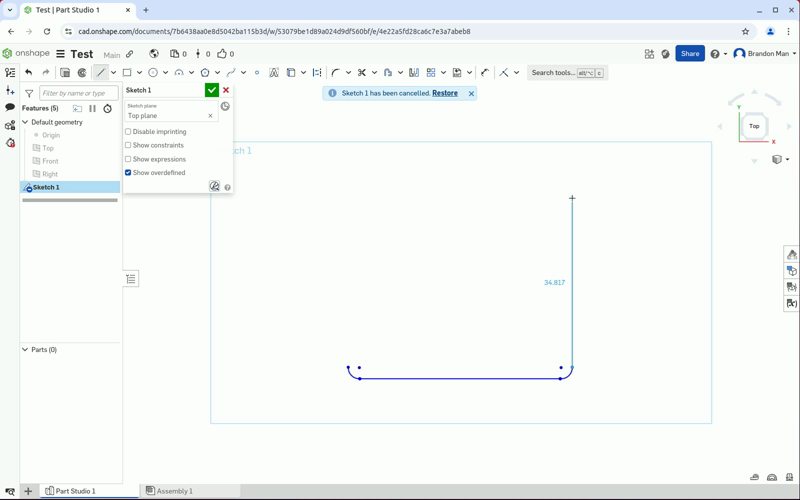
click(572, 197)
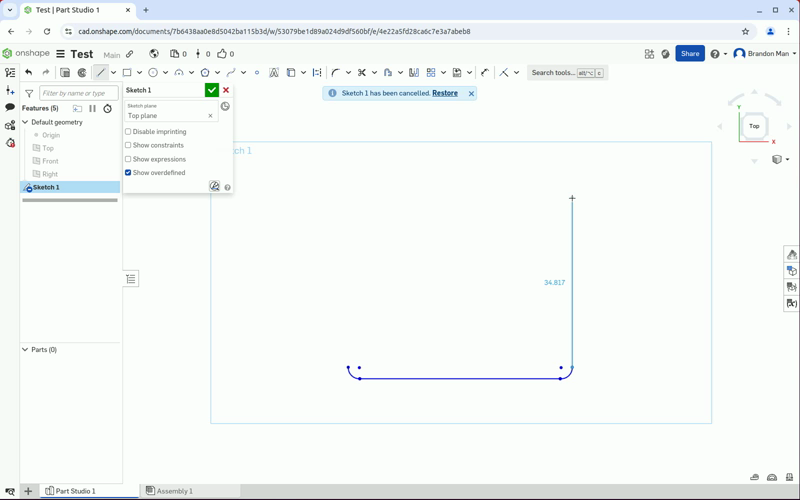
key_up(shift)
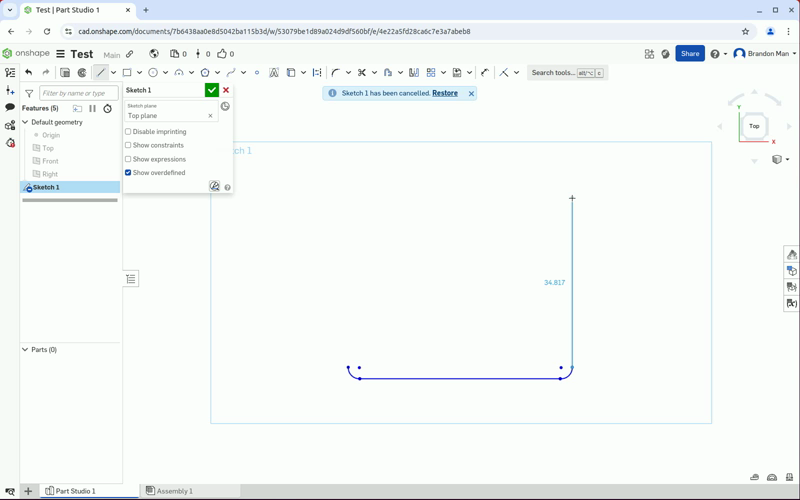
key(esc)
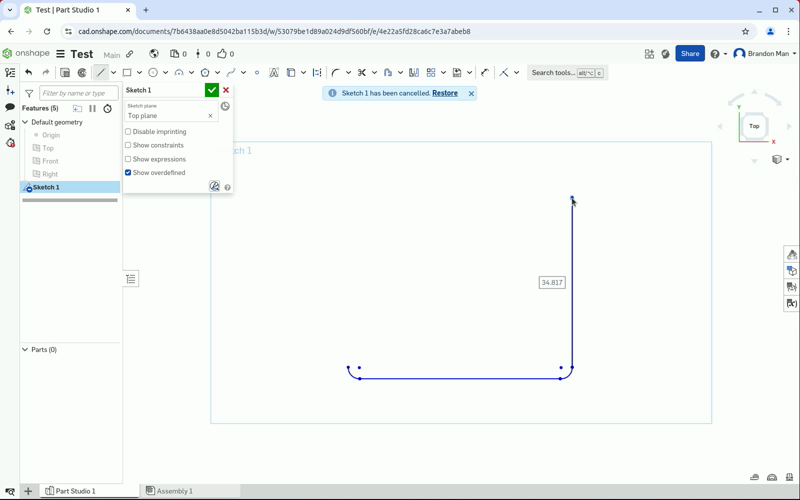
key(a)
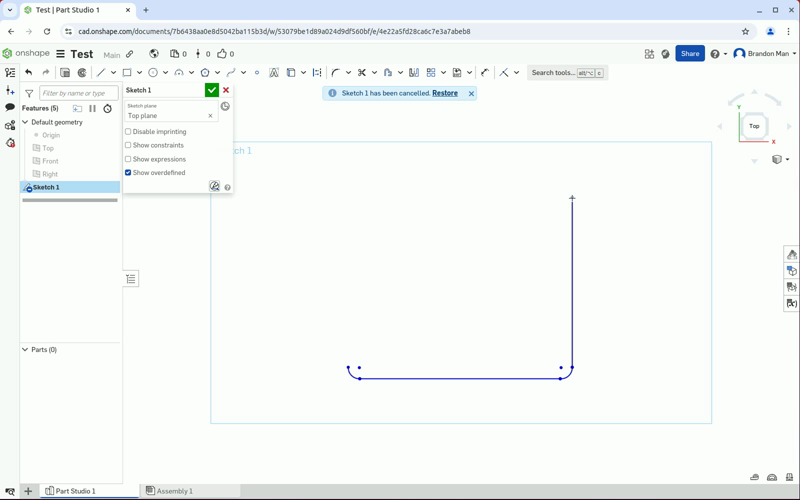
mouse_move(572, 197)
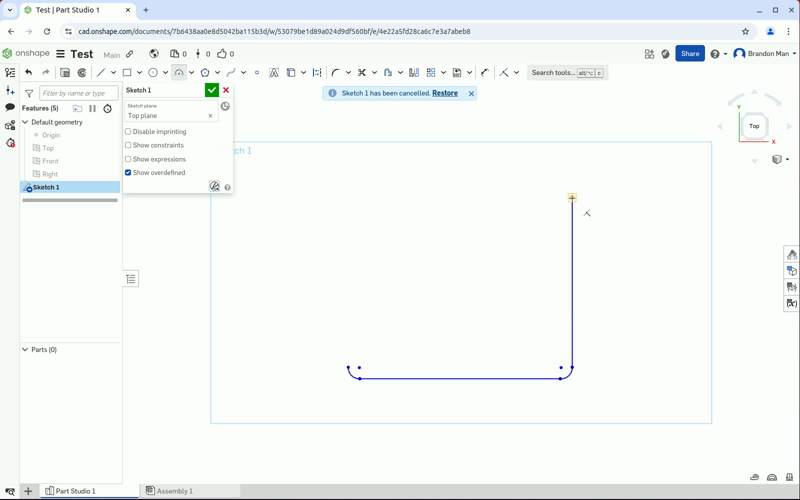
click(572, 197)
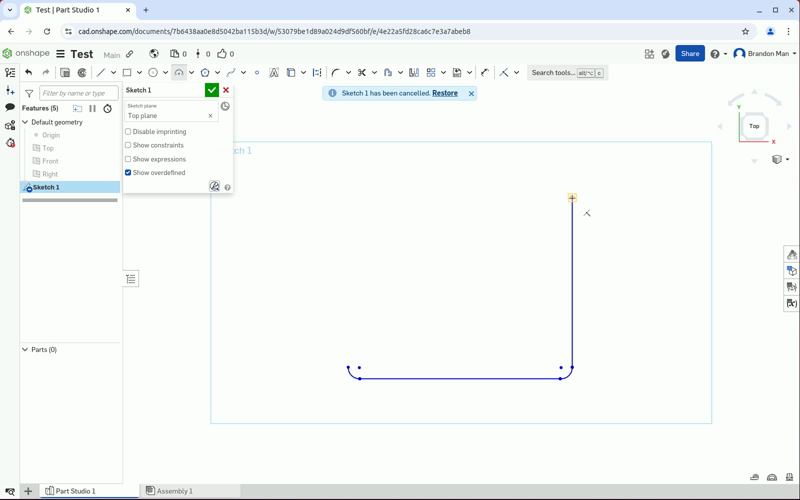
key_down(shift)
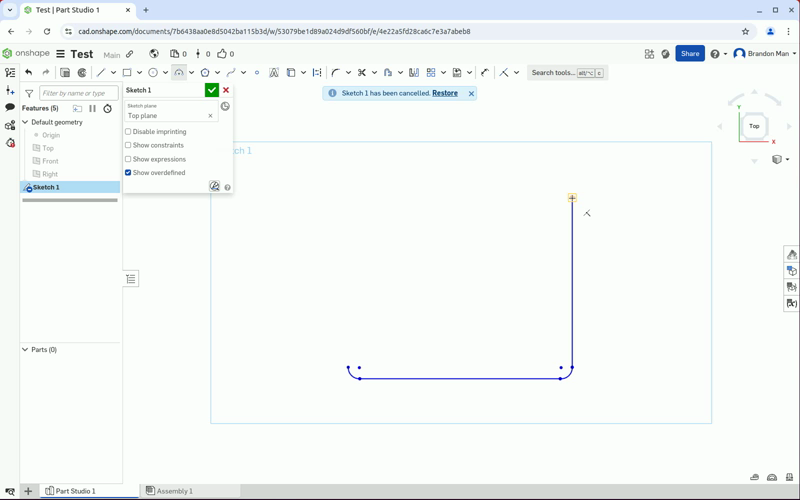
mouse_move(560, 185)
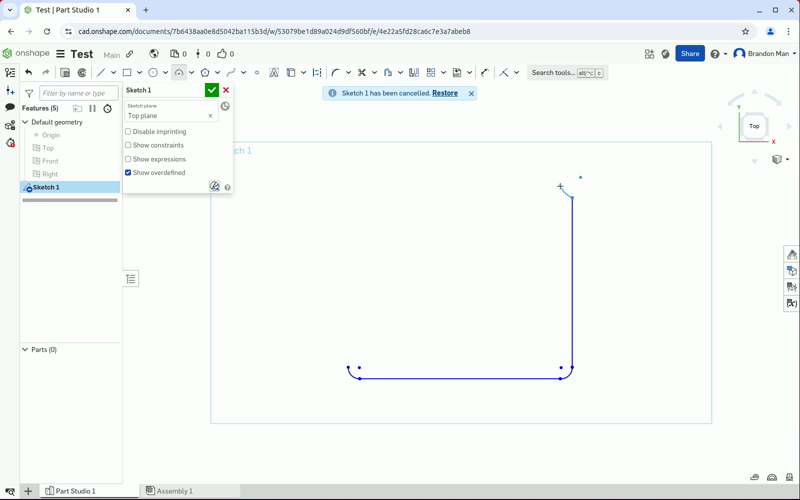
click(560, 185)
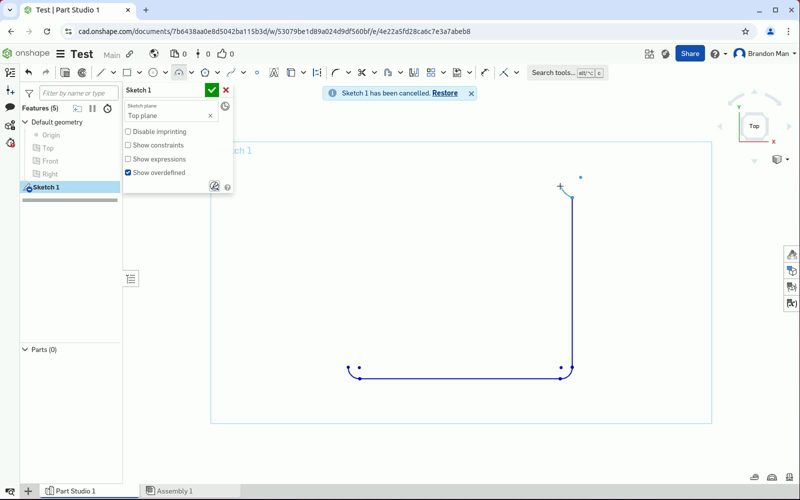
mouse_move(568, 189)
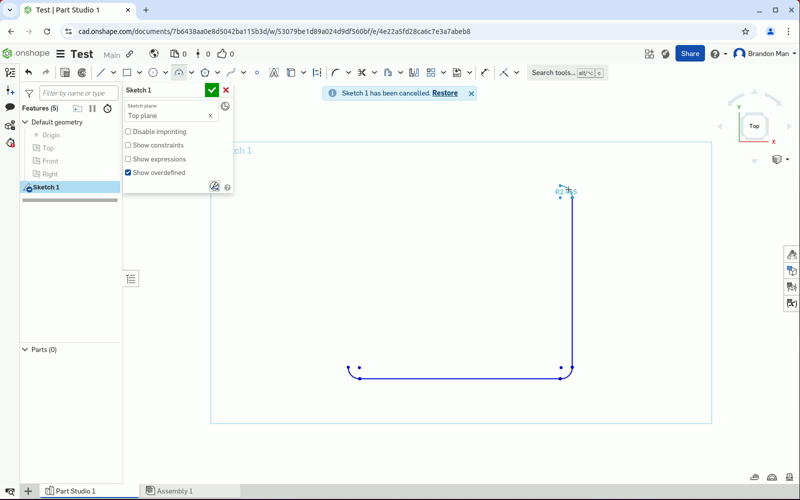
click(568, 189)
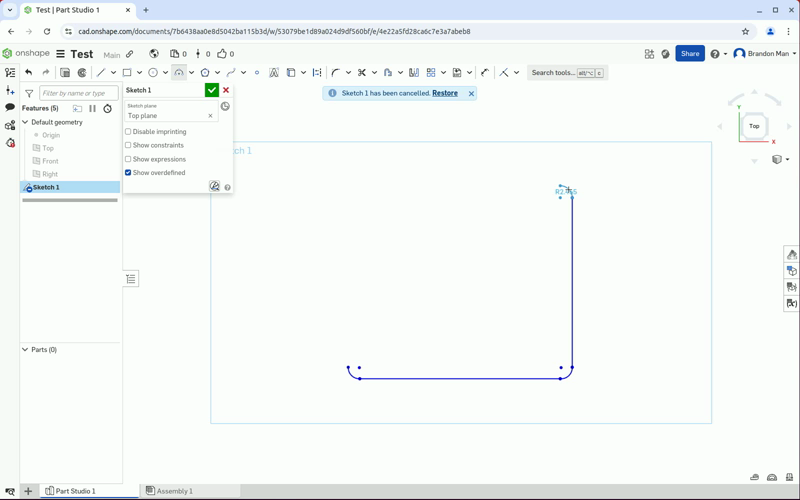
key_up(shift)
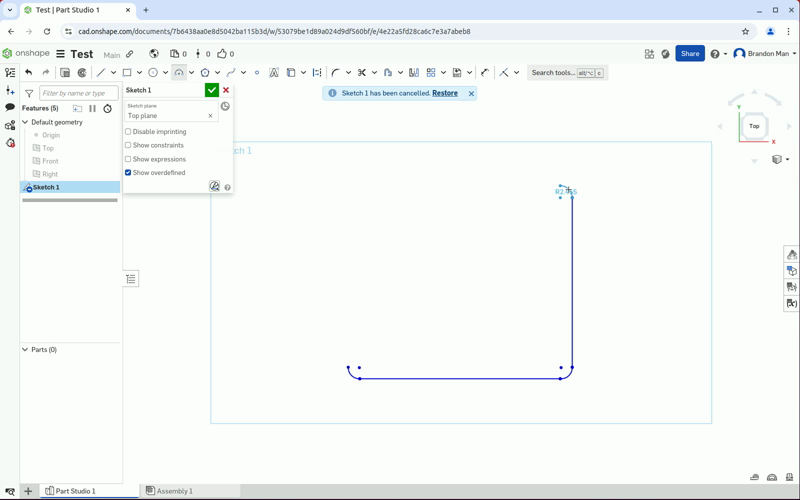
key(esc)
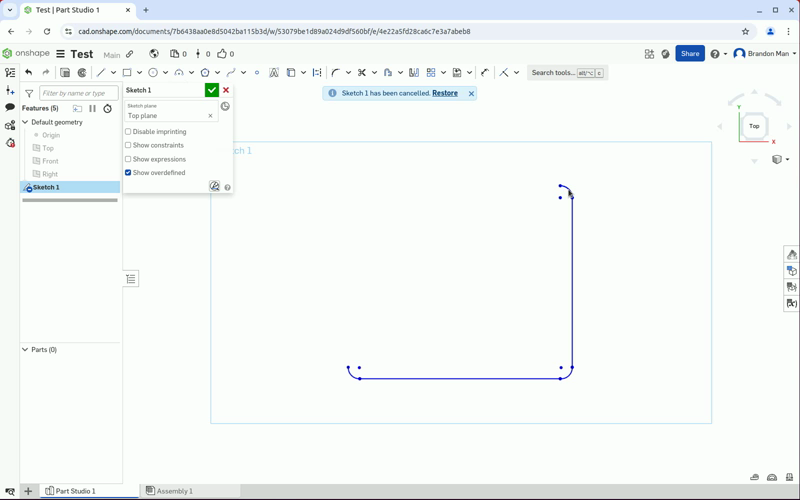
key(l)
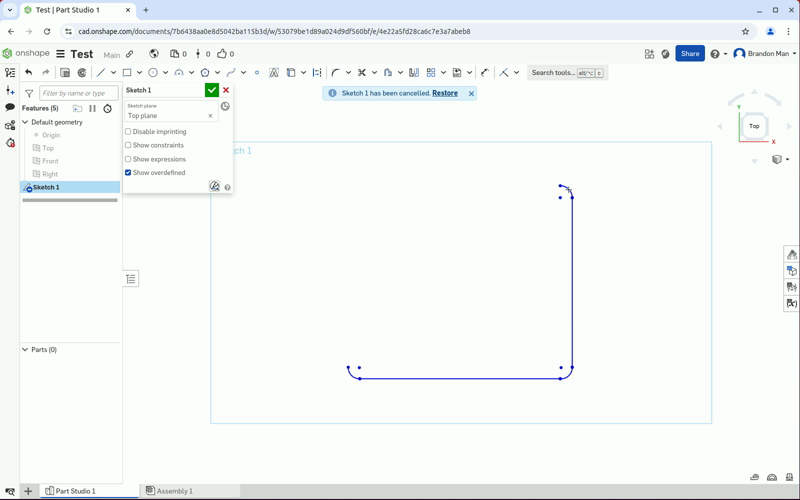
mouse_move(560, 185)
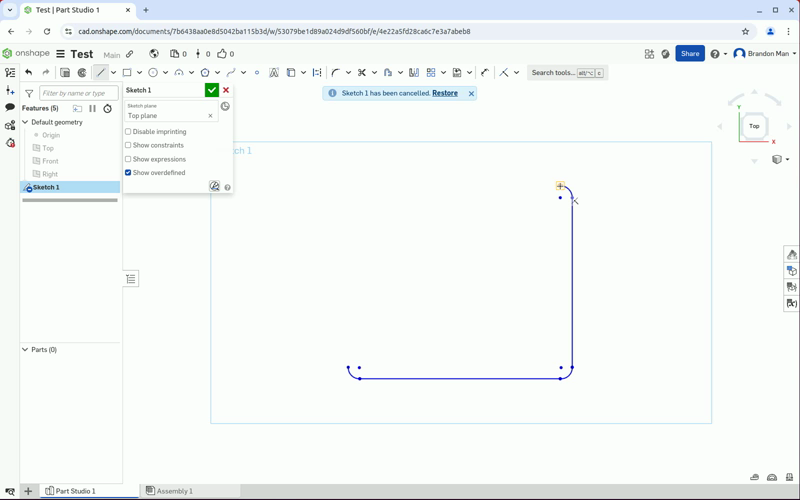
click(560, 185)
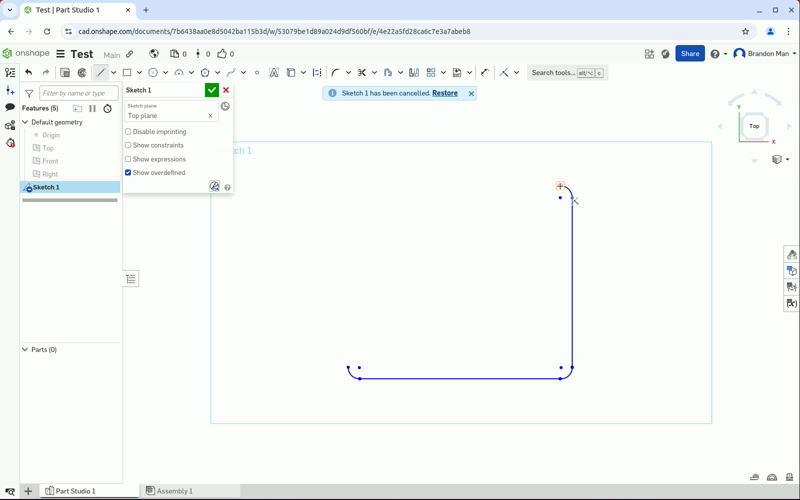
key_down(shift)
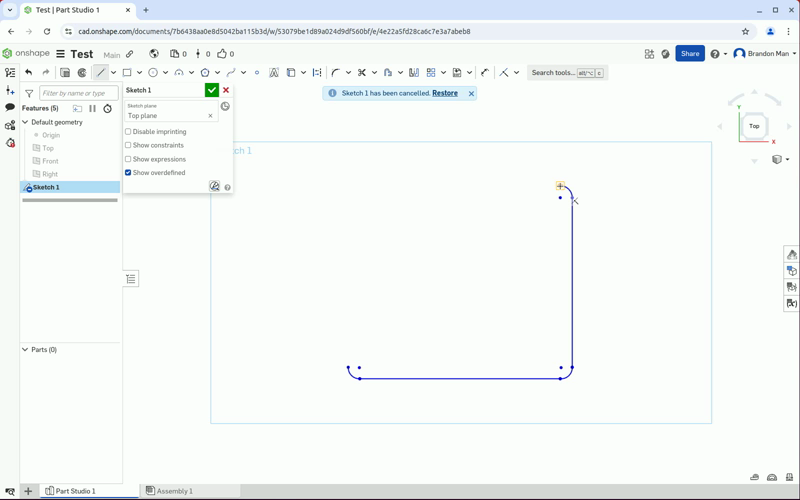
mouse_move(359, 185)
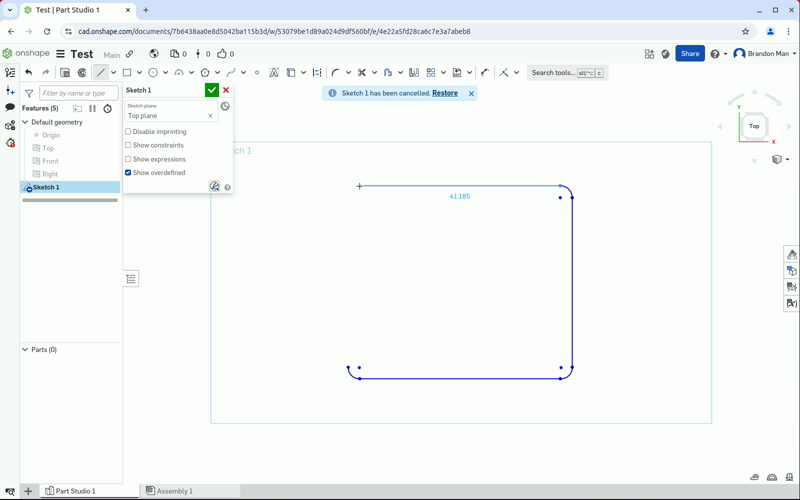
click(359, 185)
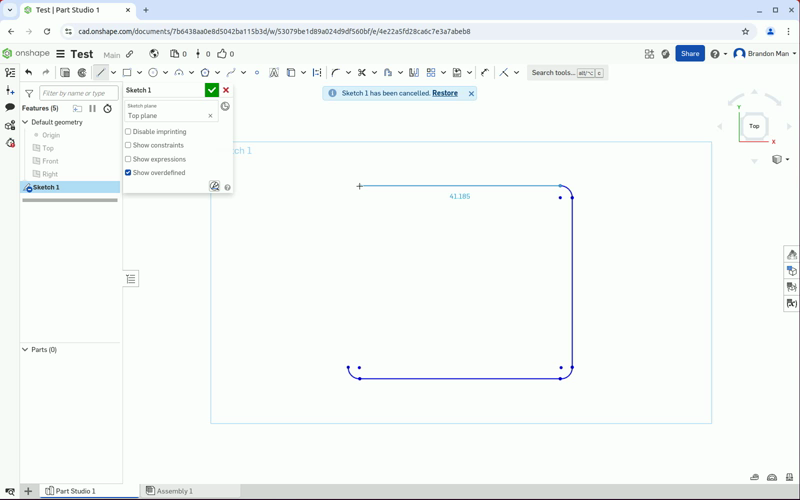
key_up(shift)
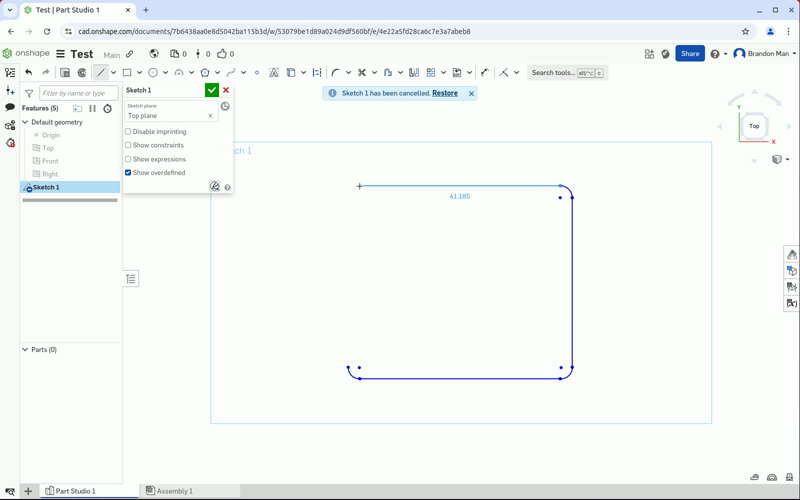
key(esc)
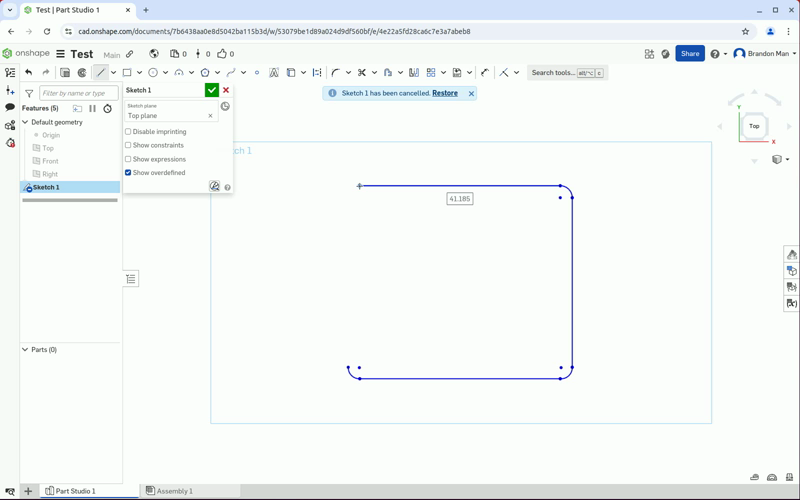
key(a)
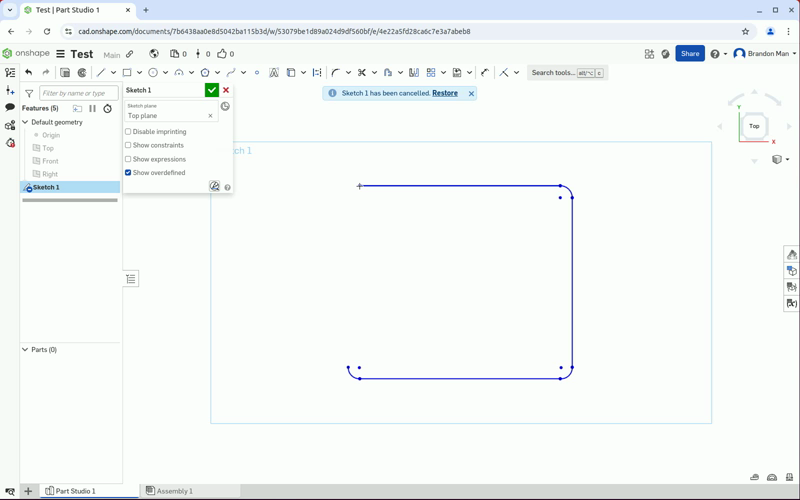
mouse_move(359, 185)
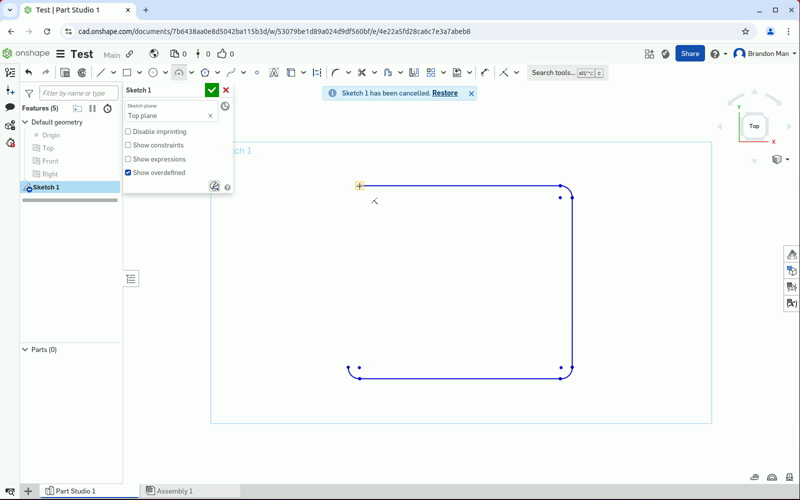
click(359, 185)
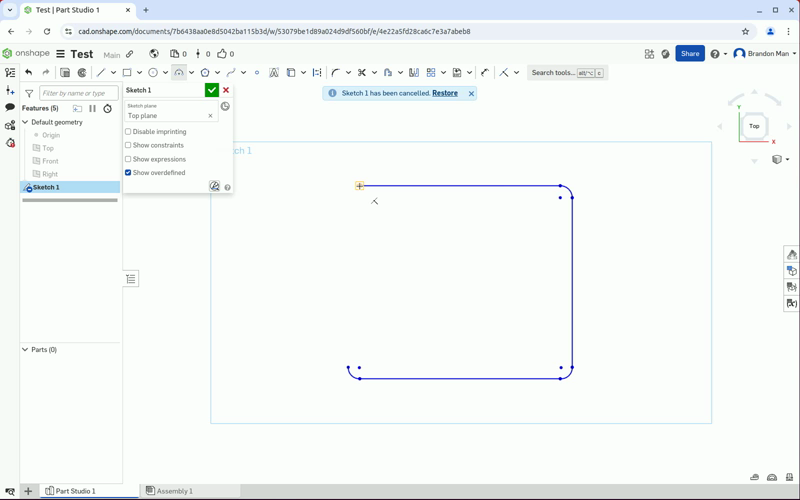
key_down(shift)
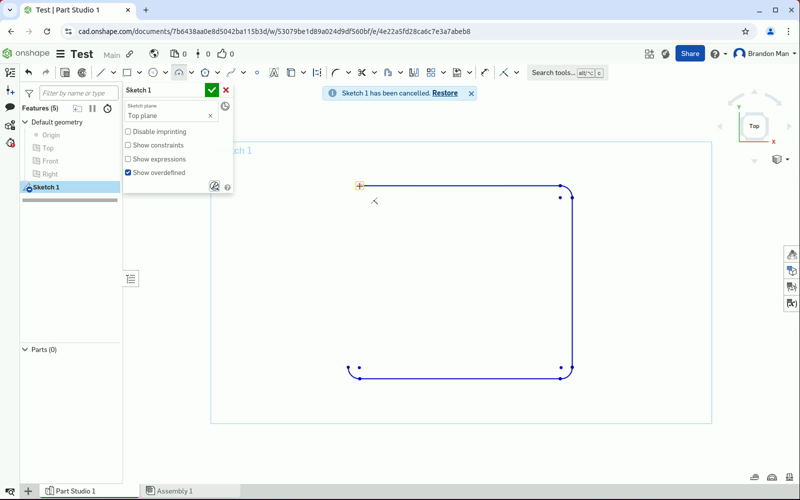
mouse_move(348, 197)
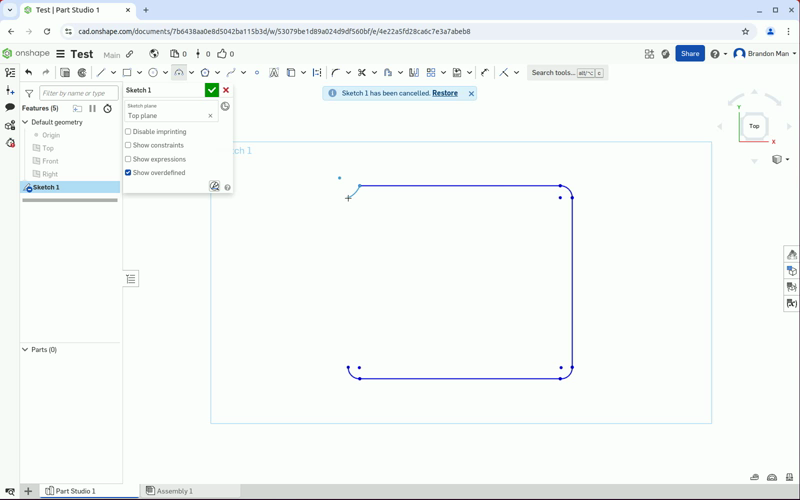
click(348, 197)
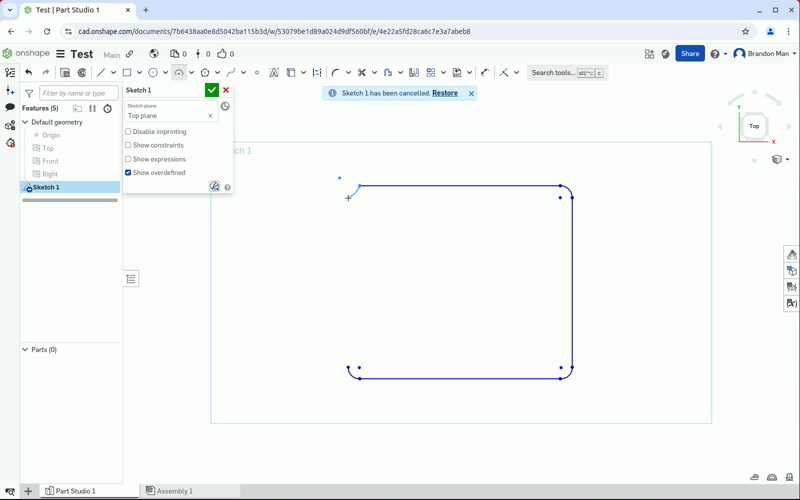
mouse_move(351, 189)
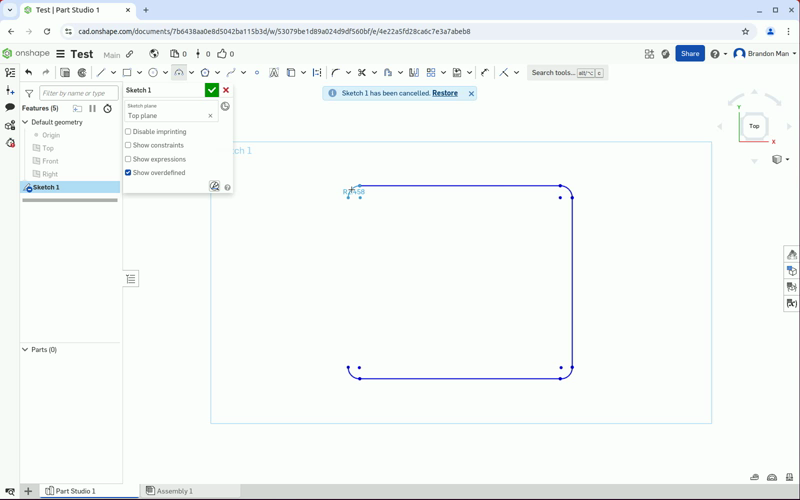
click(351, 189)
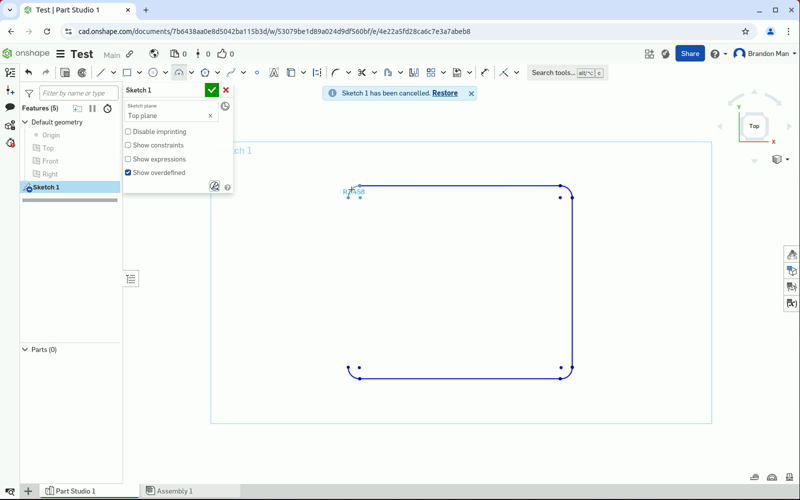
key_up(shift)
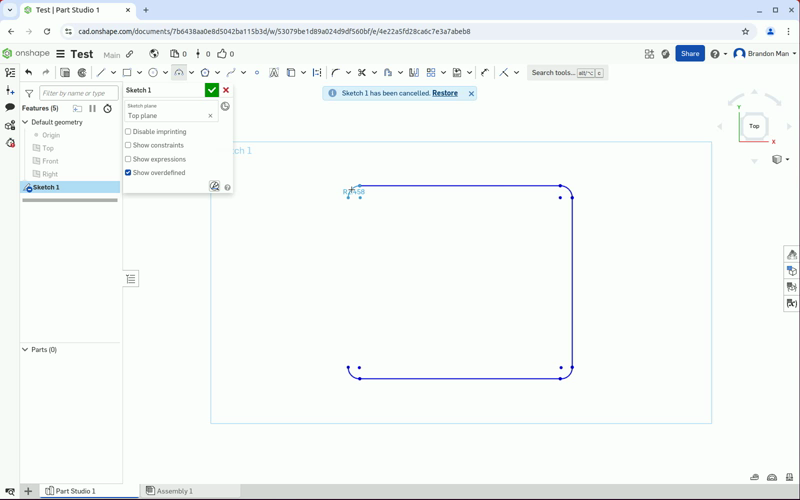
key(esc)
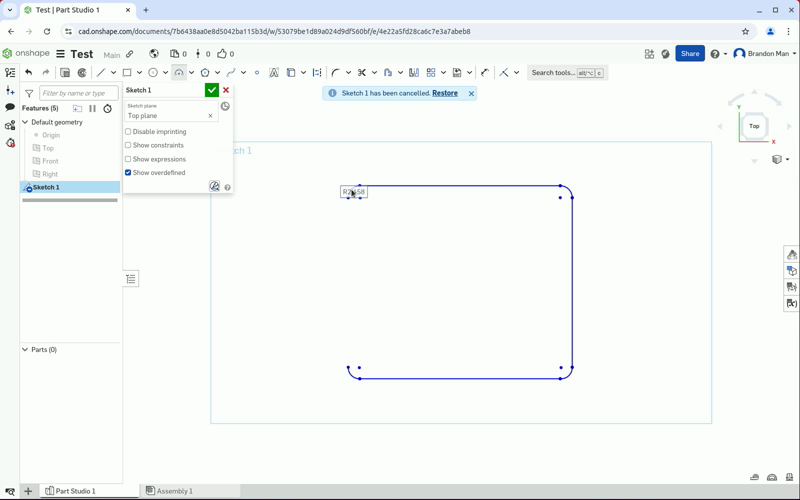
key(l)
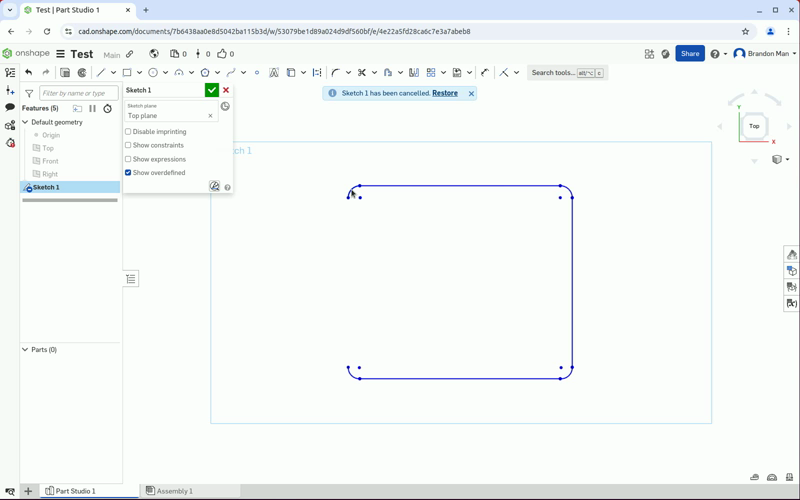
mouse_move(348, 197)
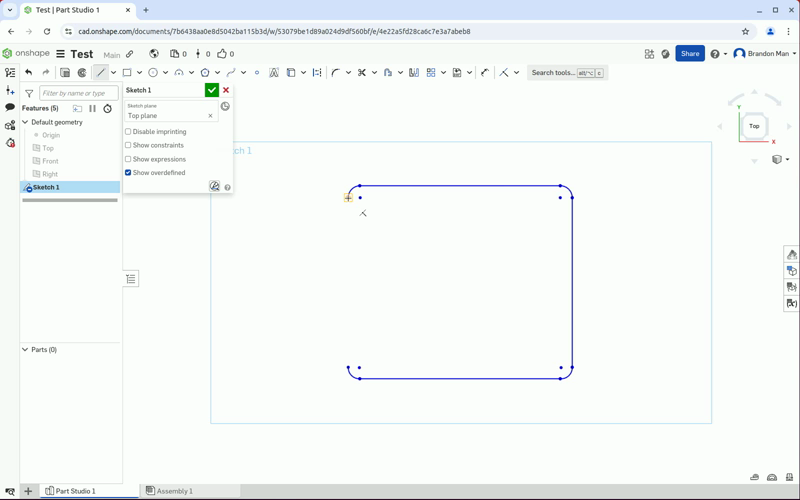
click(348, 197)
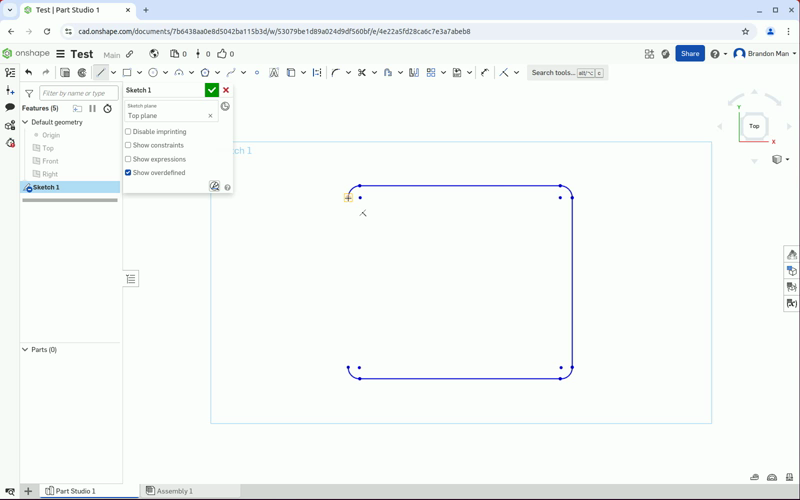
key_down(shift)
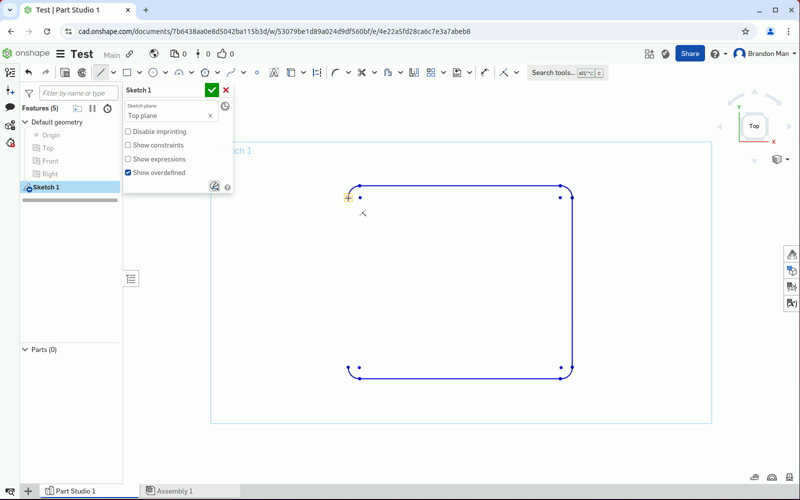
mouse_move(348, 367)
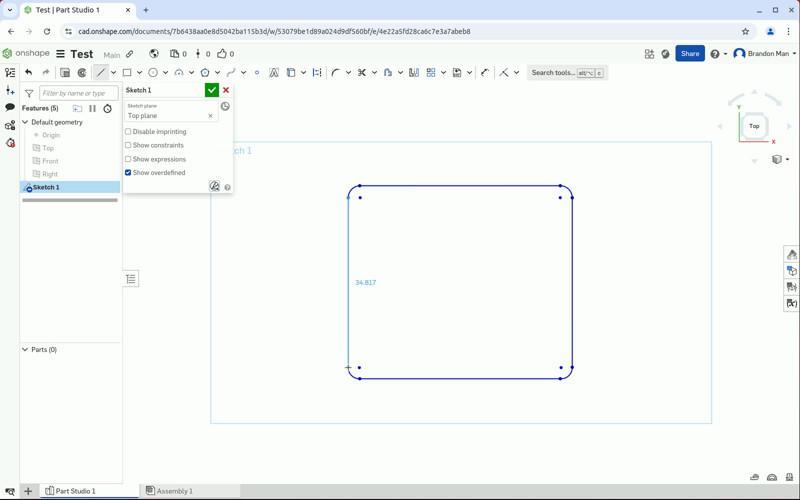
key_up(shift)
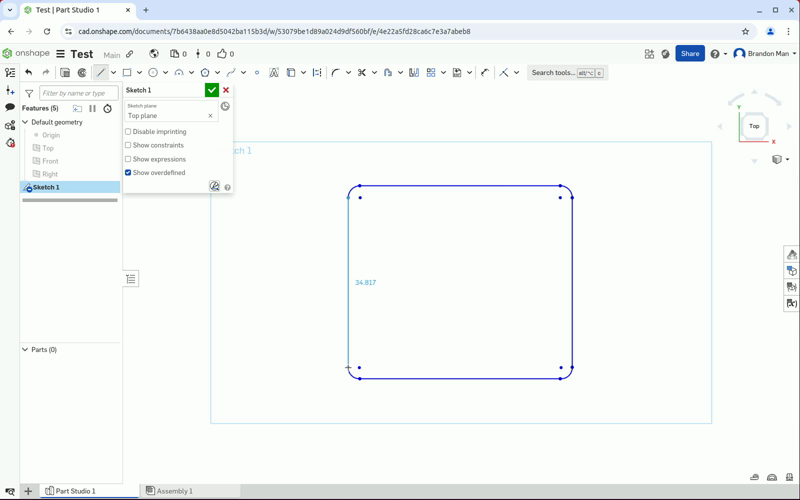
click(348, 367)
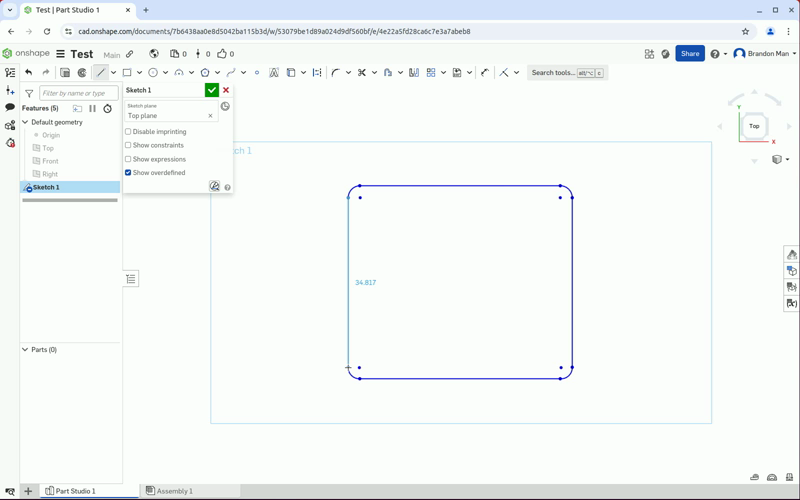
key(esc)
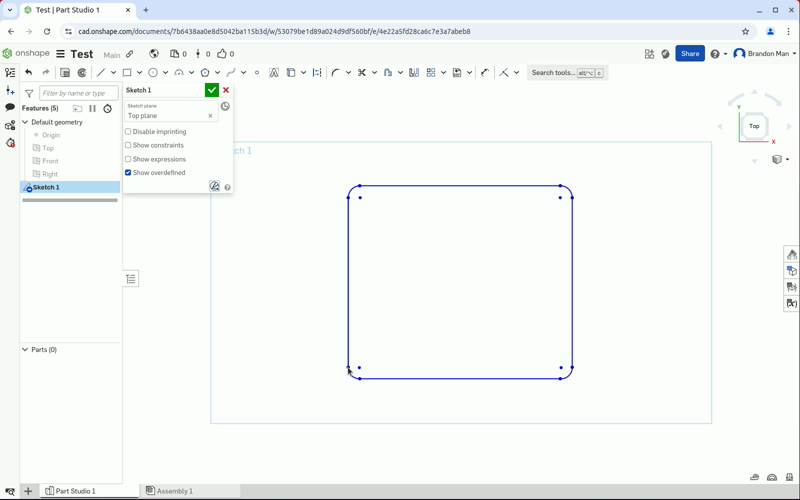
mouse_move(397, 336)
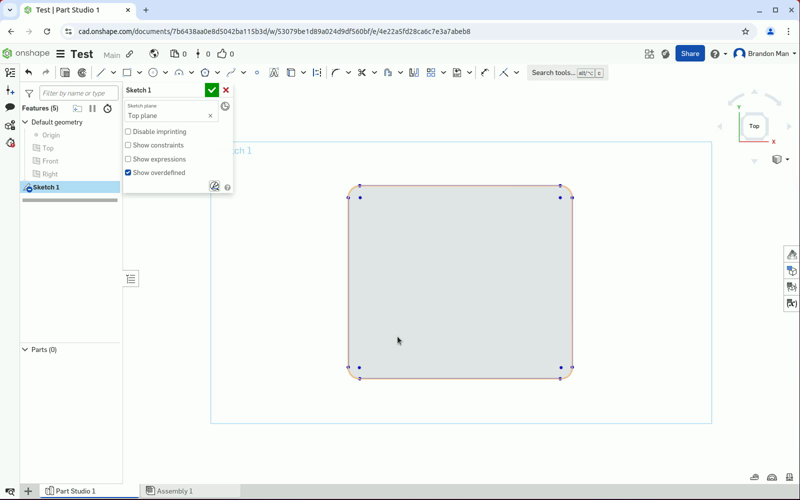
click(397, 336)
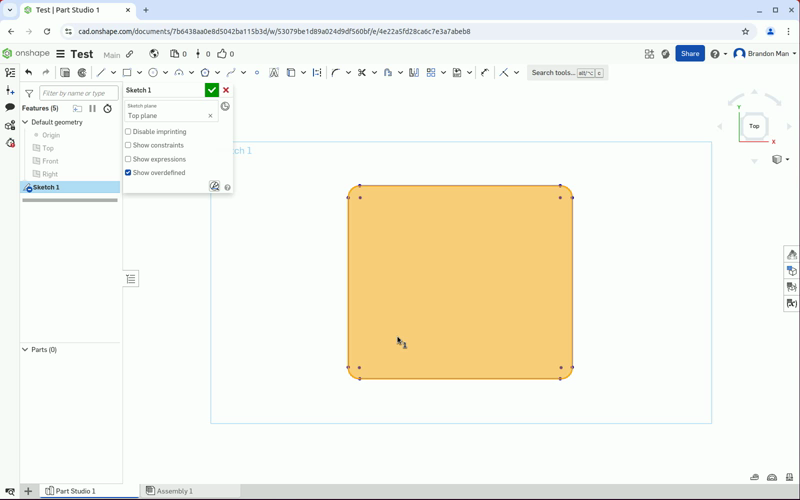
mouse_move(73, 352)
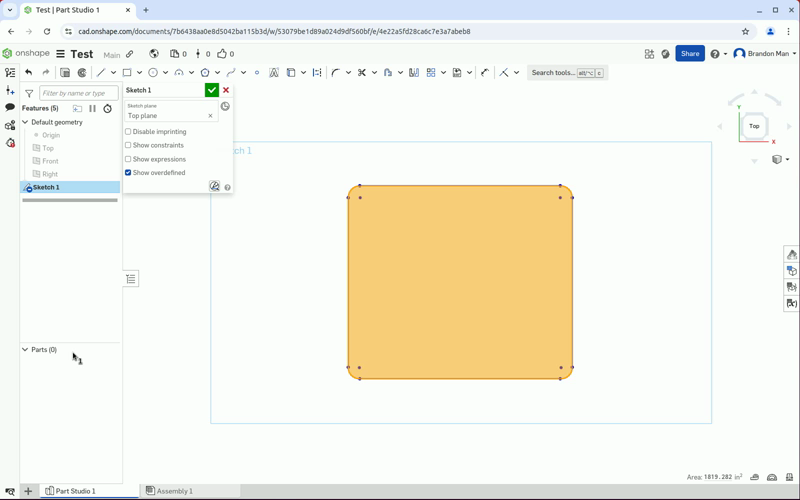
key(shift+y)
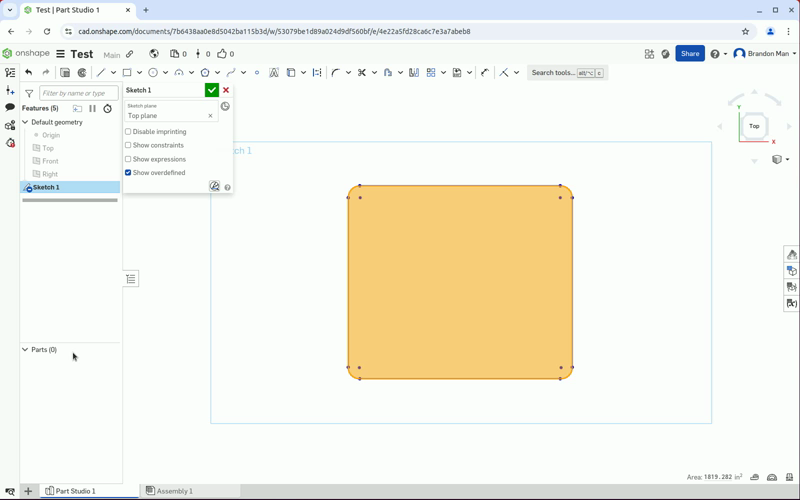
key(shift+e)
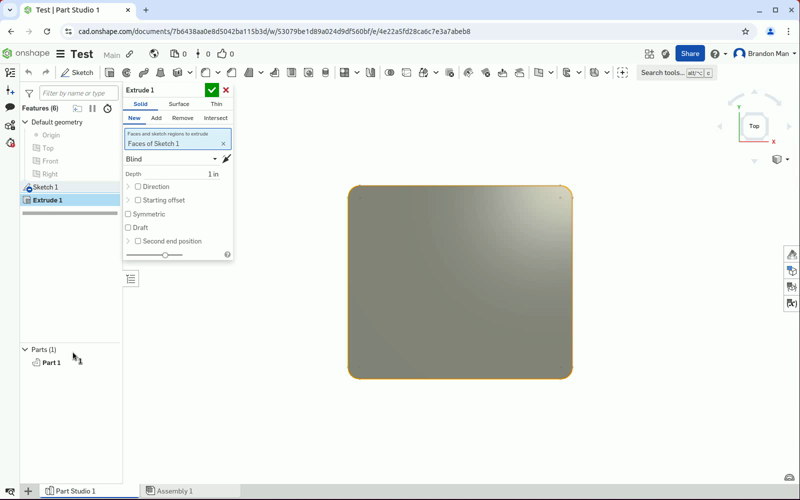
mouse_move(143, 106)
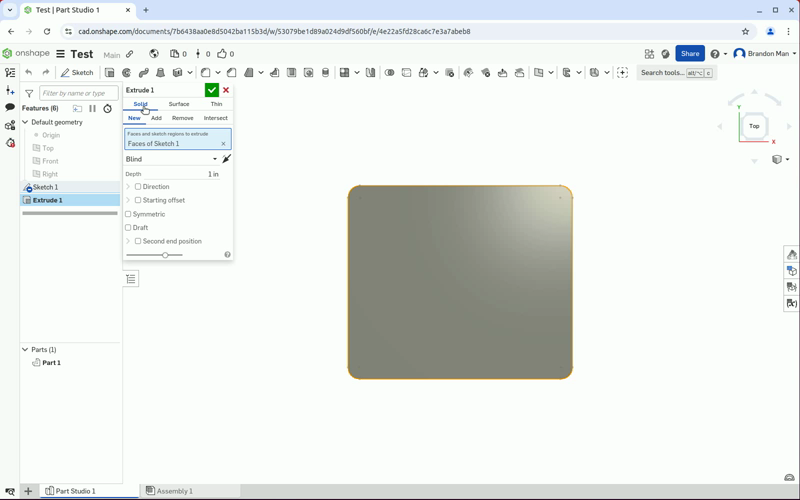
click(143, 106)
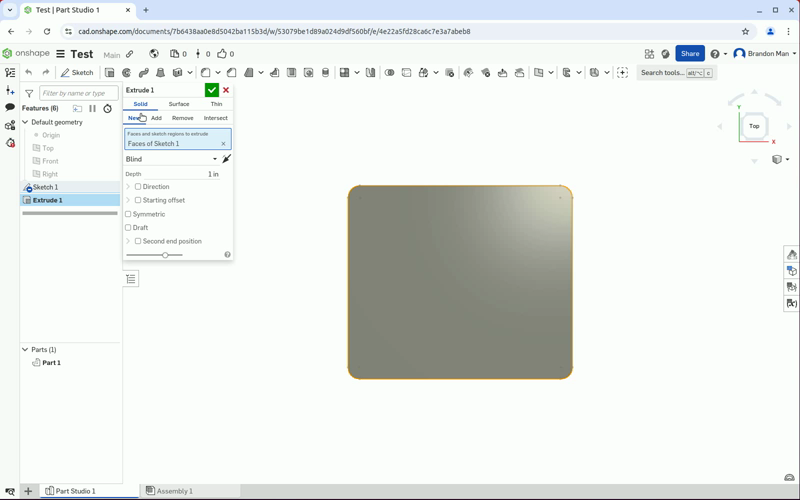
mouse_move(137, 120)
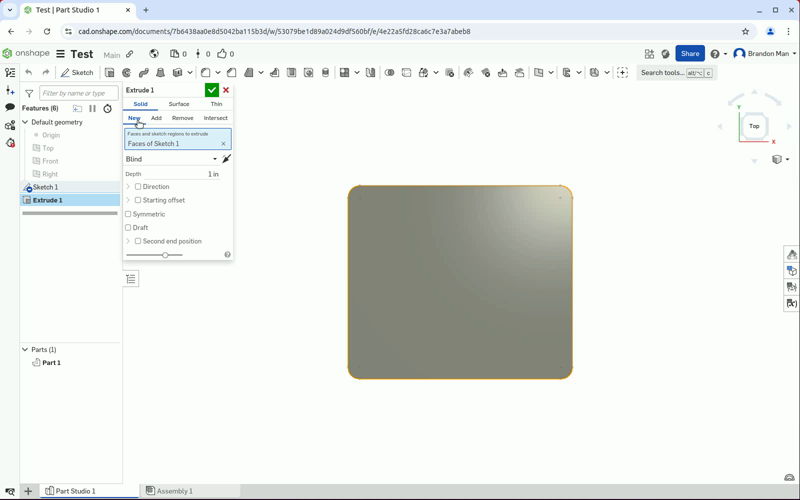
click(137, 120)
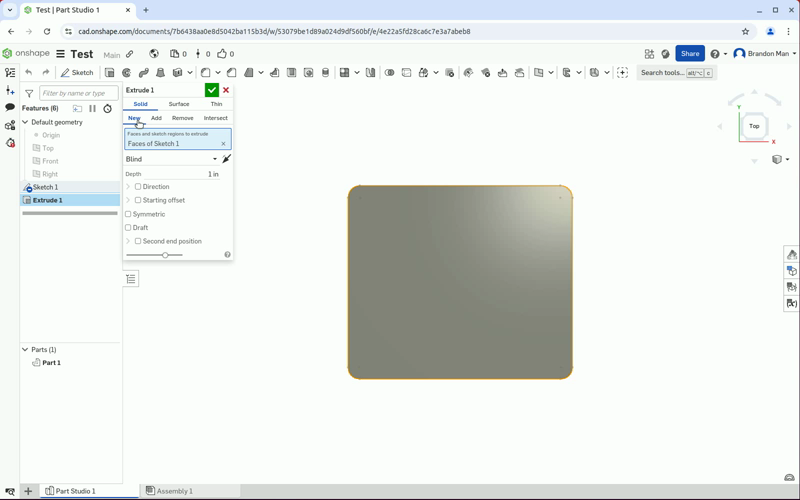
key(tab, 4)
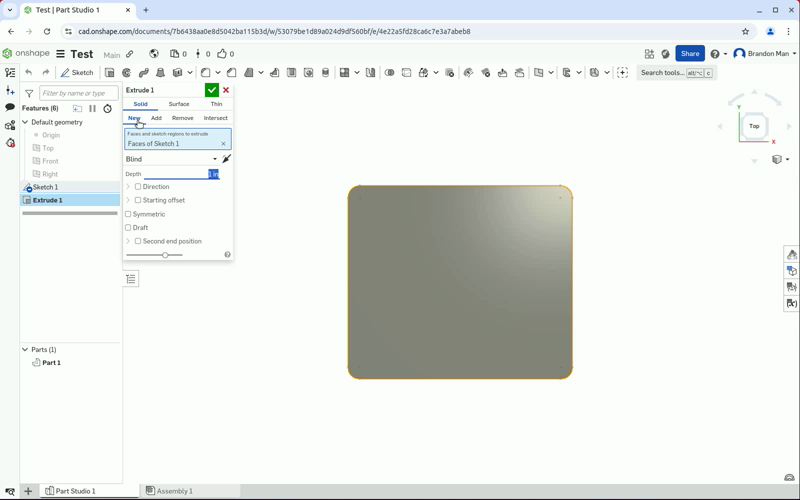
text(3.611)
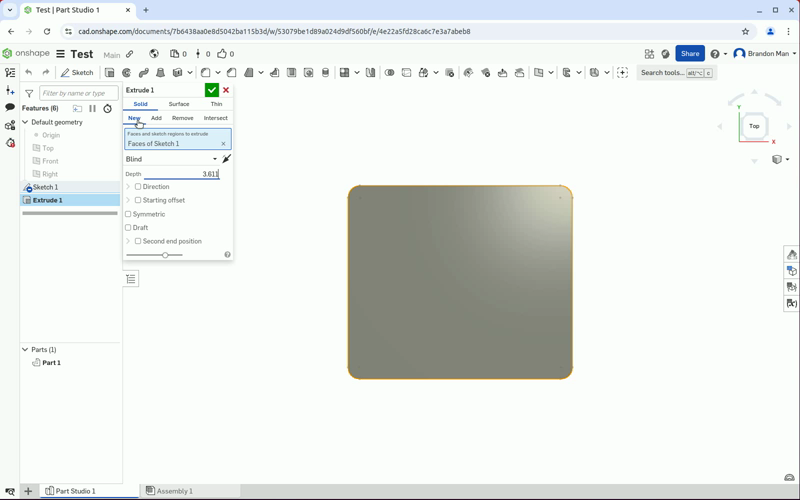
key(enter)
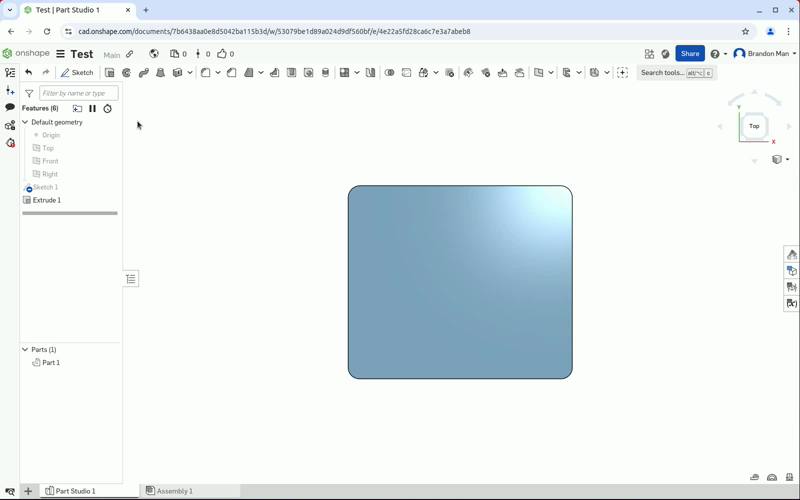
key(shift+h)
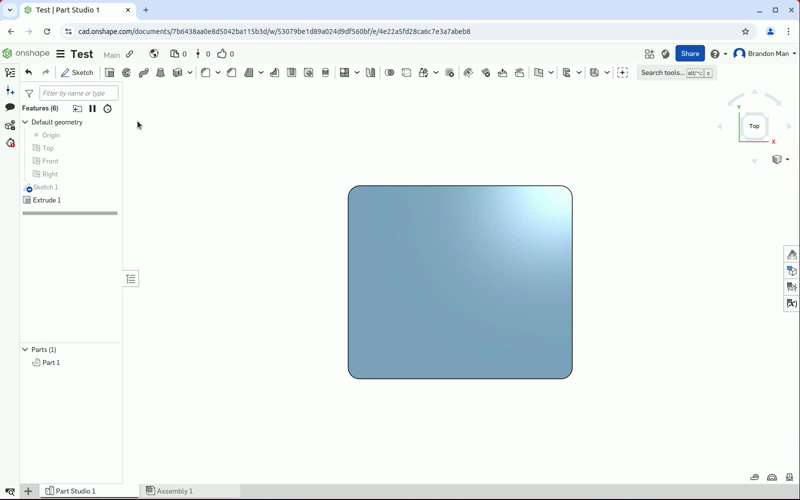
key(shift+h)
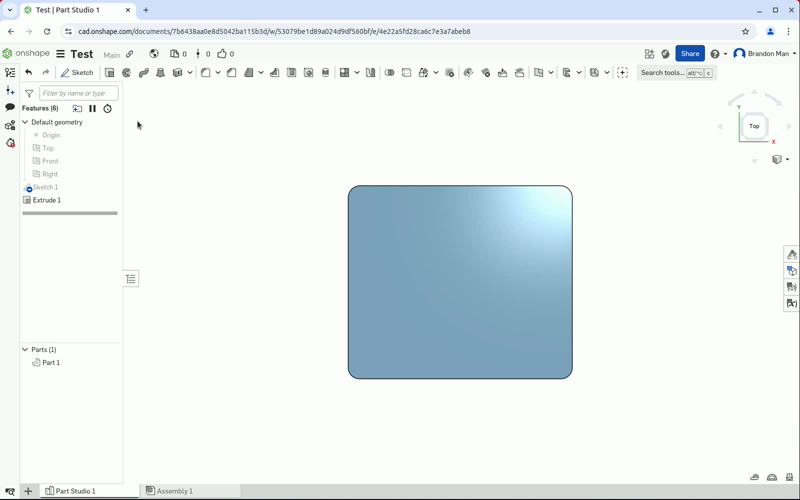
mouse_move(73, 189)
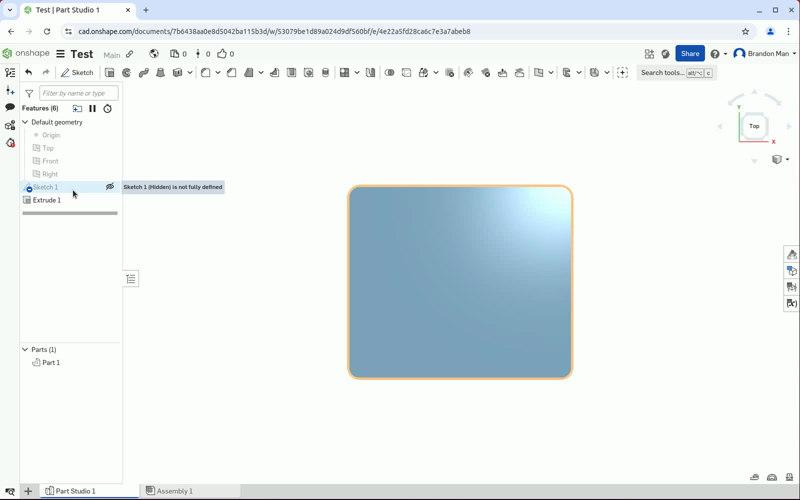
click(73, 189)
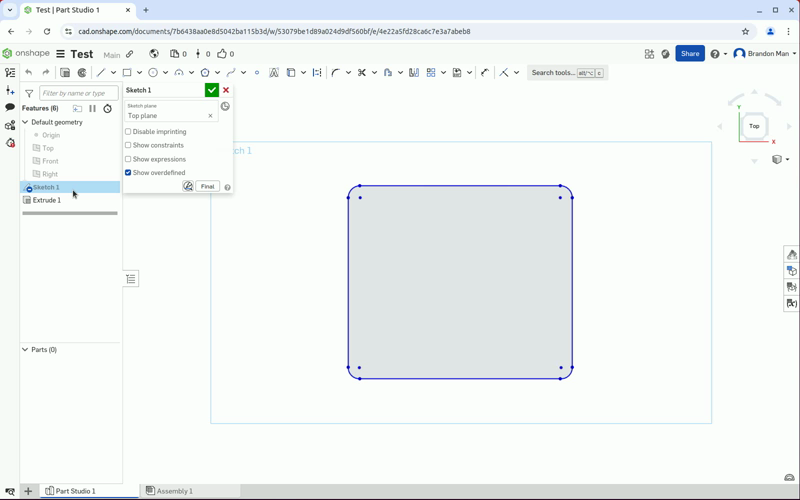
mouse_move(229, 92)
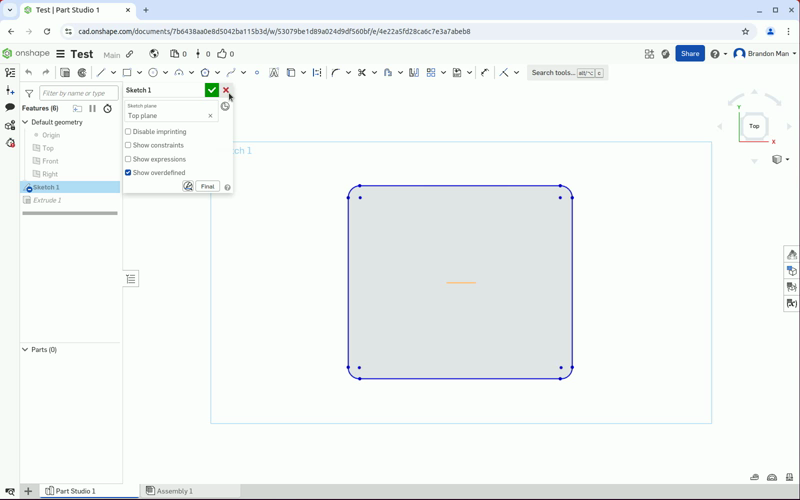
click(229, 92)
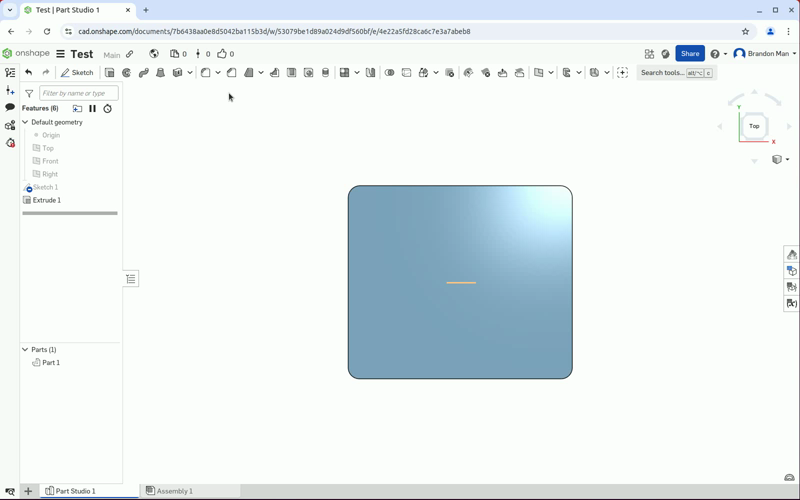
mouse_move(541, 75)
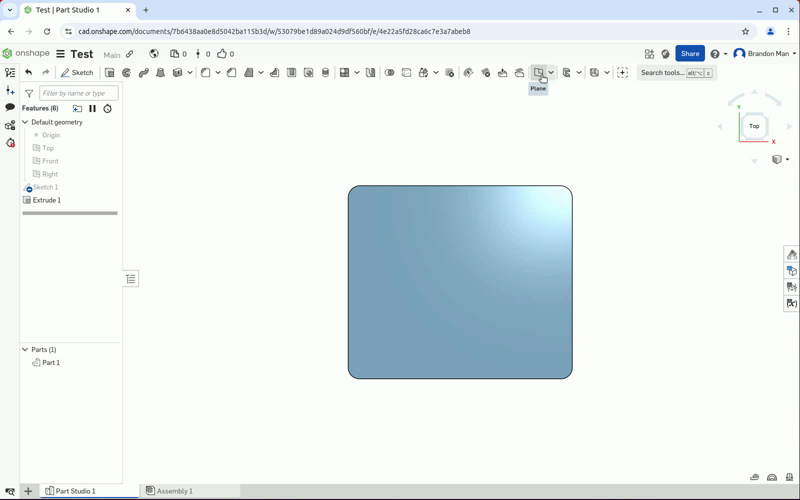
click(541, 75)
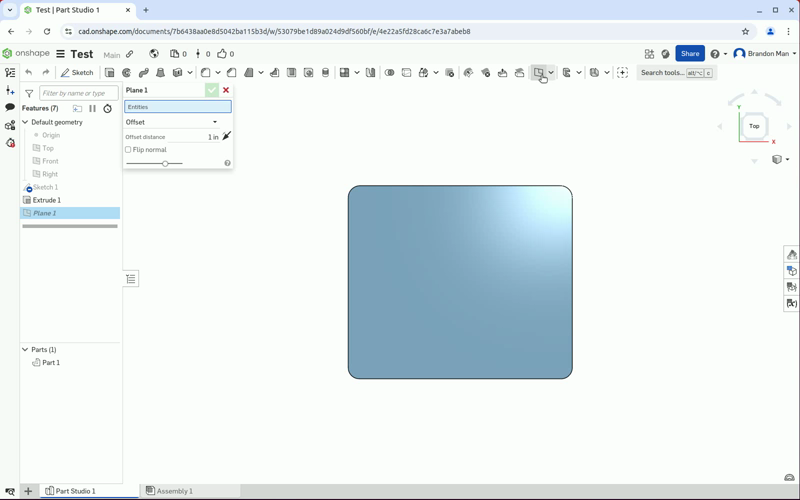
mouse_move(73, 150)
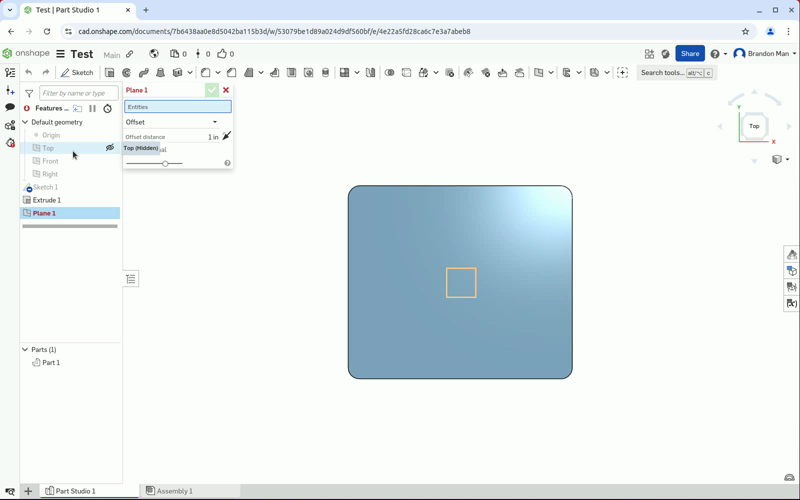
click(73, 150)
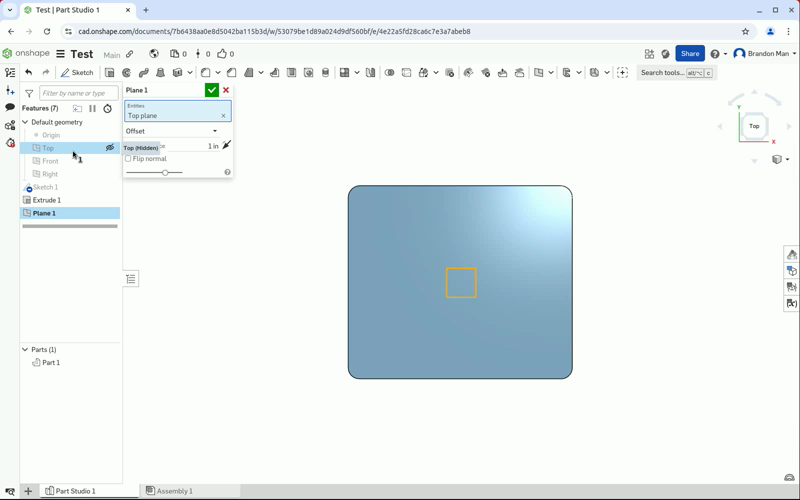
key(tab, 2)
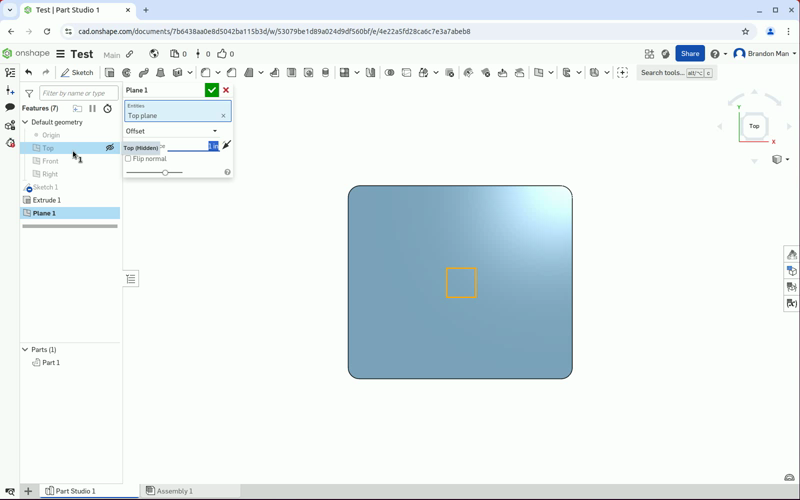
text(3.605)
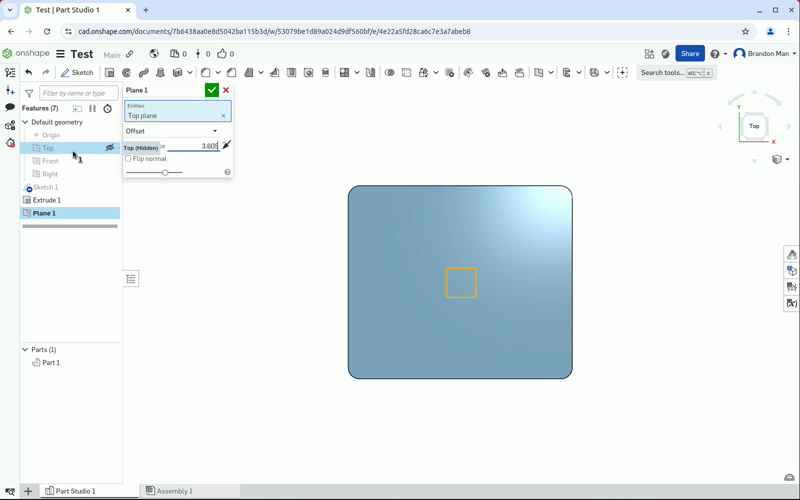
key(enter, 2)
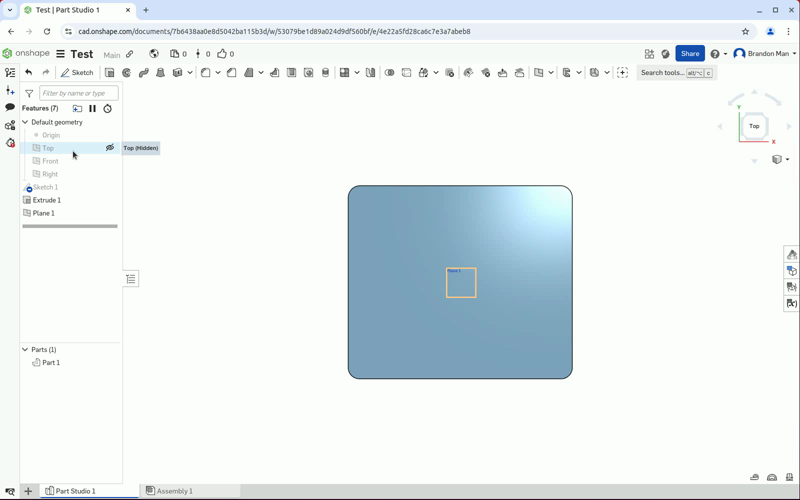
key(shift+s)
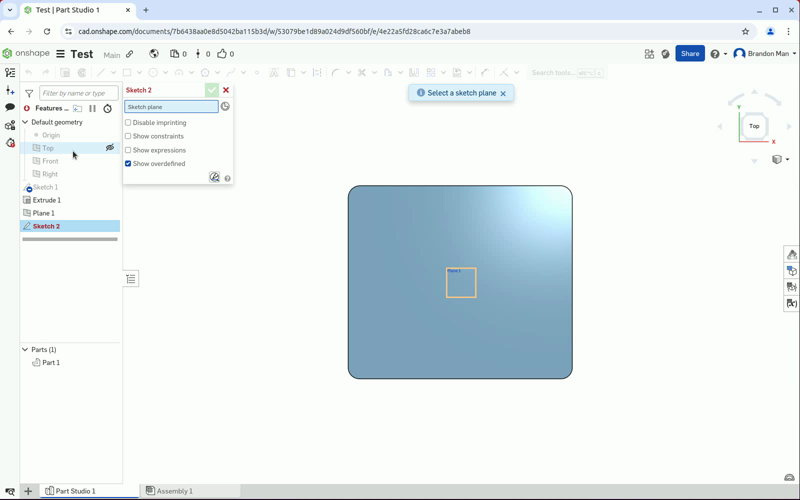
mouse_move(73, 215)
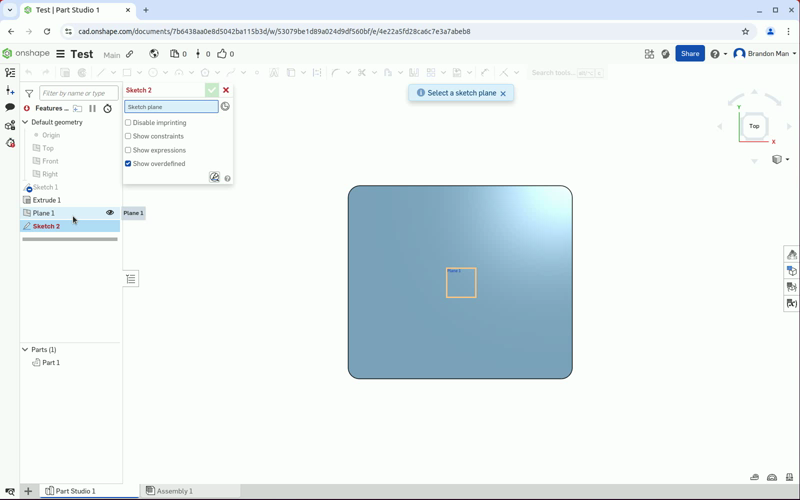
click(73, 215)
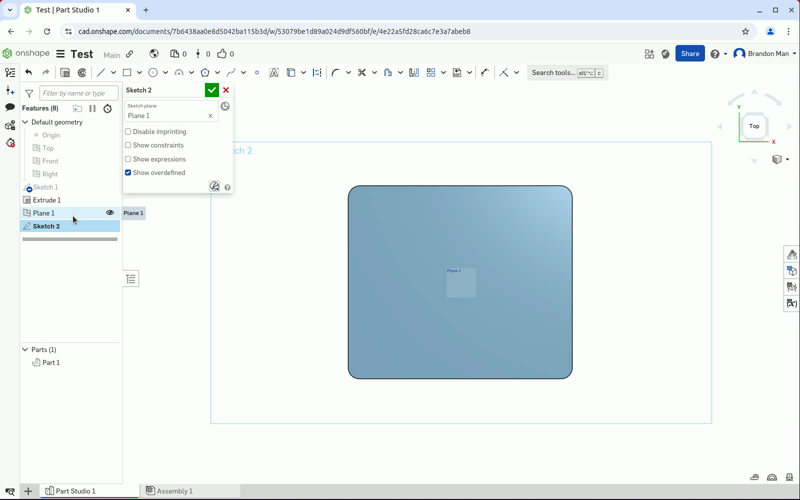
mouse_move(73, 352)
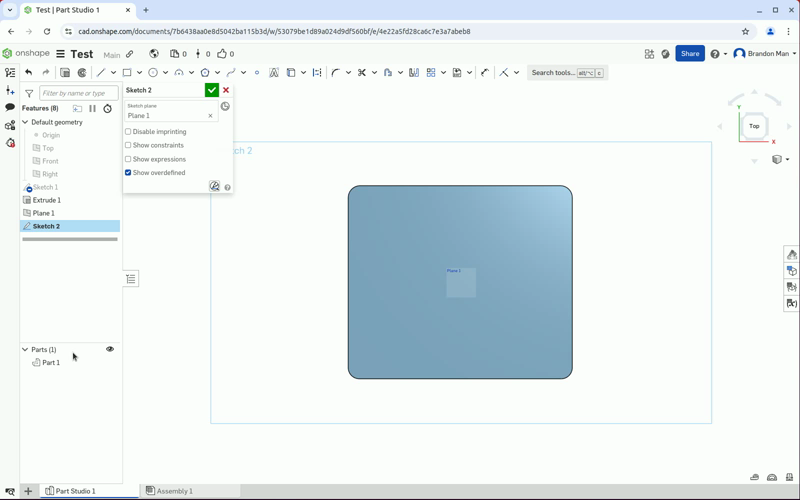
key(y)
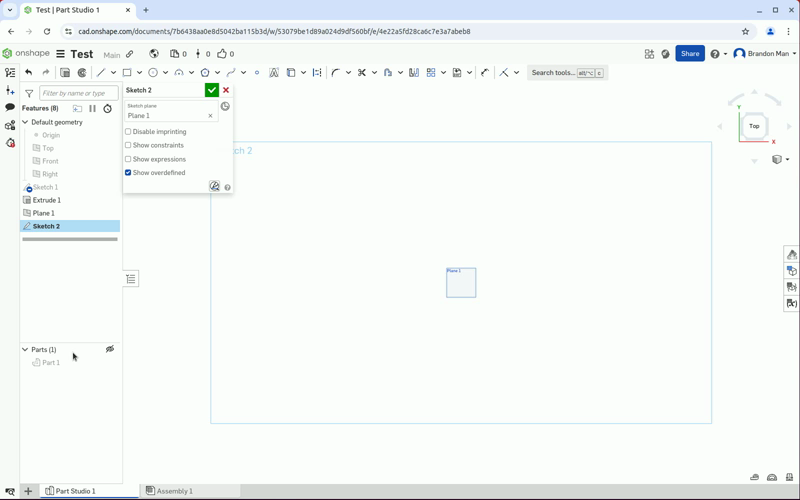
key(c)
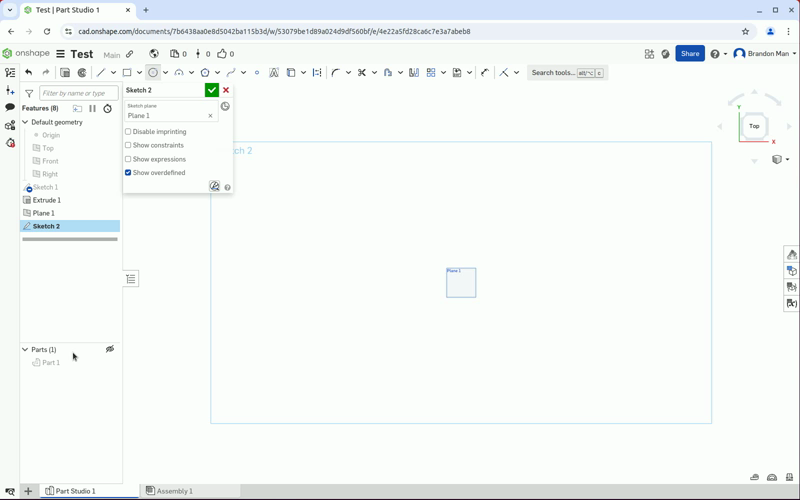
key_down(shift)
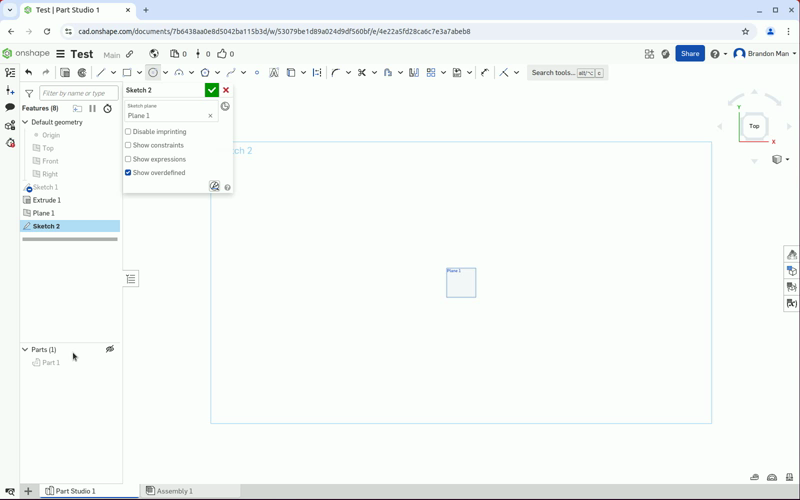
mouse_move(360, 198)
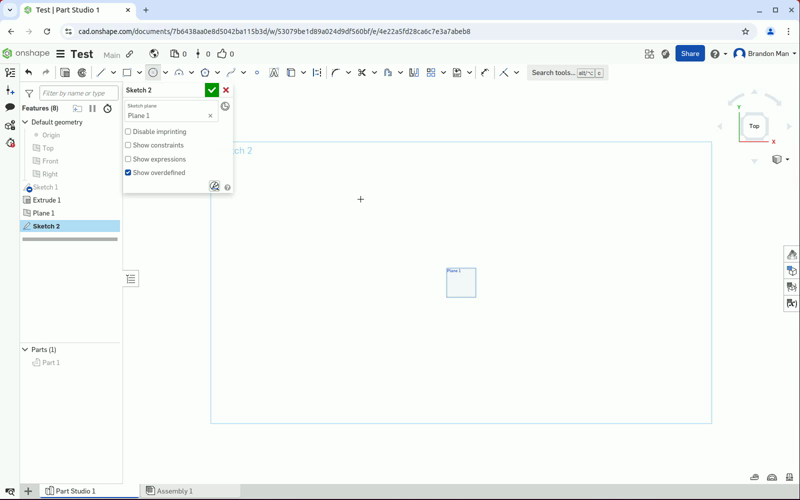
click(360, 198)
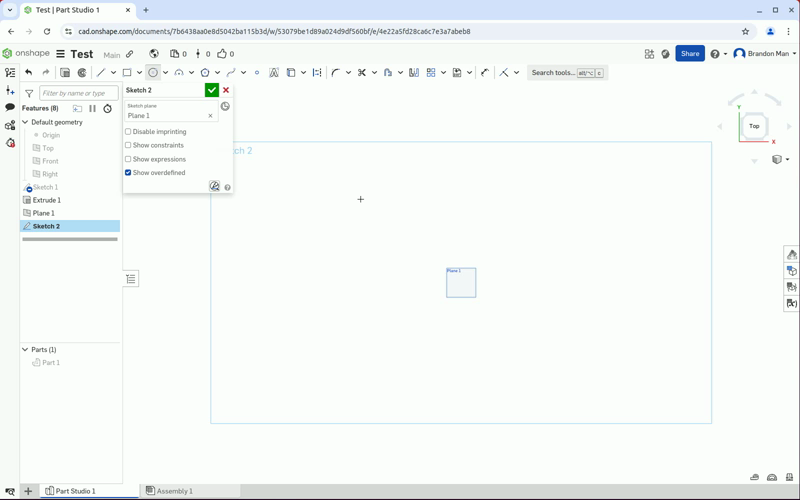
key_up(shift)
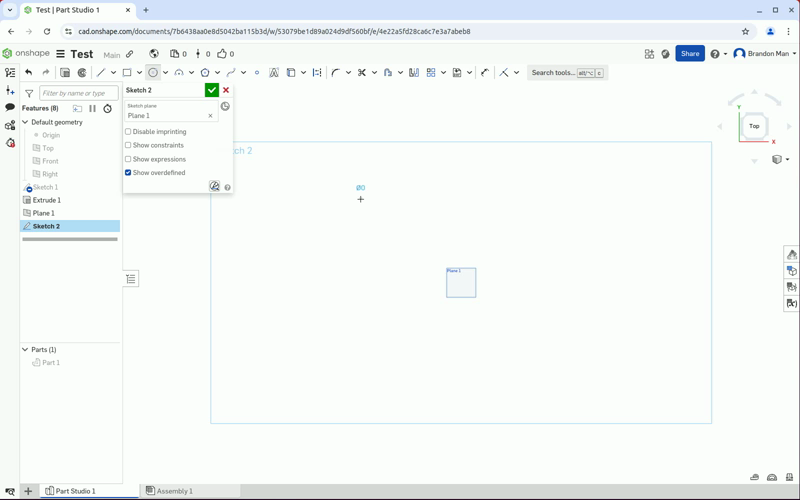
mouse_move(366, 198)
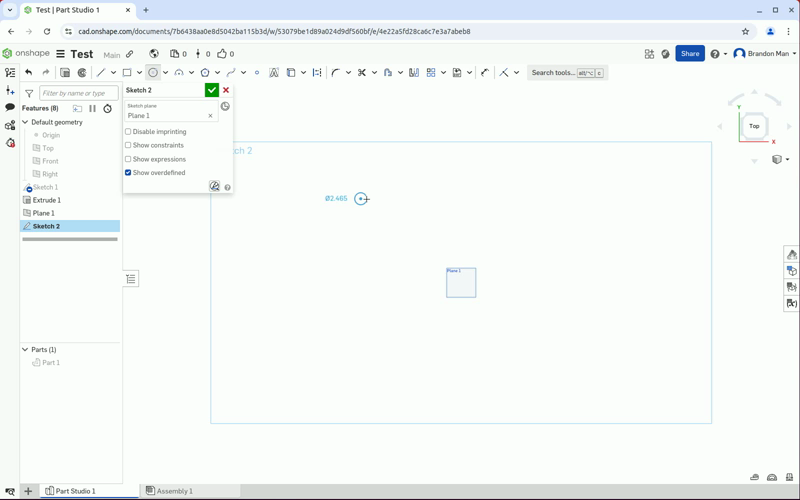
click(366, 198)
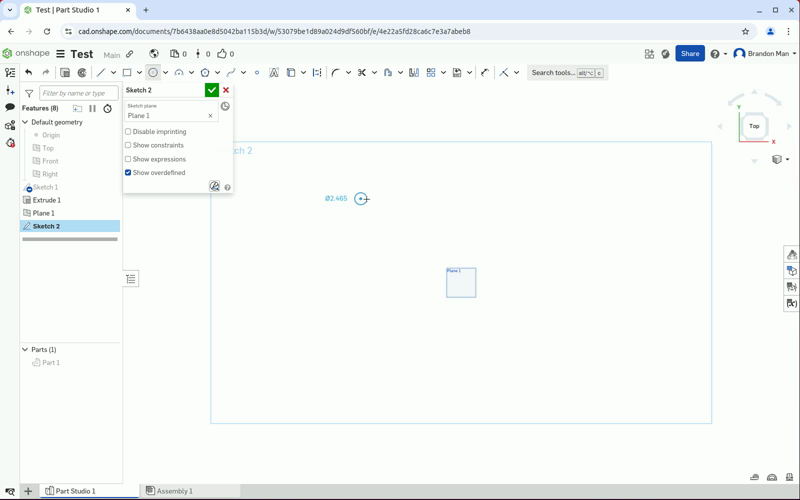
key(esc)
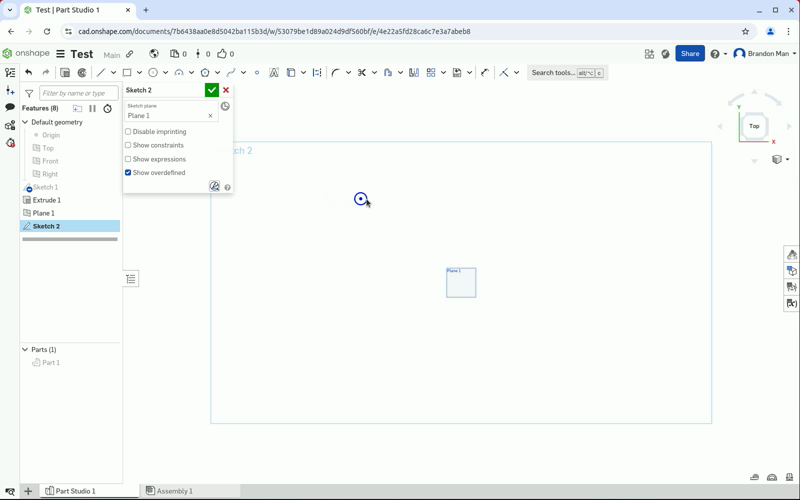
mouse_move(365, 201)
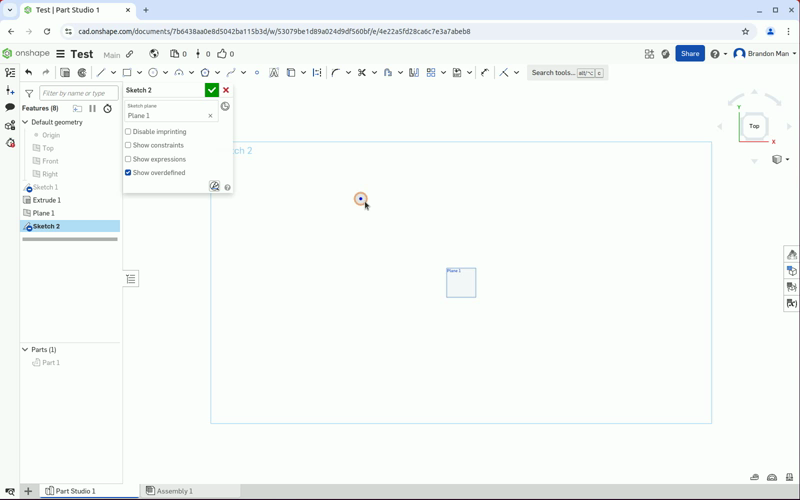
scroll(6)
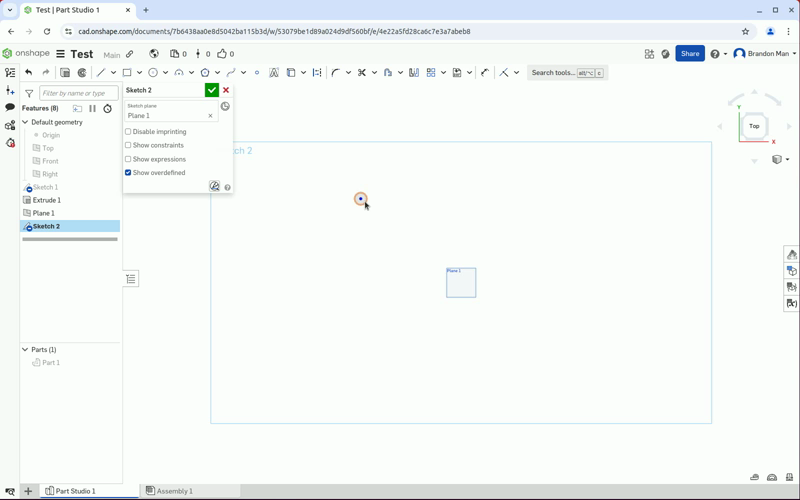
scroll(6)
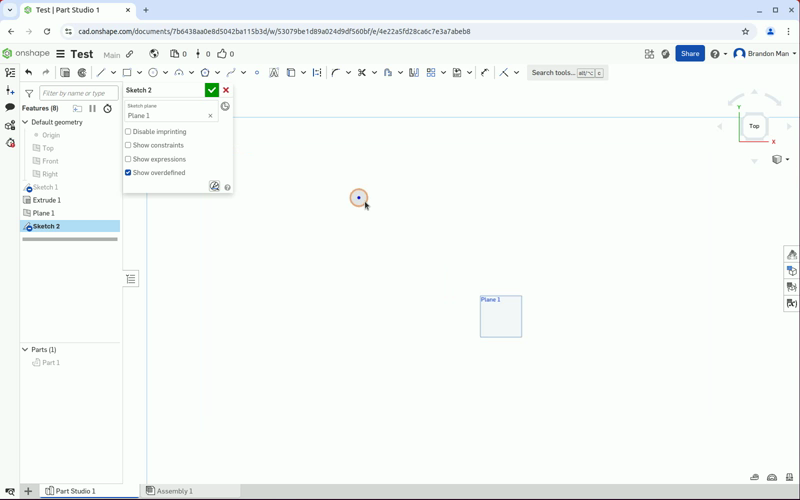
scroll(6)
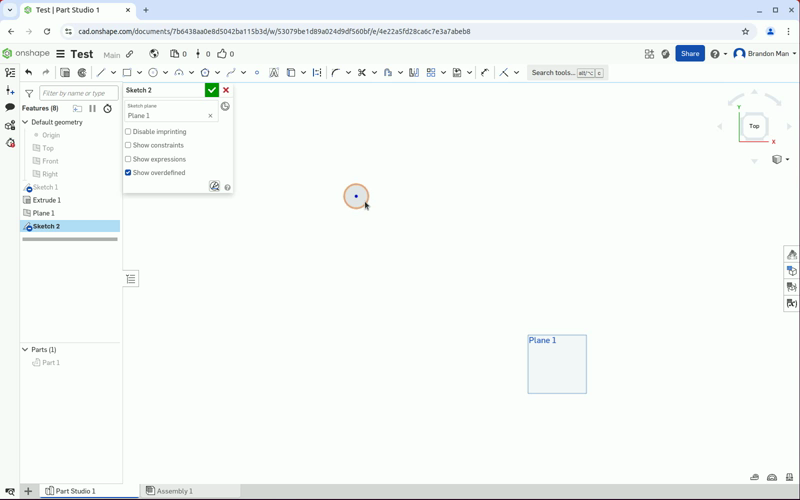
scroll(6)
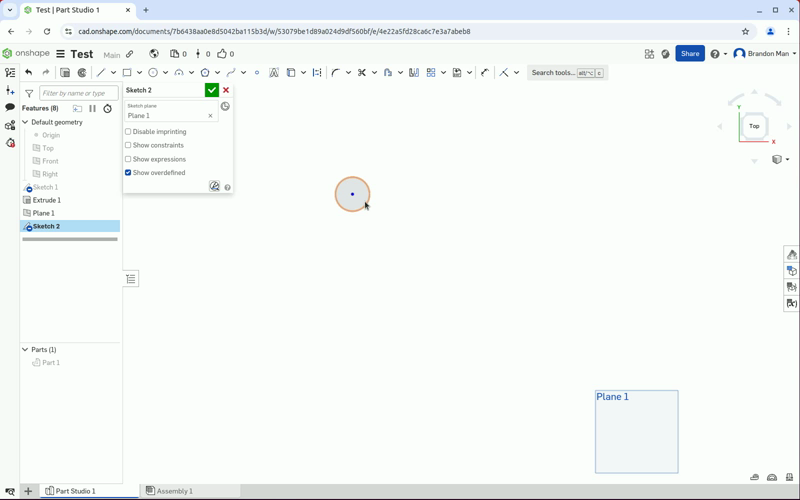
scroll(6)
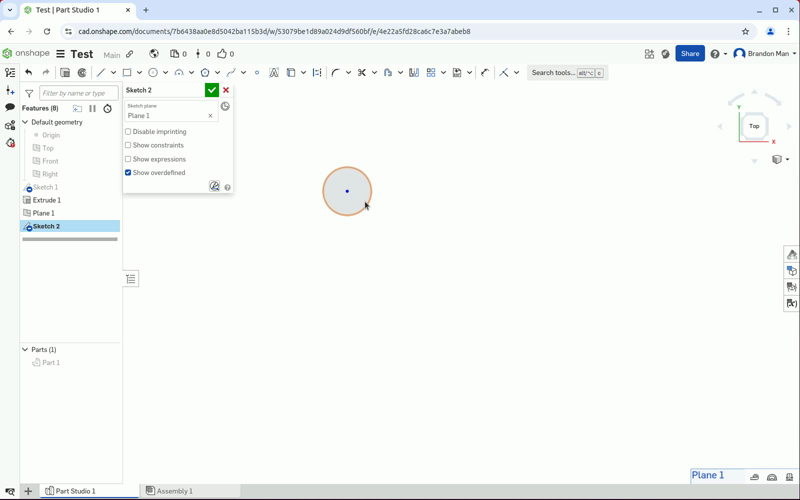
scroll(6)
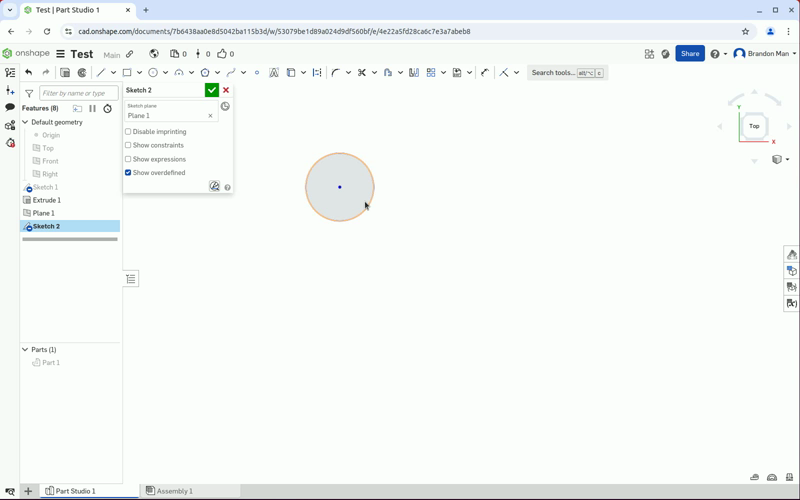
scroll(6)
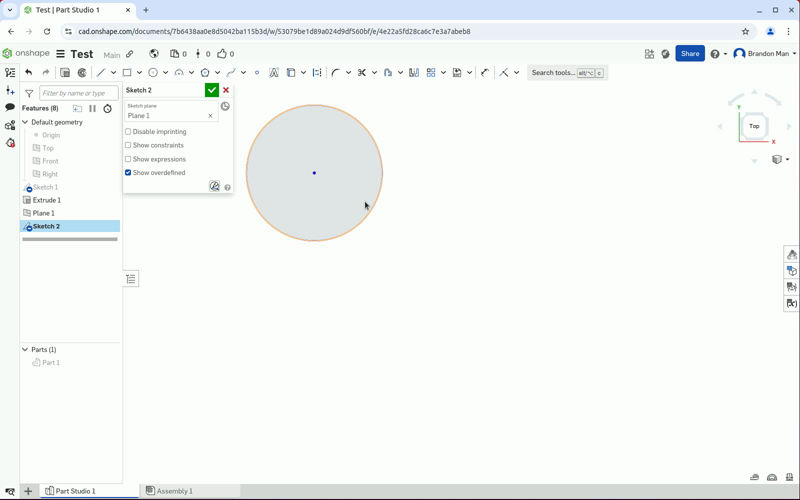
click(365, 201)
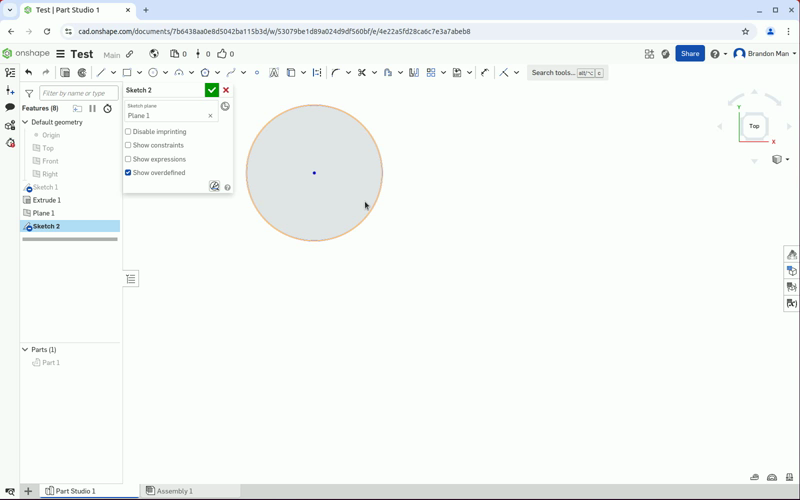
scroll(-6)
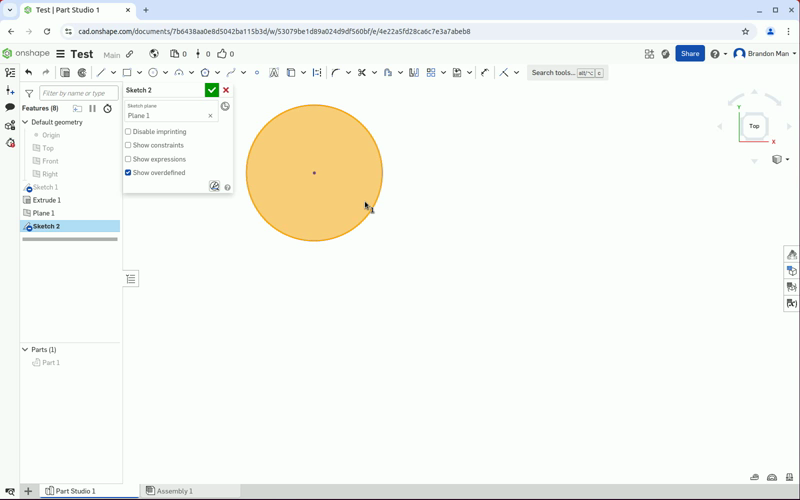
scroll(-6)
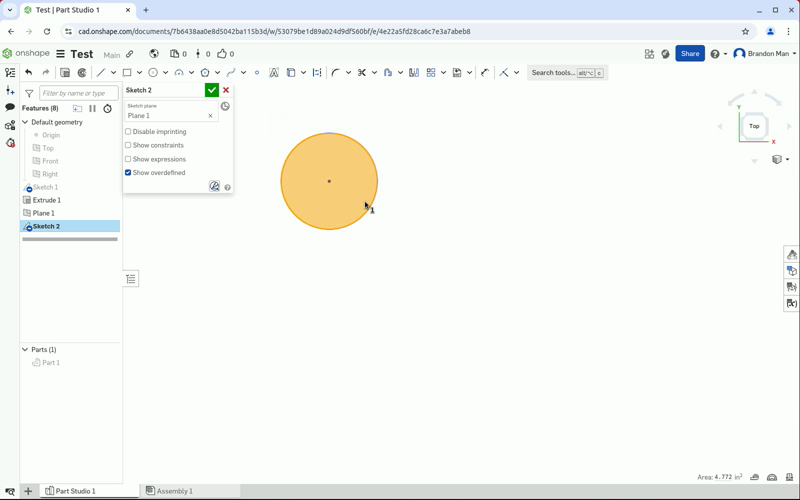
scroll(-6)
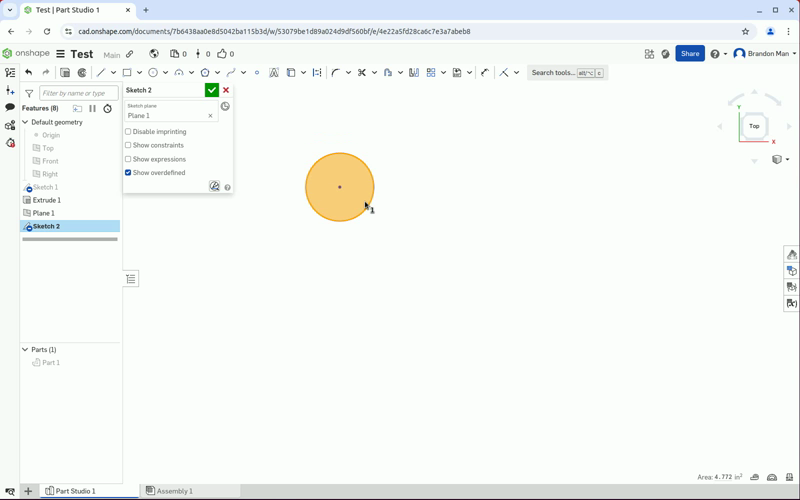
scroll(-6)
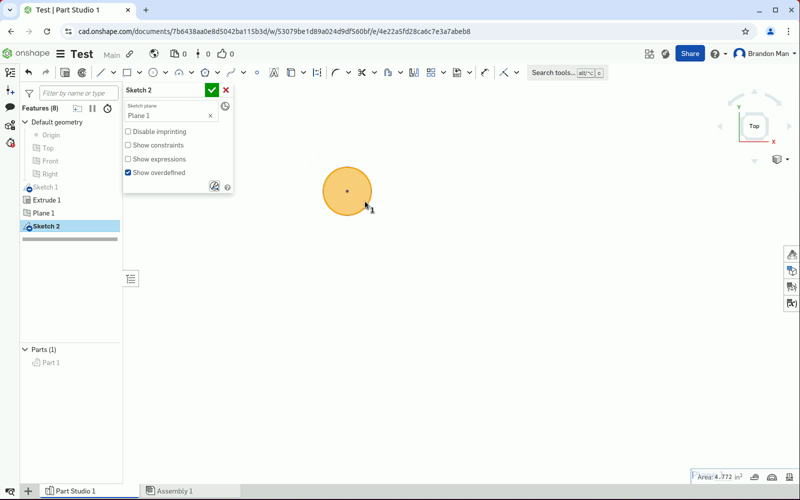
scroll(-6)
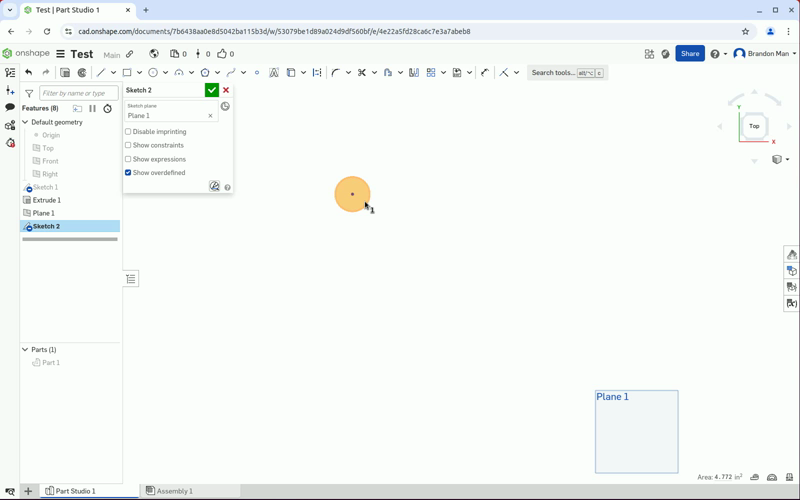
scroll(-6)
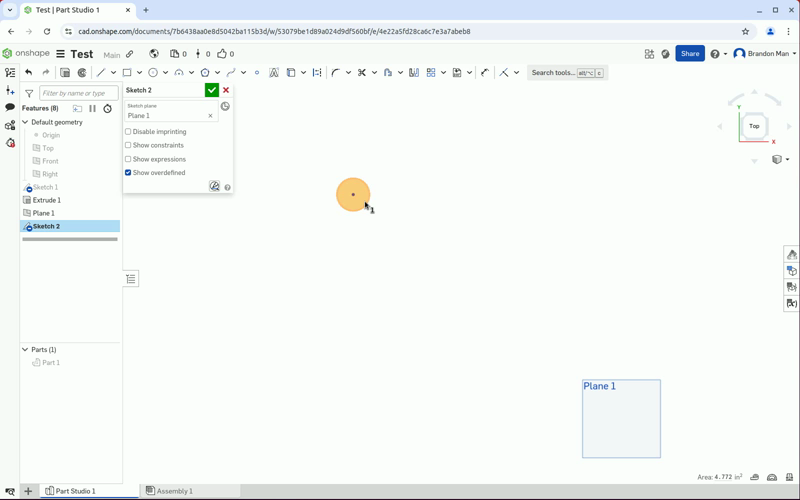
scroll(-6)
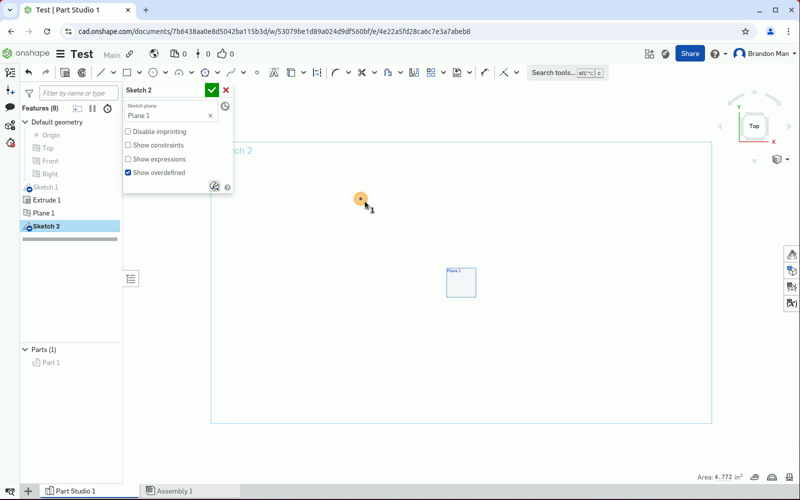
mouse_move(73, 352)
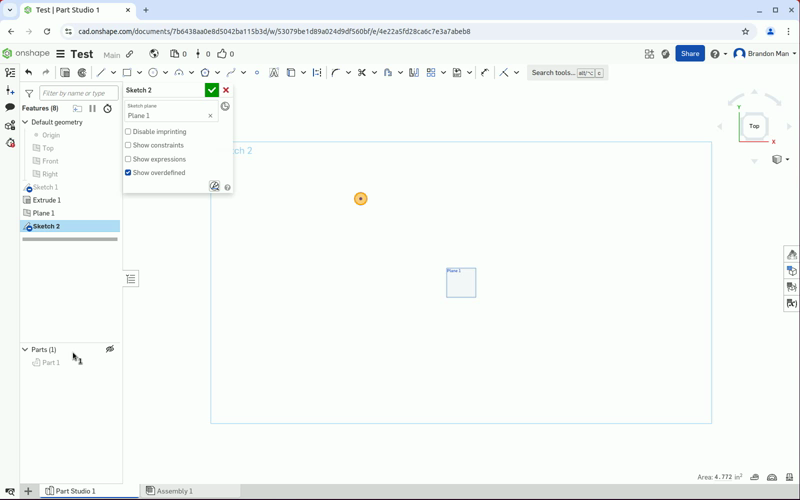
key(shift+y)
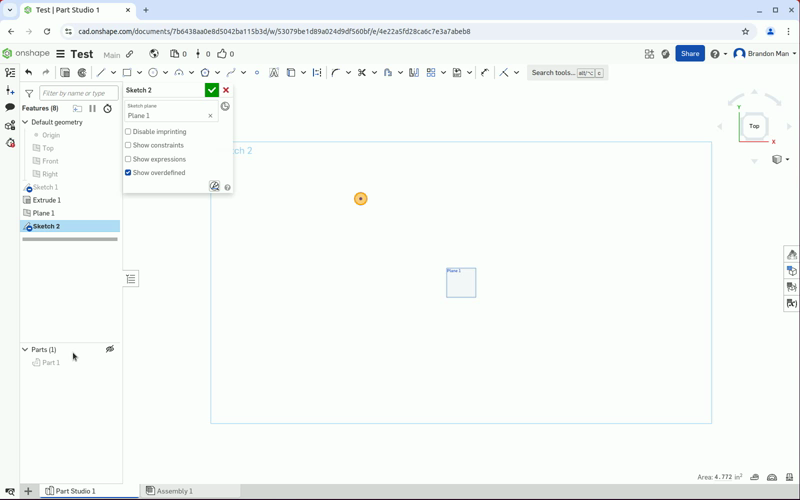
key(shift+e)
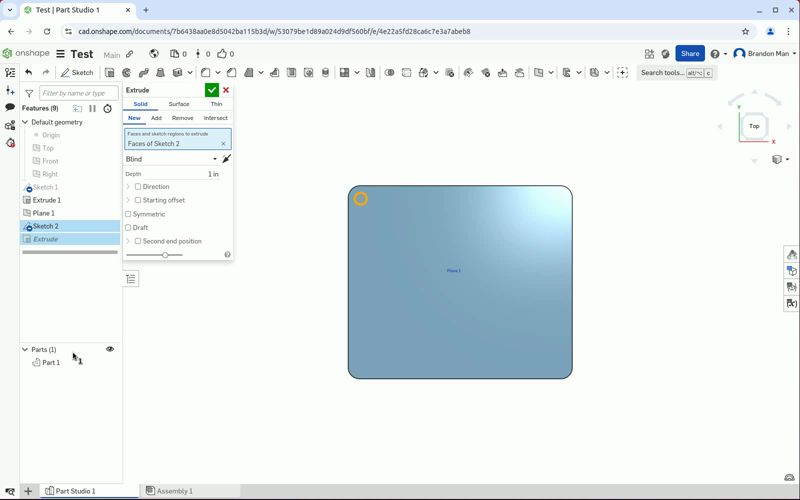
mouse_move(143, 106)
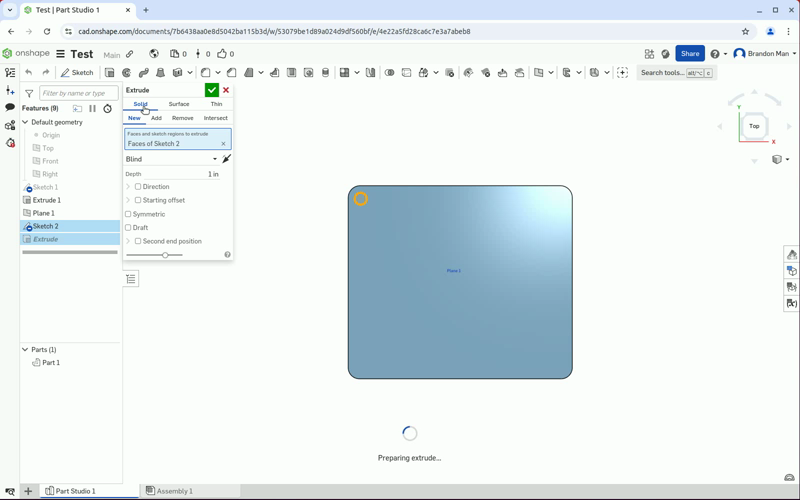
click(143, 106)
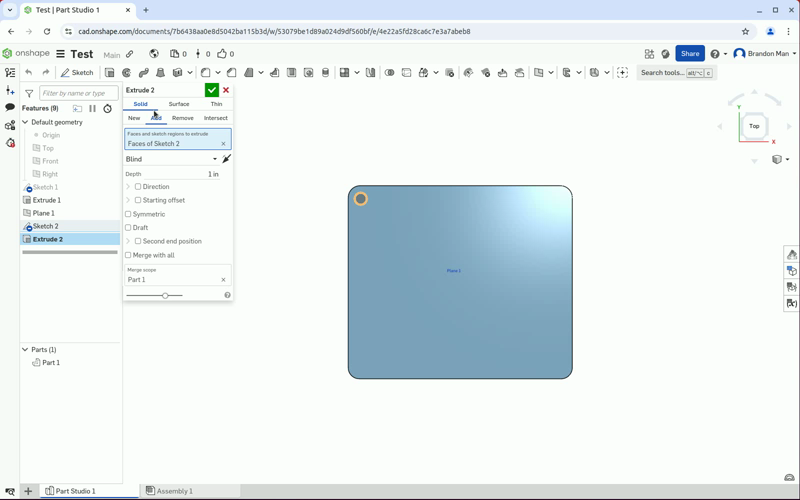
mouse_move(186, 120)
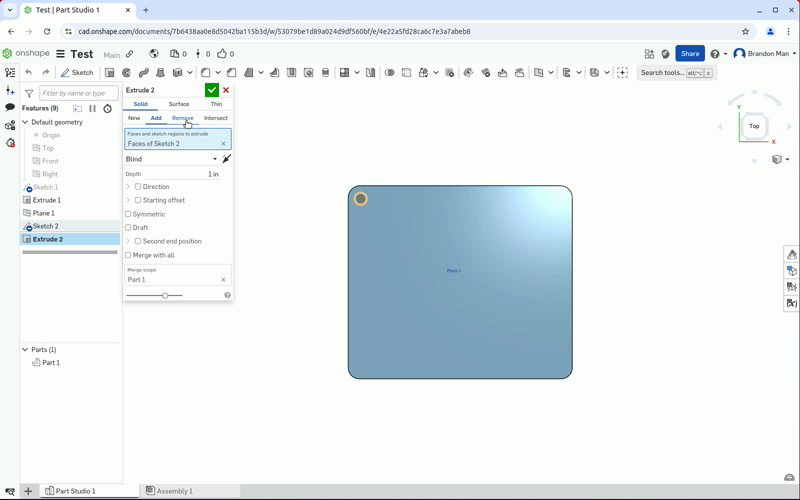
click(186, 120)
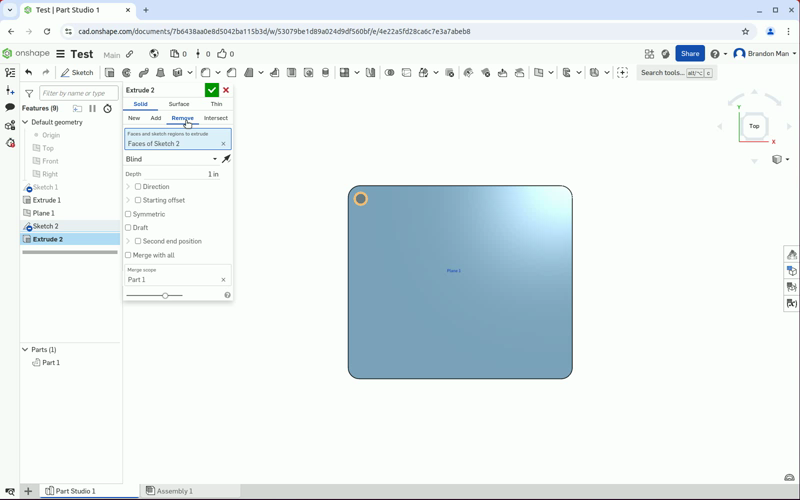
key(tab, 4)
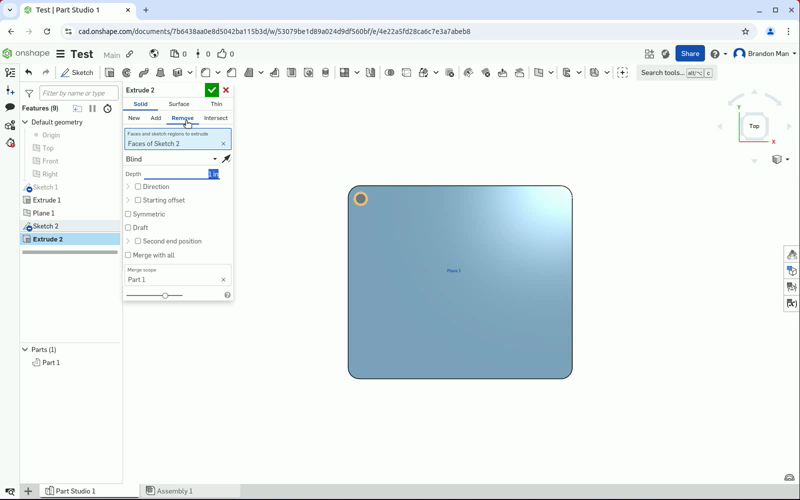
text(3.611)
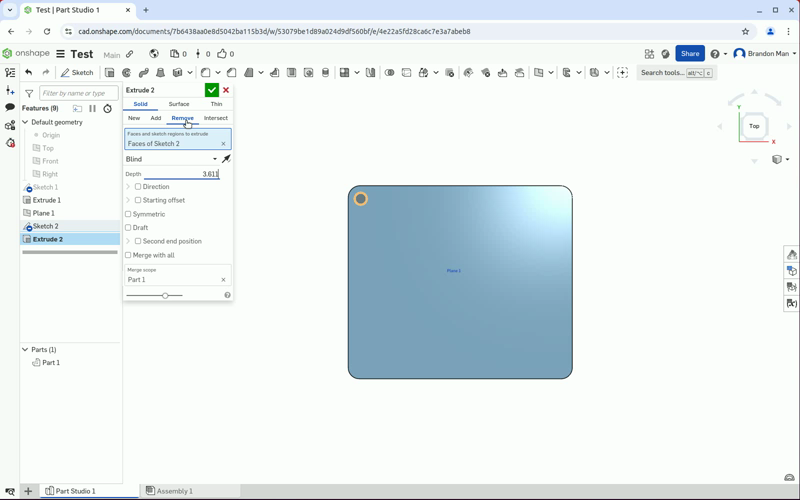
key(tab, 6)
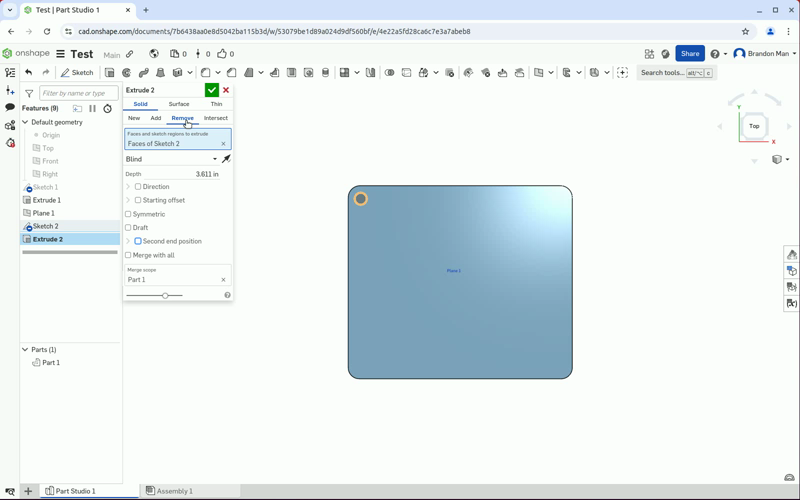
key(space)
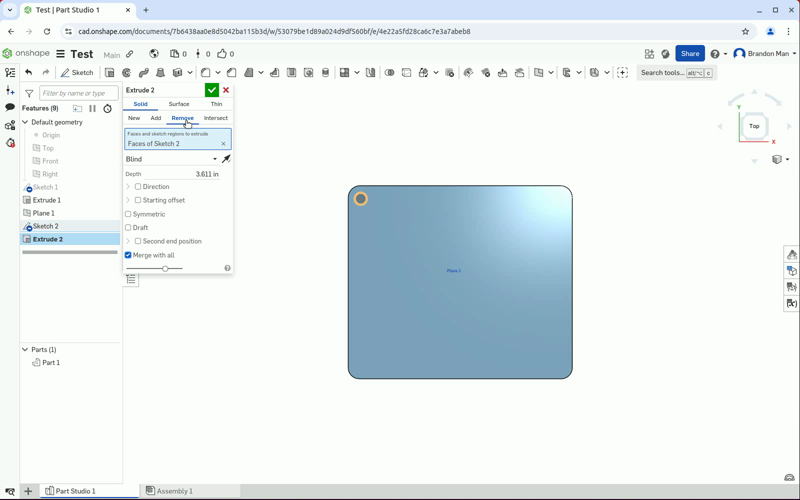
key(enter)
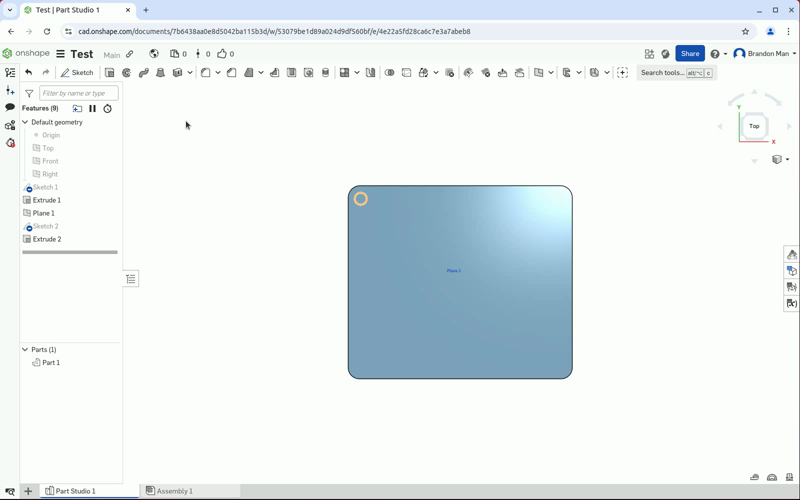
key(shift+h)
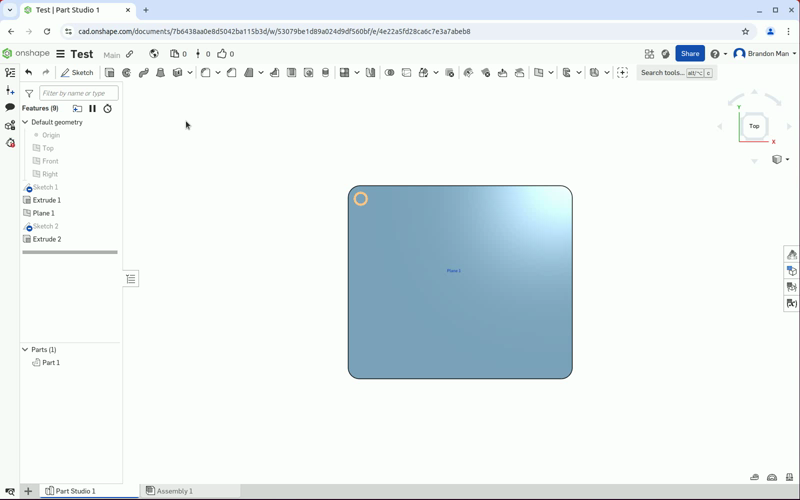
key(shift+h)
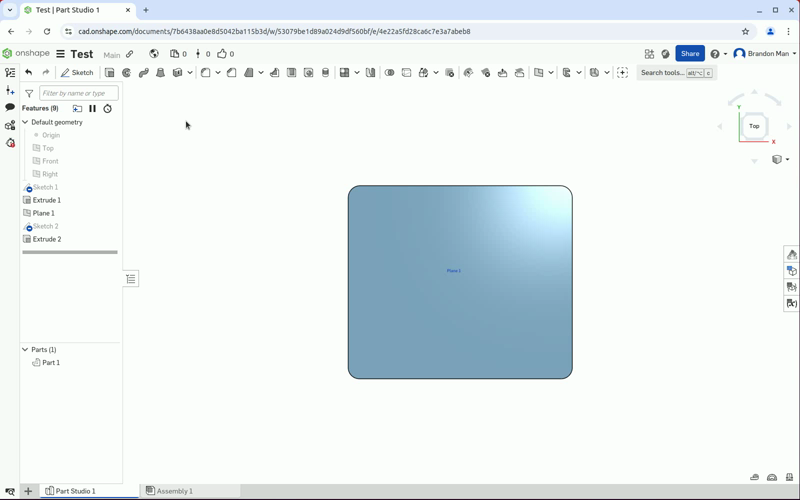
mouse_move(73, 189)
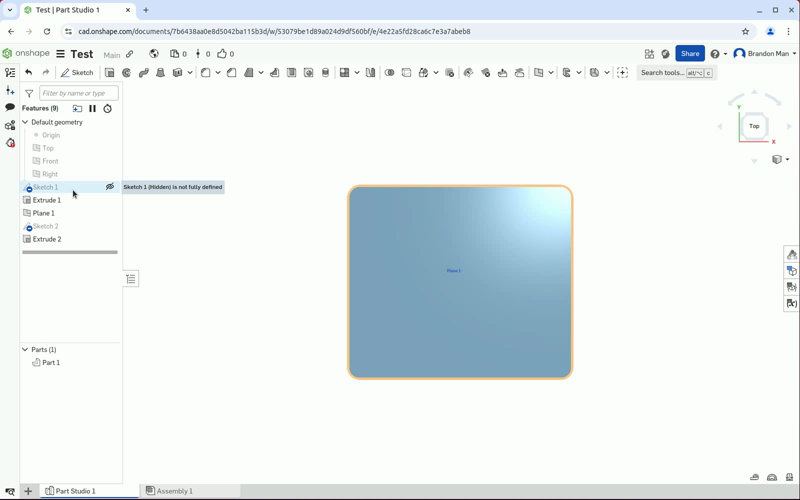
click(73, 189)
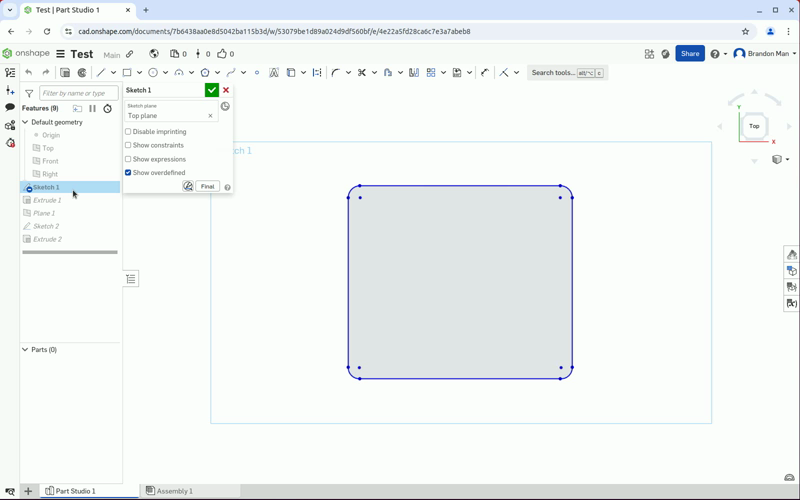
mouse_move(229, 92)
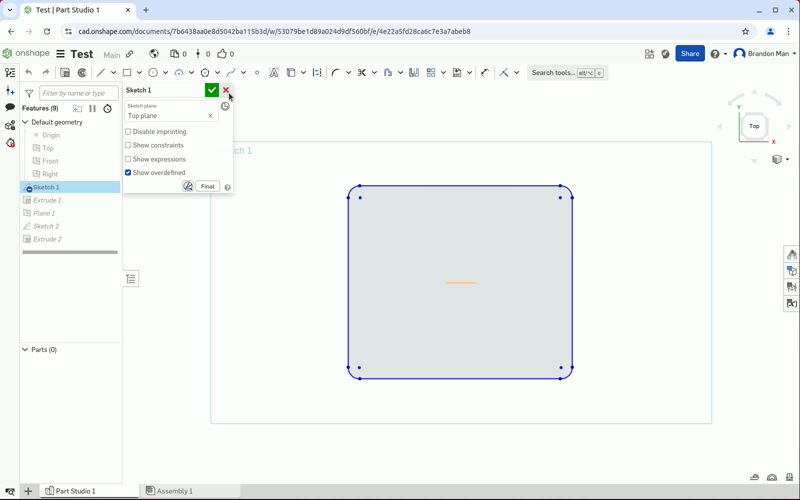
click(229, 92)
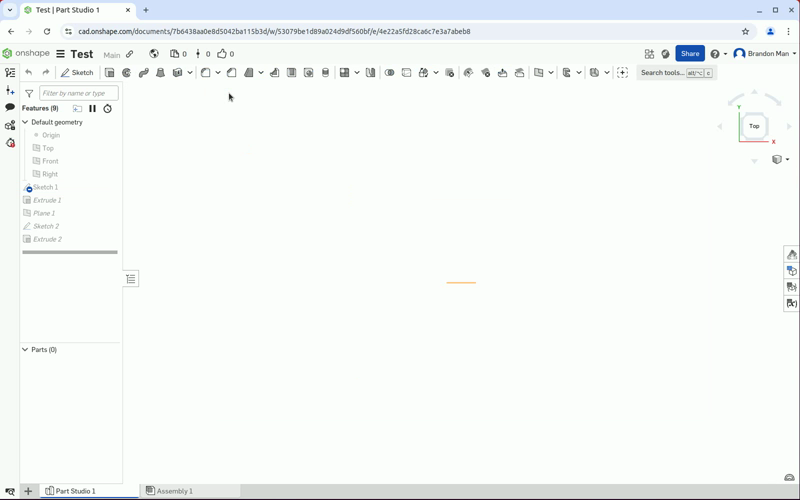
key(shift+s)
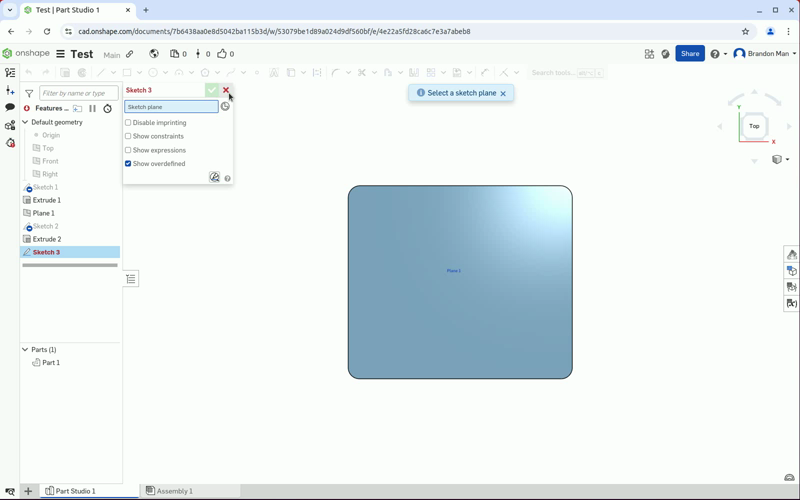
mouse_move(73, 215)
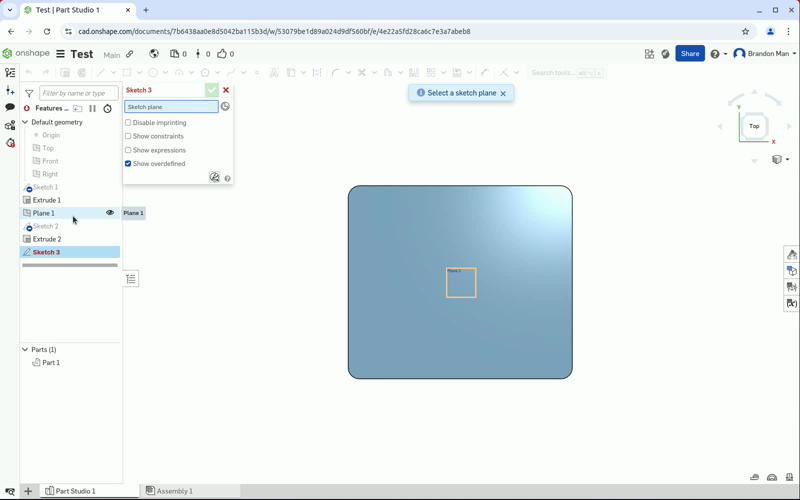
click(73, 215)
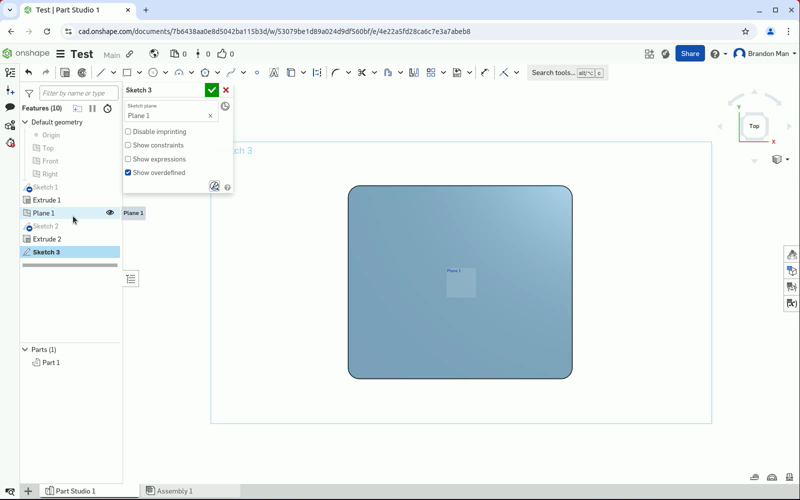
mouse_move(73, 352)
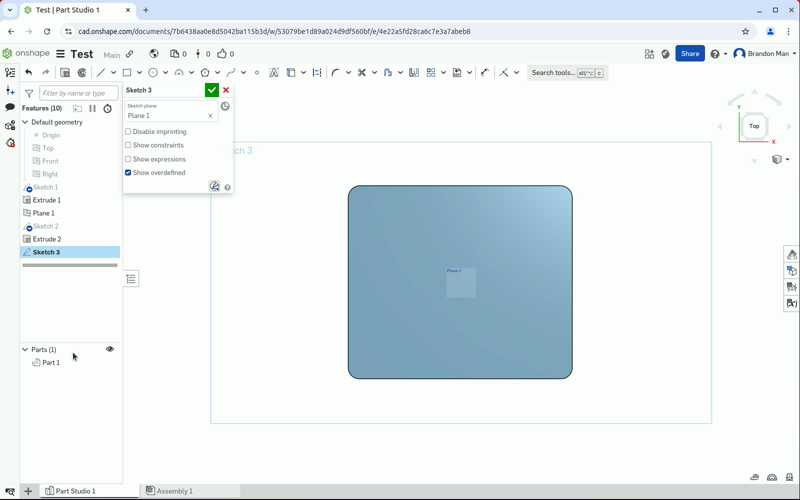
key(y)
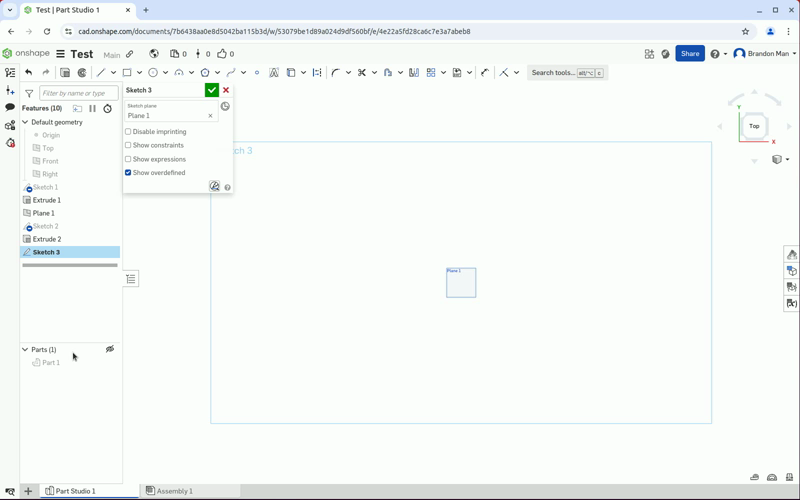
key(c)
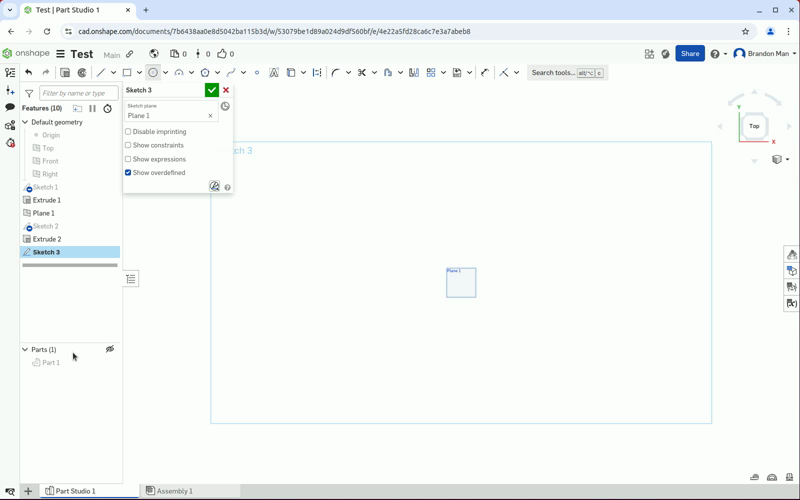
key_down(shift)
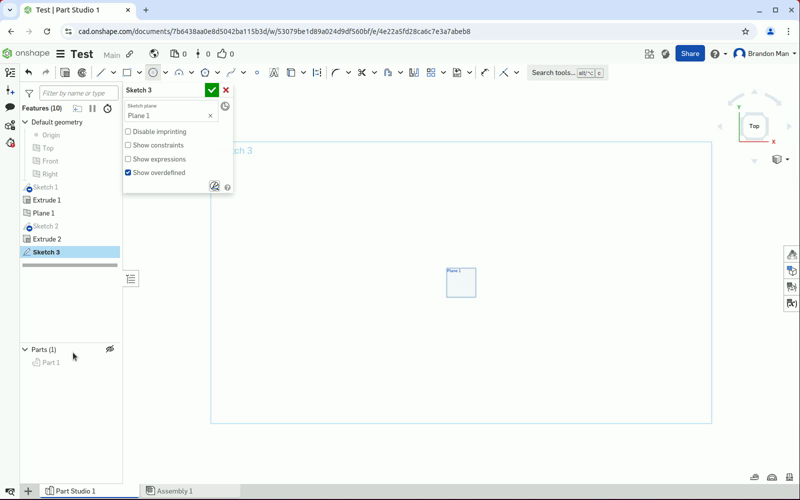
mouse_move(561, 198)
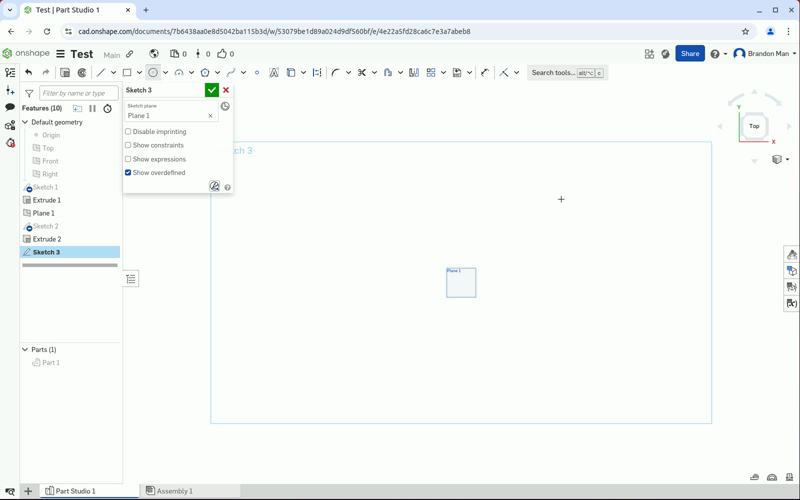
click(561, 198)
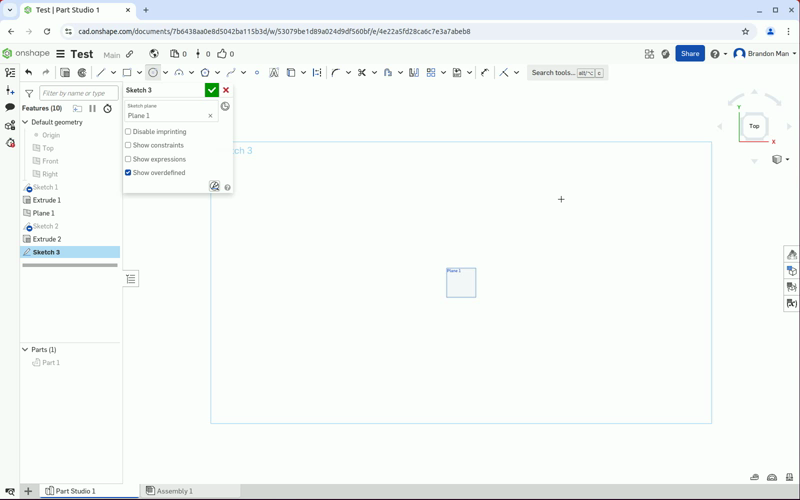
key_up(shift)
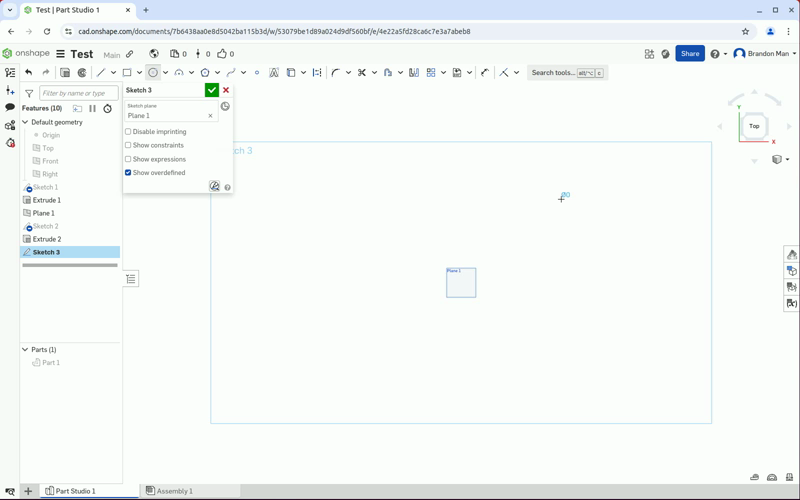
mouse_move(567, 198)
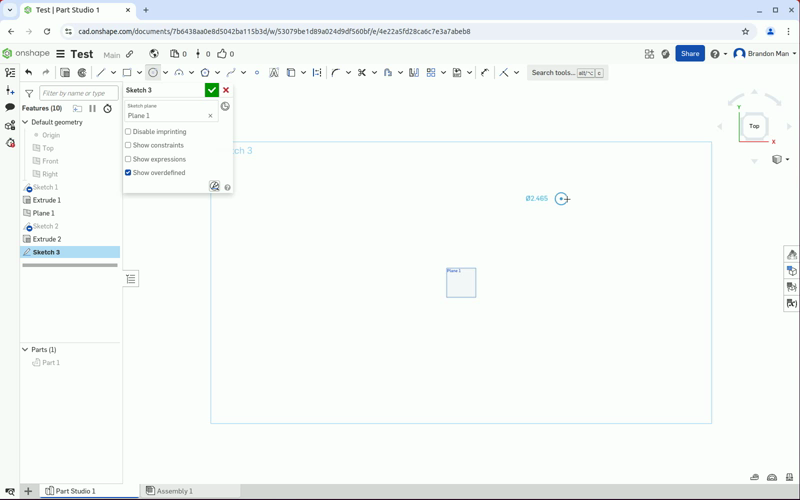
click(567, 198)
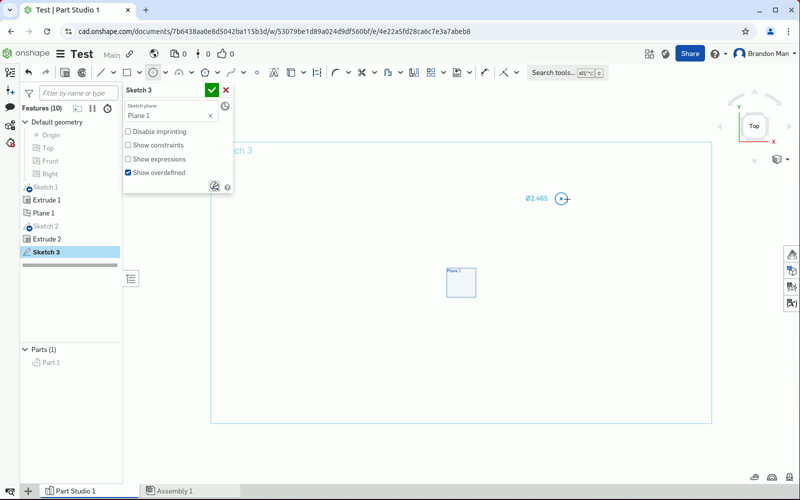
key(esc)
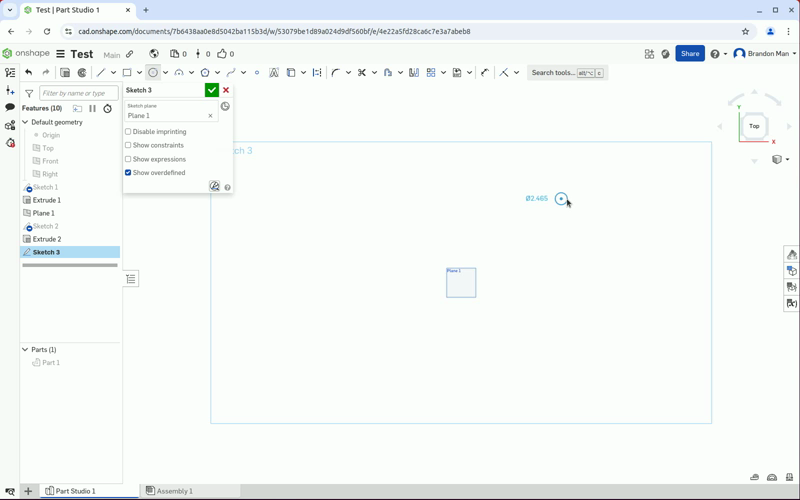
mouse_move(559, 201)
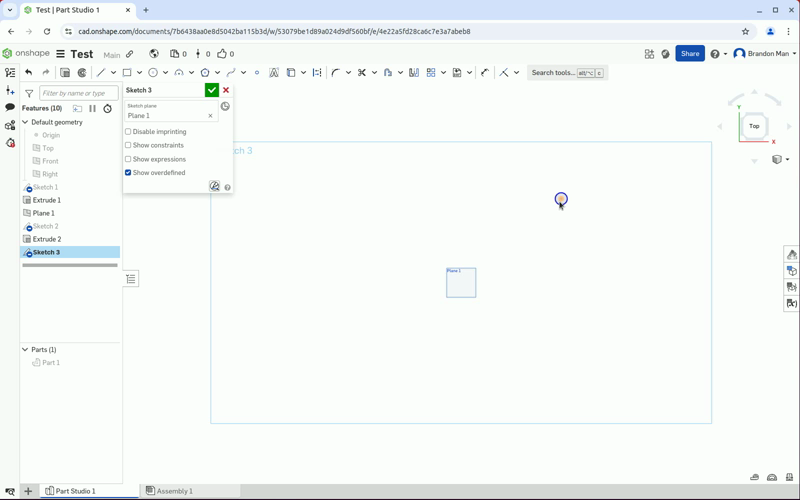
scroll(6)
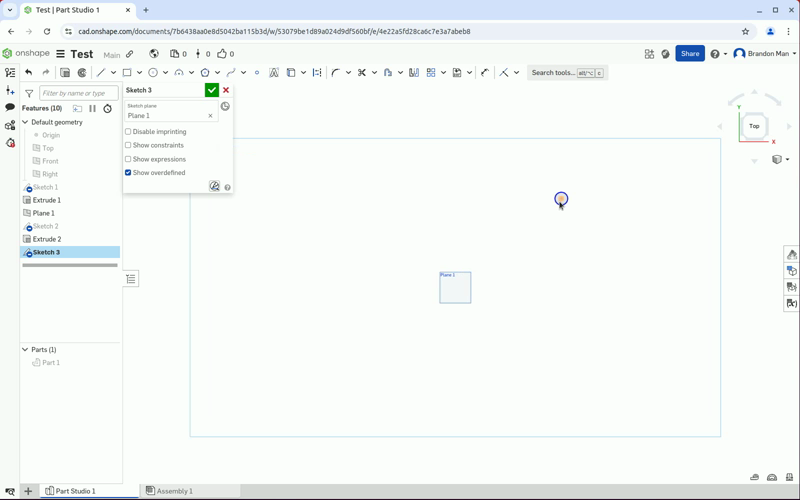
scroll(6)
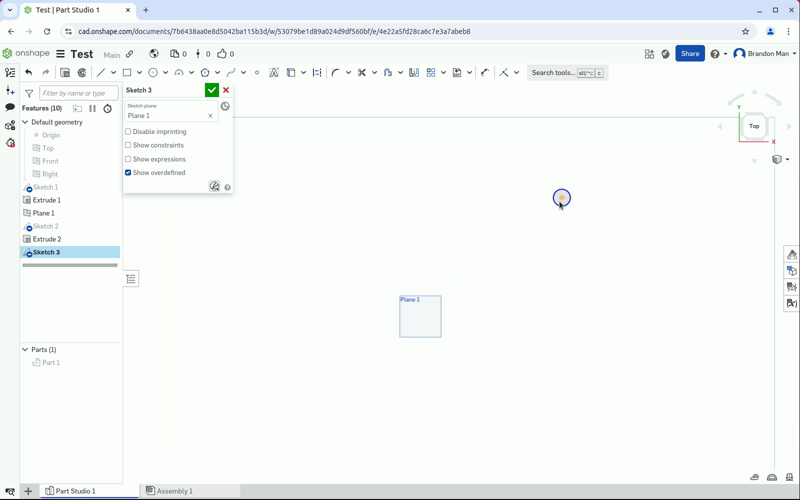
scroll(6)
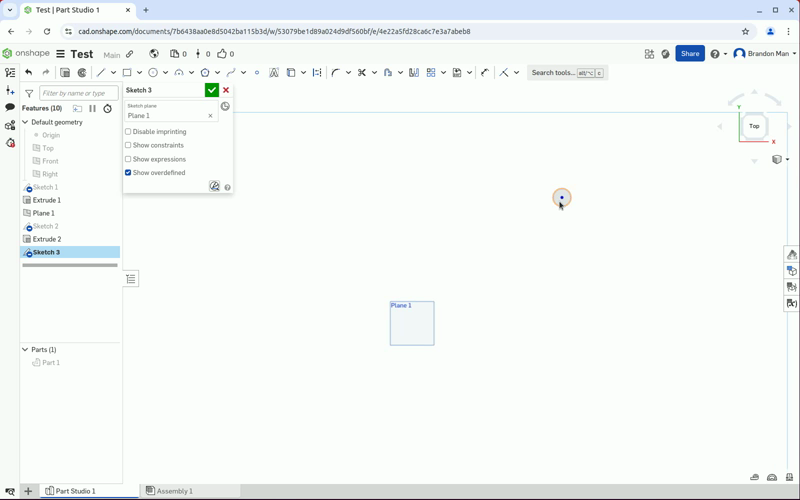
scroll(6)
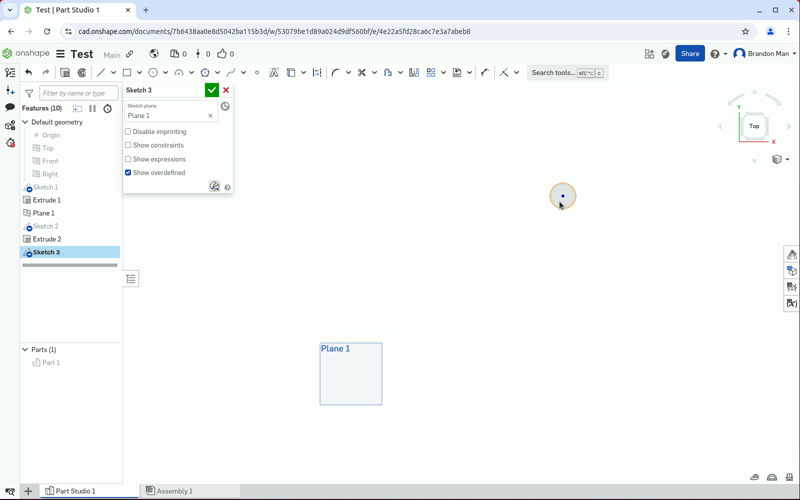
scroll(6)
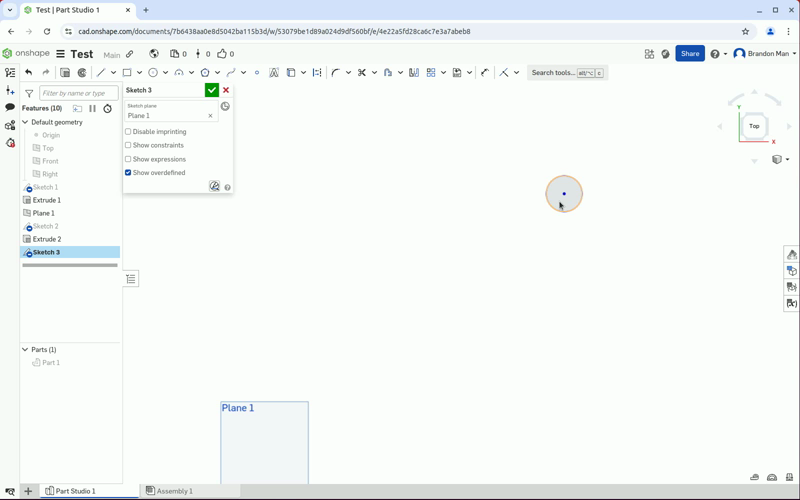
scroll(6)
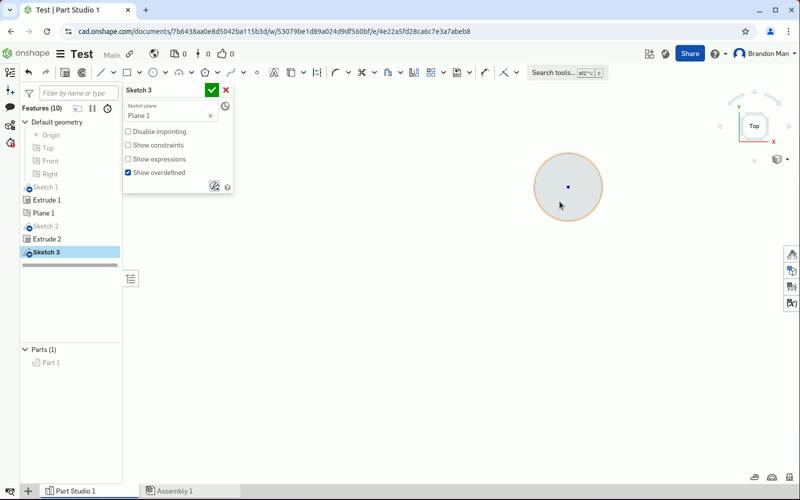
scroll(6)
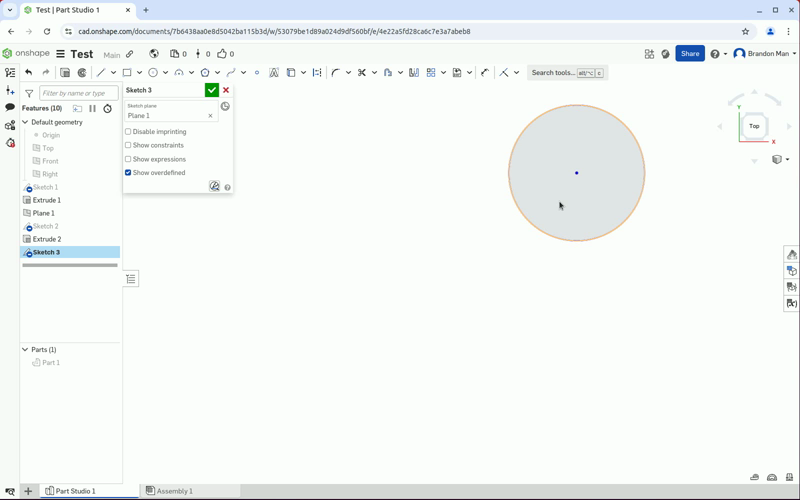
click(559, 201)
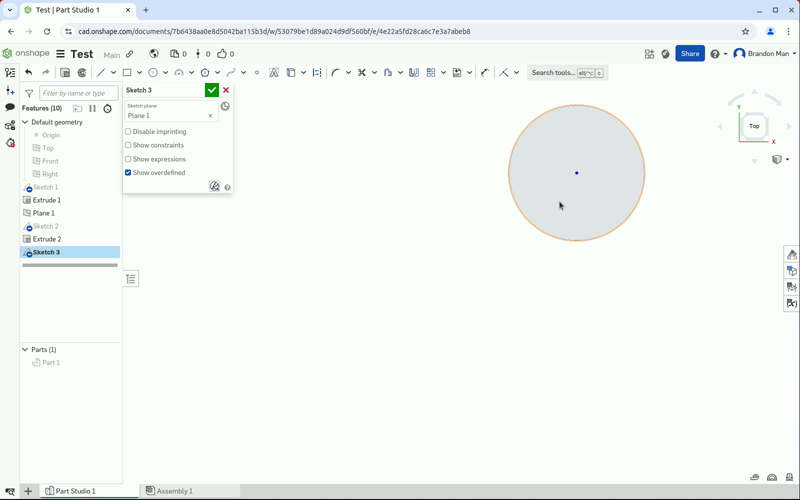
scroll(-6)
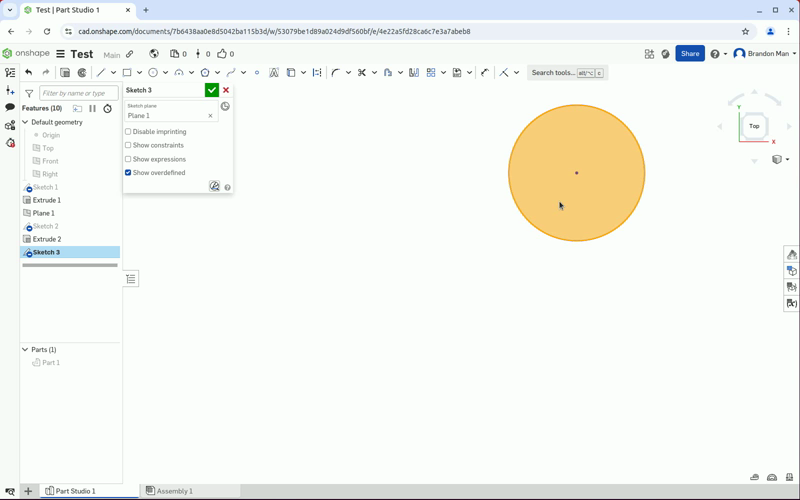
scroll(-6)
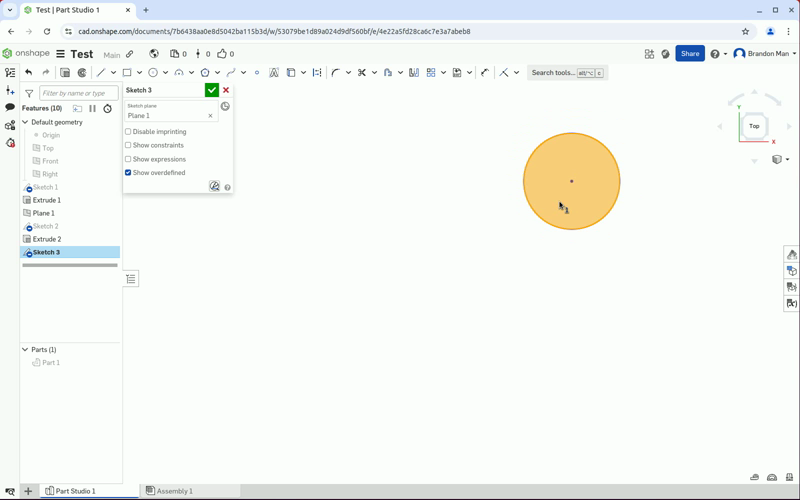
scroll(-6)
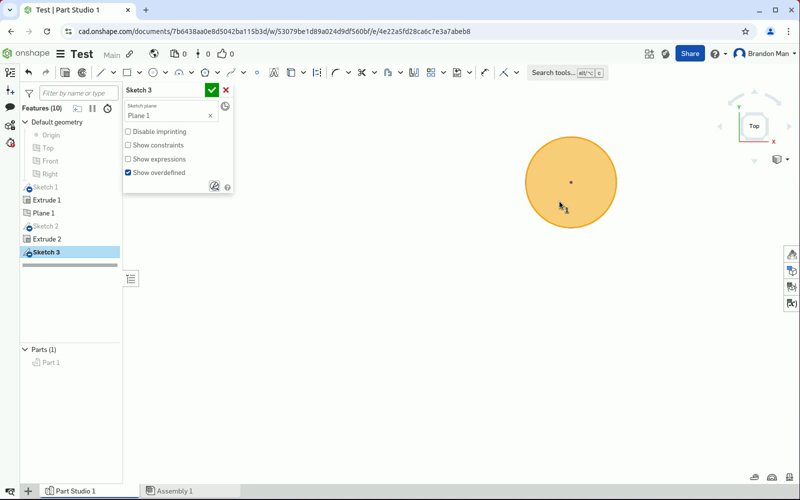
scroll(-6)
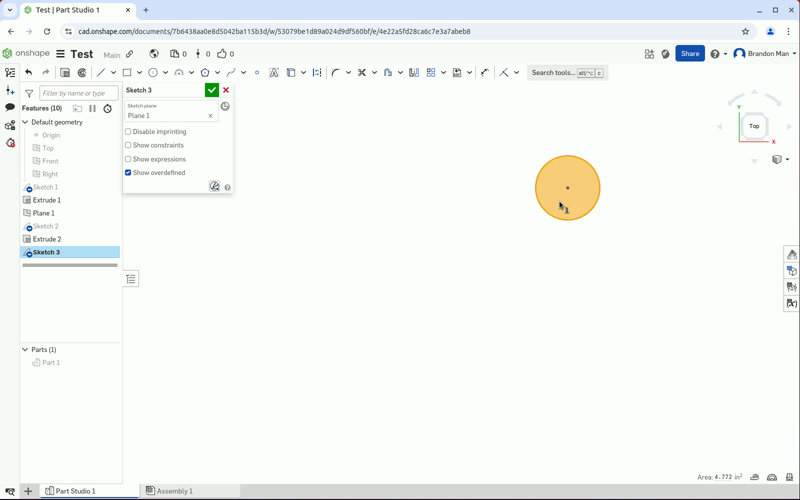
scroll(-6)
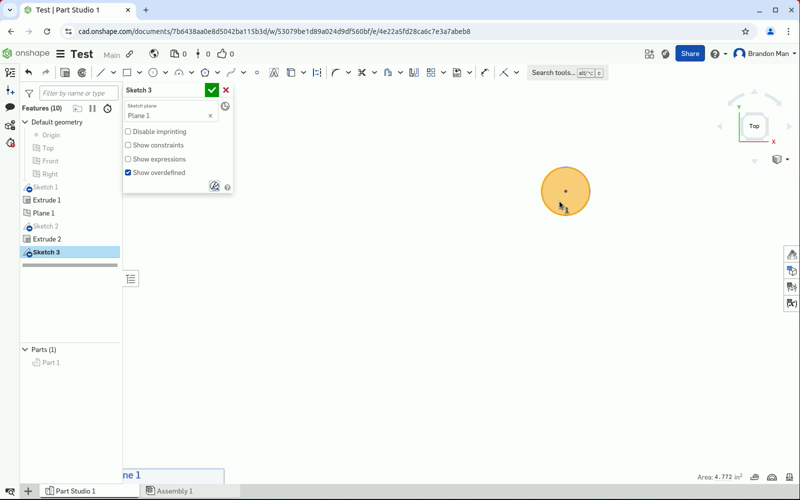
scroll(-6)
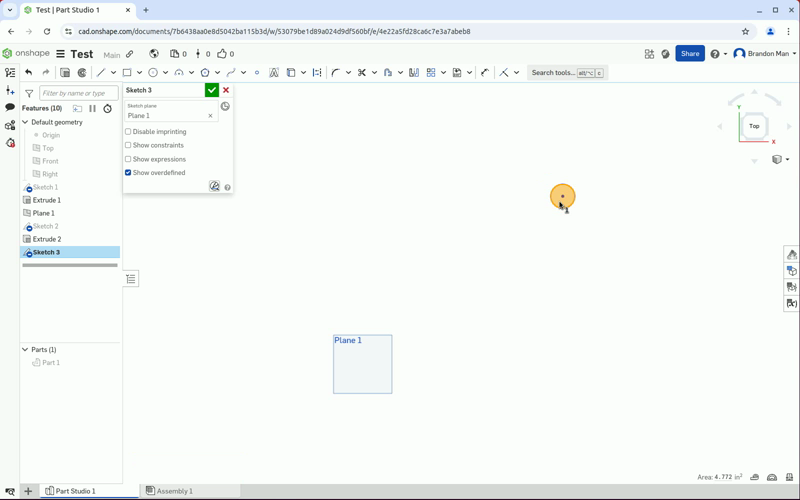
scroll(-6)
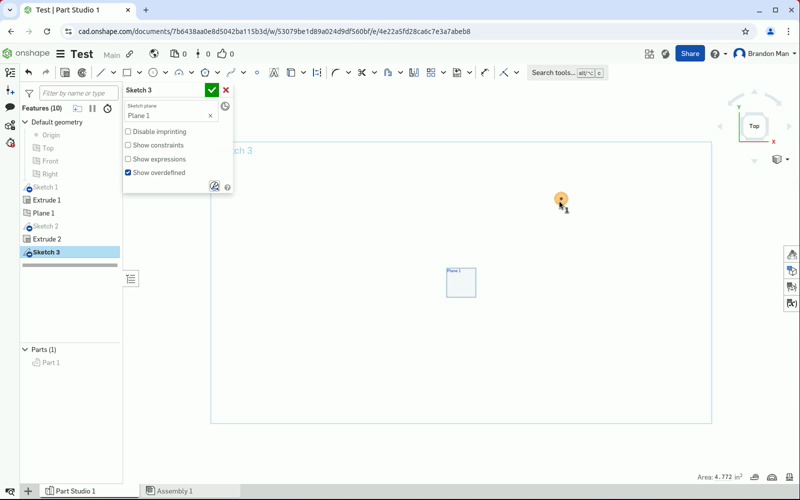
mouse_move(73, 352)
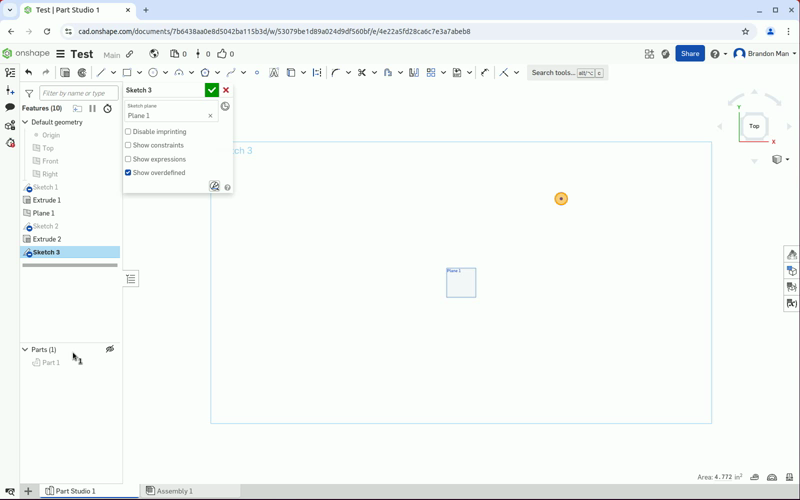
key(shift+y)
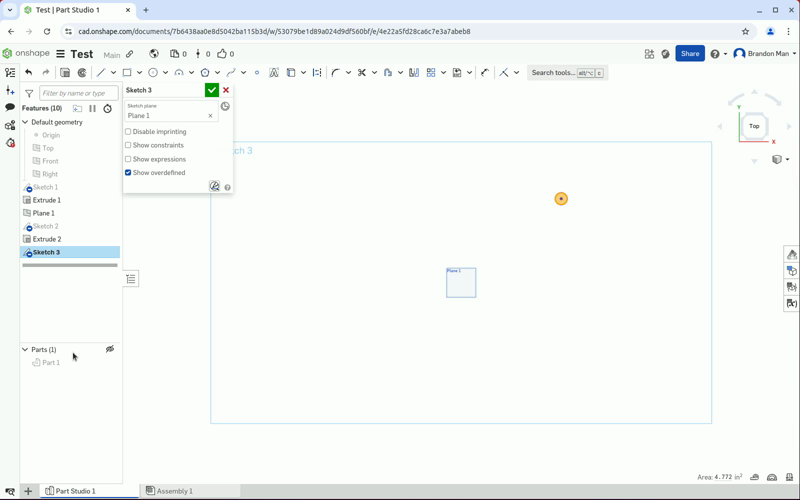
key(shift+e)
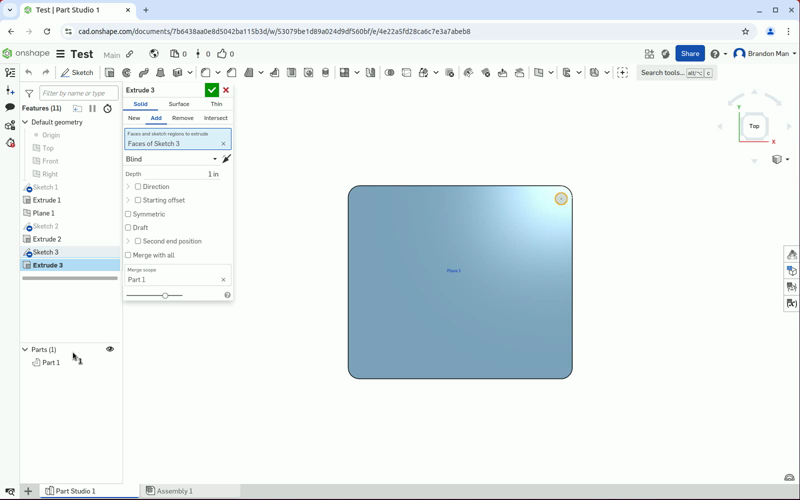
mouse_move(143, 106)
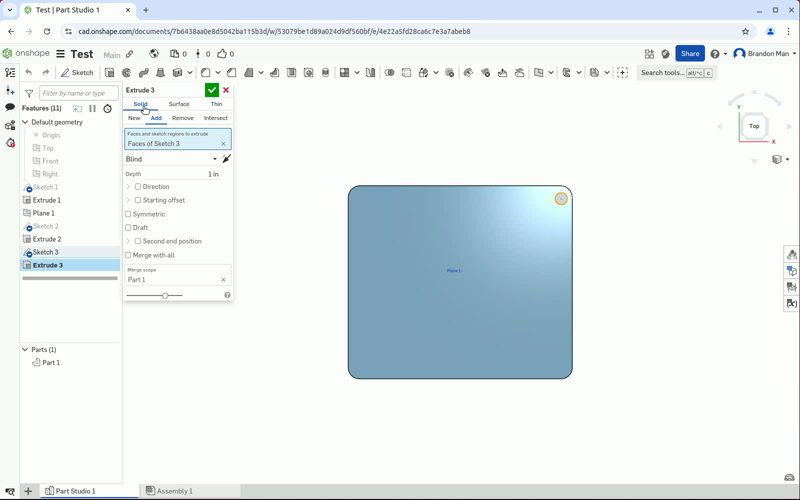
click(143, 106)
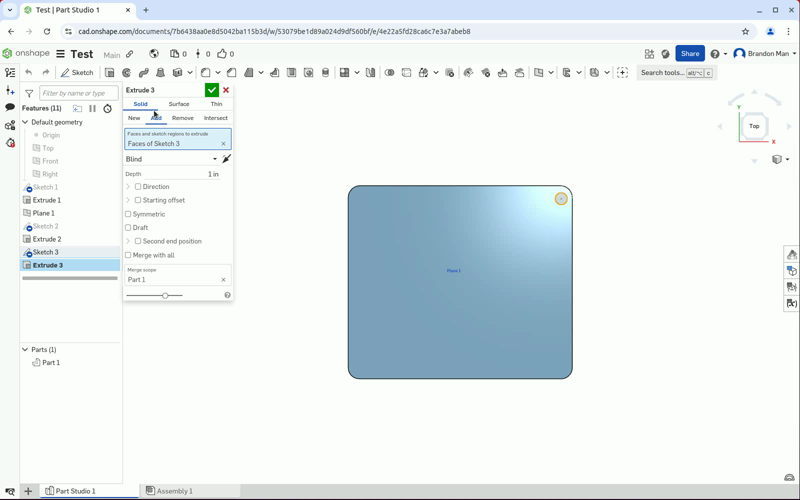
mouse_move(186, 120)
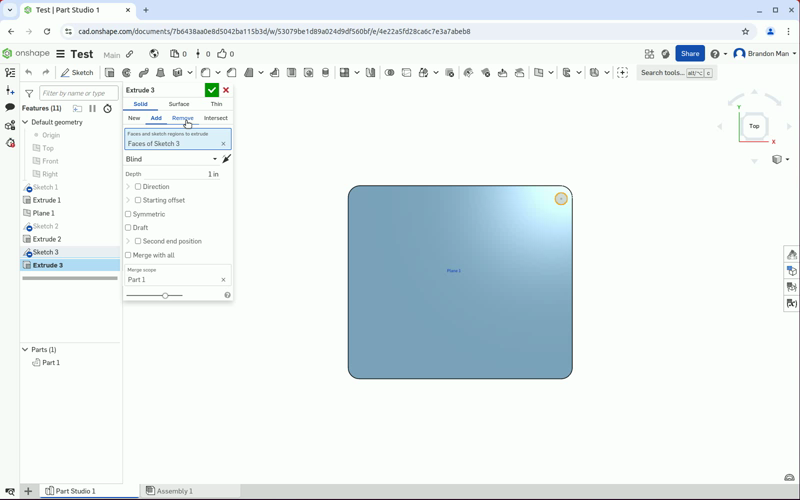
click(186, 120)
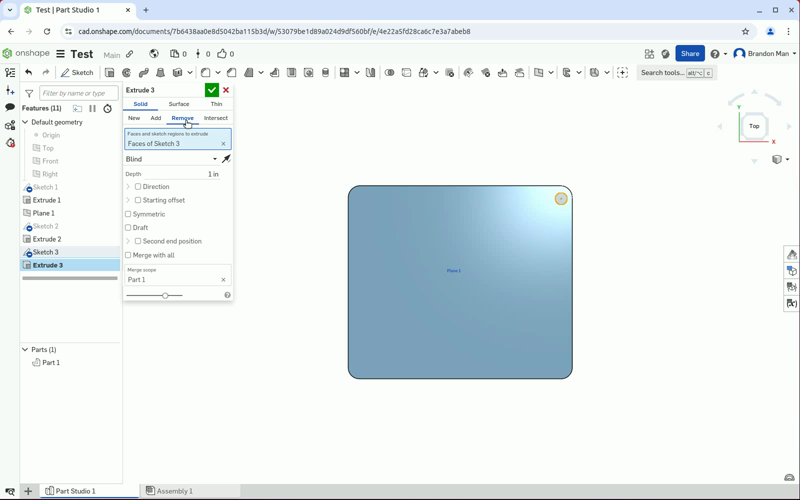
key(tab, 4)
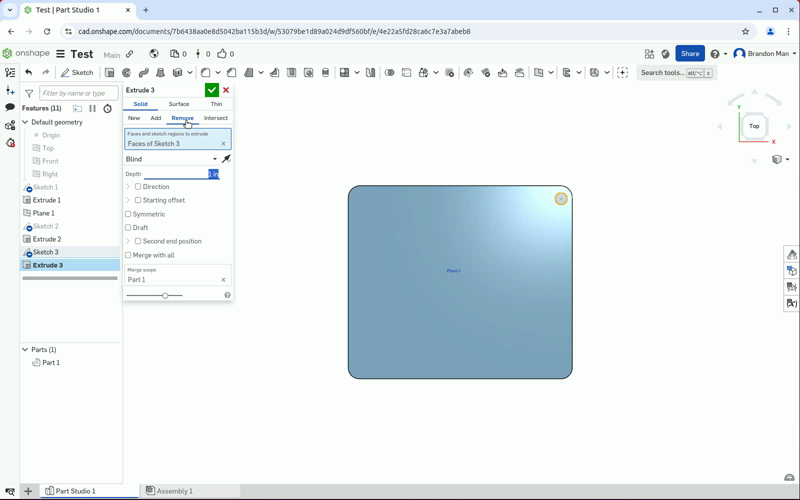
text(3.611)
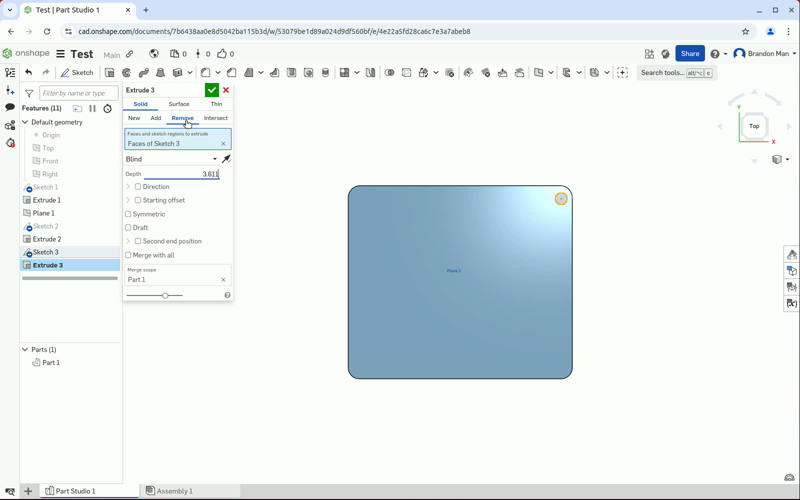
key(tab, 6)
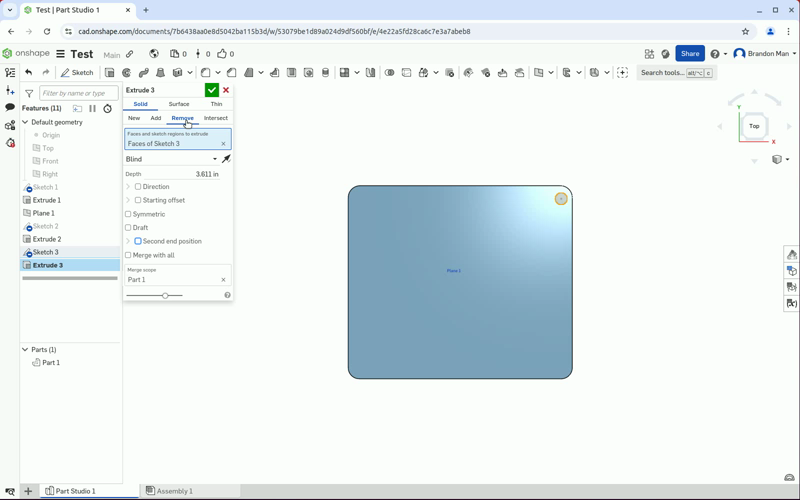
key(space)
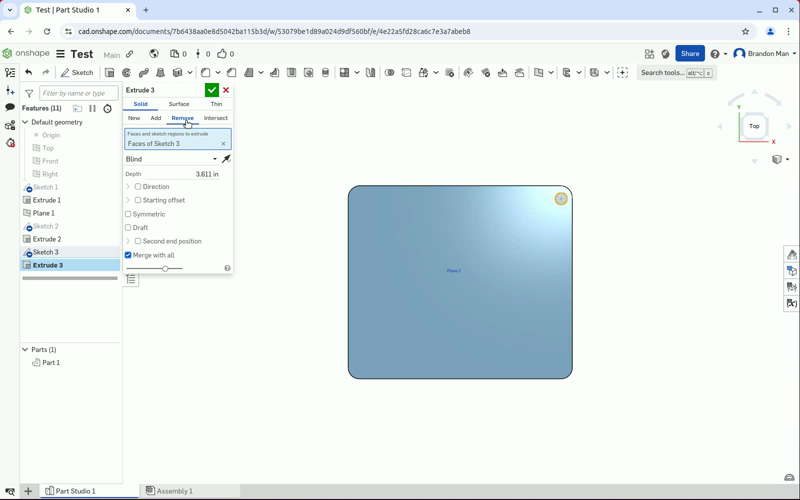
key(enter)
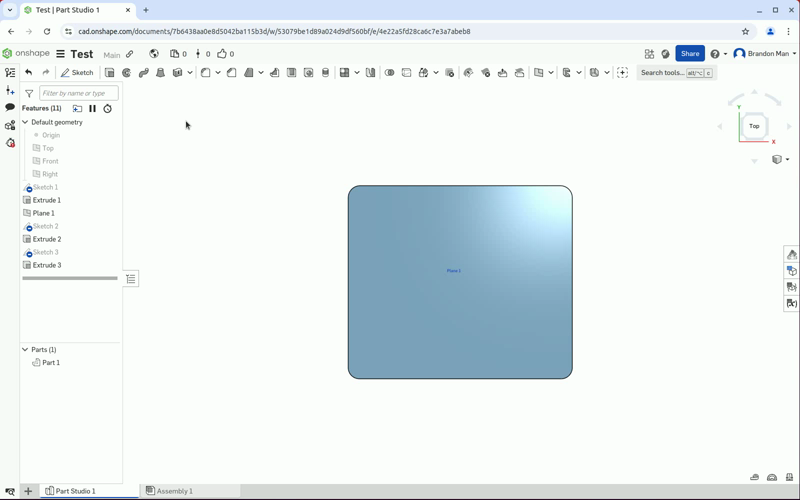
key(shift+h)
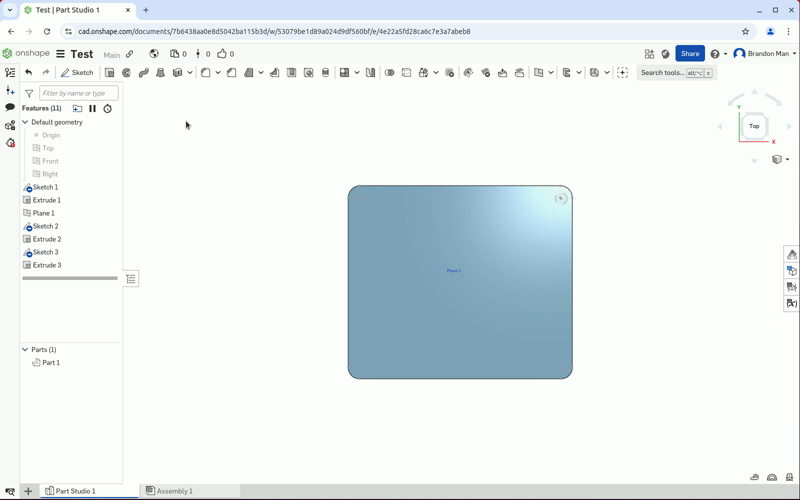
key(shift+h)
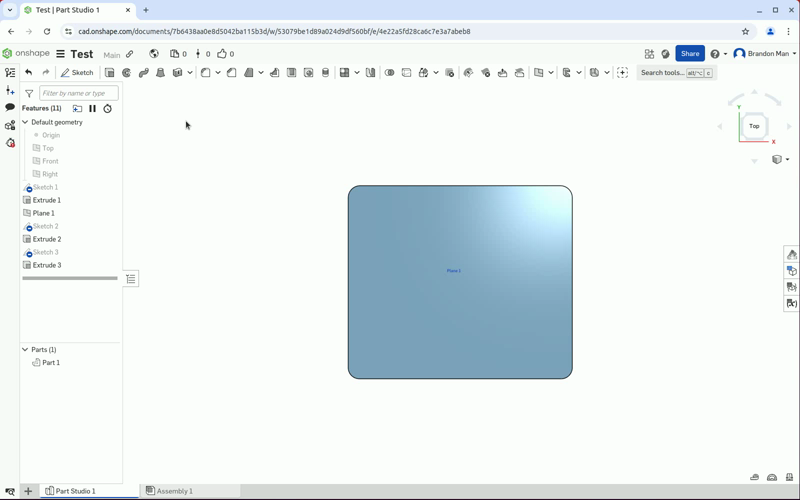
mouse_move(73, 189)
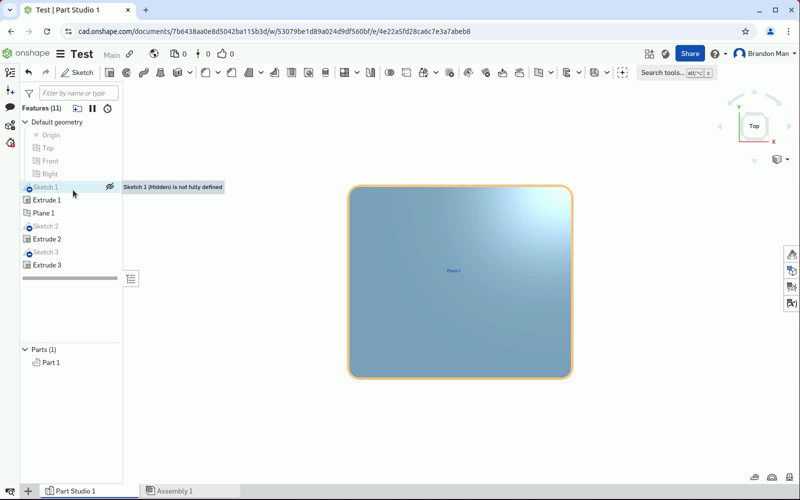
click(73, 189)
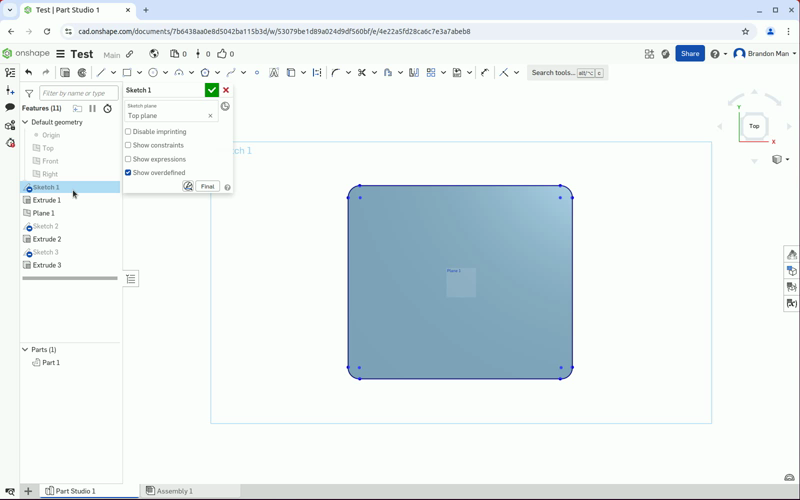
mouse_move(229, 92)
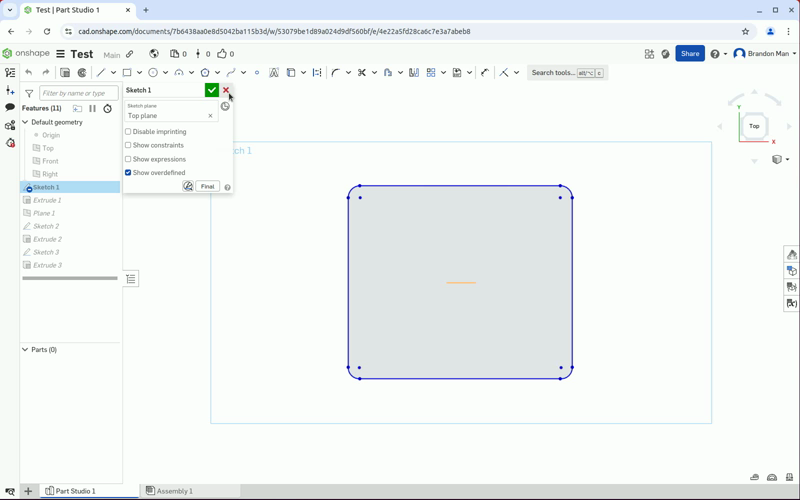
click(229, 92)
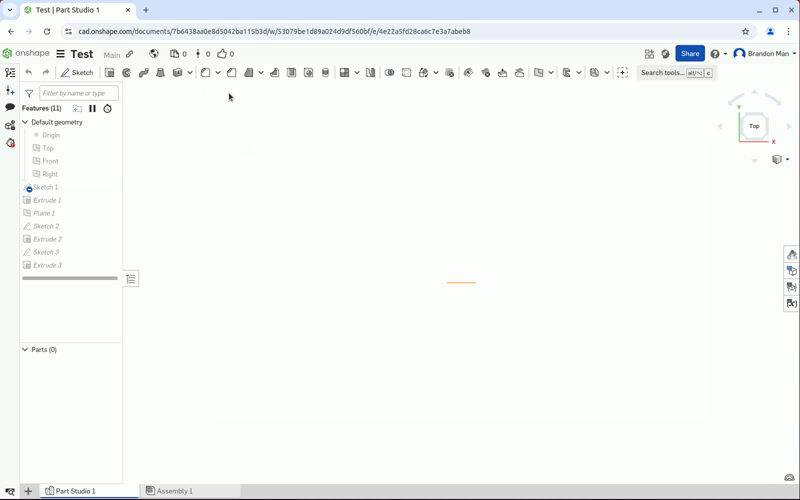
key(shift+s)
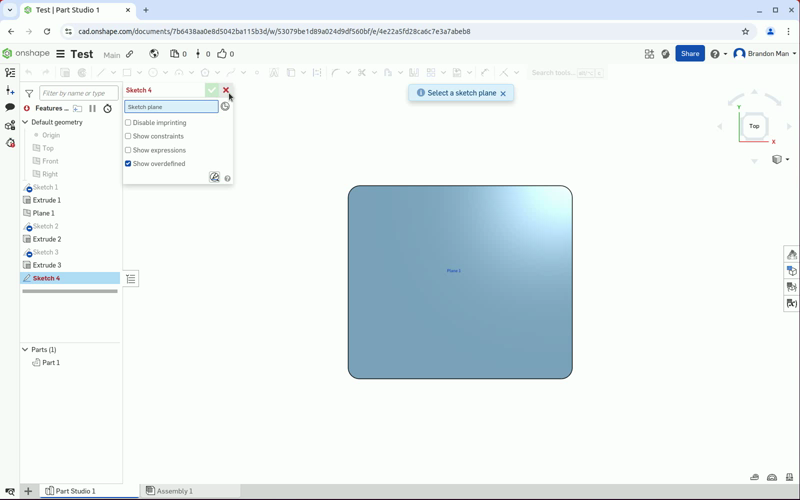
mouse_move(73, 215)
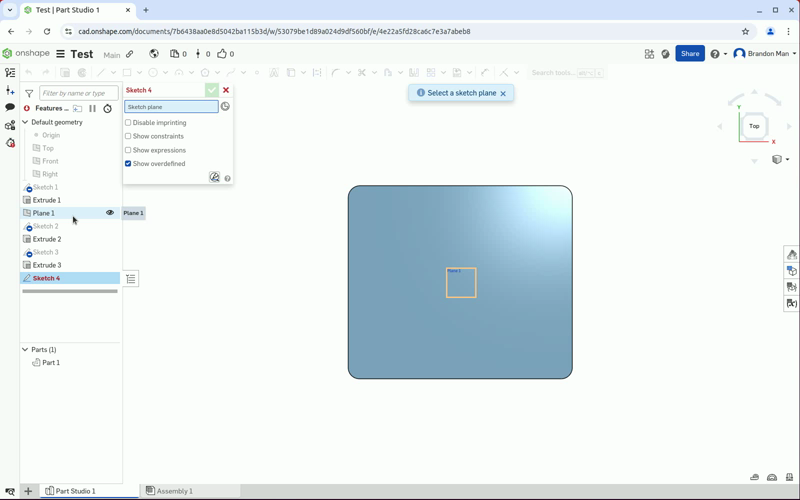
click(73, 215)
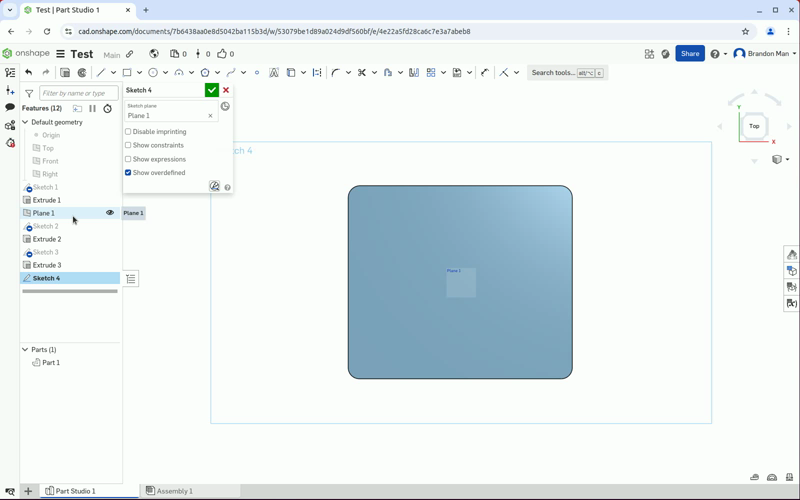
mouse_move(73, 352)
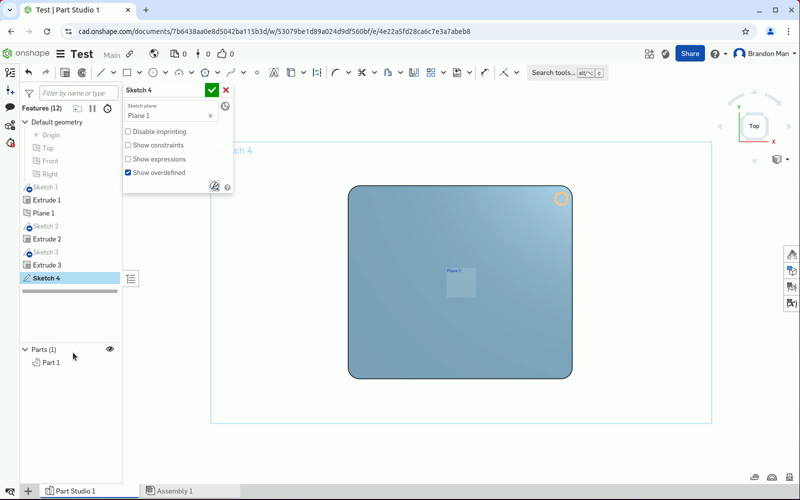
key(y)
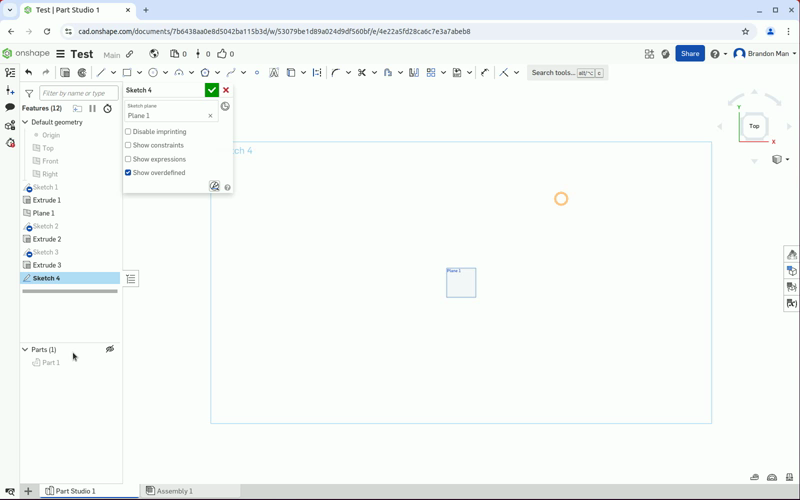
key(c)
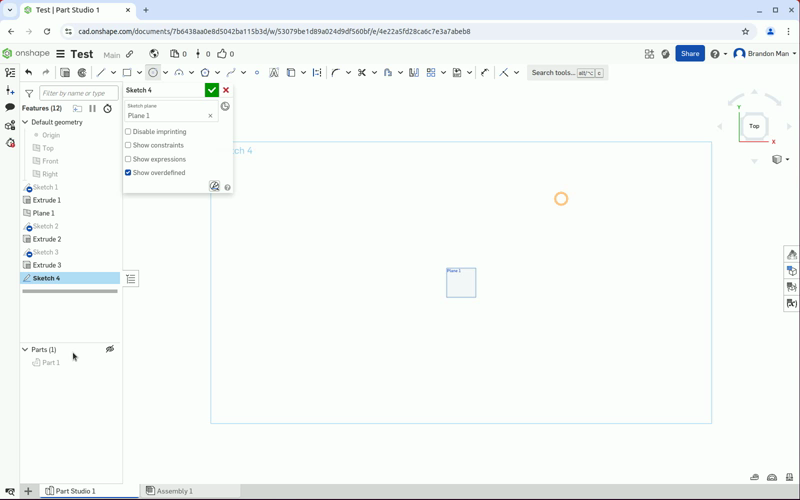
key_down(shift)
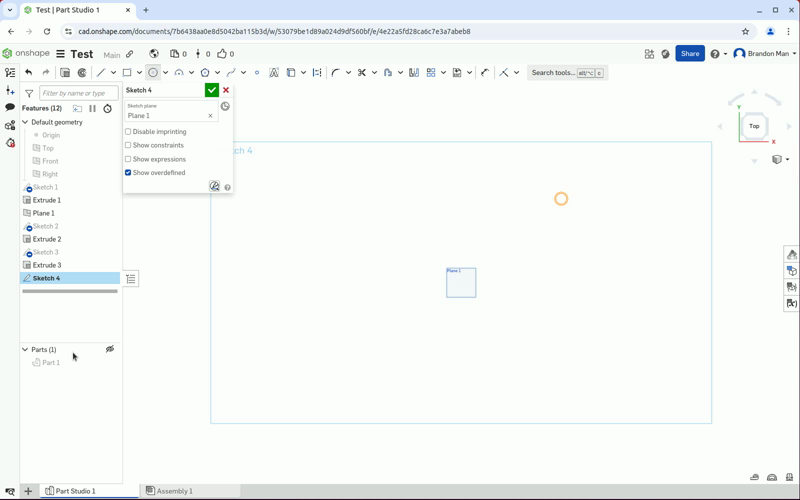
mouse_move(561, 367)
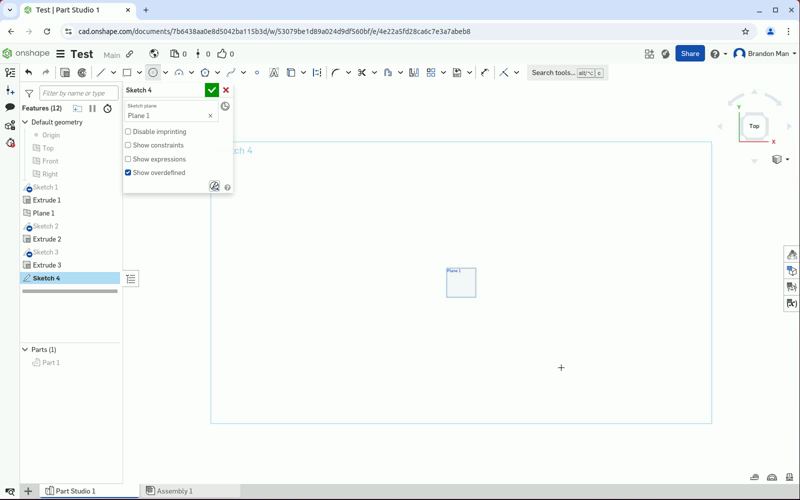
click(561, 367)
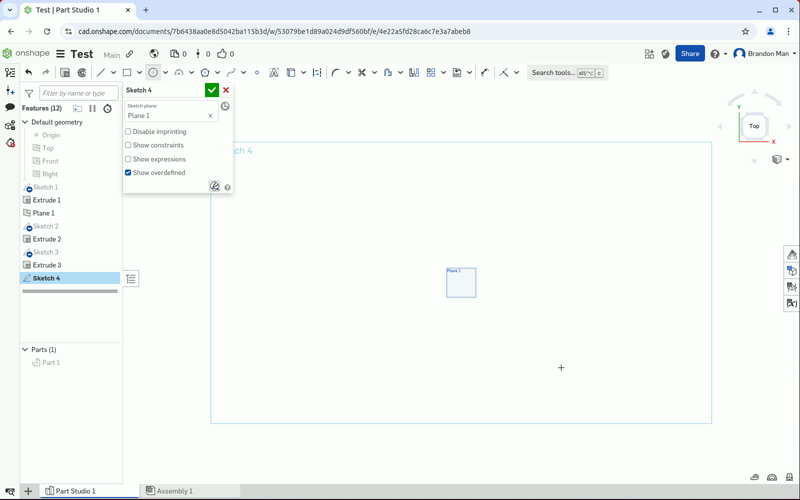
key_up(shift)
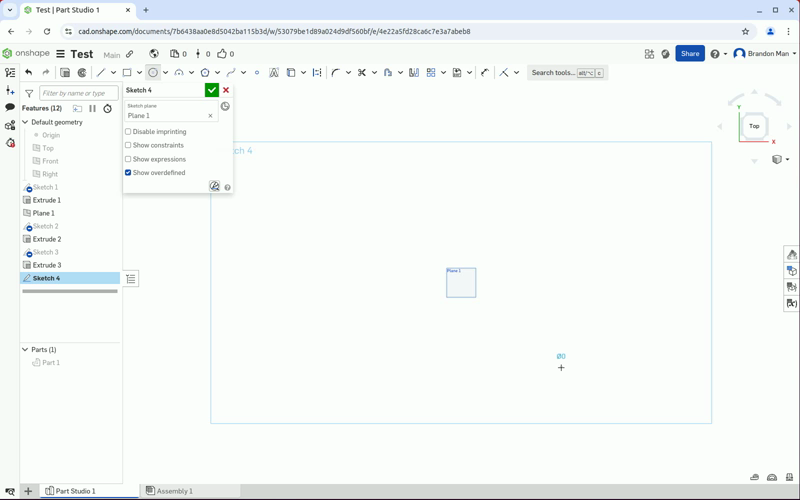
mouse_move(567, 367)
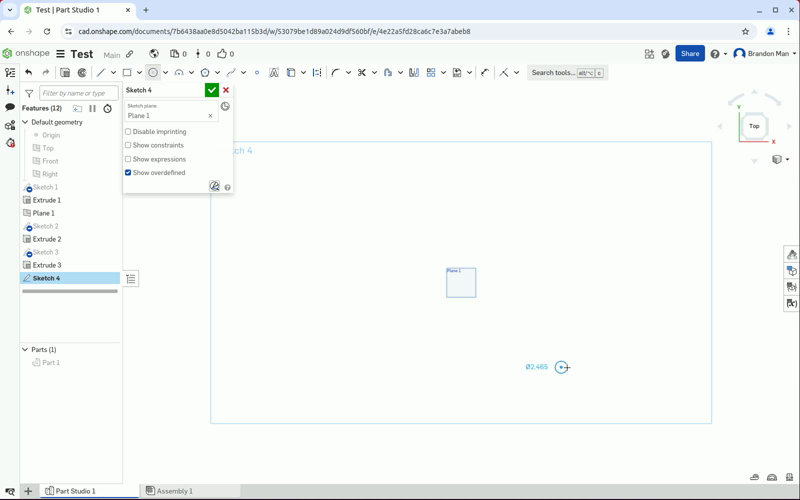
click(567, 367)
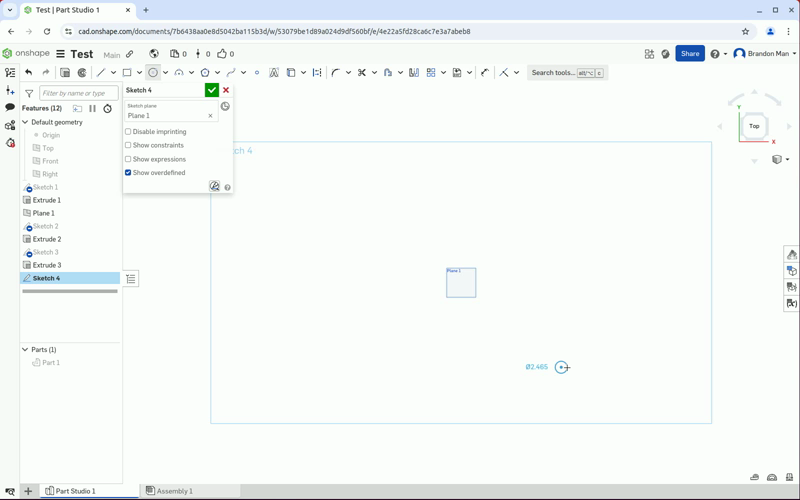
key(esc)
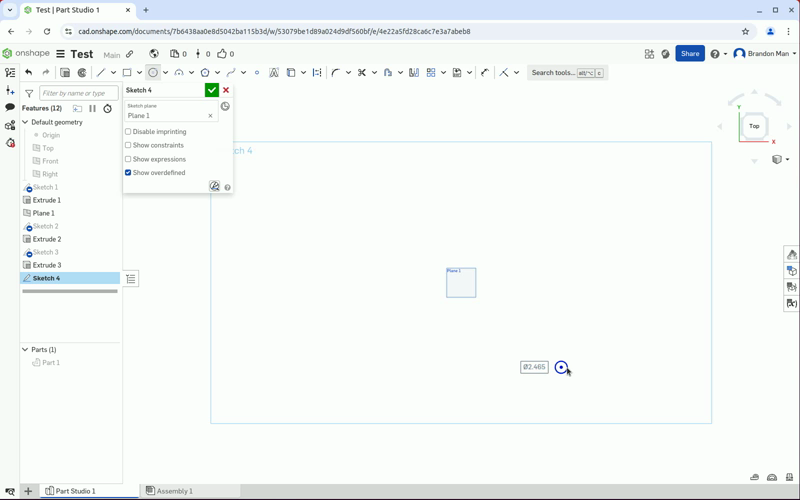
mouse_move(559, 371)
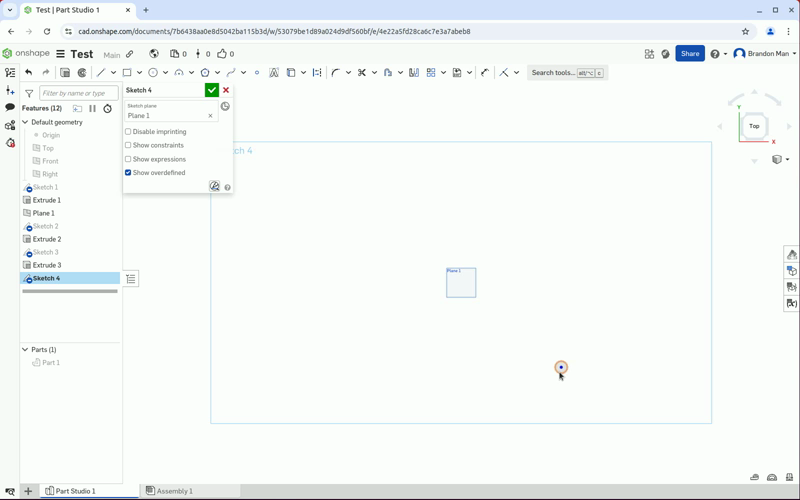
scroll(6)
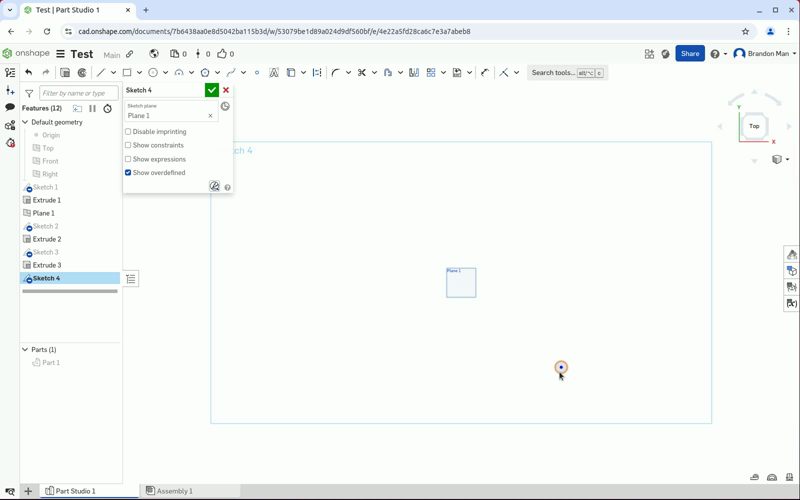
scroll(6)
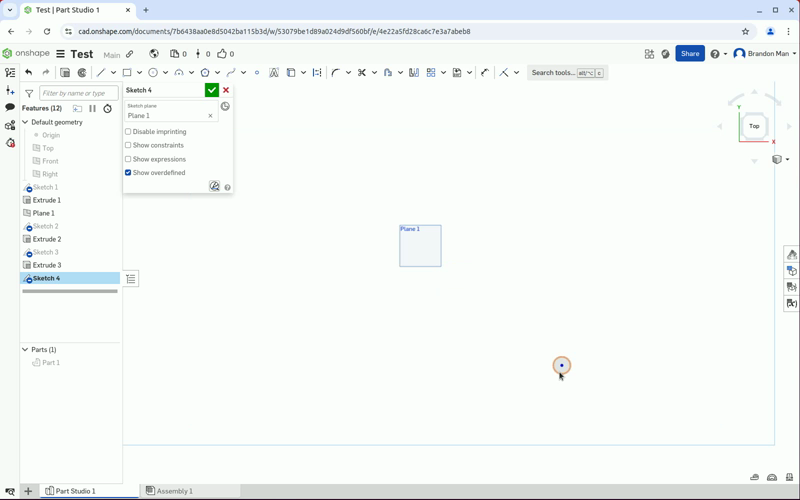
scroll(6)
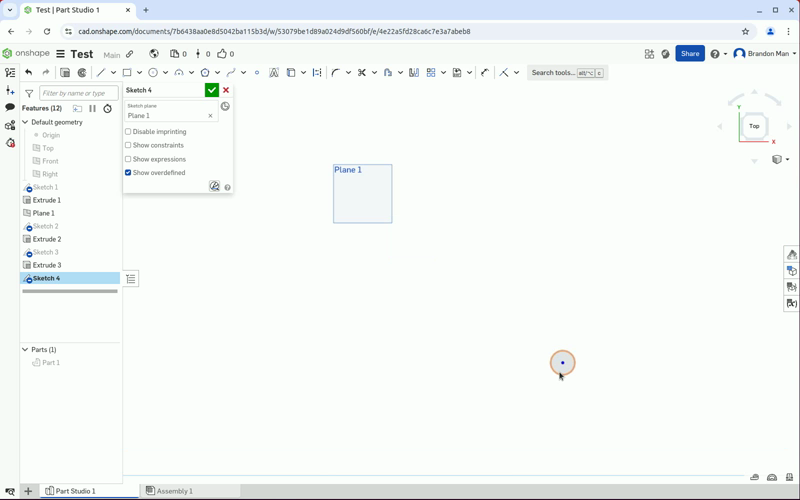
scroll(6)
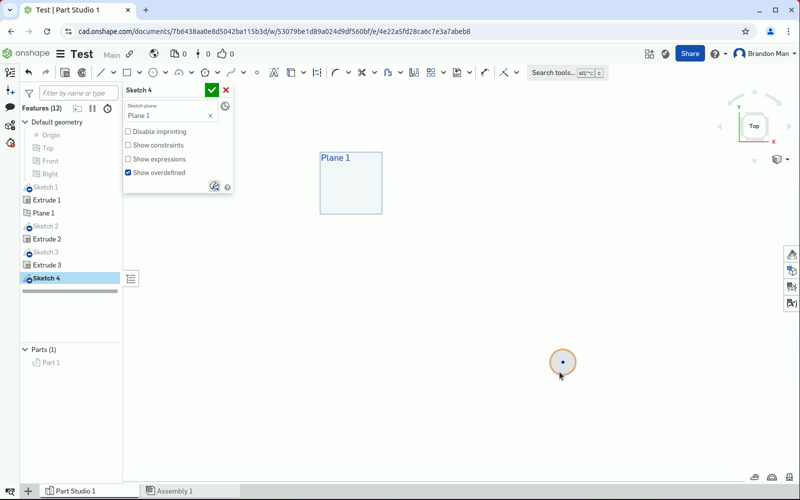
scroll(6)
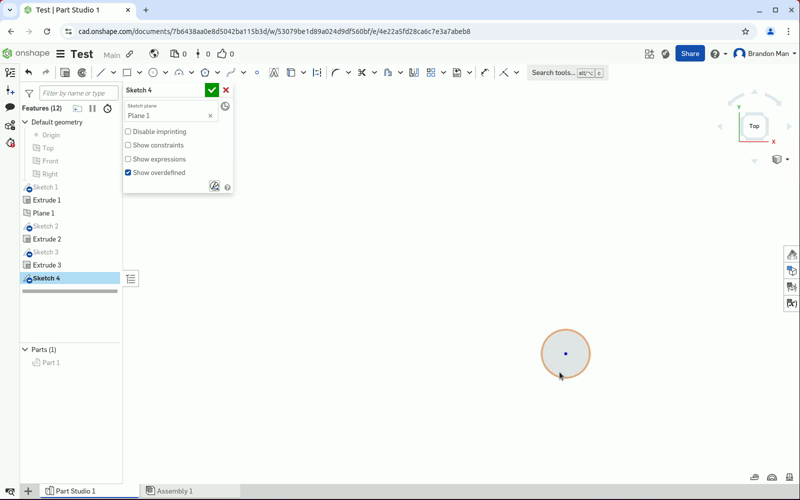
scroll(6)
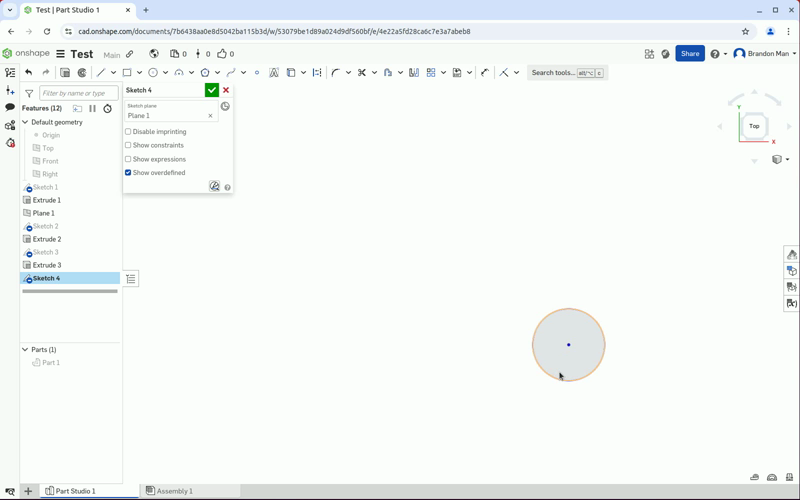
scroll(6)
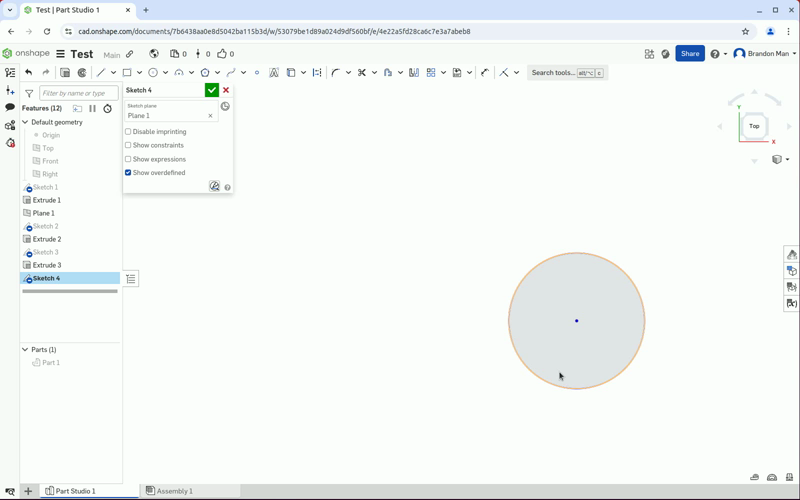
click(559, 371)
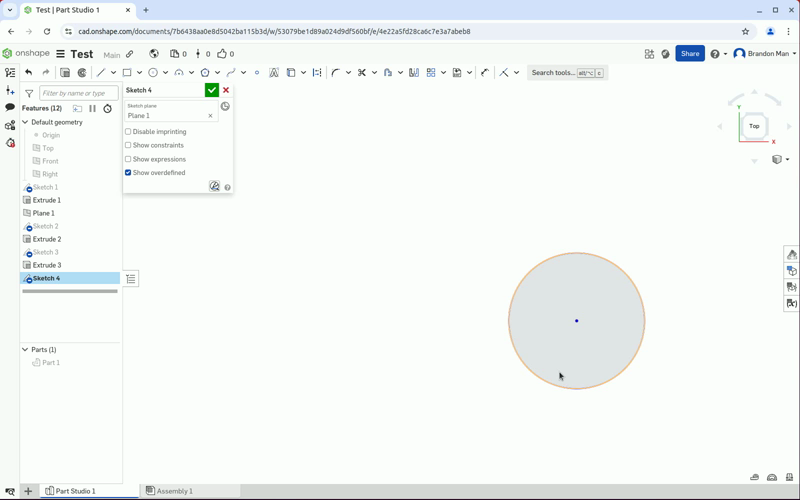
scroll(-6)
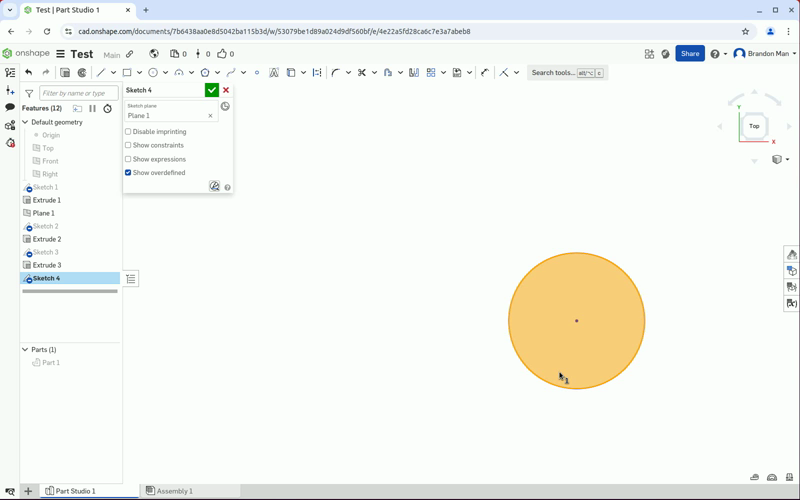
scroll(-6)
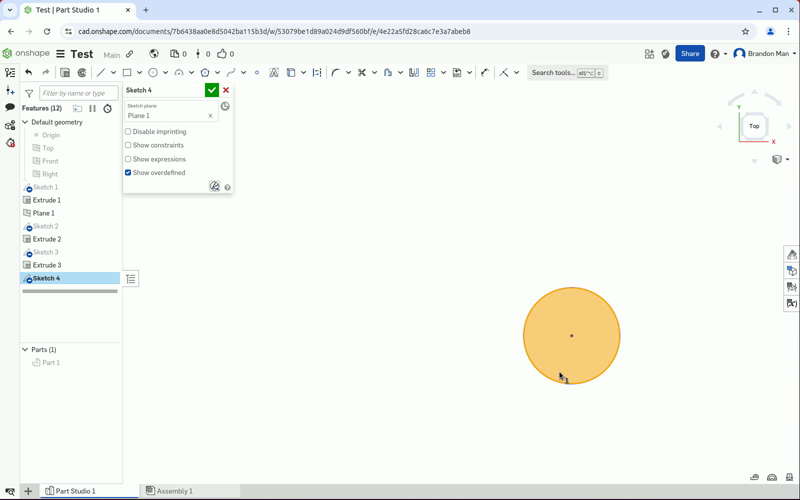
scroll(-6)
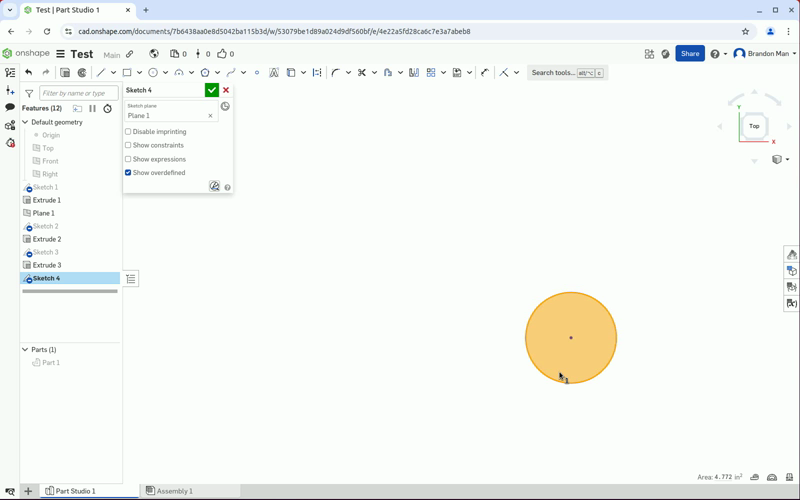
scroll(-6)
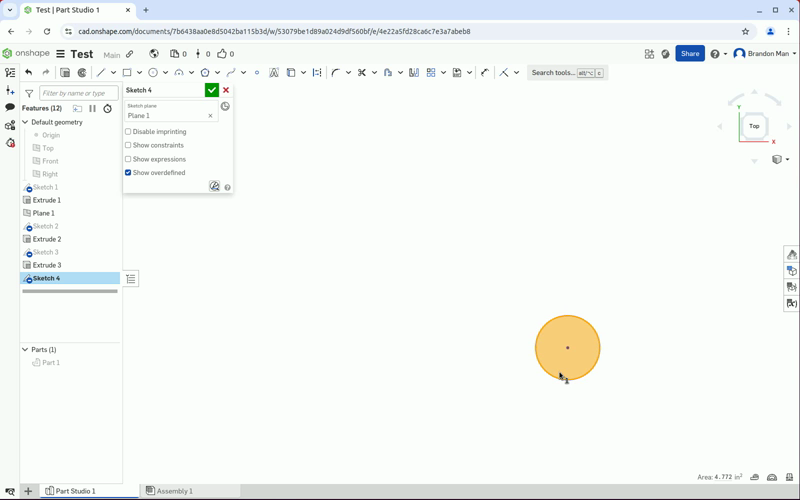
scroll(-6)
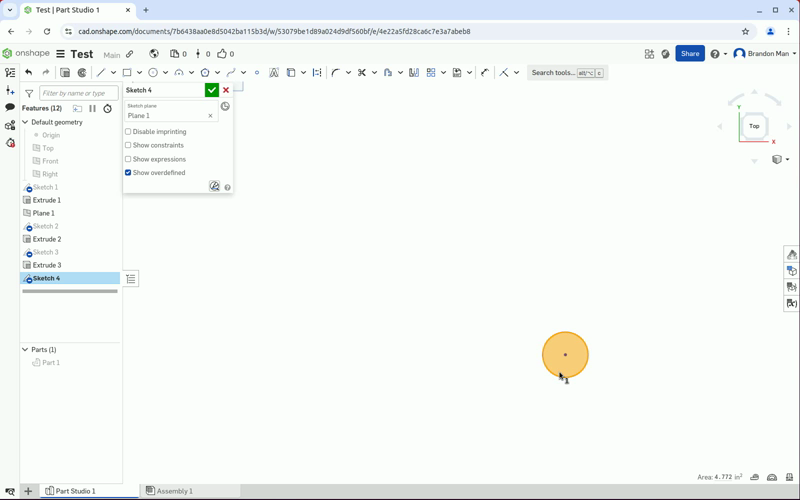
scroll(-6)
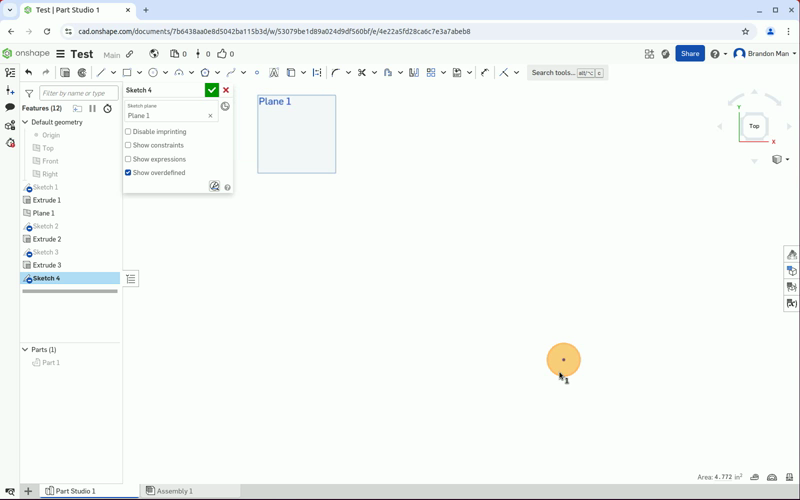
scroll(-6)
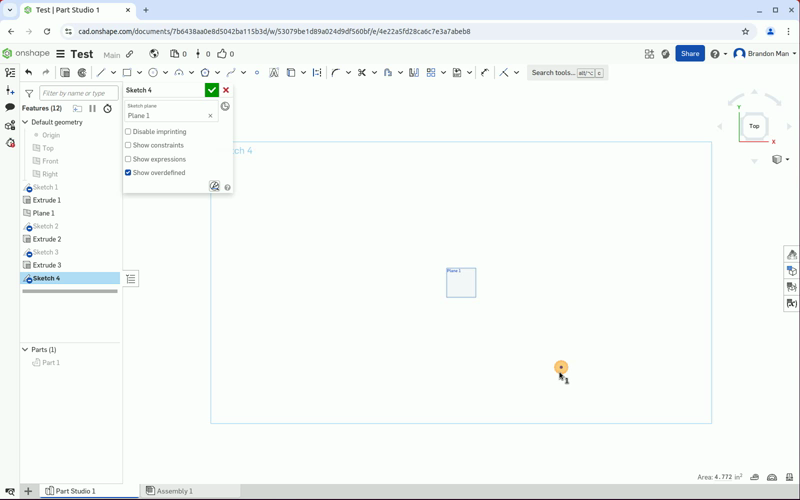
mouse_move(73, 352)
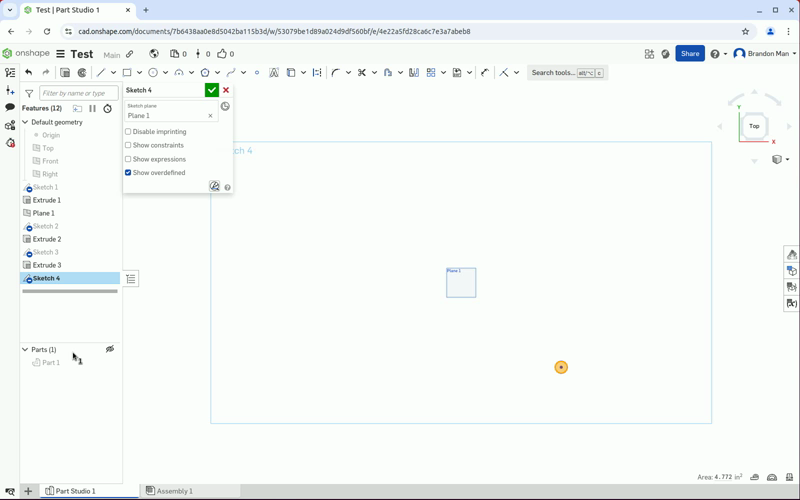
key(shift+y)
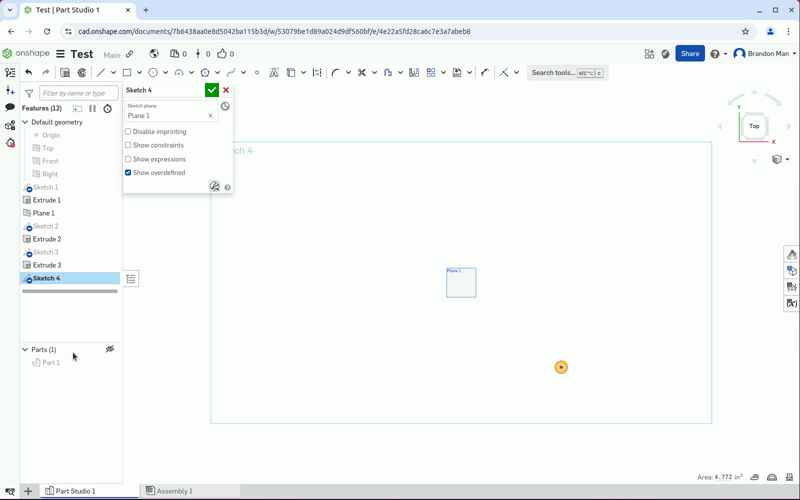
key(shift+e)
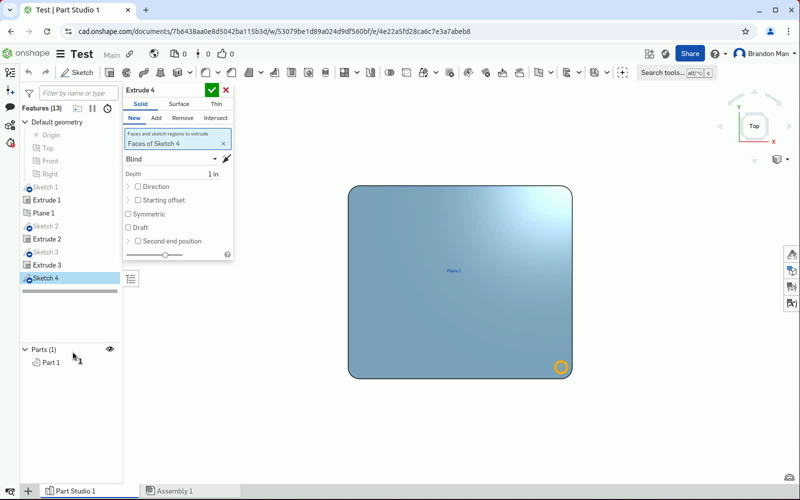
mouse_move(143, 106)
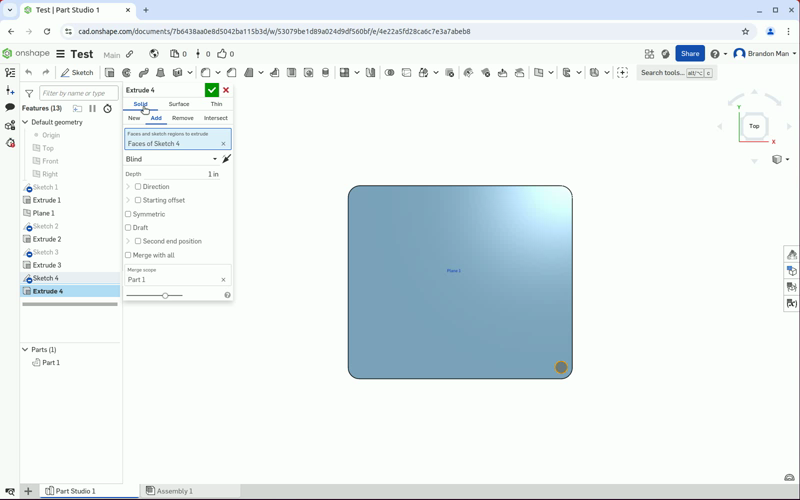
click(143, 106)
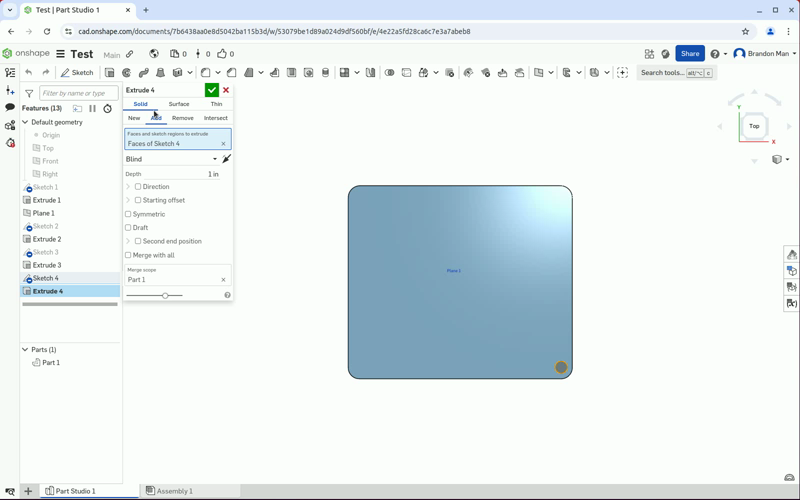
mouse_move(186, 120)
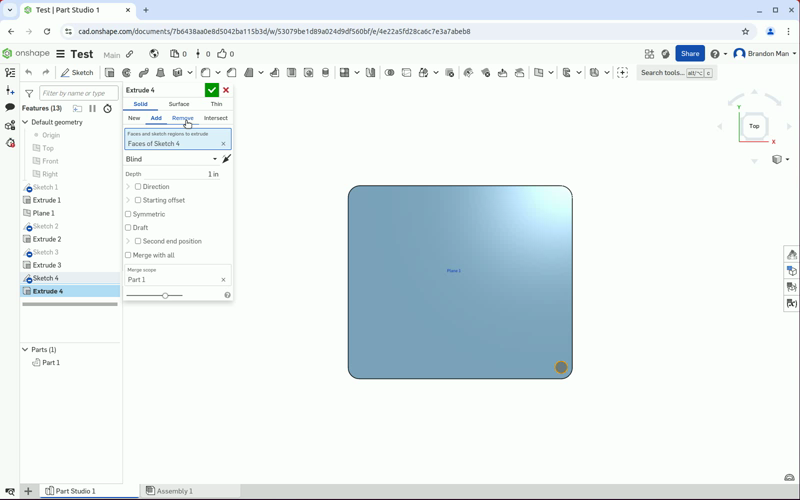
click(186, 120)
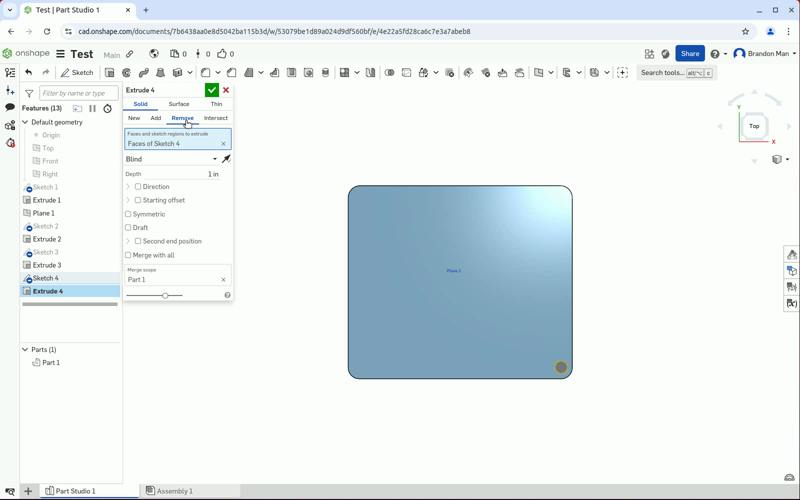
key(tab, 4)
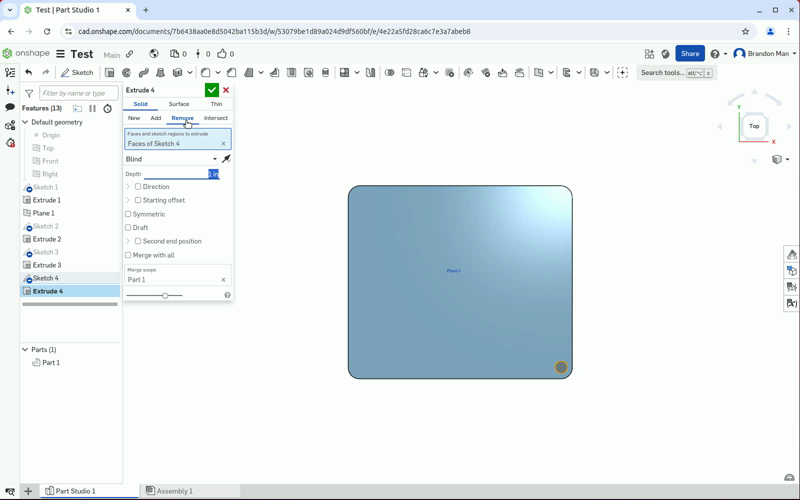
text(3.611)
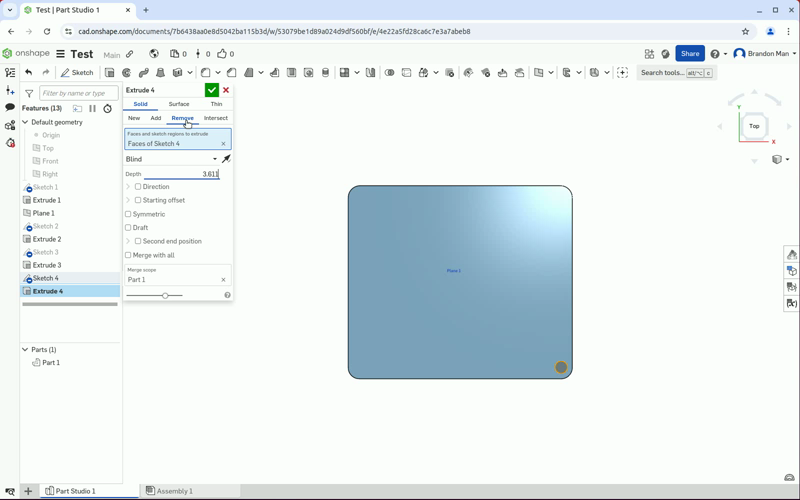
key(tab, 6)
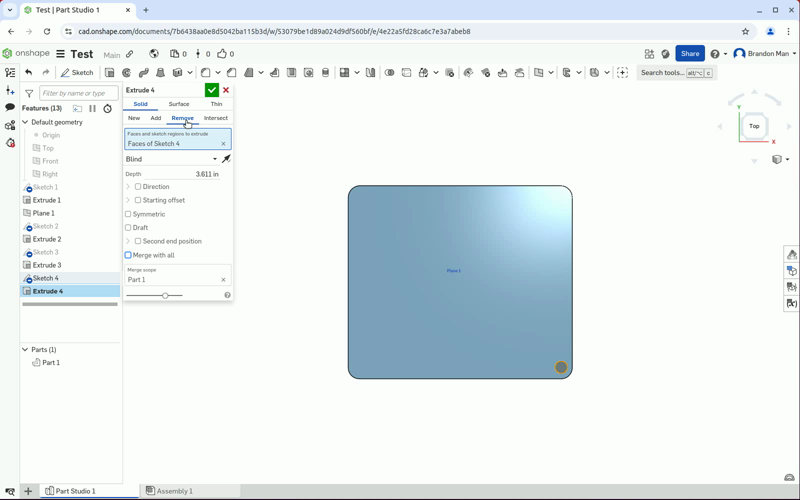
key(space)
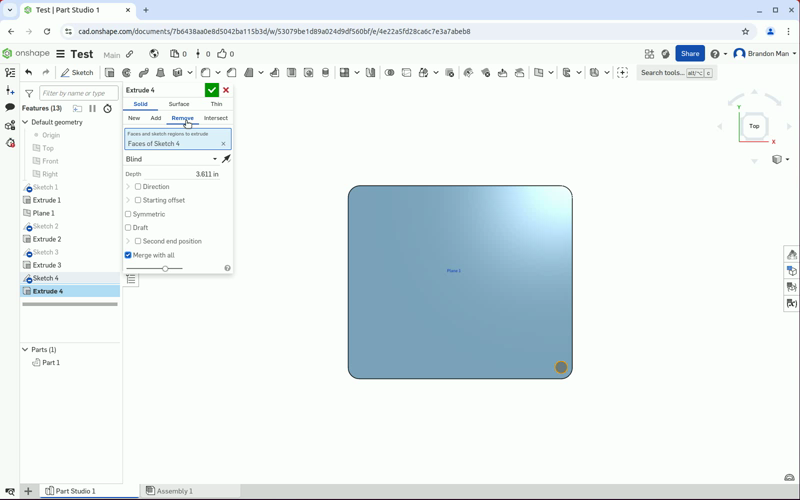
key(enter)
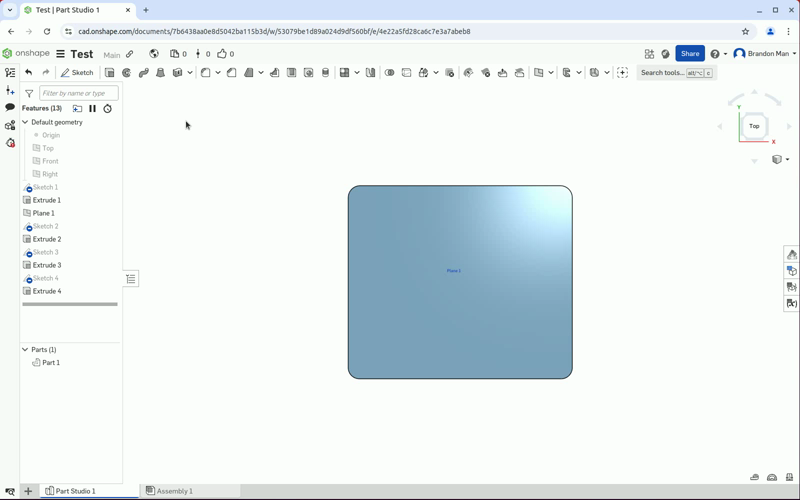
key(shift+h)
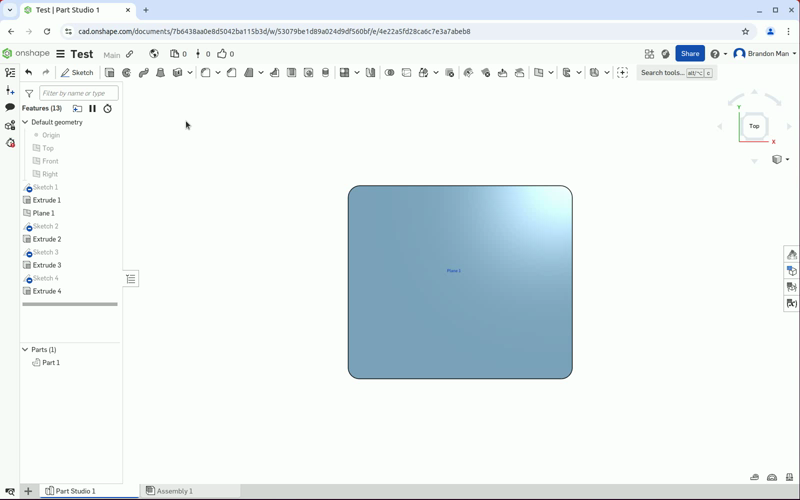
key(shift+h)
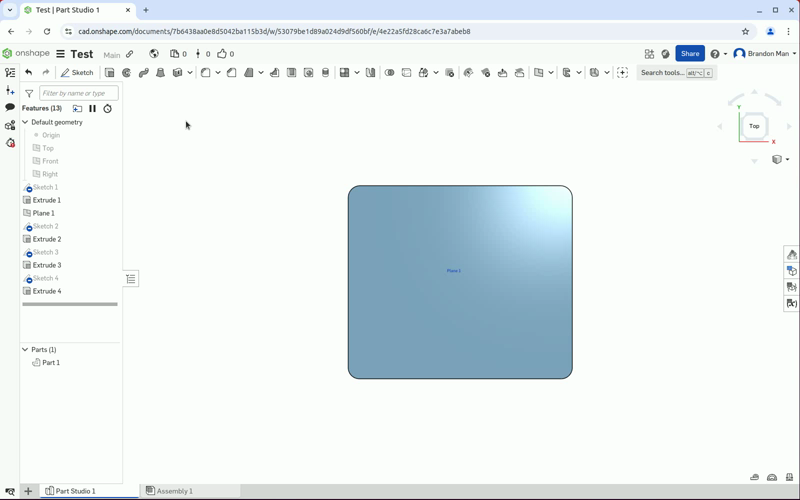
mouse_move(73, 189)
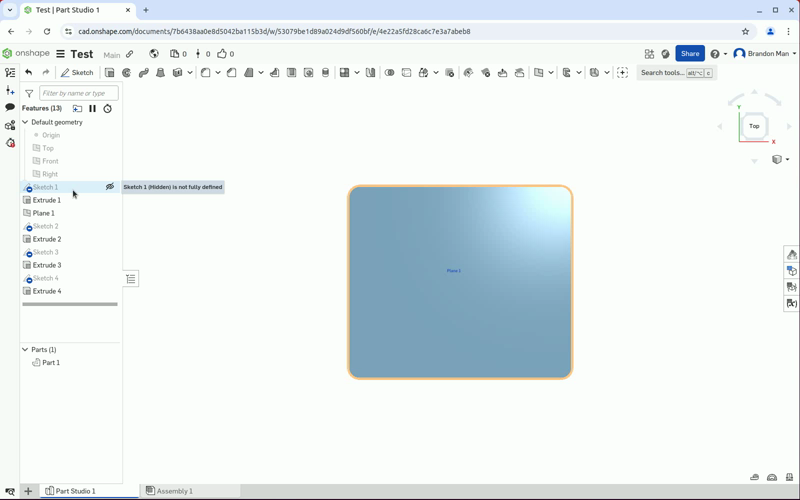
click(73, 189)
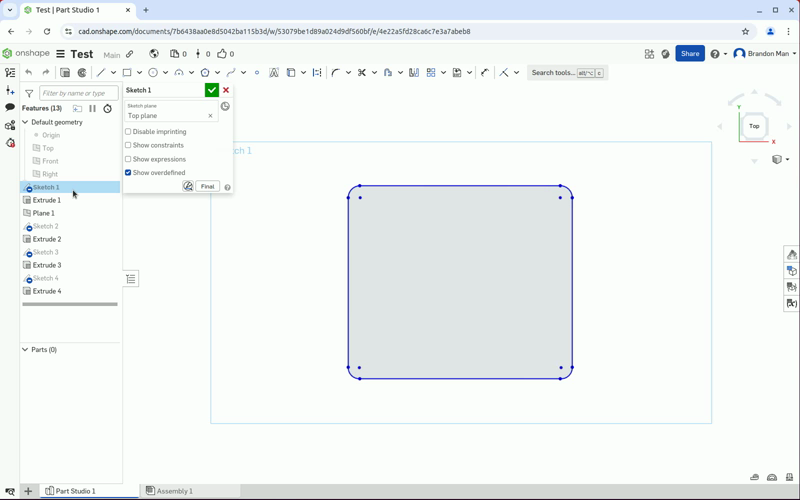
mouse_move(229, 92)
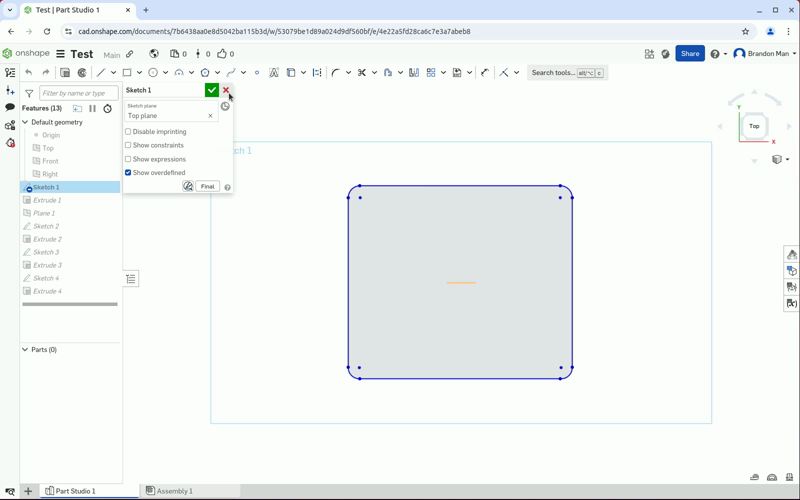
click(229, 92)
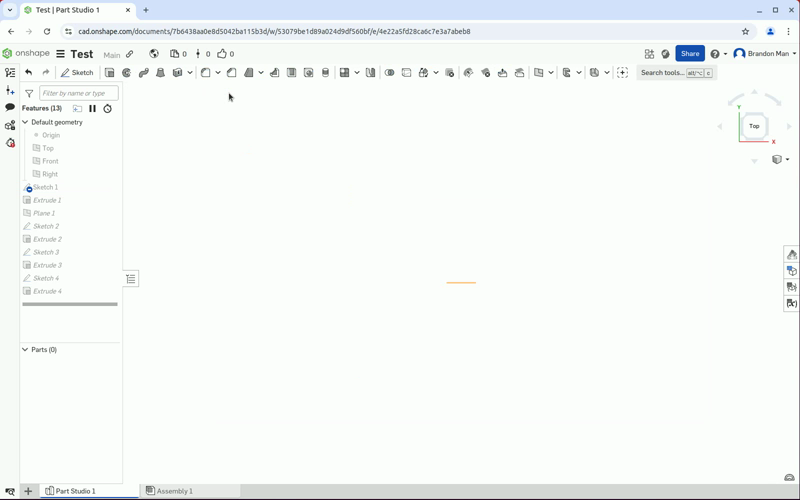
key(shift+s)
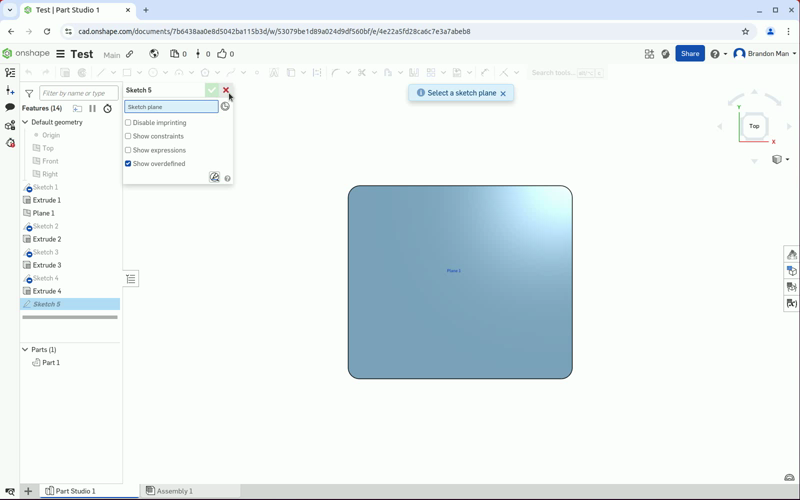
mouse_move(73, 215)
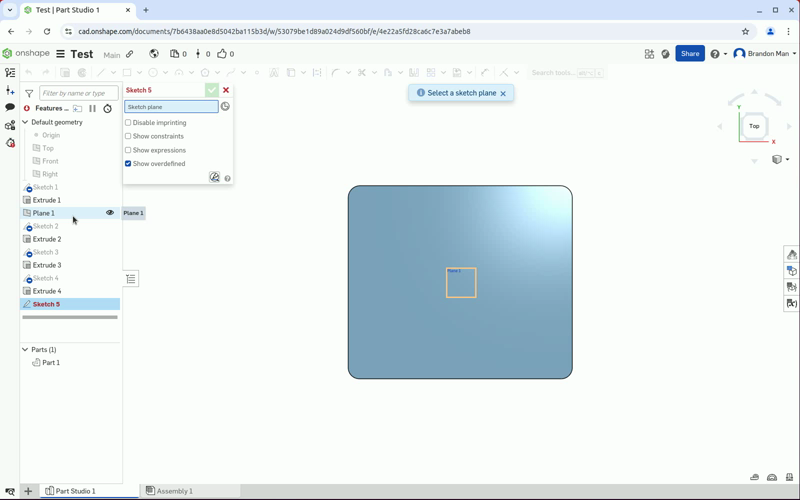
click(73, 215)
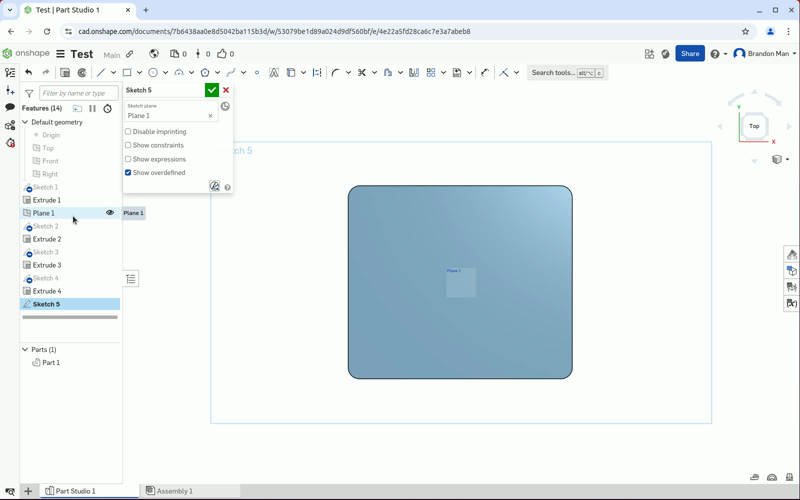
mouse_move(73, 352)
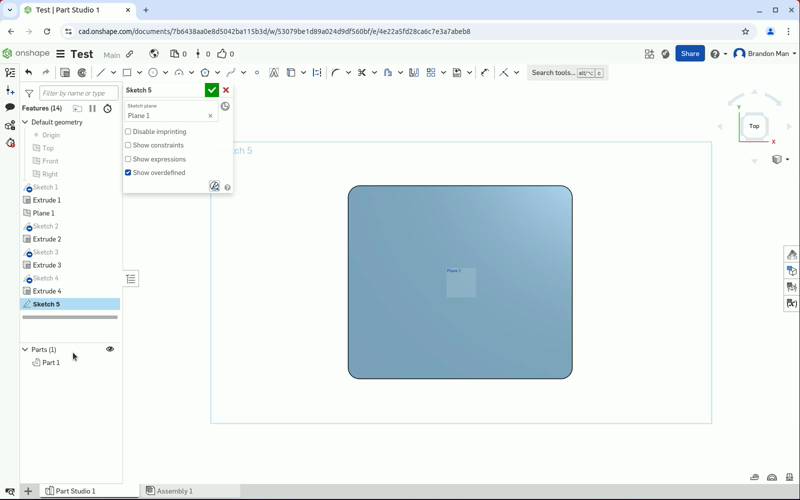
key(y)
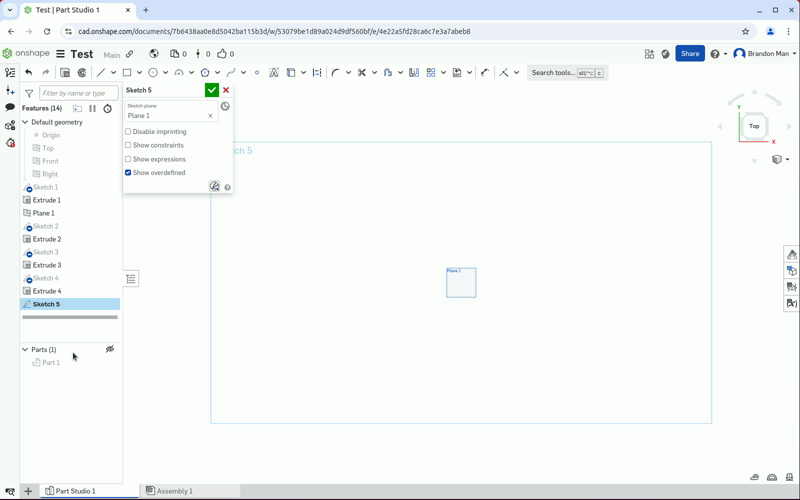
key(c)
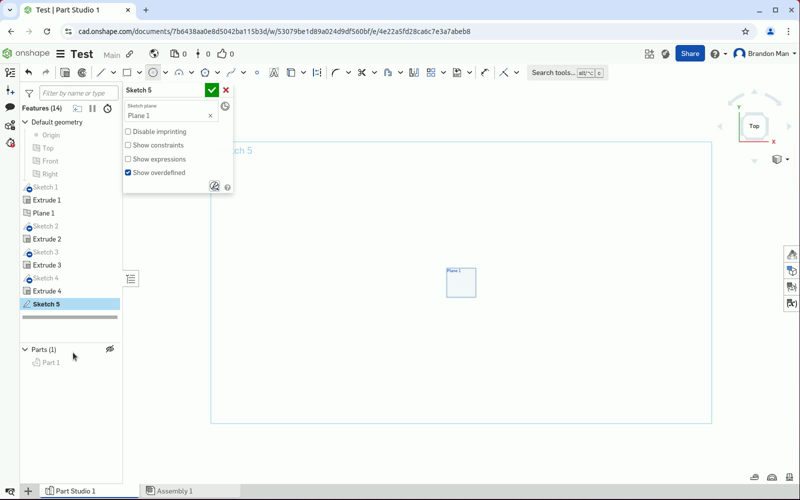
key_down(shift)
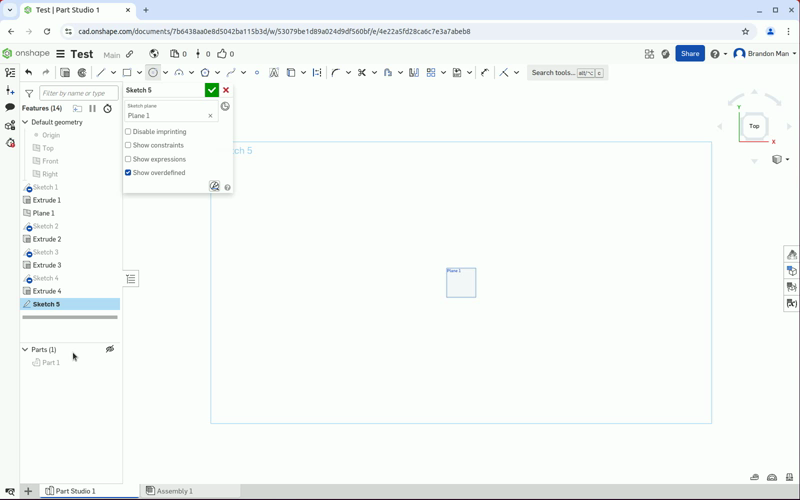
mouse_move(360, 367)
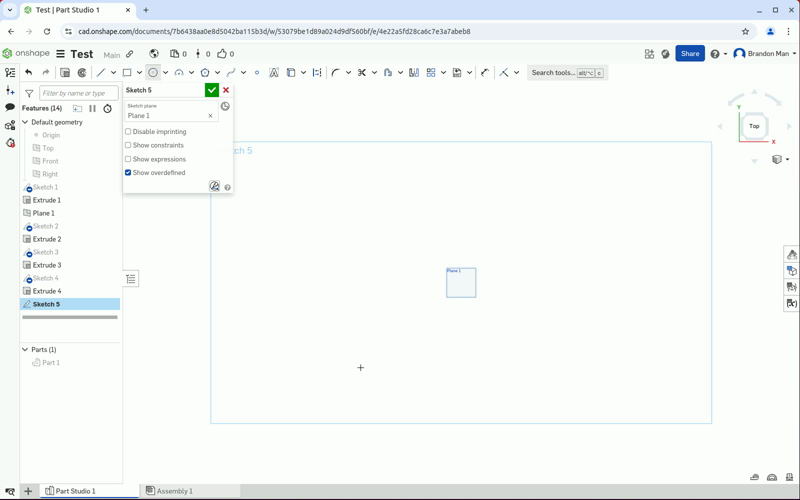
click(360, 367)
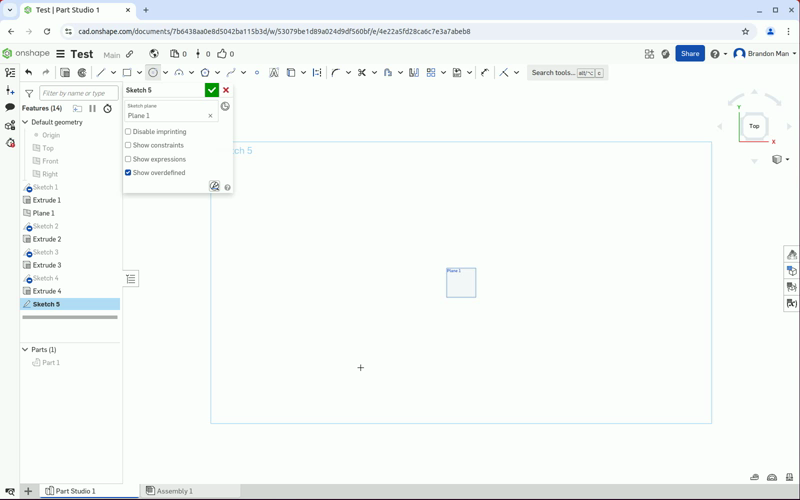
key_up(shift)
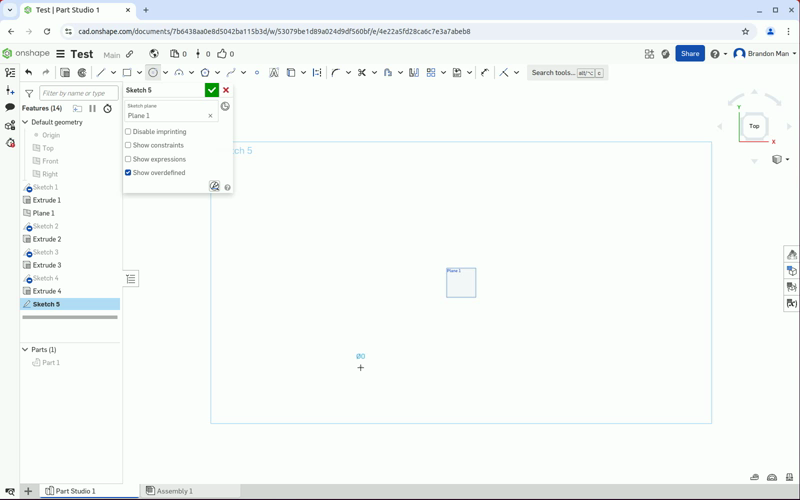
mouse_move(366, 367)
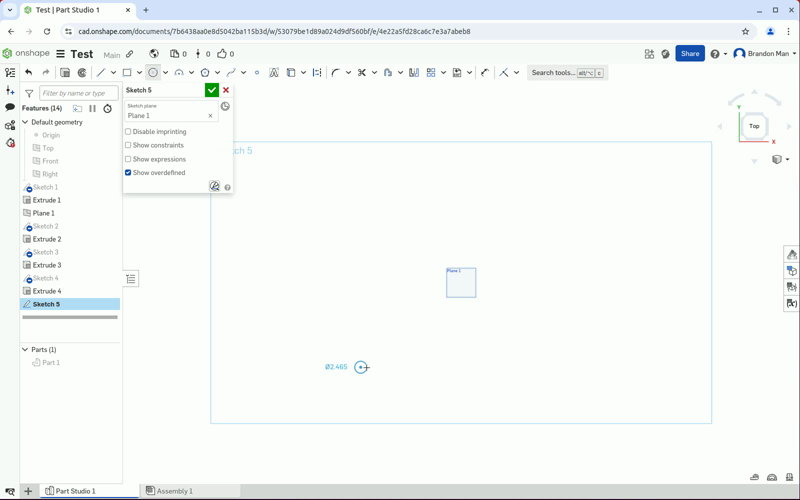
click(366, 367)
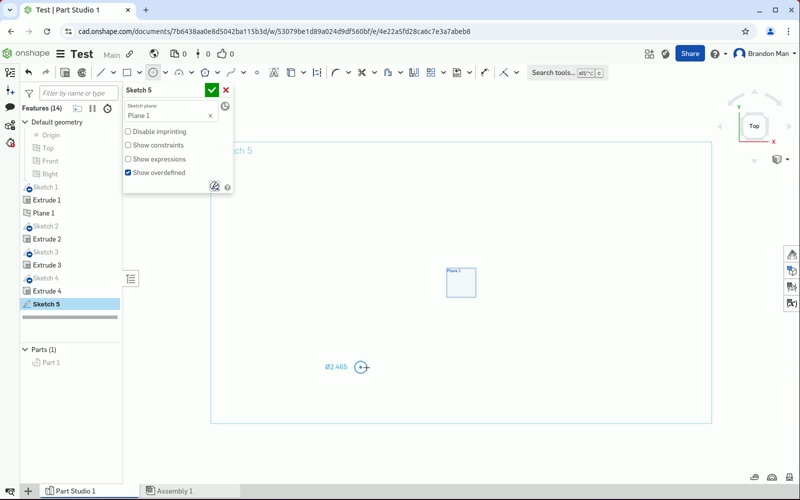
key(esc)
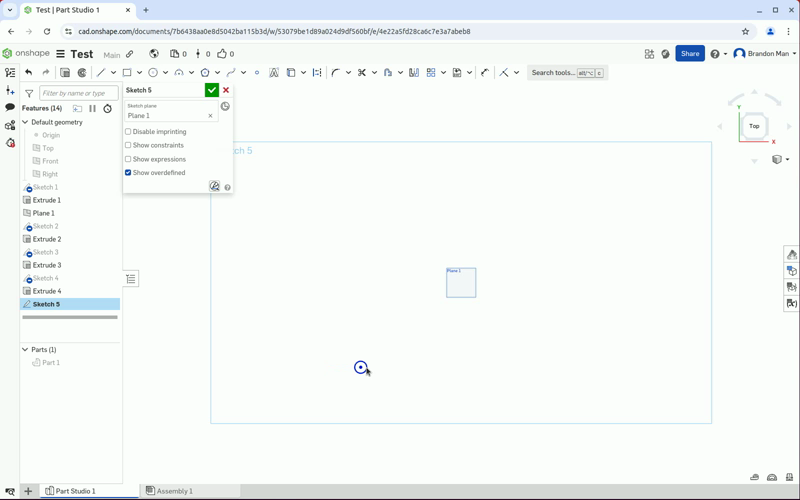
mouse_move(360, 363)
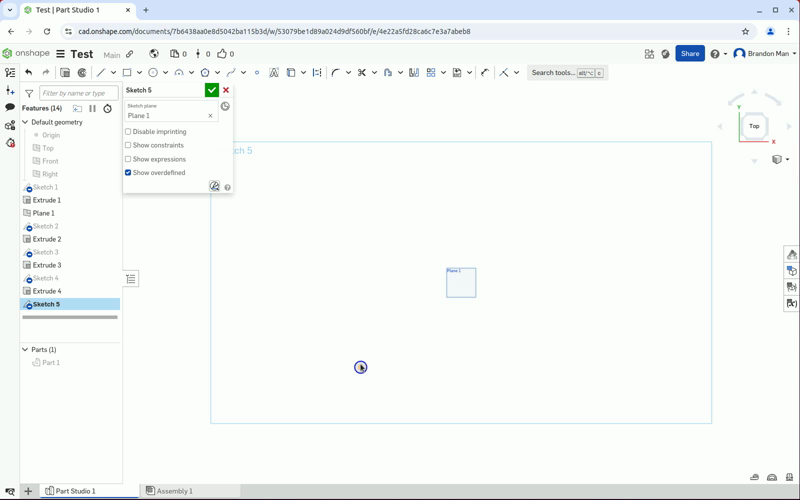
scroll(6)
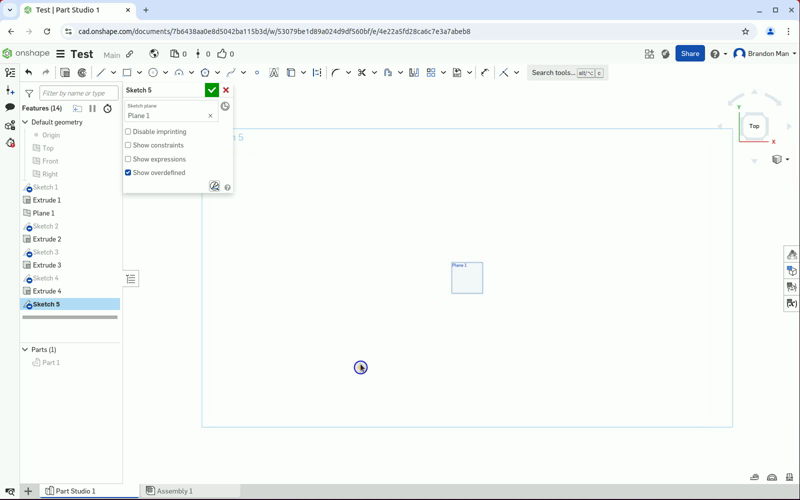
scroll(6)
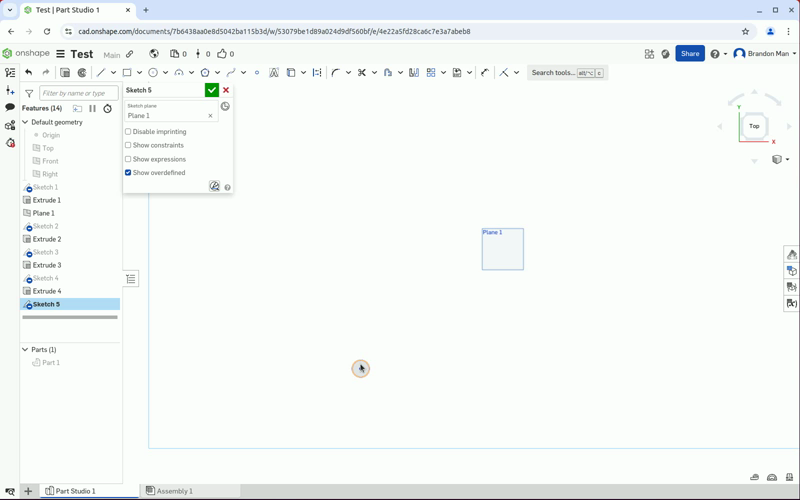
scroll(6)
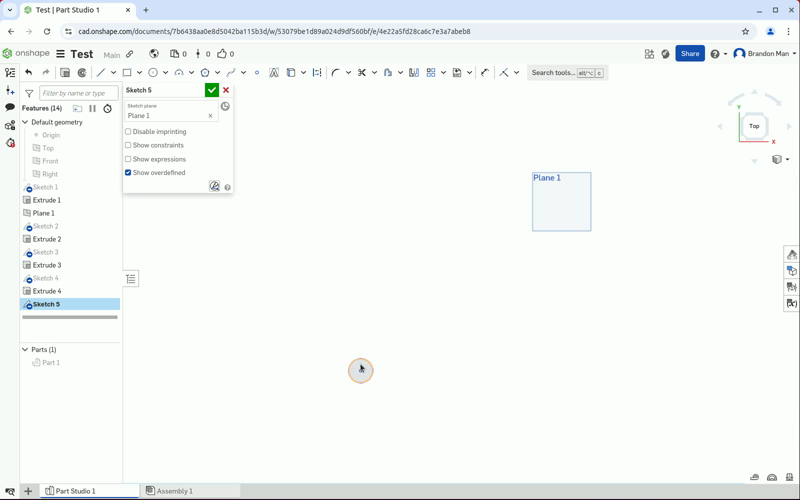
scroll(6)
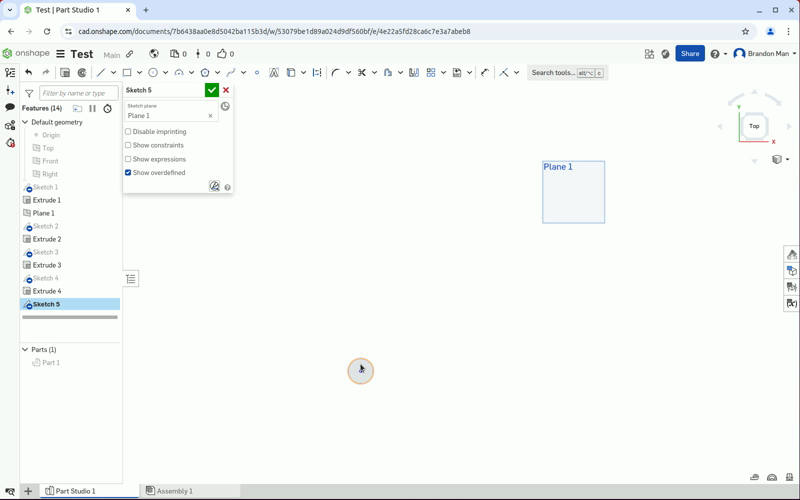
scroll(6)
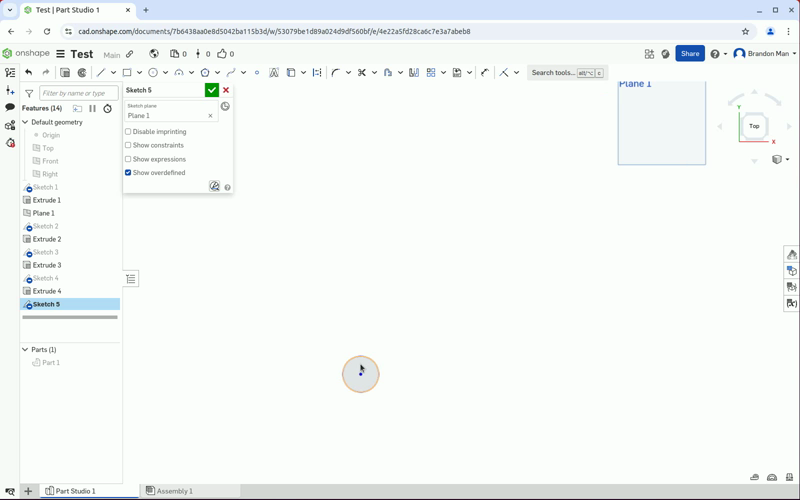
scroll(6)
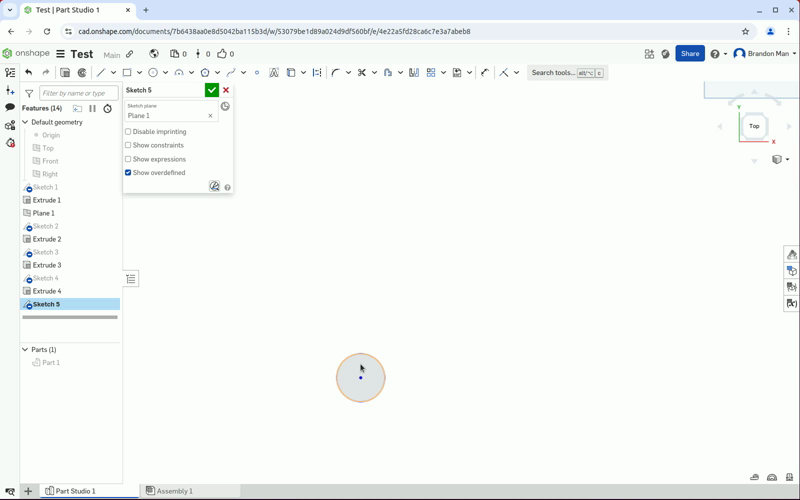
scroll(6)
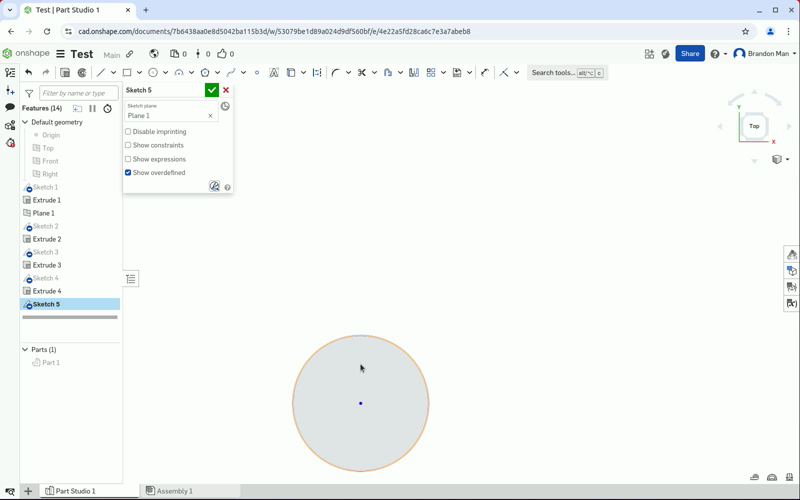
click(360, 363)
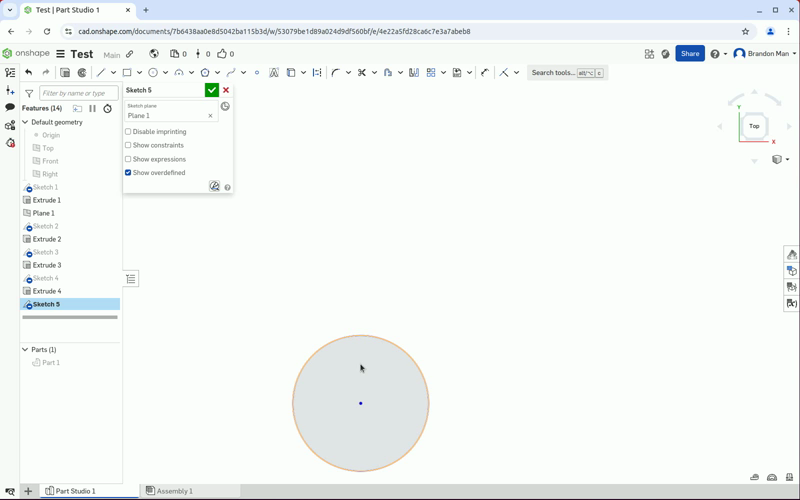
scroll(-6)
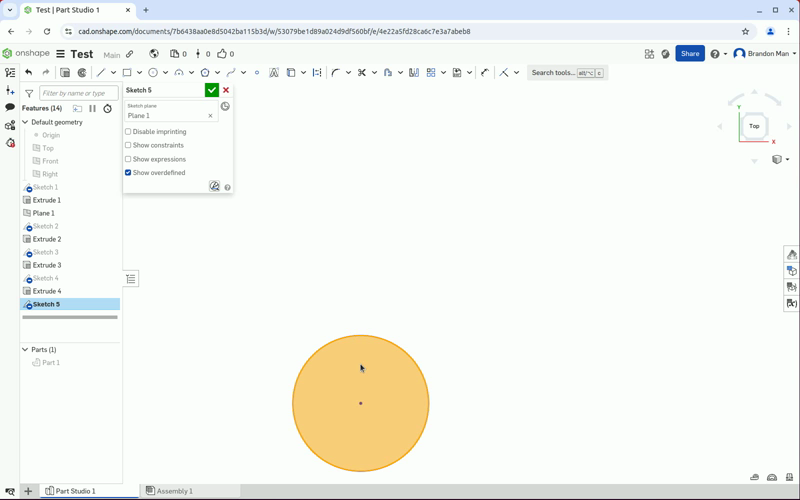
scroll(-6)
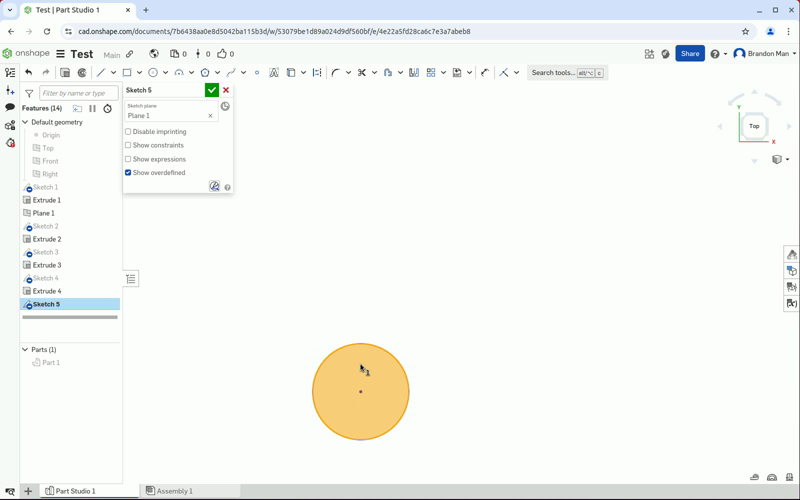
scroll(-6)
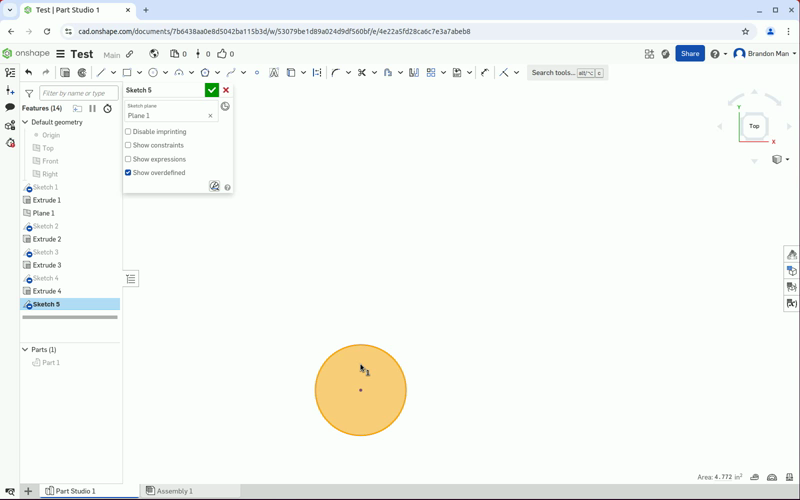
scroll(-6)
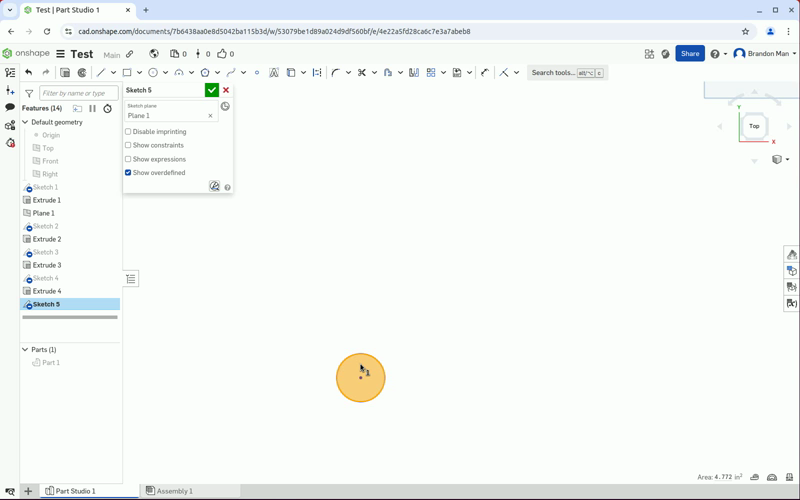
scroll(-6)
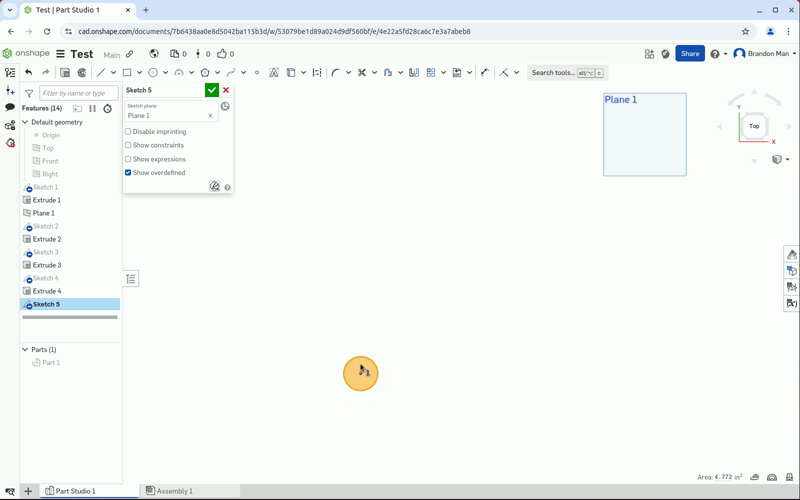
scroll(-6)
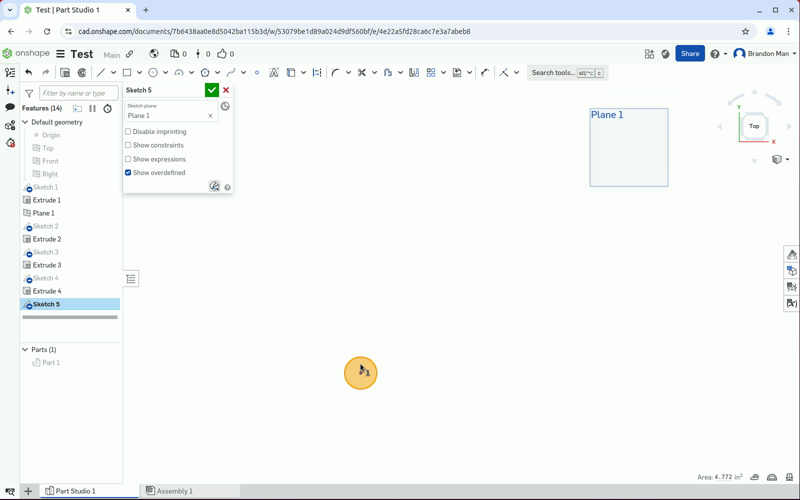
scroll(-6)
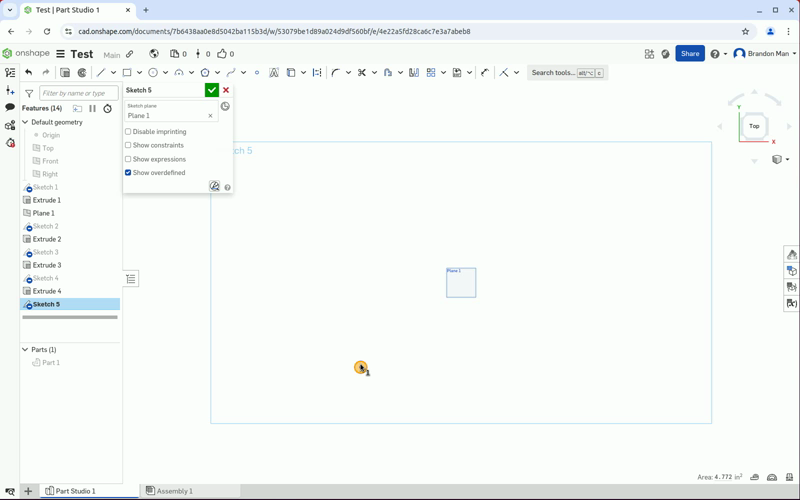
mouse_move(73, 352)
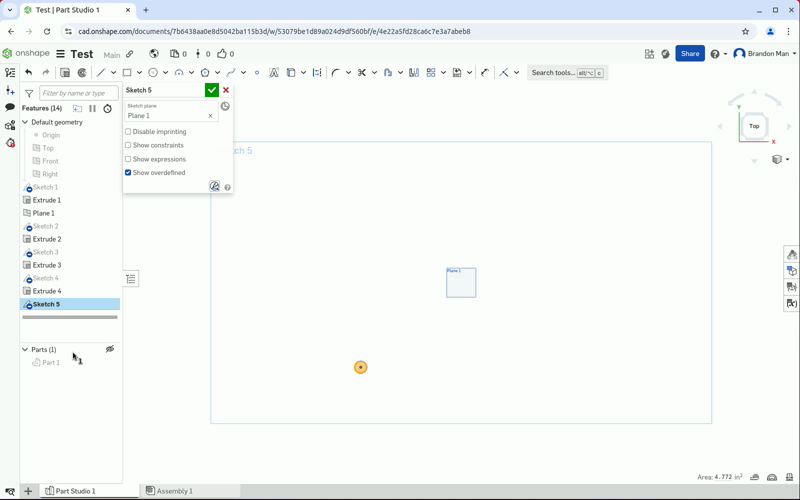
key(shift+y)
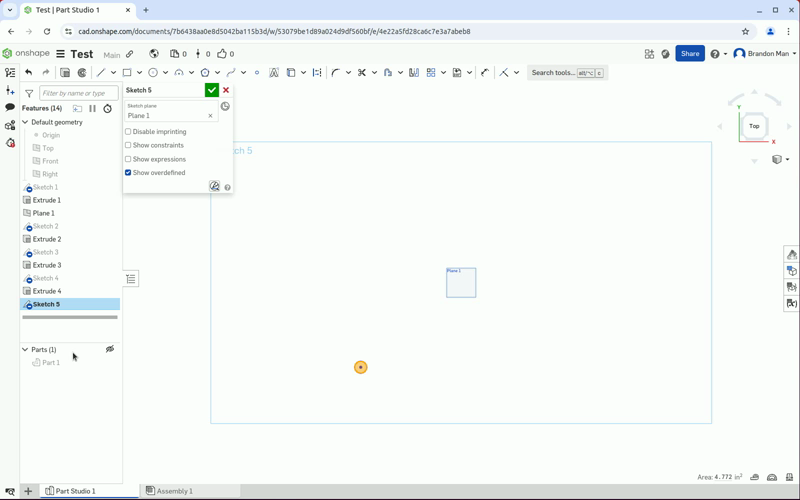
key(shift+e)
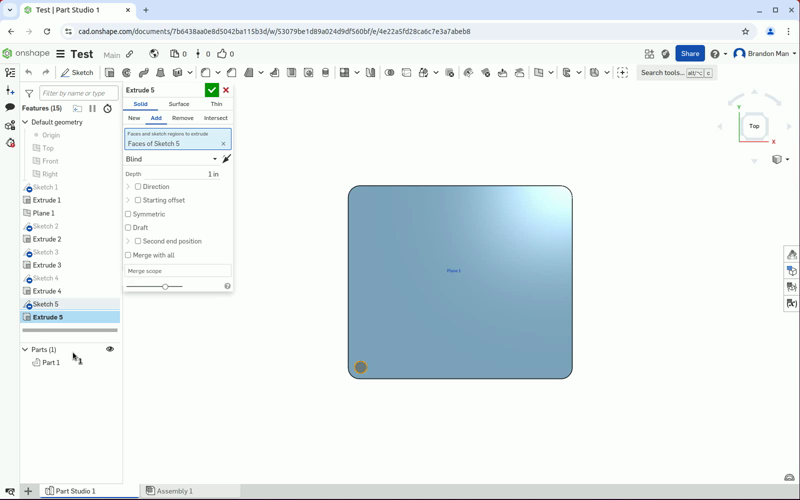
mouse_move(143, 106)
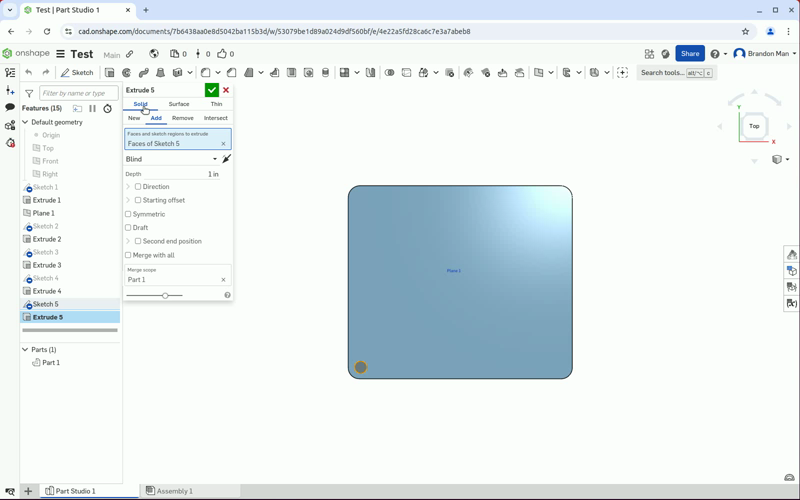
click(143, 106)
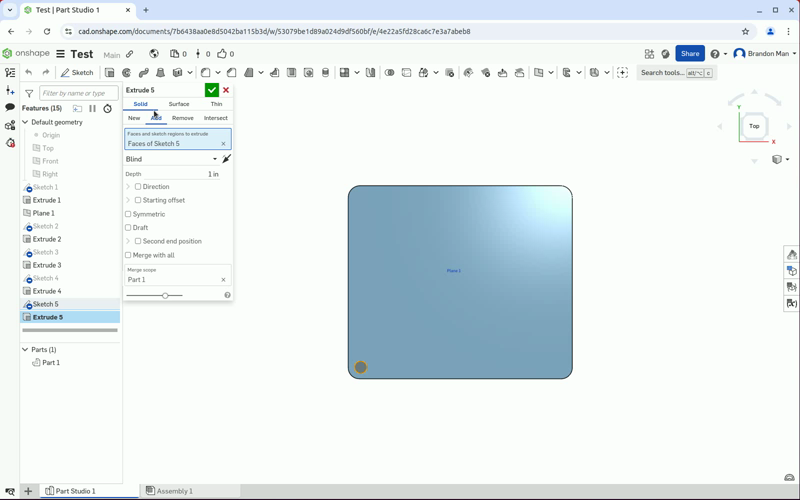
mouse_move(186, 120)
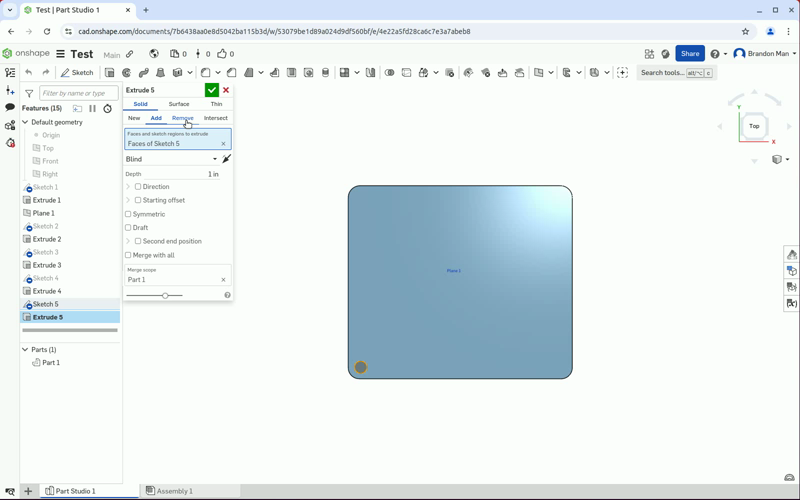
click(186, 120)
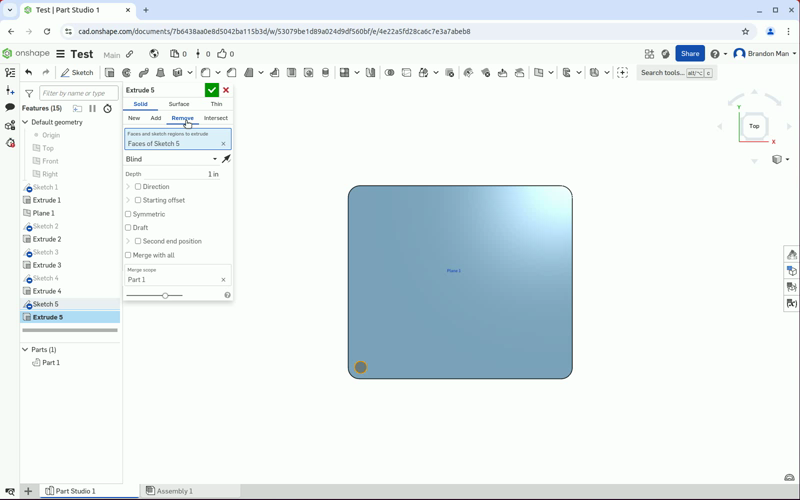
key(tab, 4)
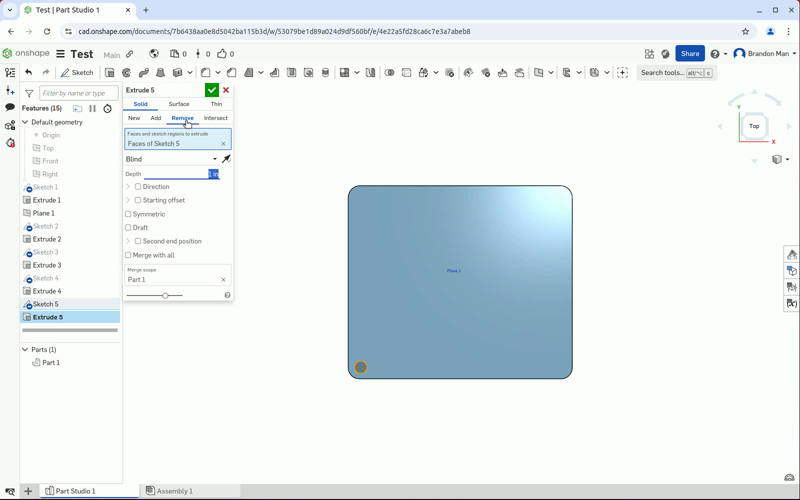
text(3.611)
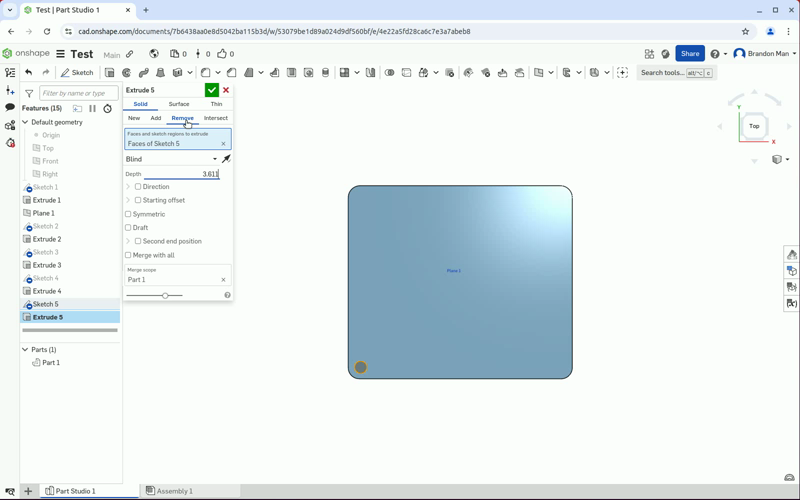
key(tab, 6)
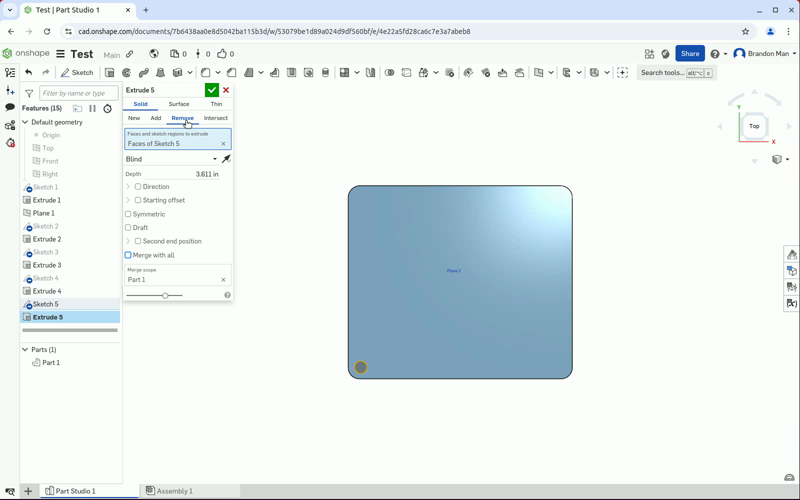
key(space)
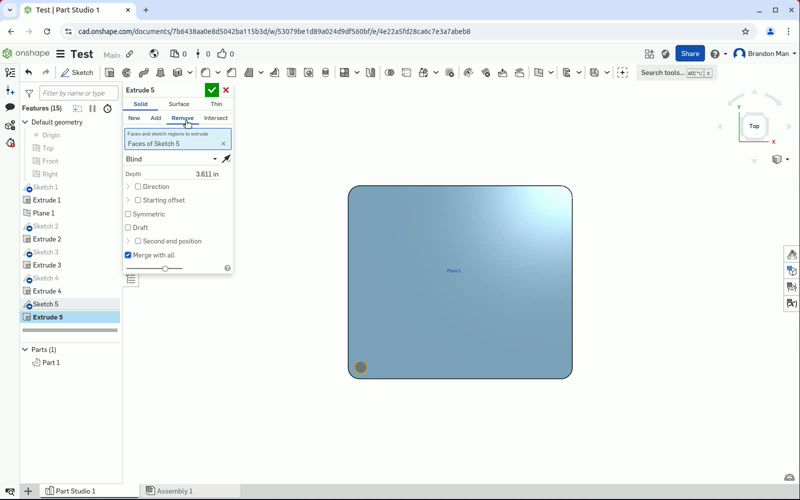
key(enter)
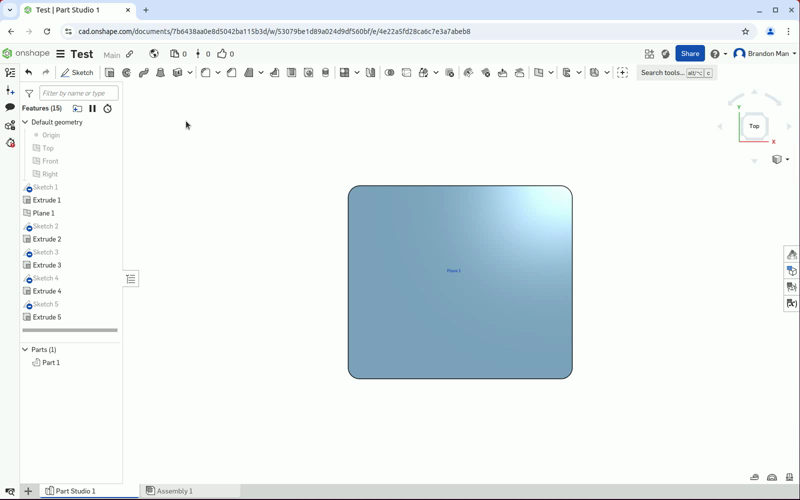
key(shift+h)
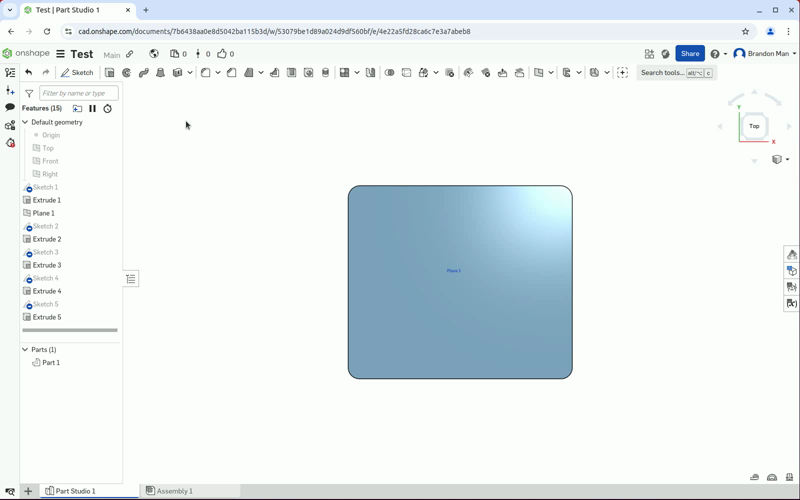
key(shift+h)
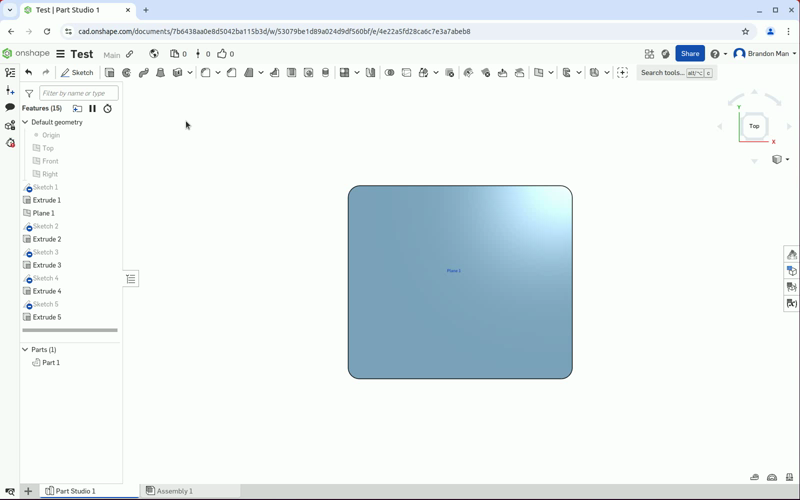
mouse_move(73, 189)
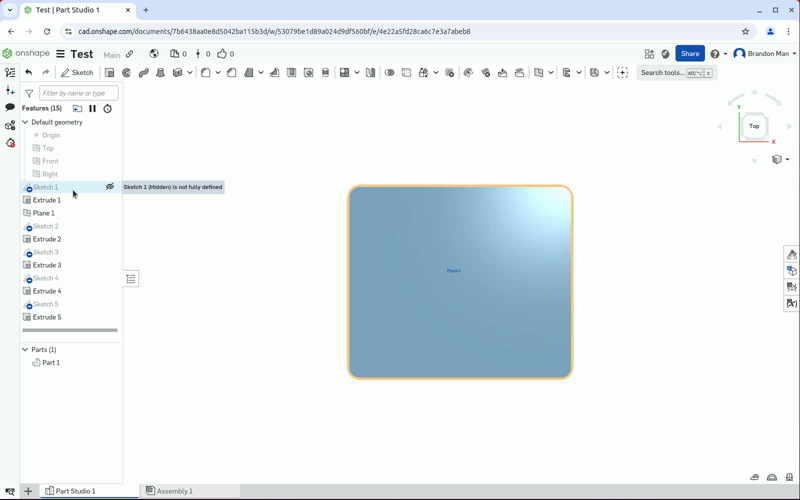
click(73, 189)
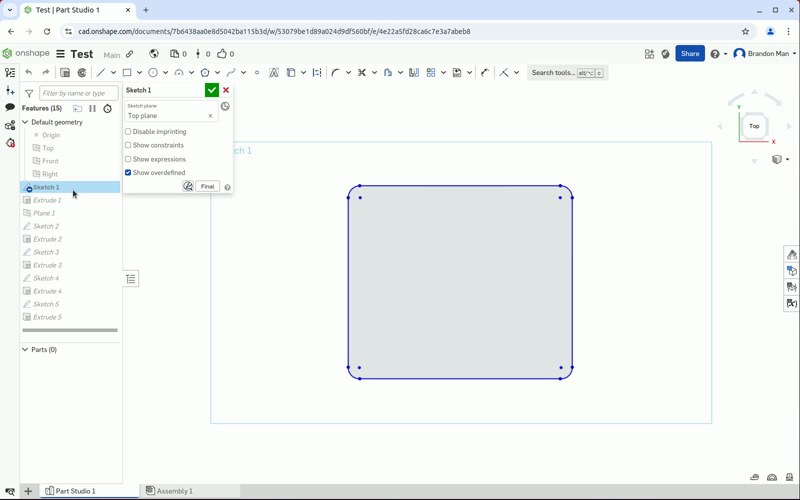
mouse_move(229, 92)
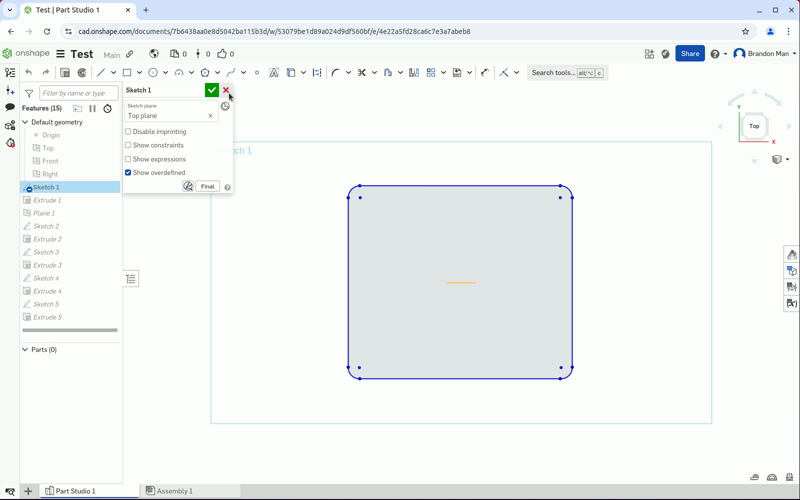
click(229, 92)
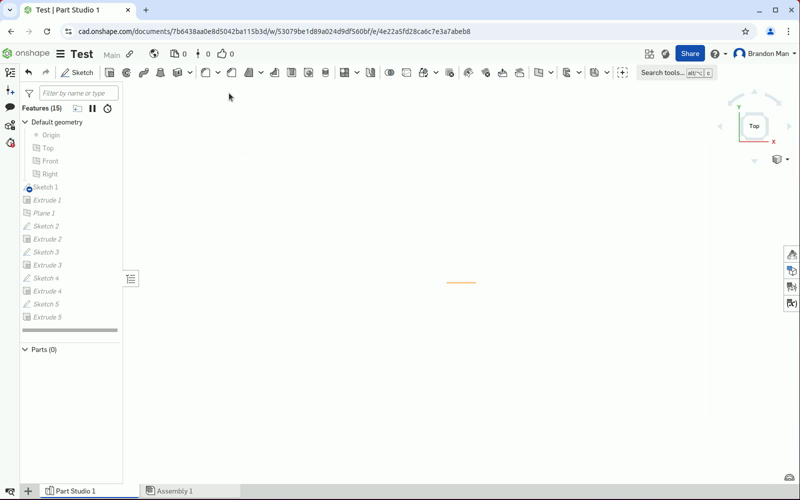
key(shift+s)
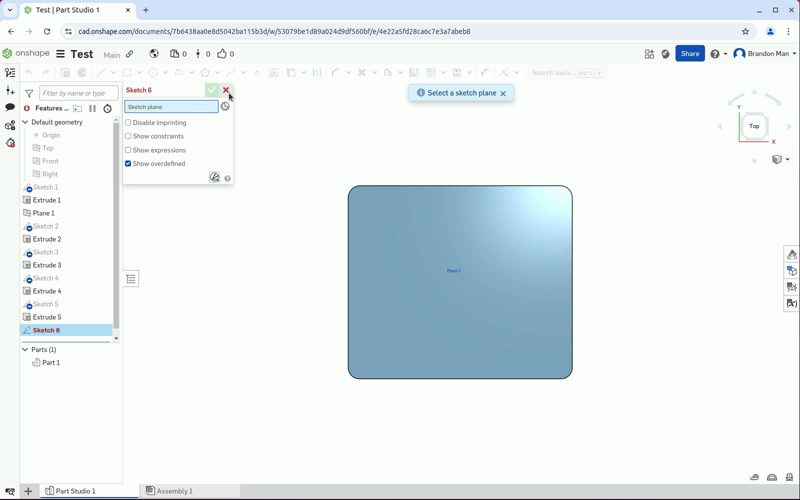
mouse_move(69, 215)
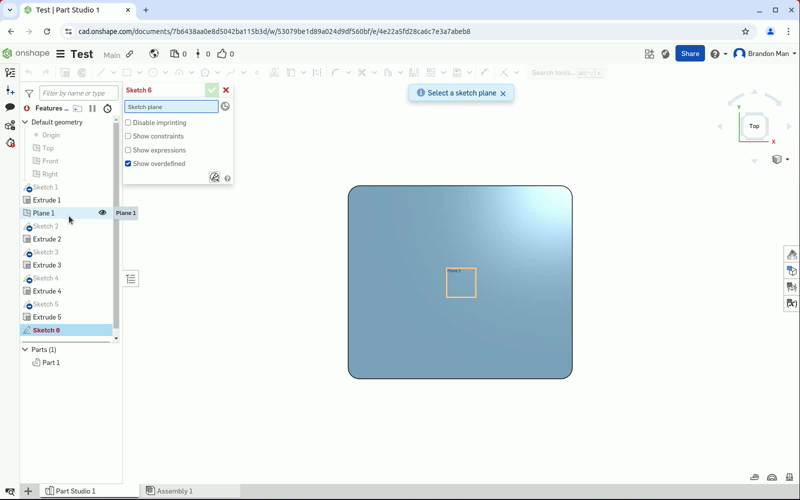
click(69, 215)
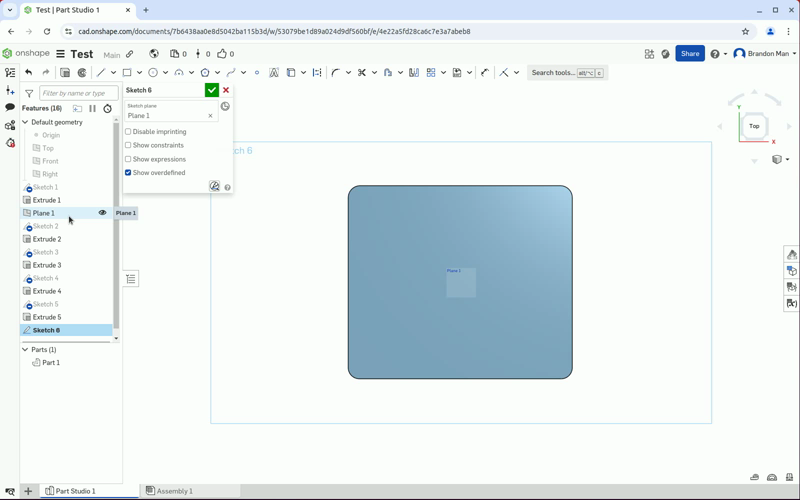
mouse_move(73, 352)
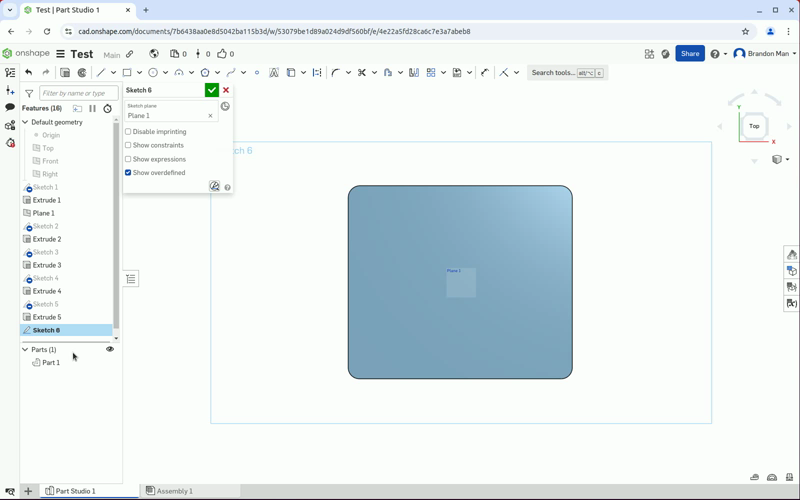
key(y)
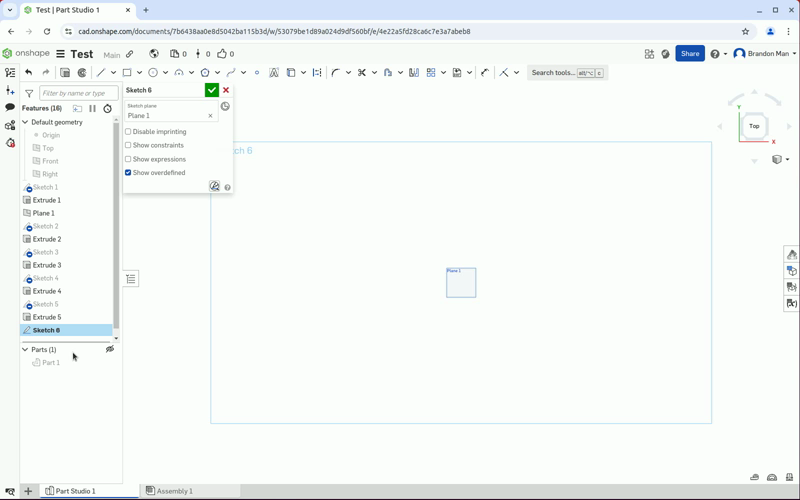
key(a)
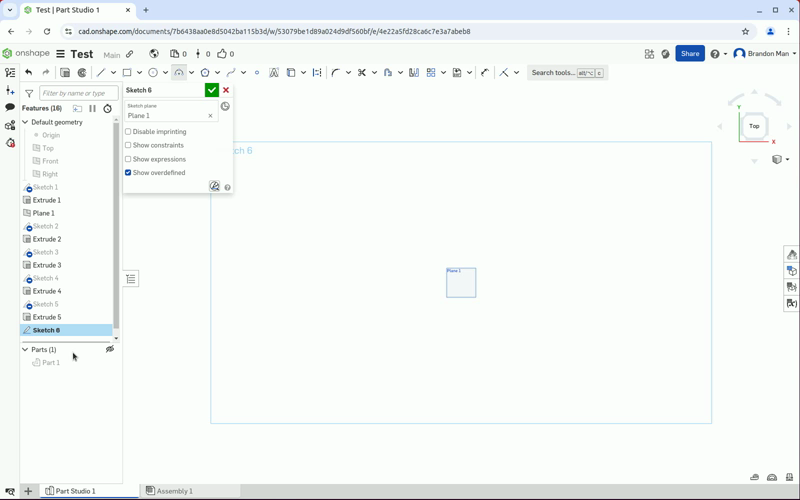
key_down(shift)
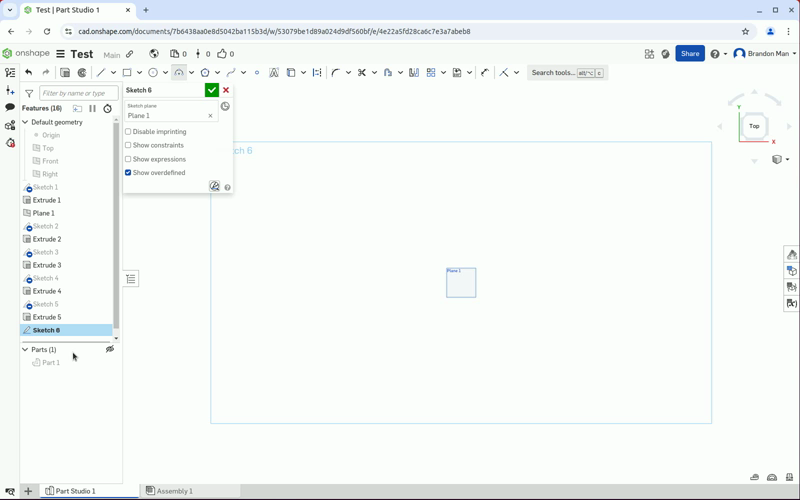
mouse_move(365, 343)
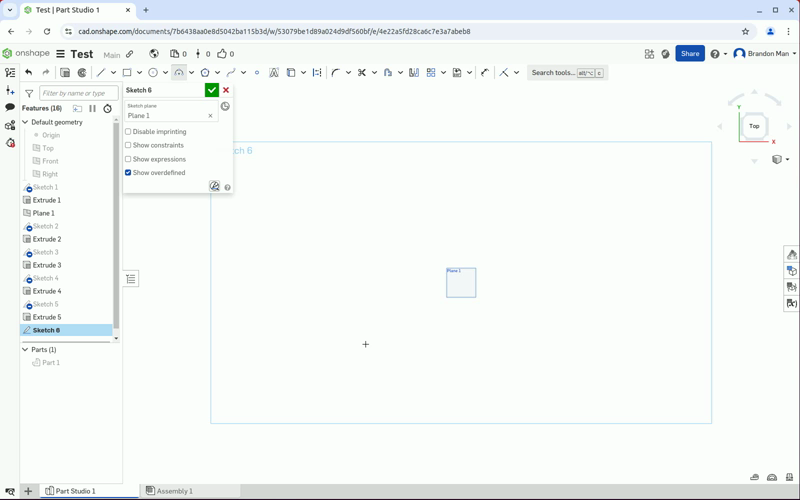
click(365, 343)
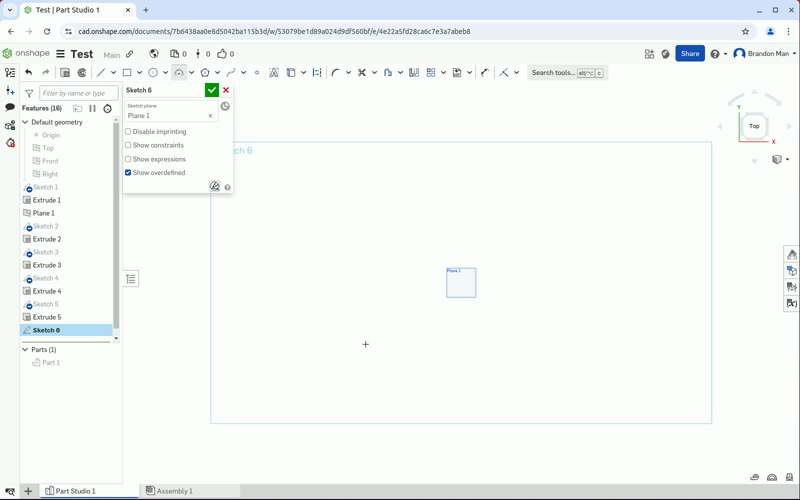
key_up(shift)
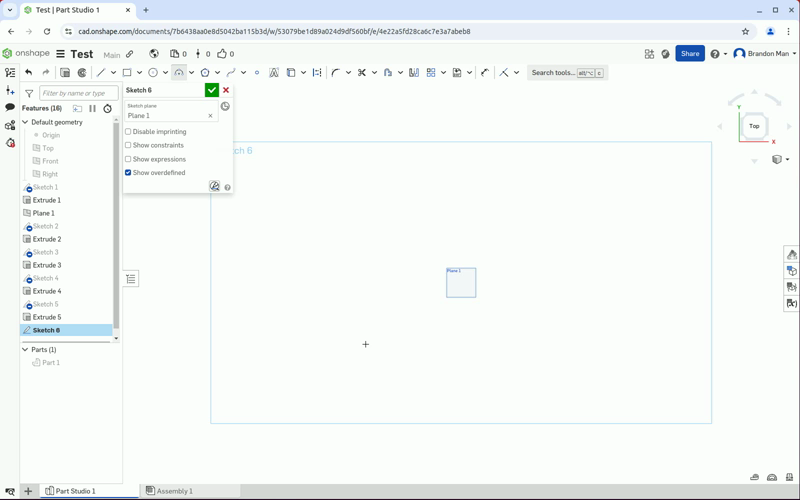
key_down(shift)
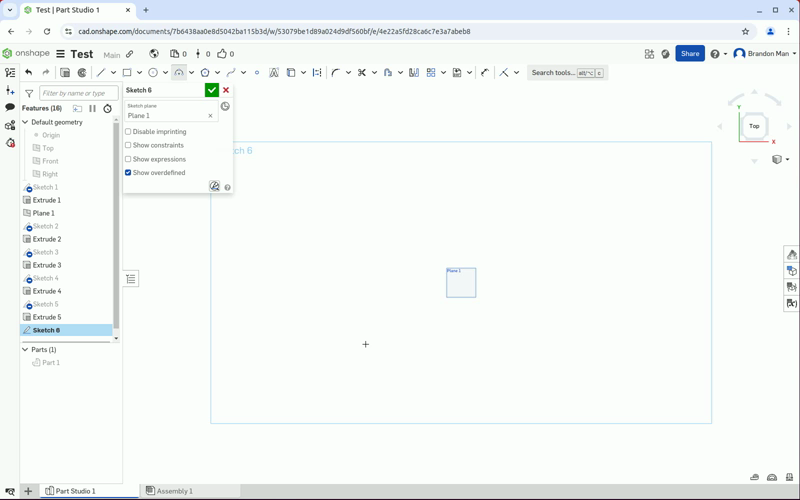
mouse_move(383, 361)
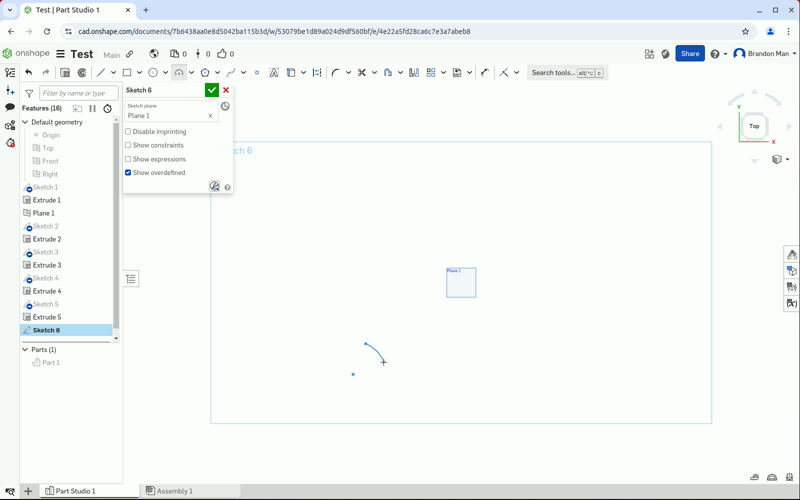
click(383, 361)
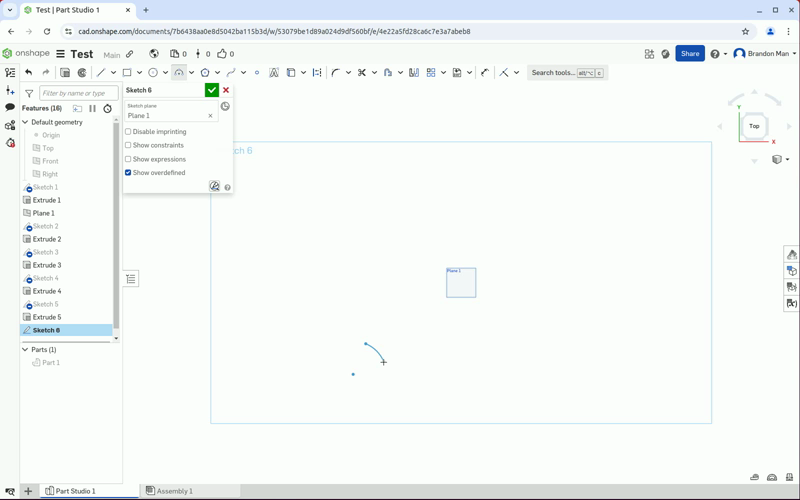
mouse_move(377, 350)
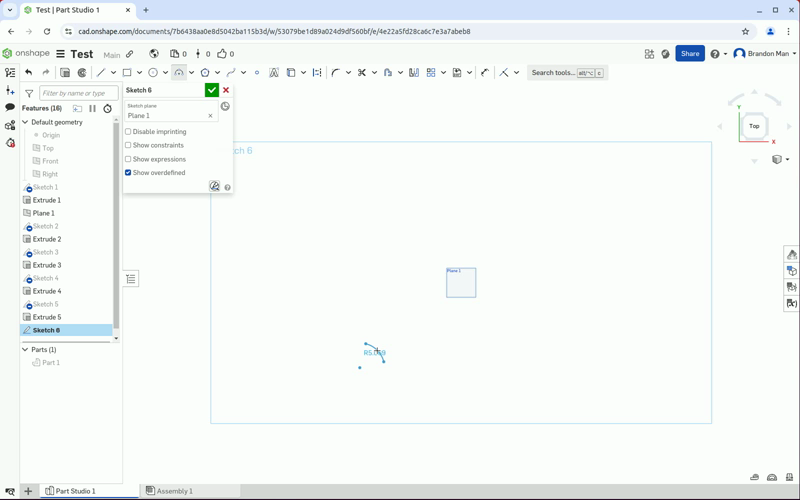
click(377, 350)
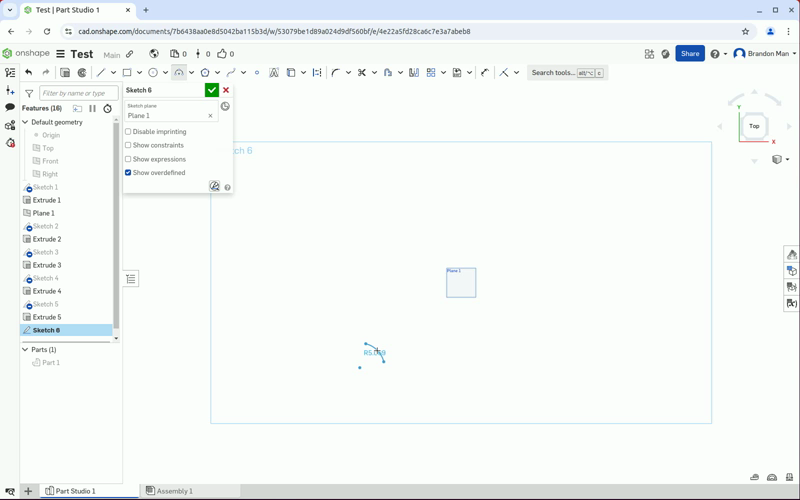
key_up(shift)
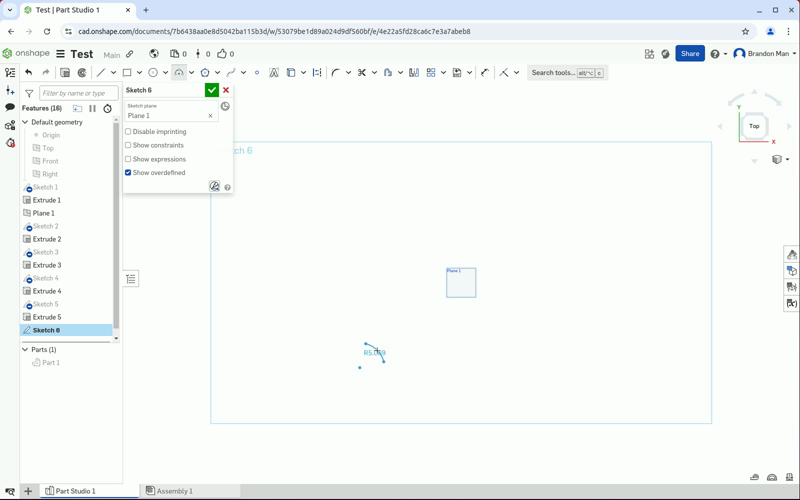
key(esc)
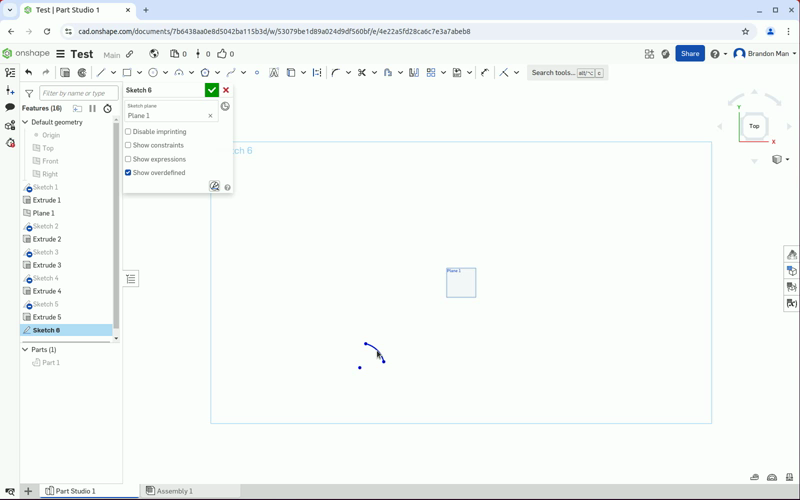
key(l)
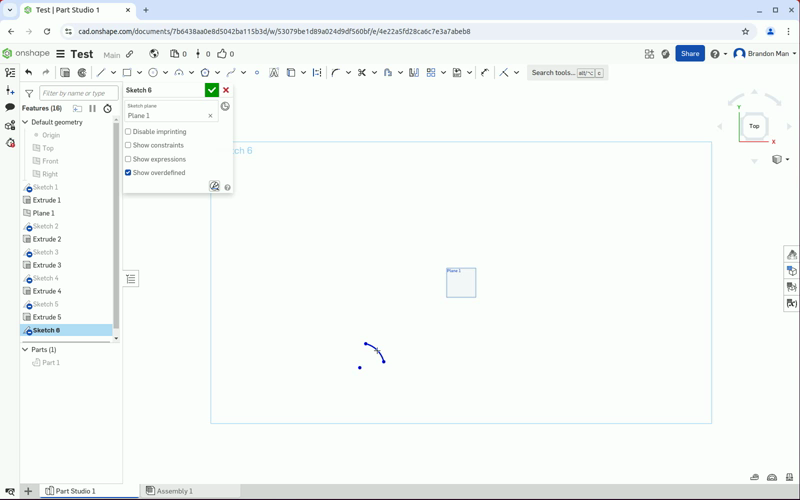
mouse_move(383, 361)
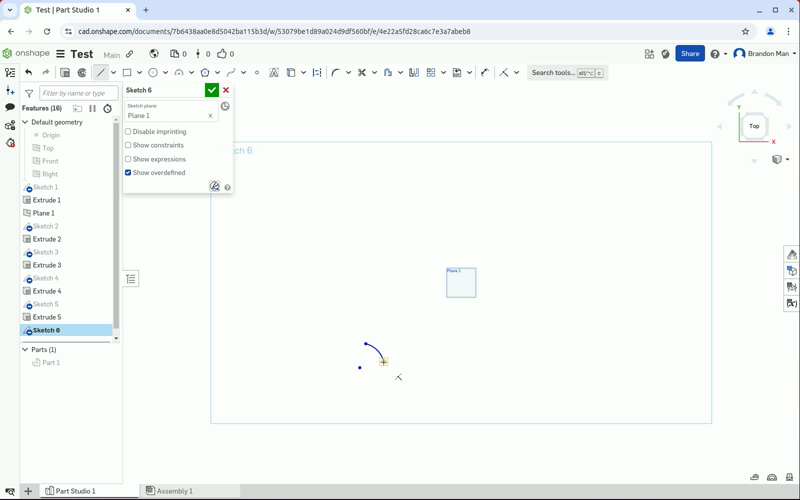
click(383, 361)
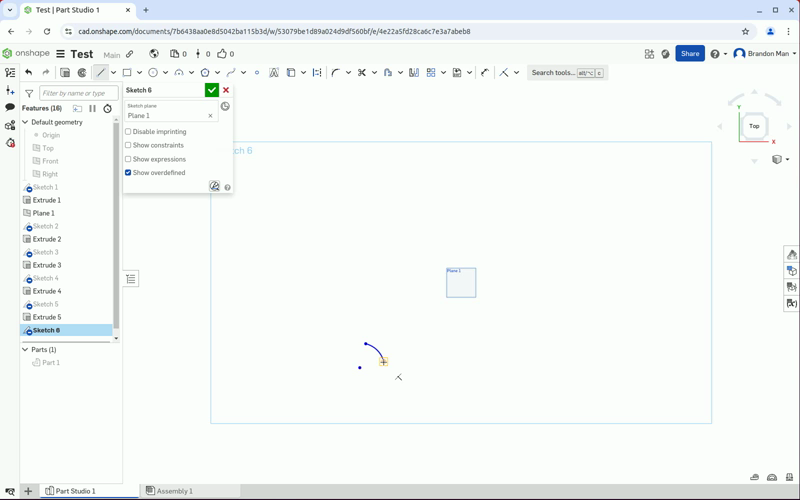
key_down(shift)
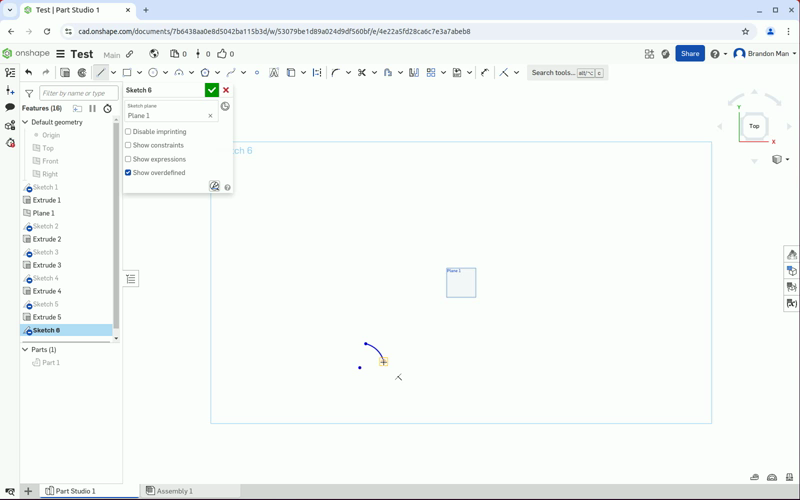
mouse_move(537, 361)
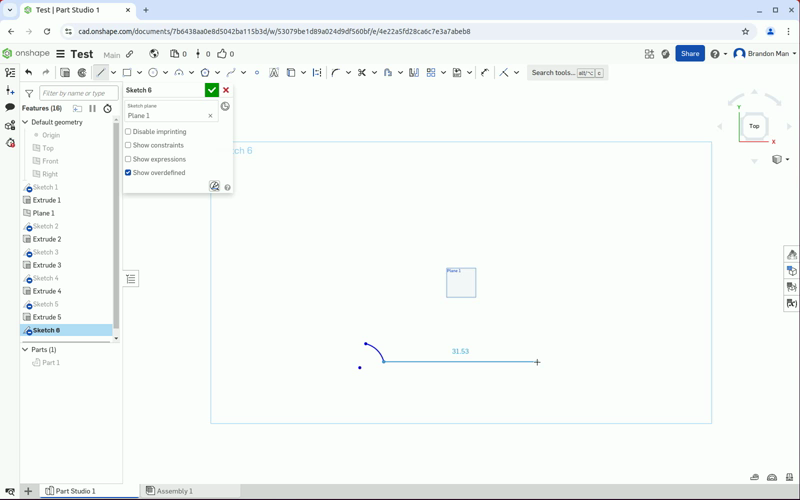
click(537, 361)
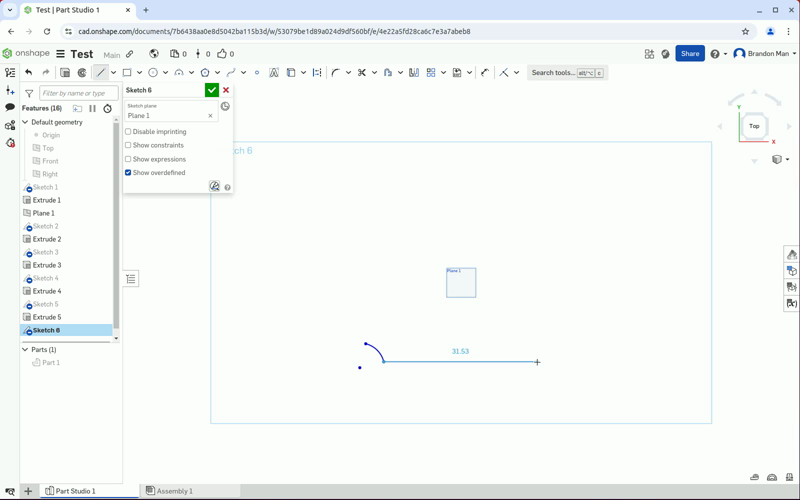
key_up(shift)
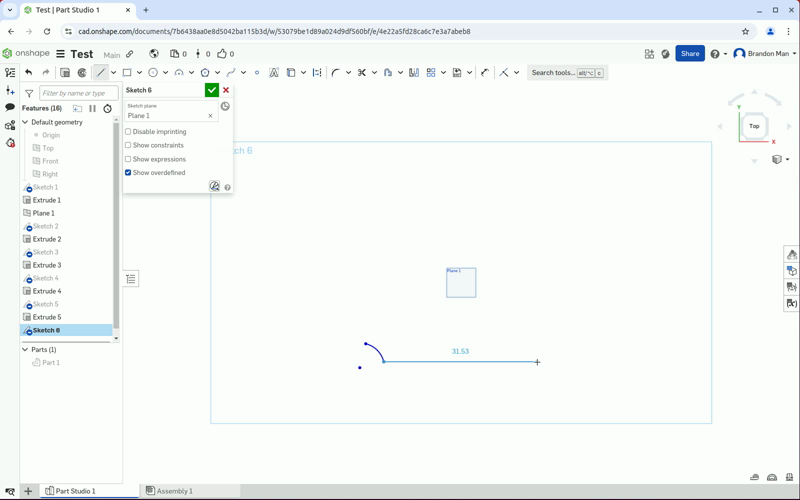
key(esc)
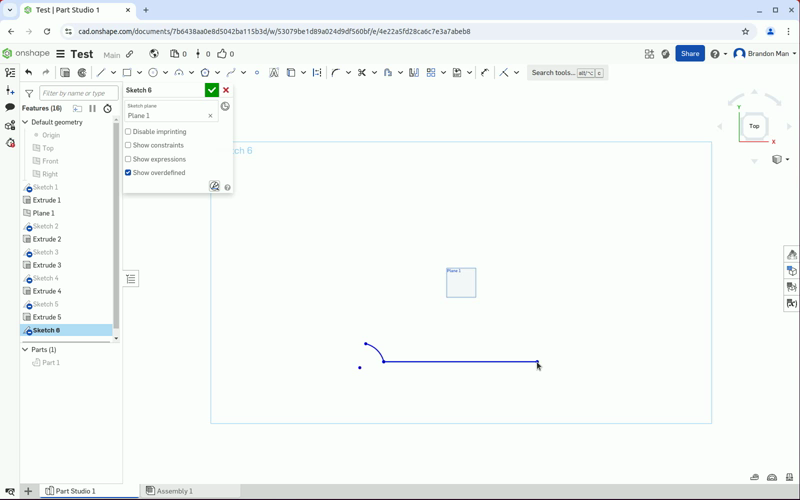
key(a)
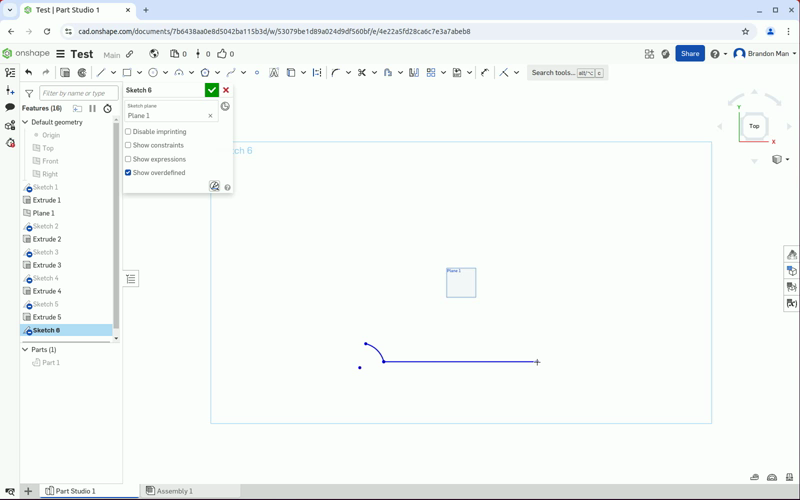
mouse_move(537, 361)
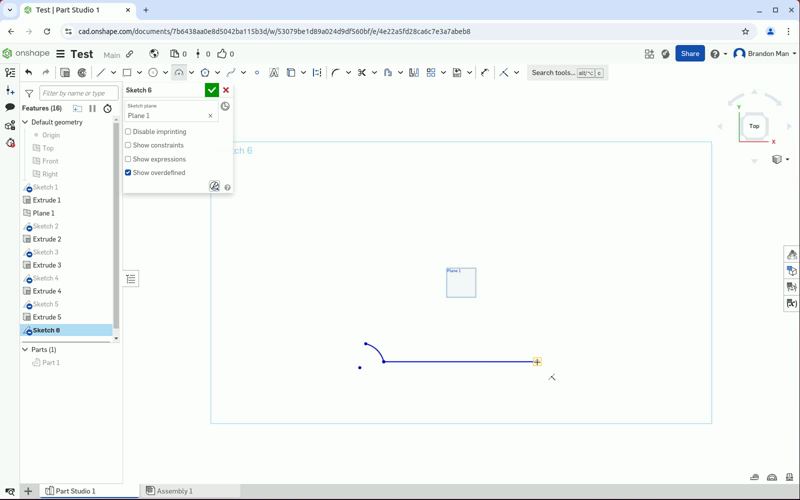
click(537, 361)
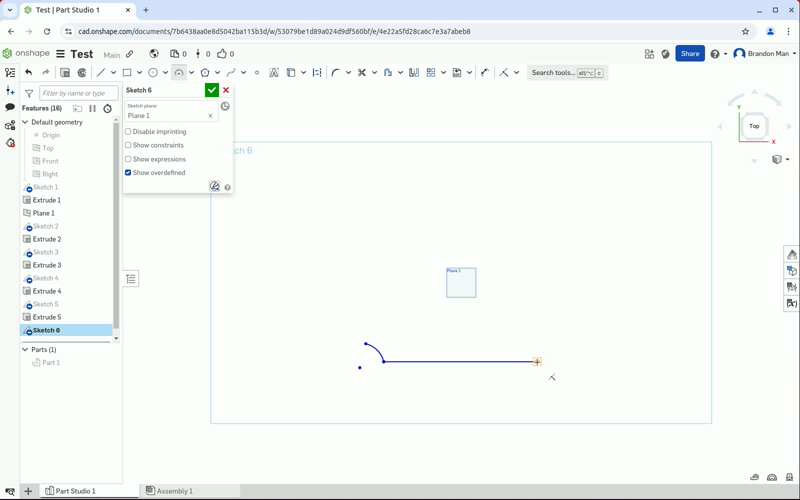
key_down(shift)
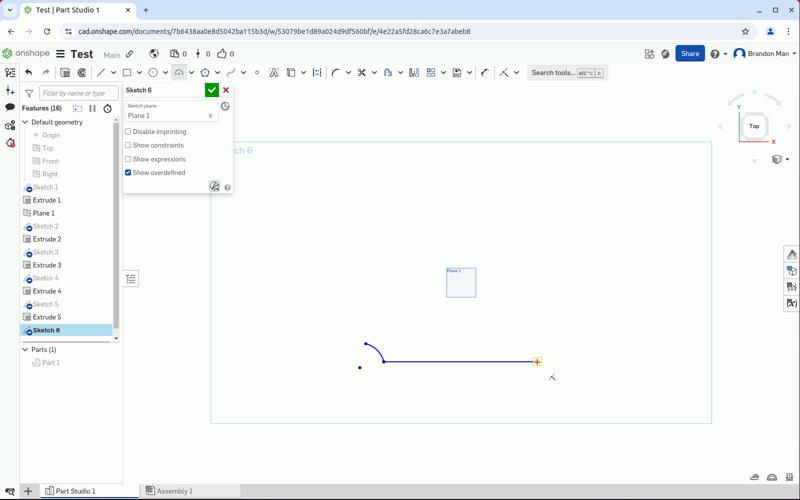
mouse_move(555, 343)
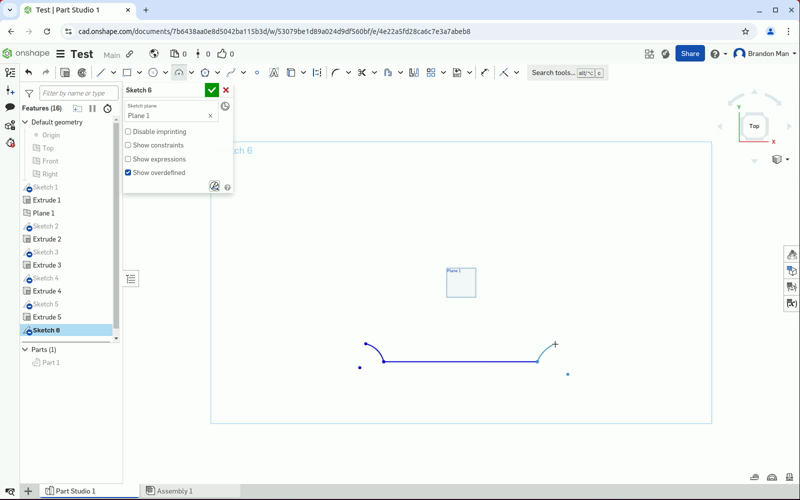
click(555, 343)
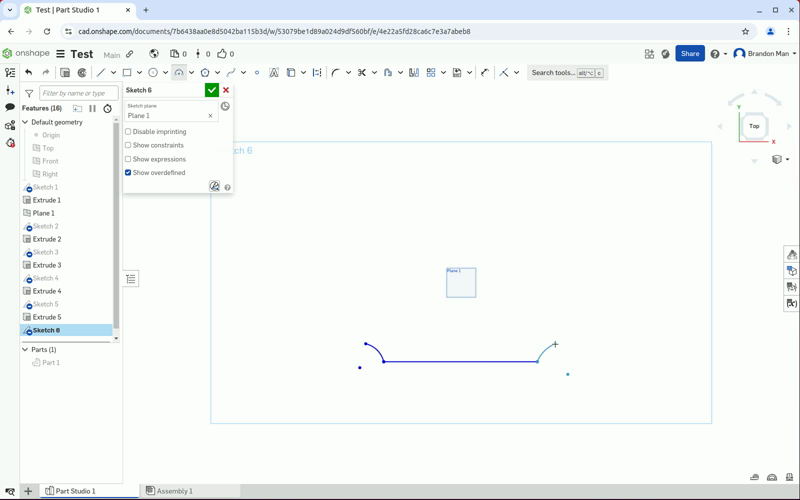
mouse_move(543, 350)
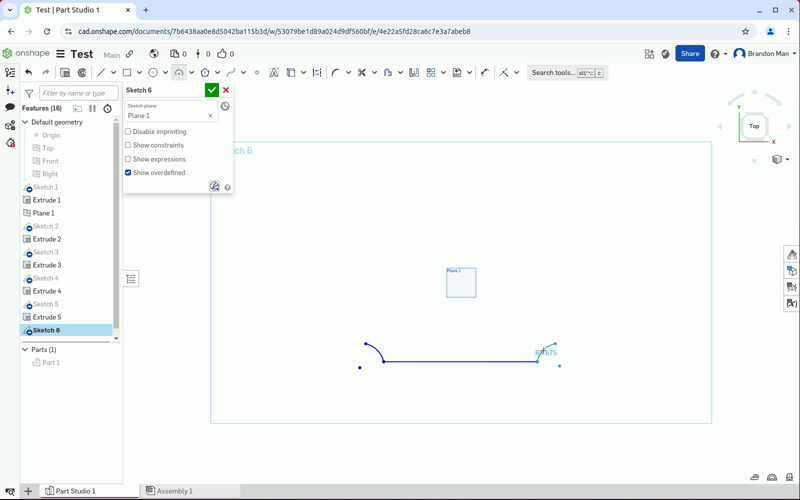
click(543, 350)
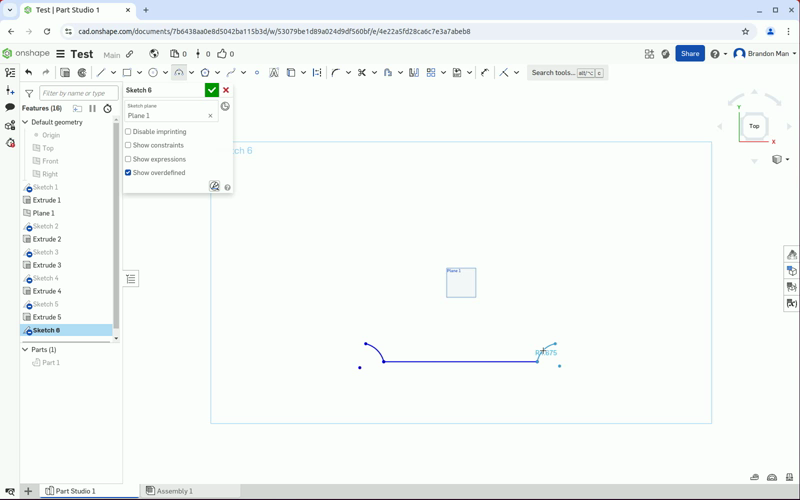
key_up(shift)
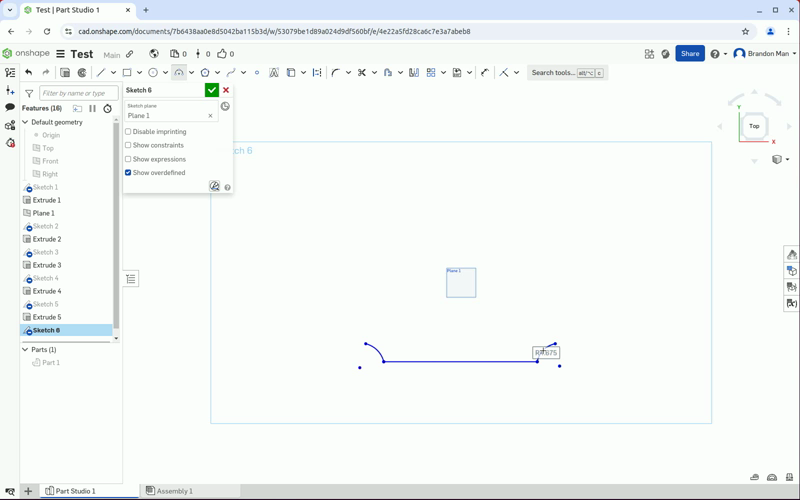
key(esc)
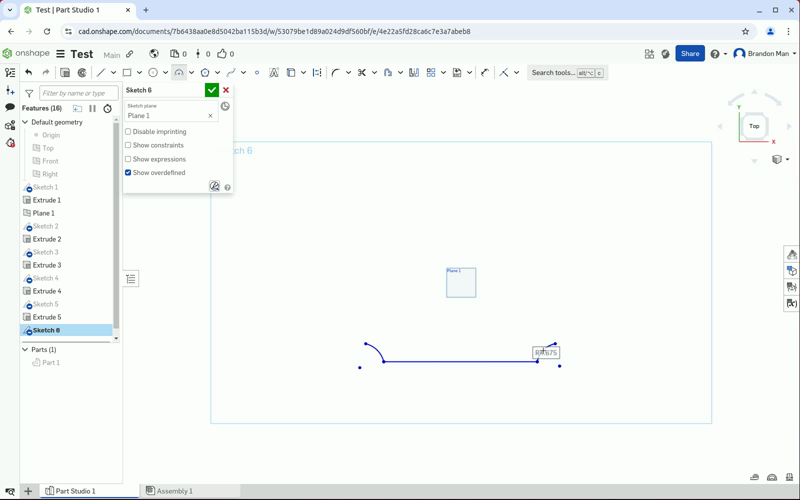
key(l)
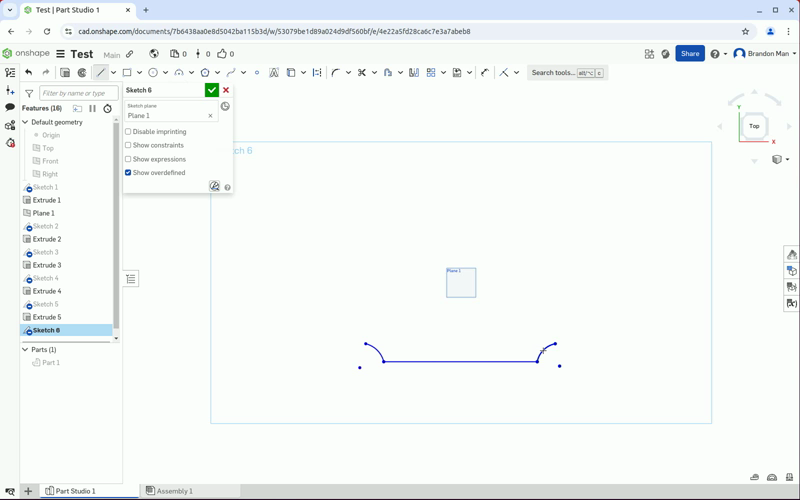
mouse_move(555, 343)
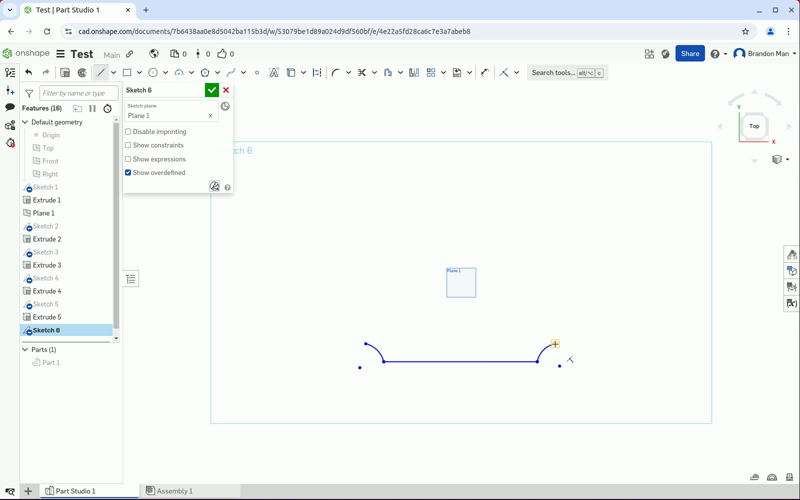
click(555, 343)
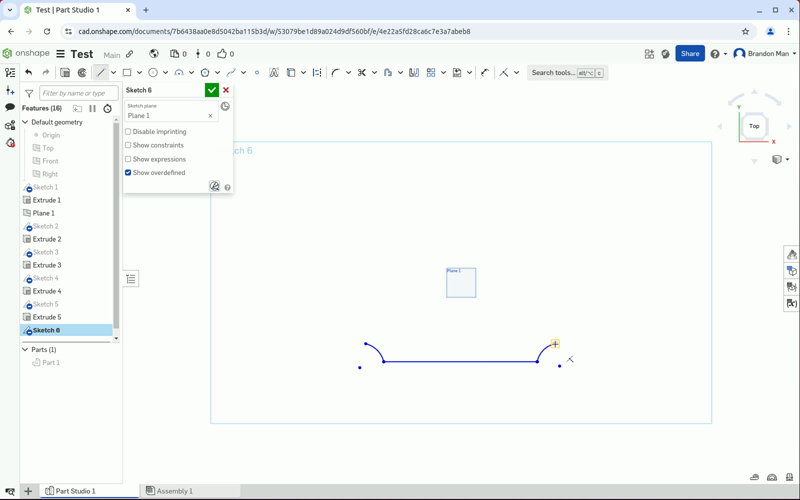
key_down(shift)
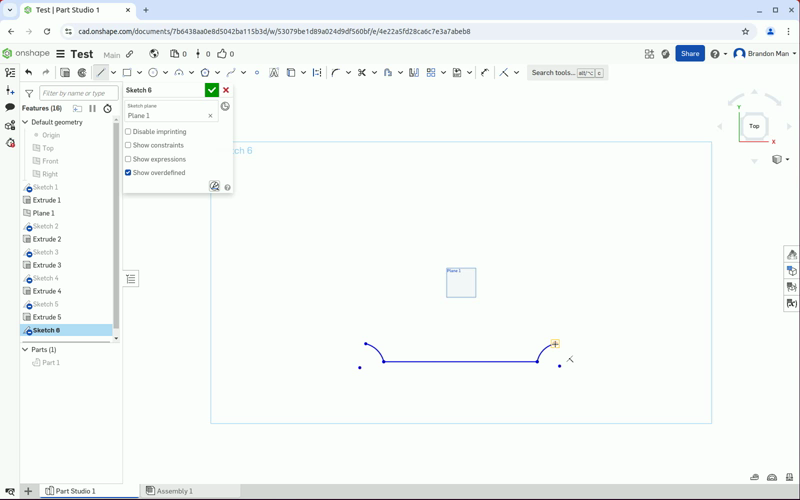
mouse_move(555, 222)
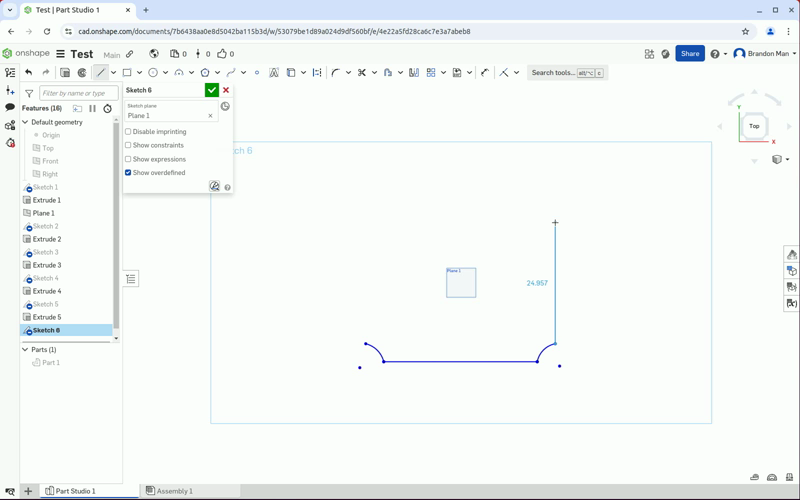
click(555, 222)
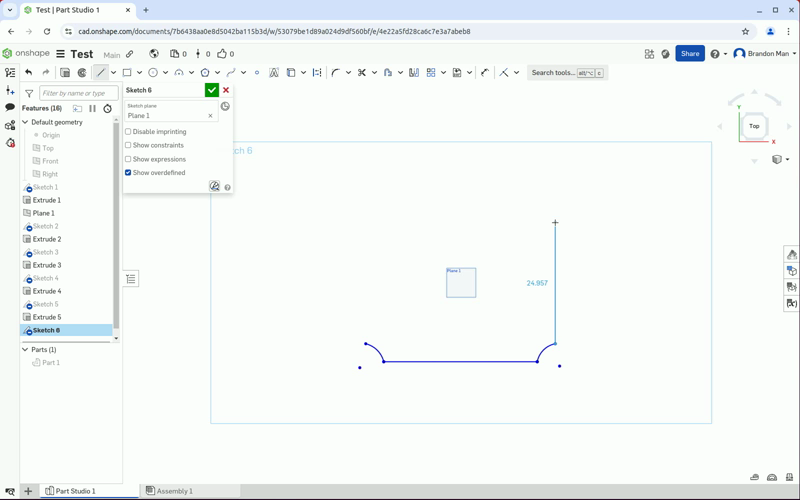
key_up(shift)
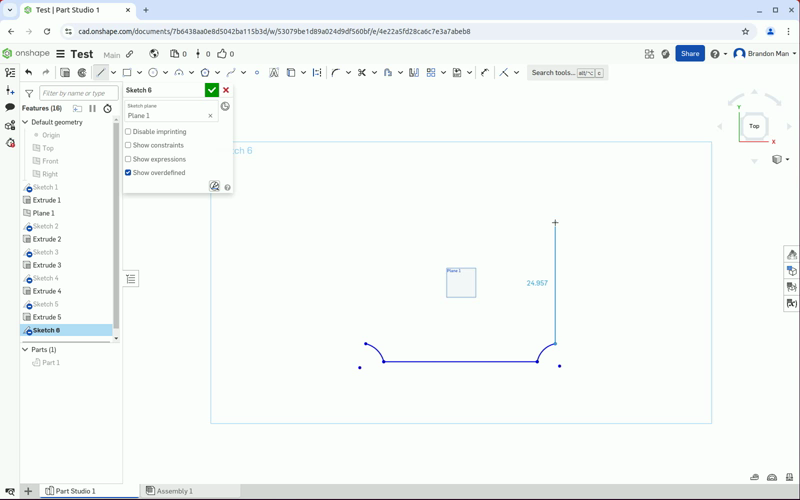
key(esc)
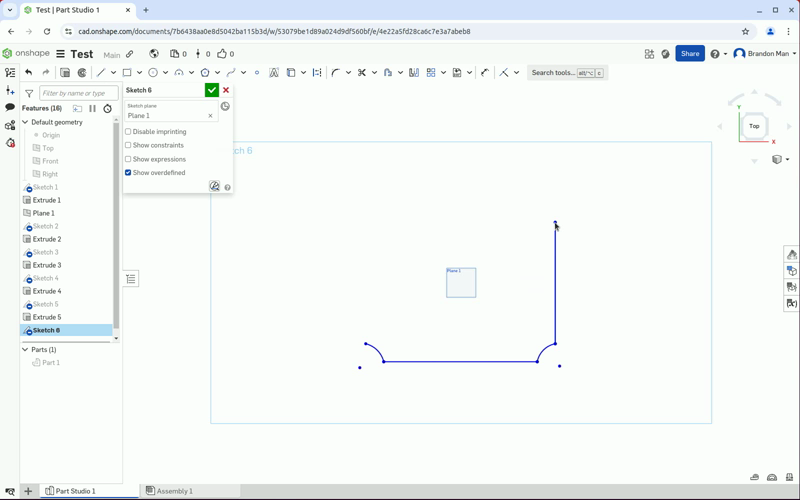
key(a)
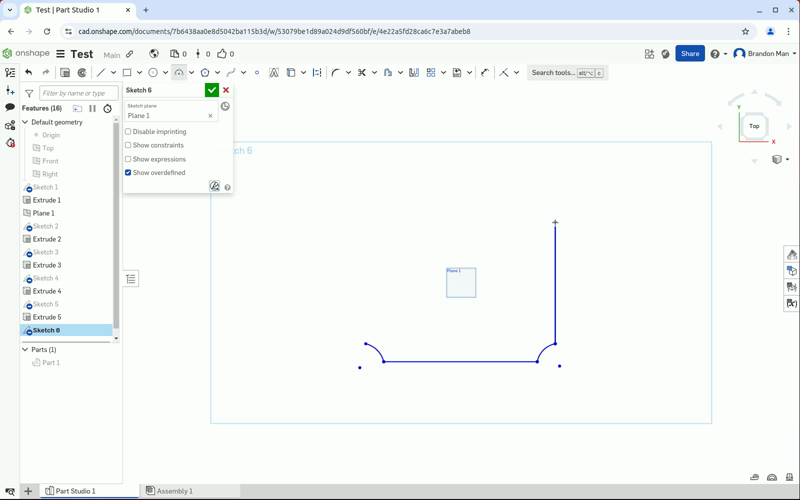
mouse_move(555, 222)
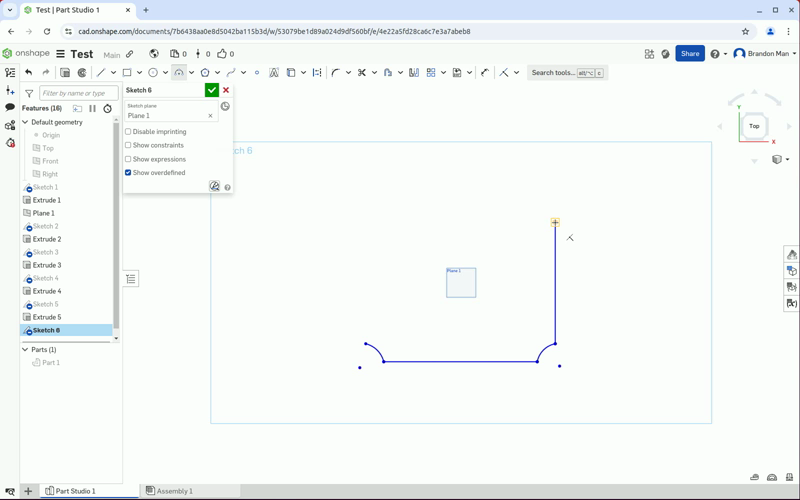
click(555, 222)
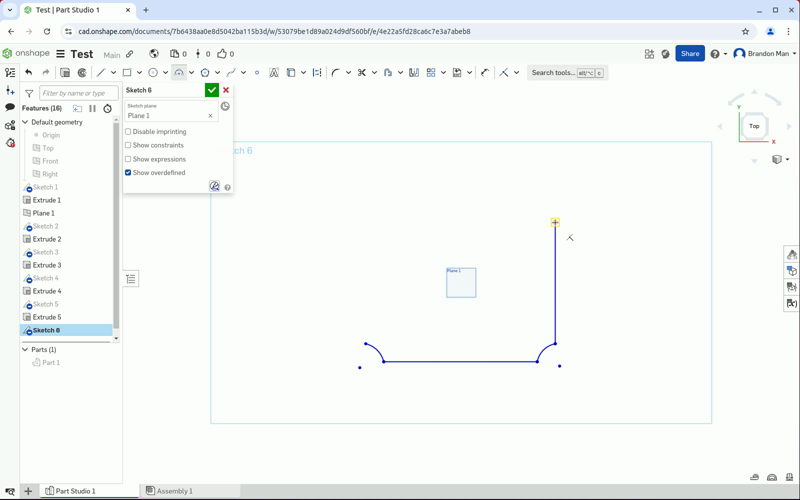
key_down(shift)
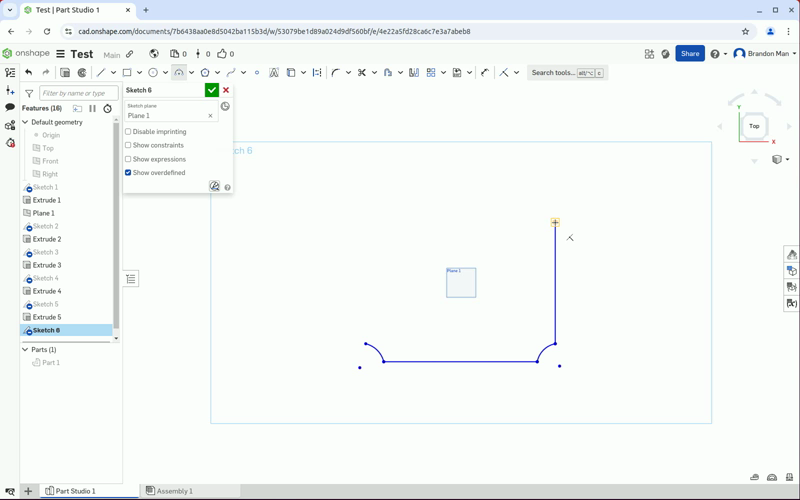
mouse_move(537, 204)
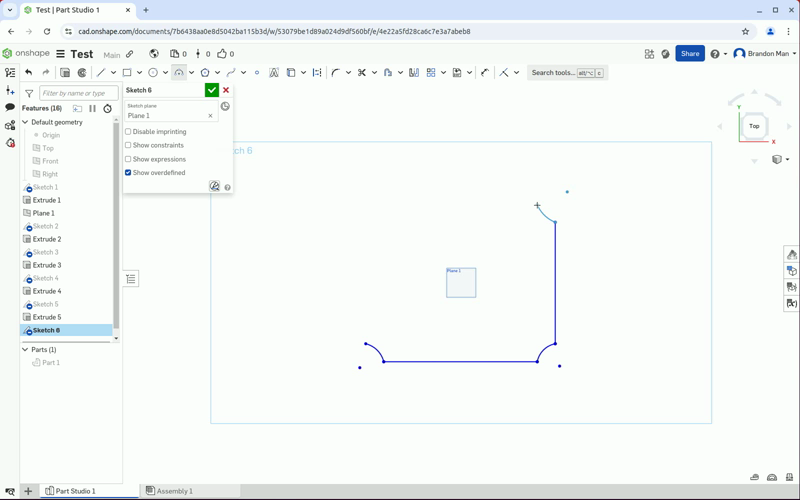
click(537, 204)
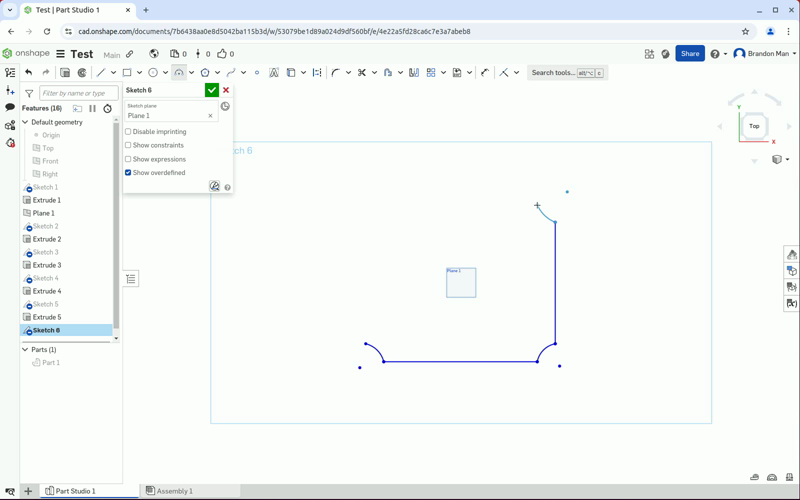
mouse_move(543, 216)
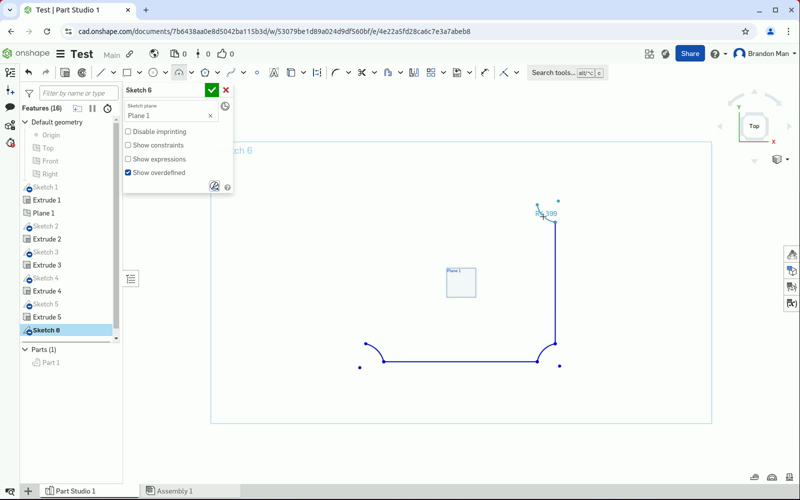
click(543, 216)
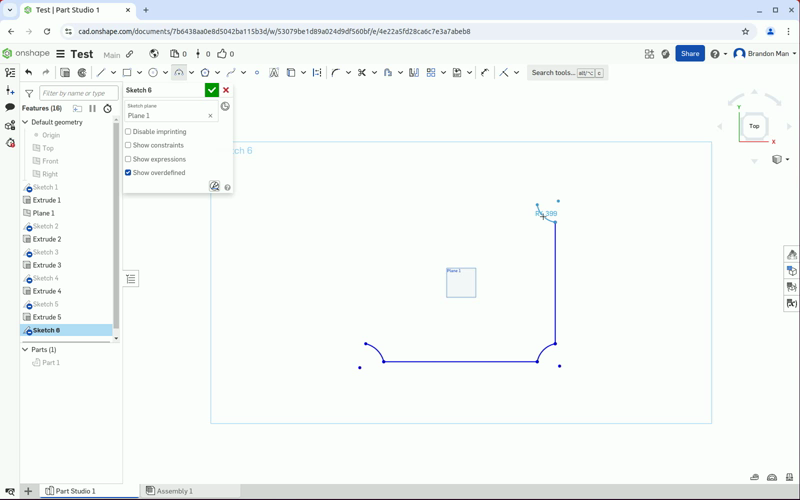
key_up(shift)
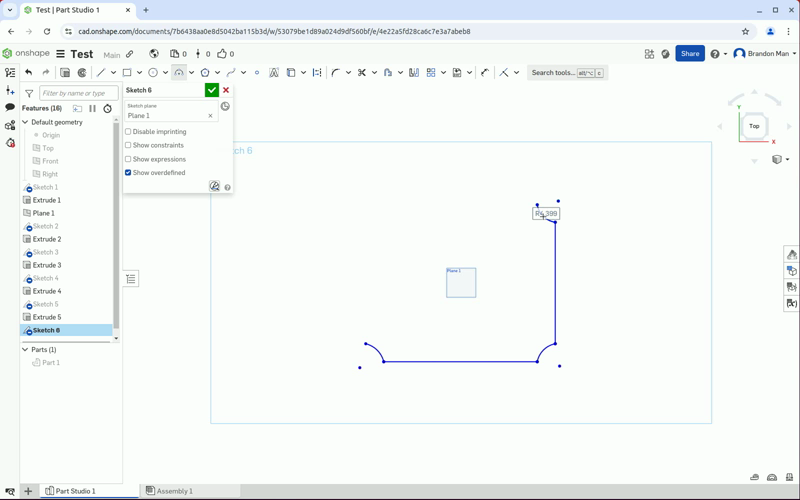
key(esc)
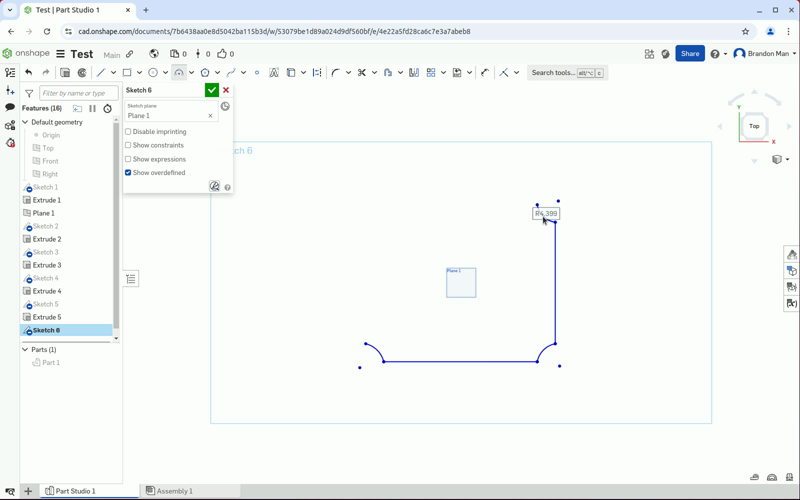
key(l)
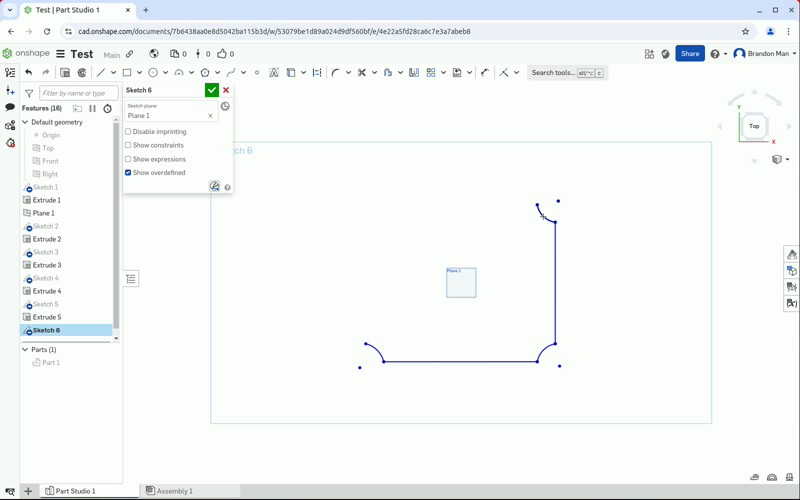
mouse_move(537, 204)
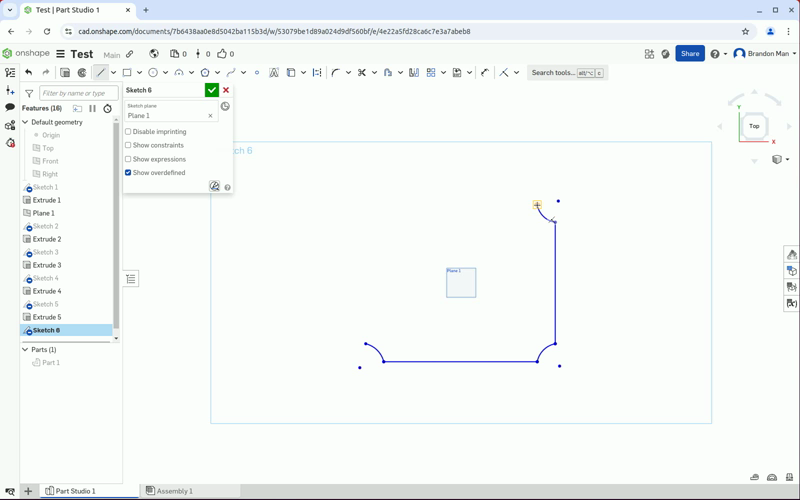
click(537, 204)
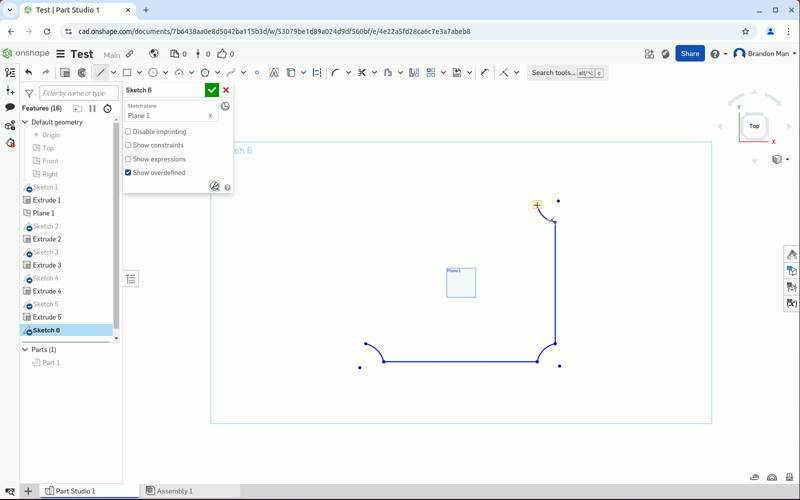
key_down(shift)
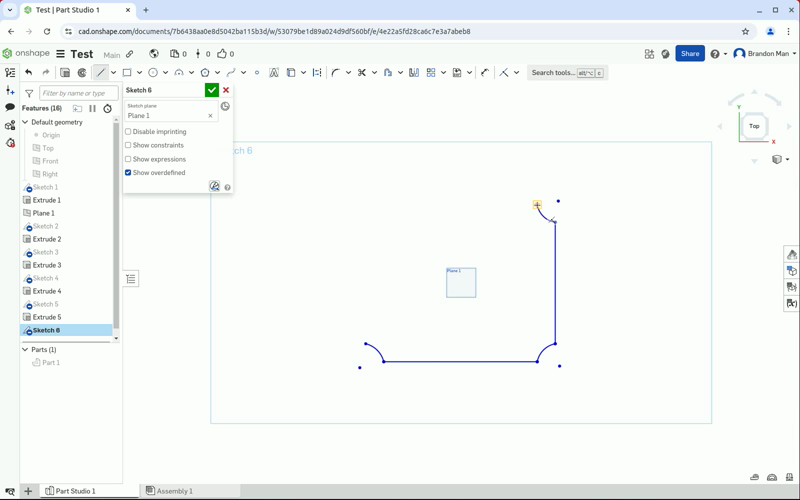
mouse_move(383, 204)
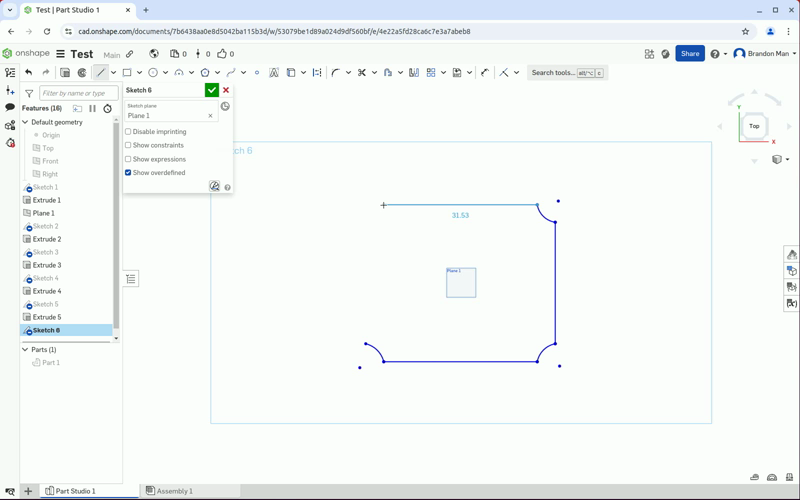
click(383, 204)
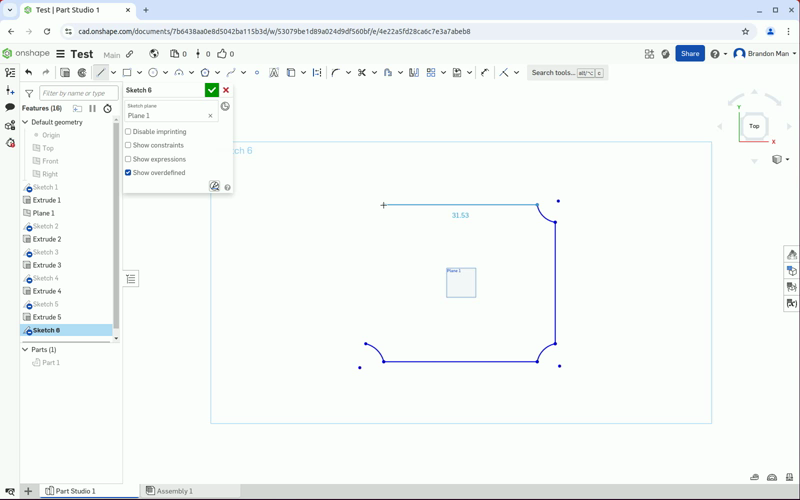
key_up(shift)
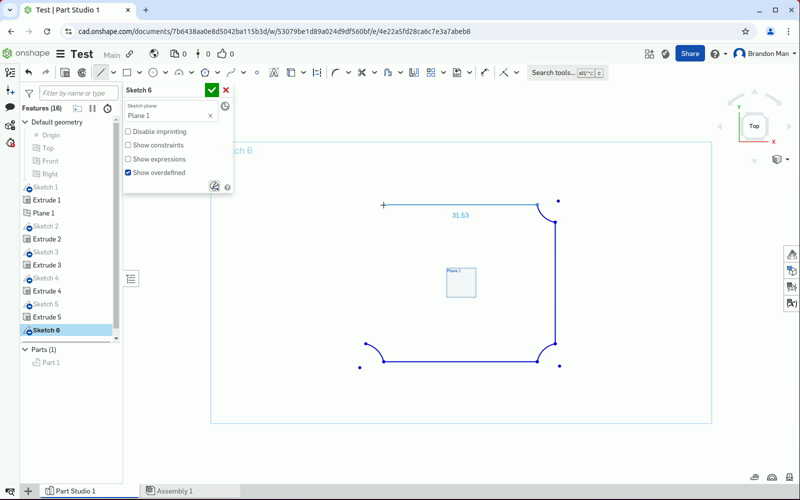
key(esc)
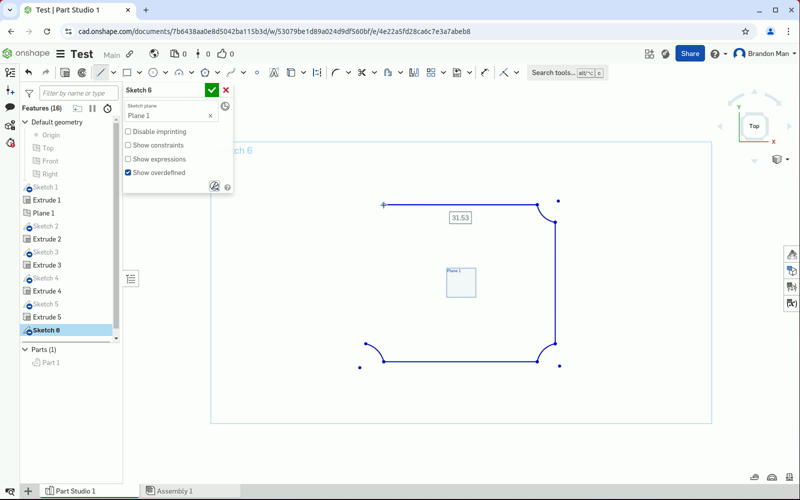
key(a)
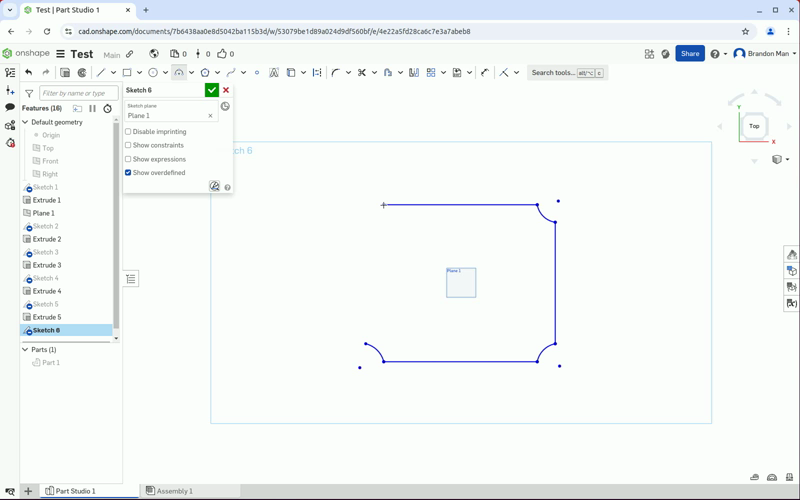
mouse_move(383, 204)
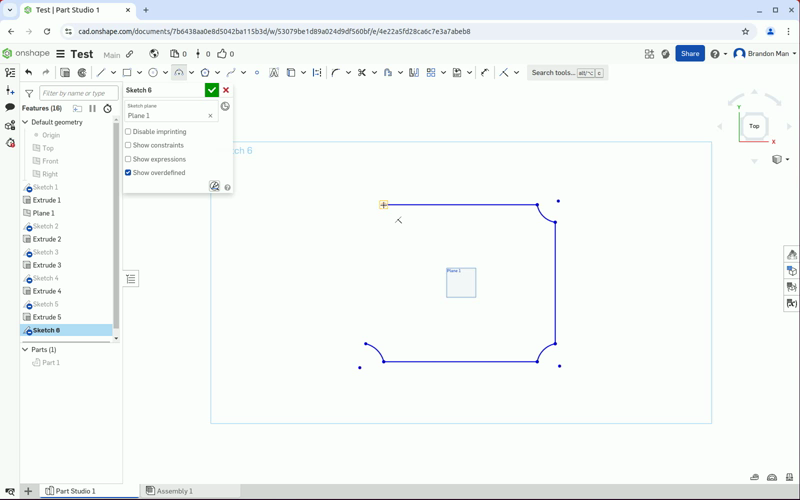
click(383, 204)
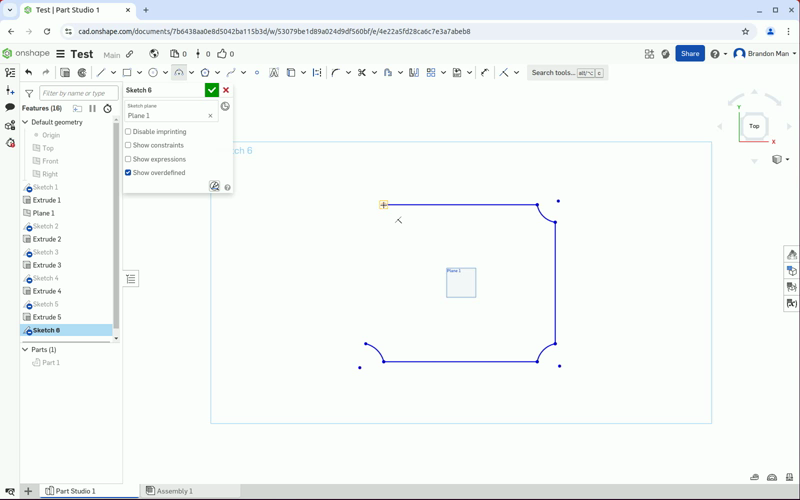
key_down(shift)
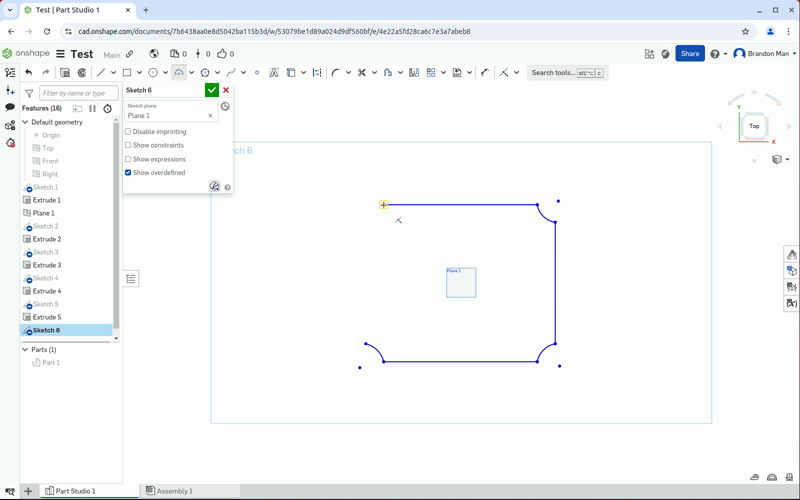
mouse_move(365, 222)
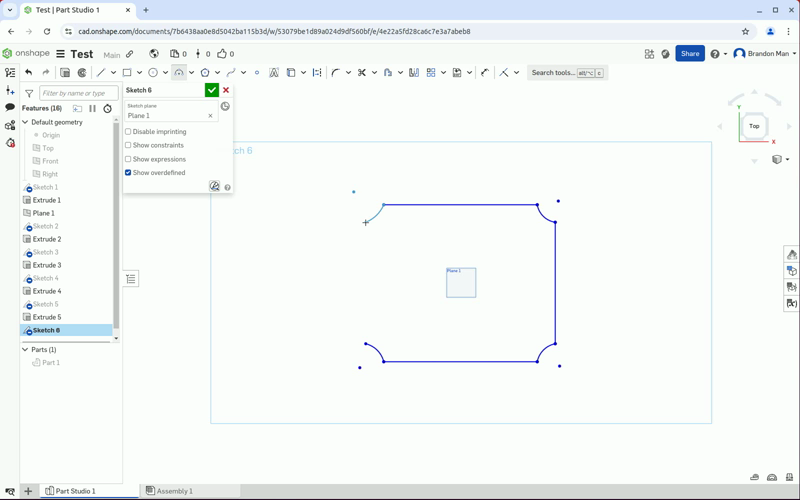
click(365, 222)
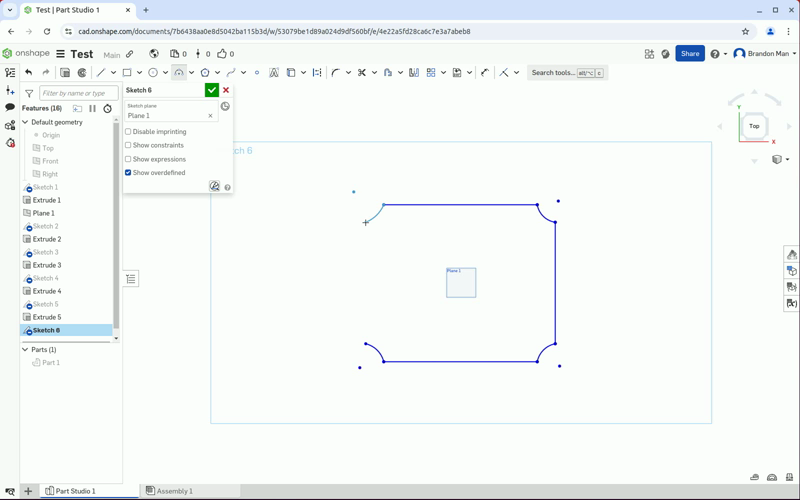
mouse_move(377, 216)
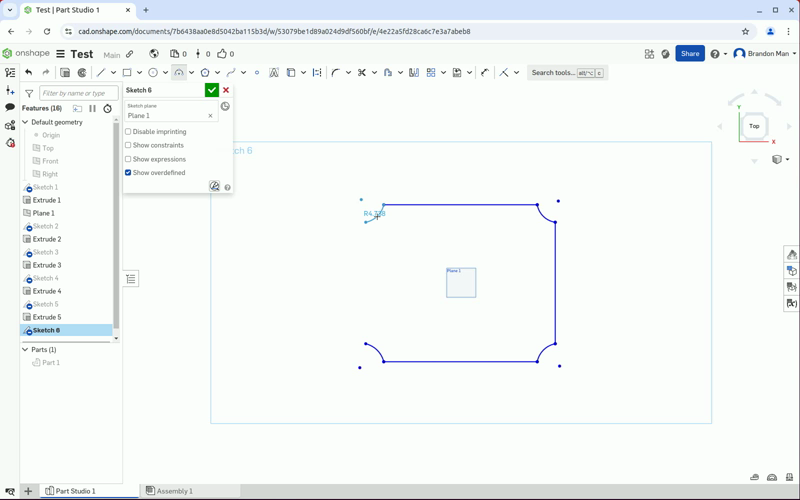
click(377, 216)
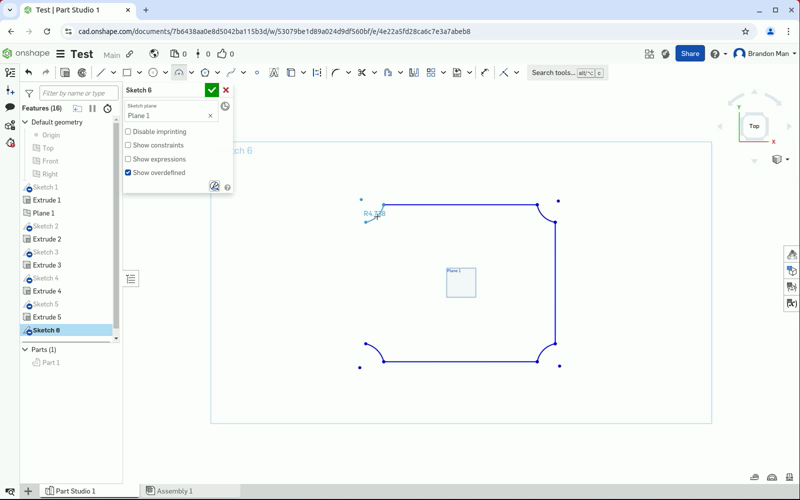
key_up(shift)
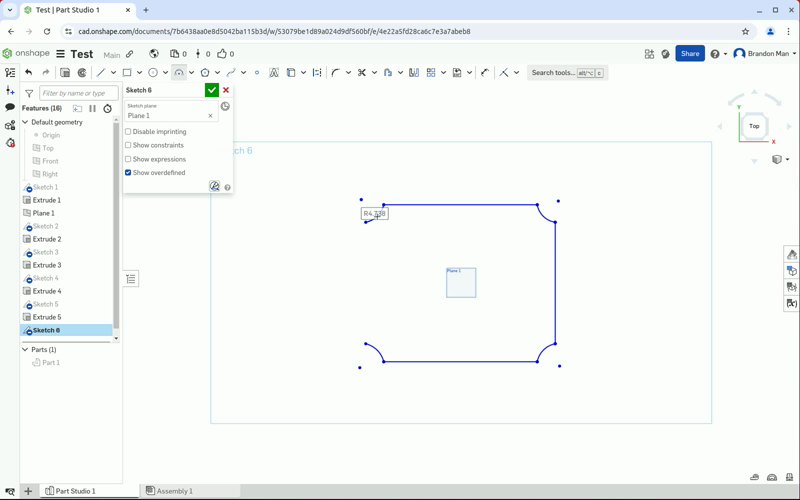
key(esc)
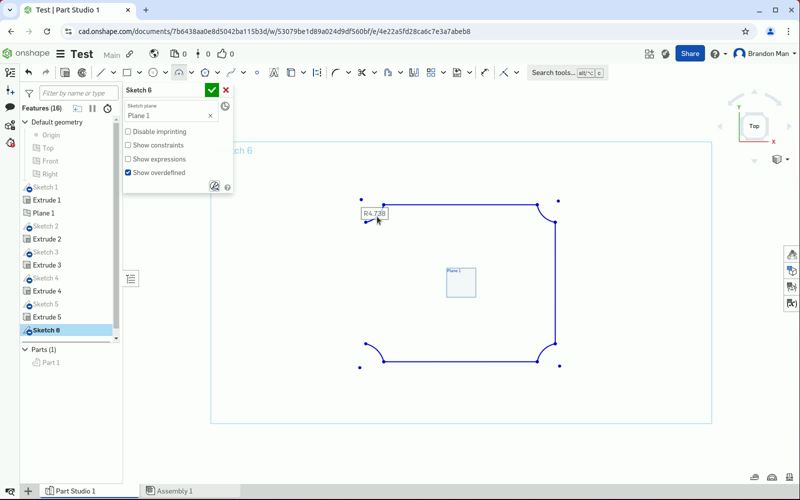
key(l)
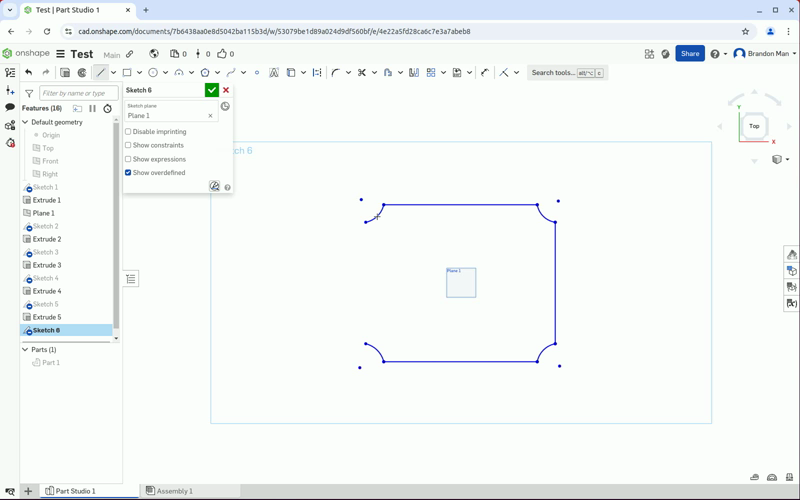
mouse_move(365, 222)
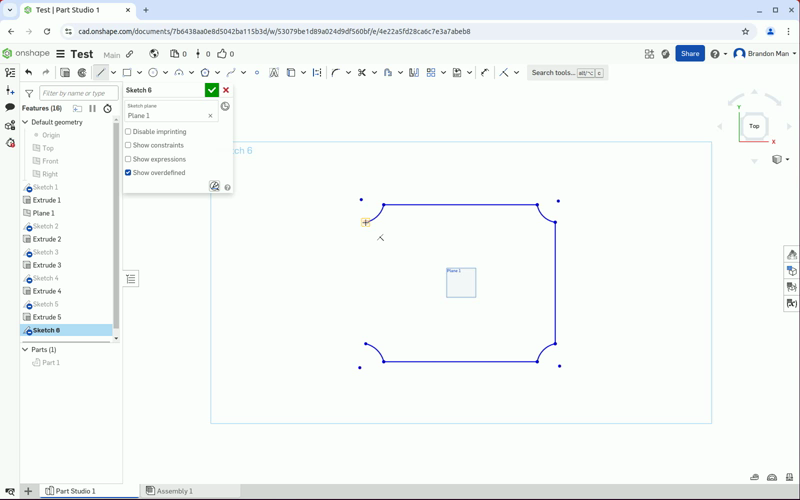
click(365, 222)
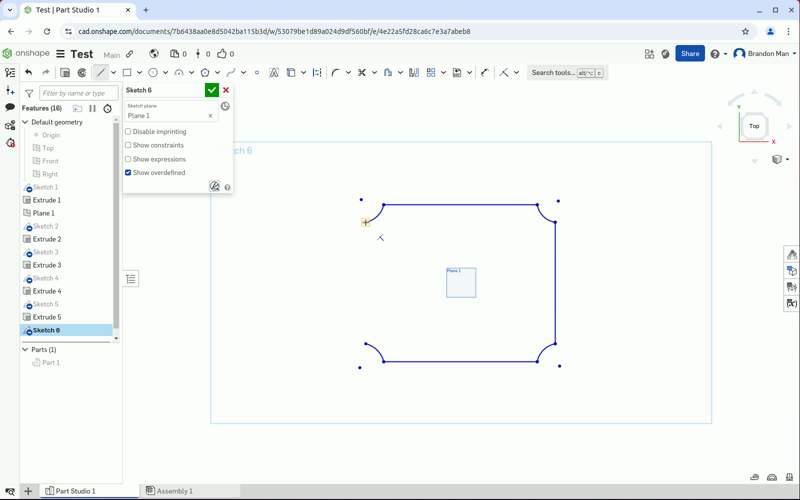
key_down(shift)
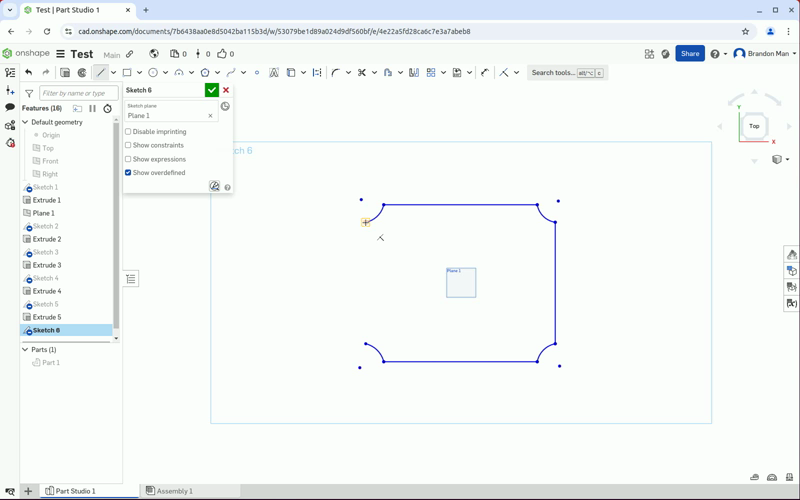
mouse_move(365, 343)
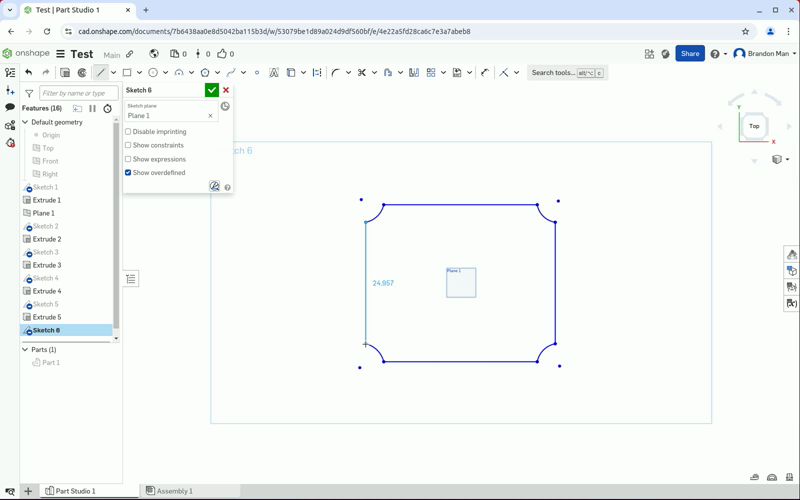
key_up(shift)
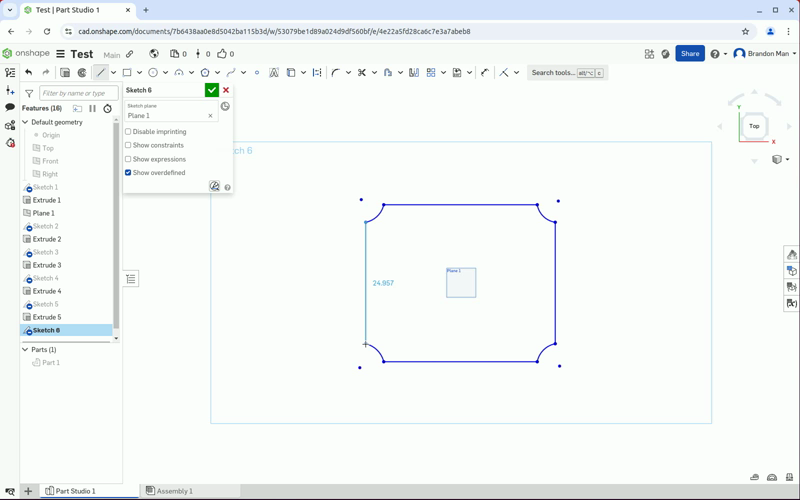
click(365, 343)
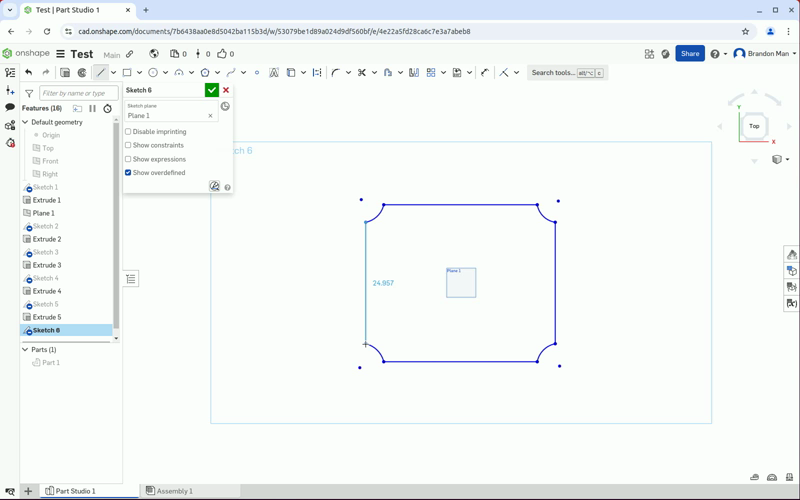
key(esc)
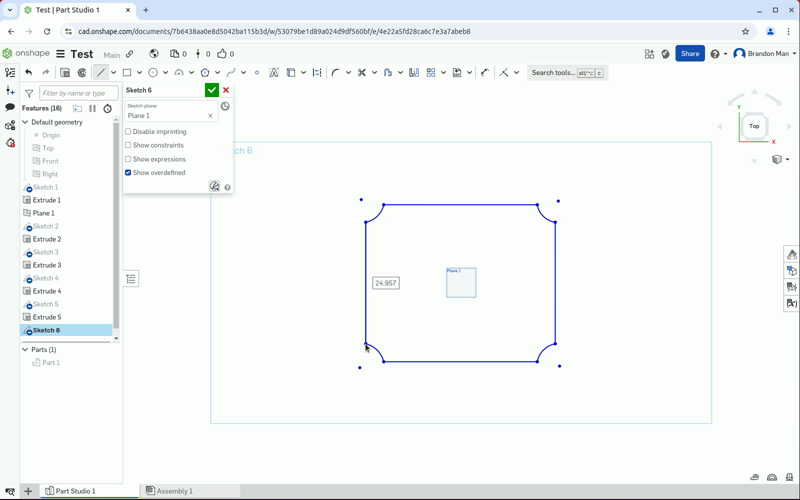
mouse_move(417, 302)
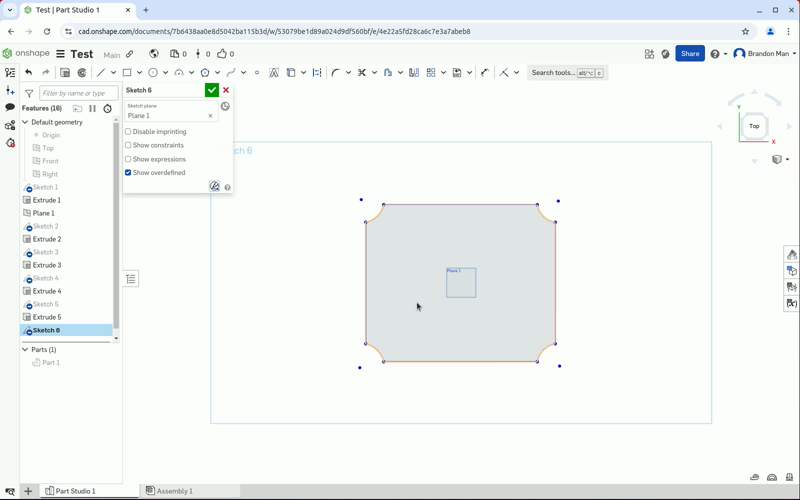
click(417, 302)
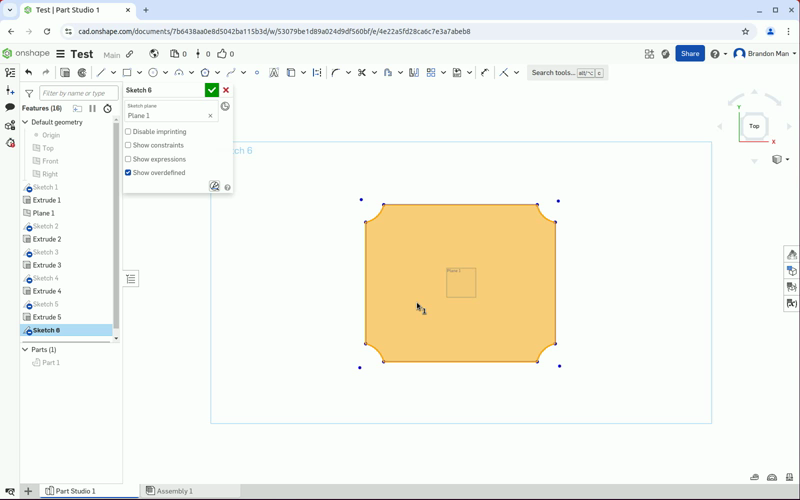
mouse_move(73, 352)
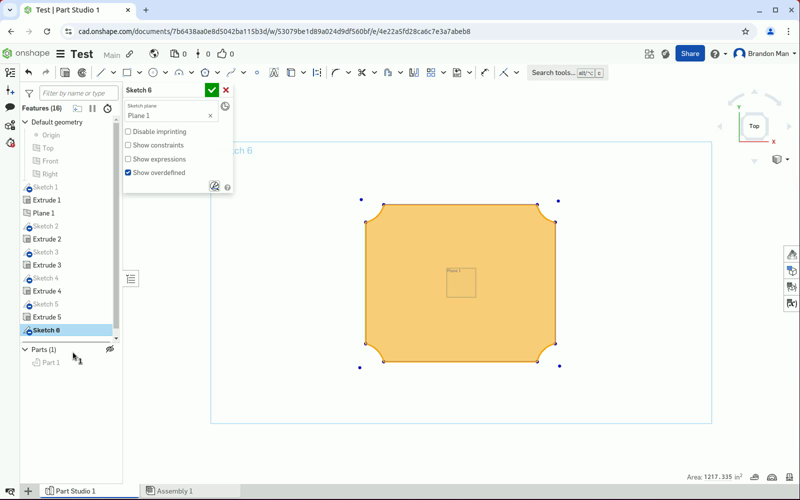
key(shift+y)
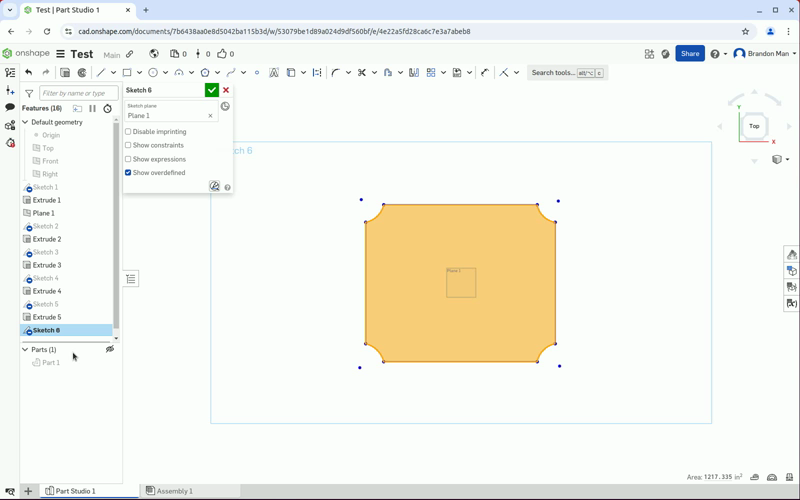
key(shift+e)
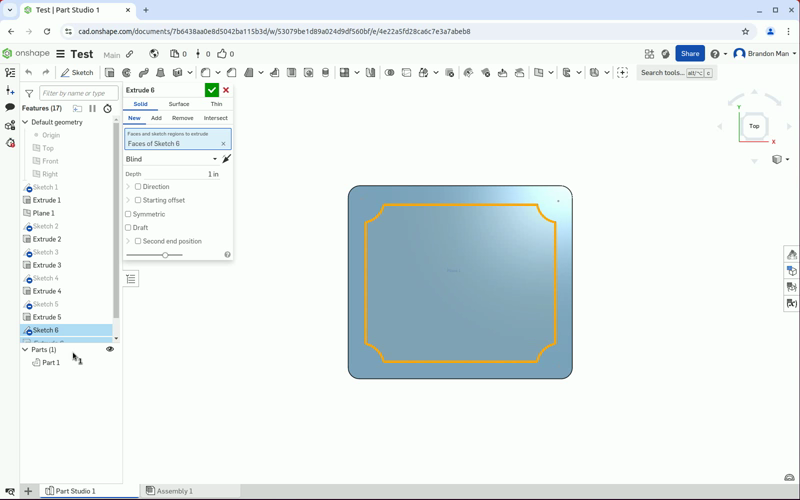
mouse_move(143, 106)
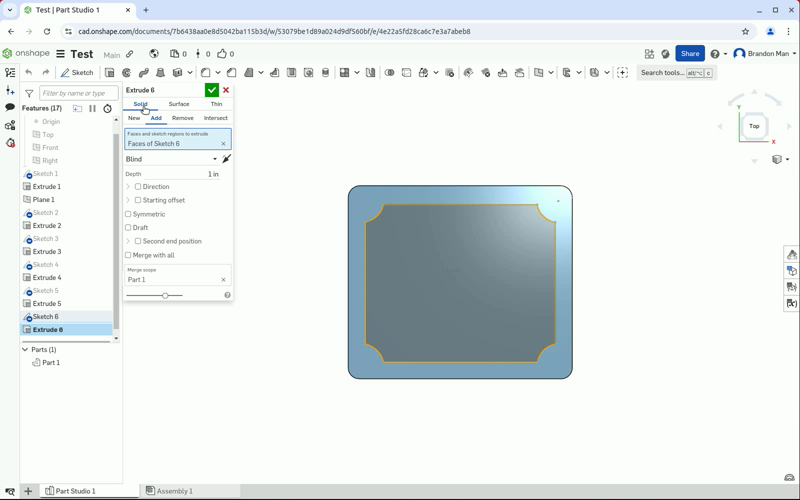
click(143, 106)
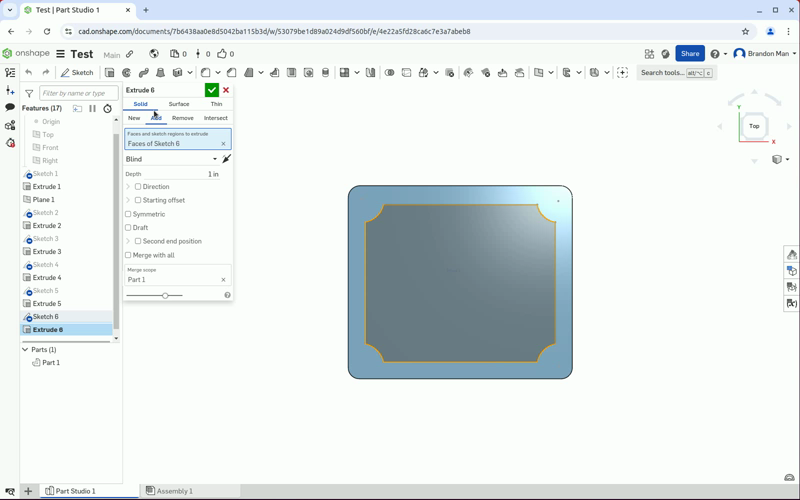
mouse_move(186, 120)
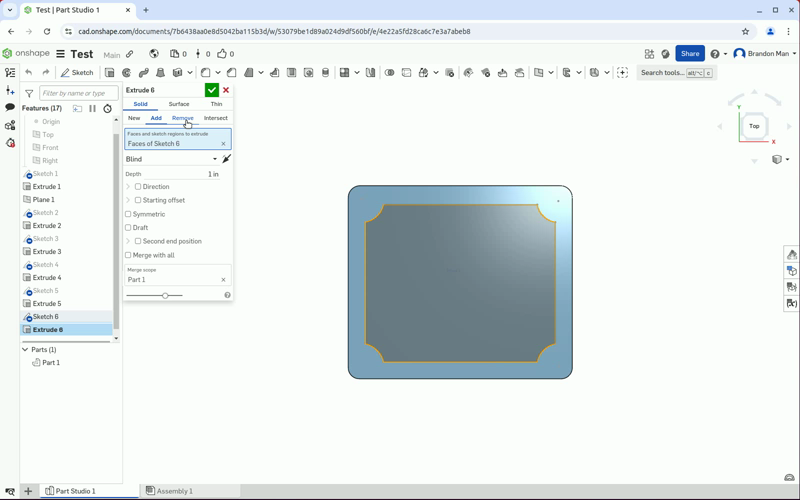
click(186, 120)
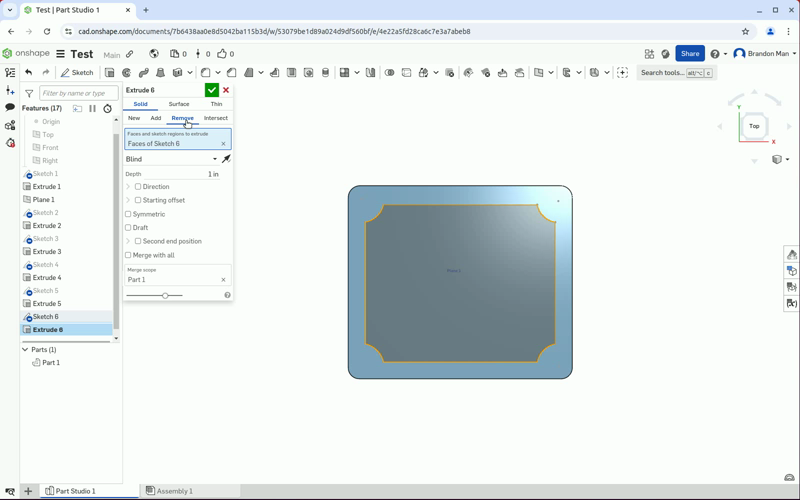
key(tab, 4)
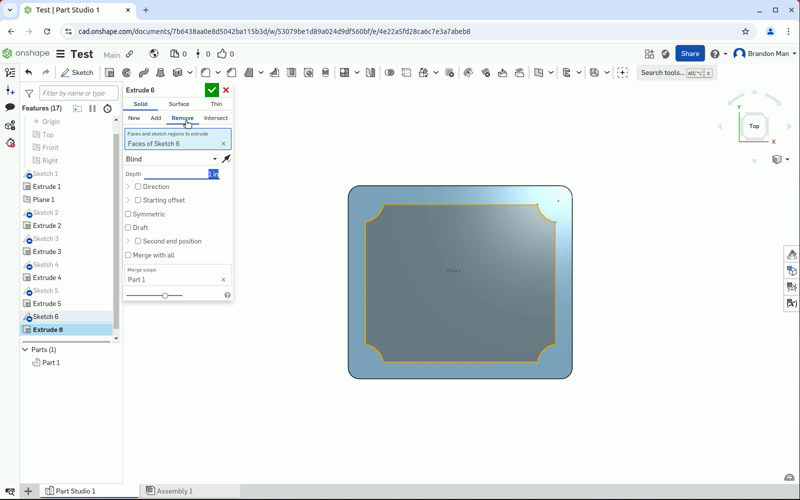
text(3.611)
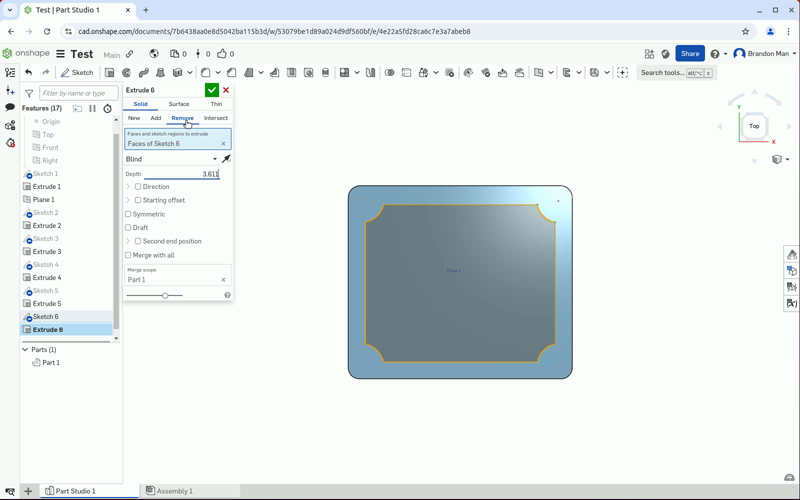
key(tab, 6)
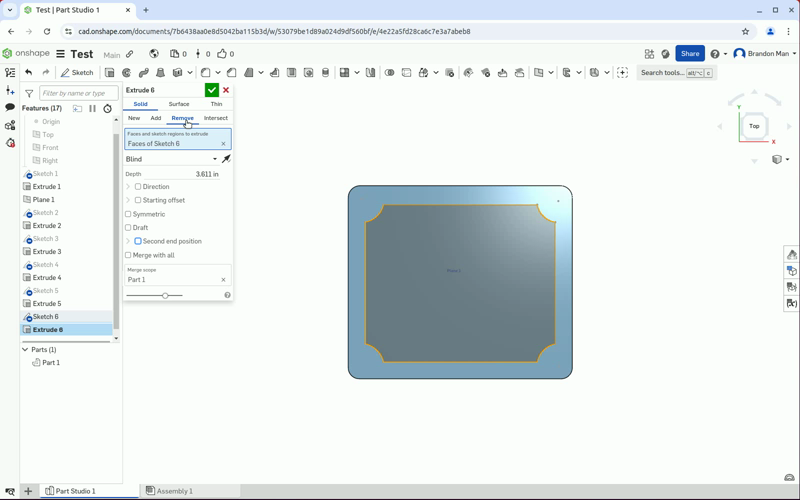
key(space)
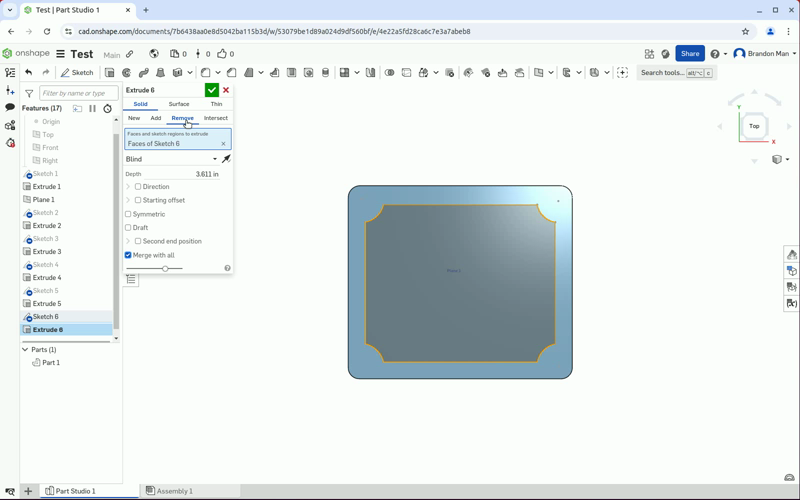
key(enter)
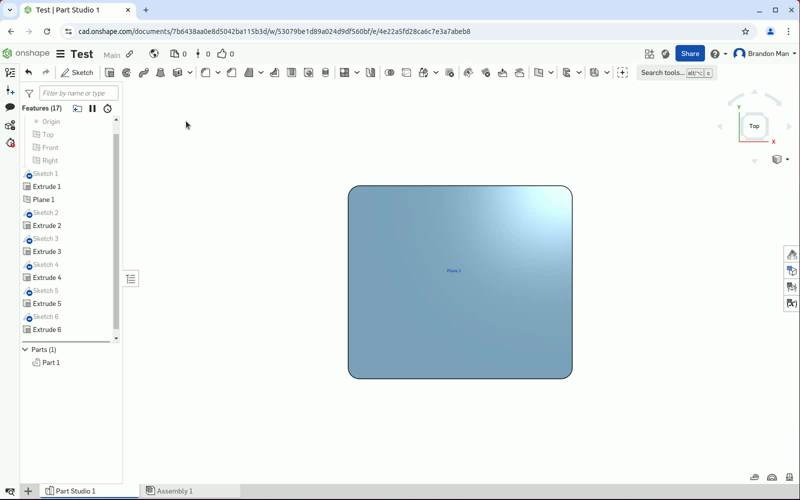
key(shift+h)
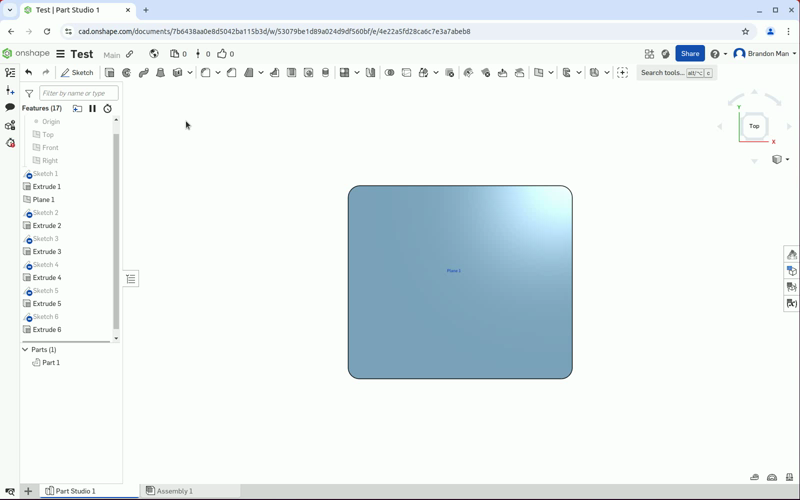
key(shift+h)
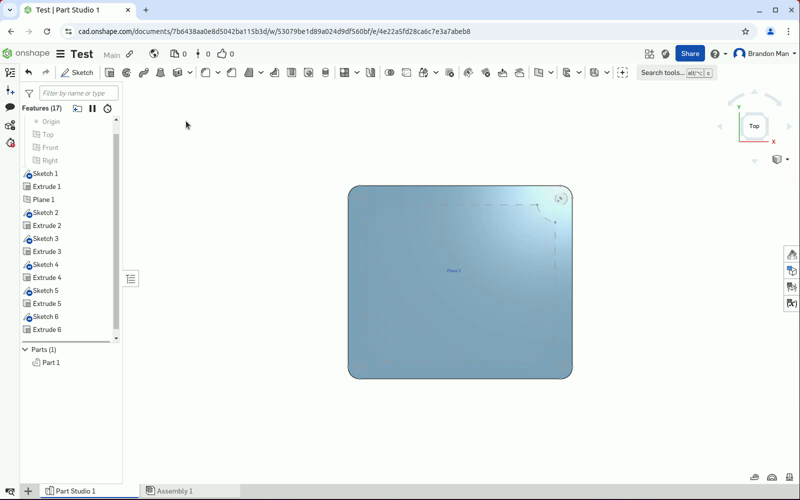
key(shift+7)
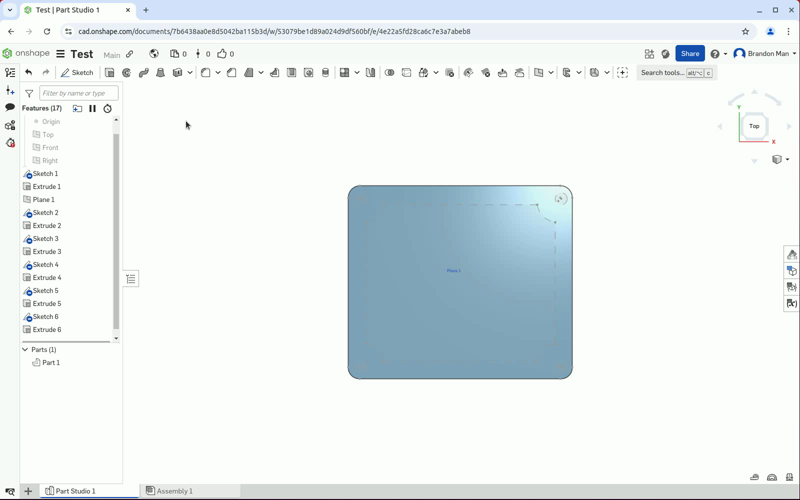
key(up, 3)
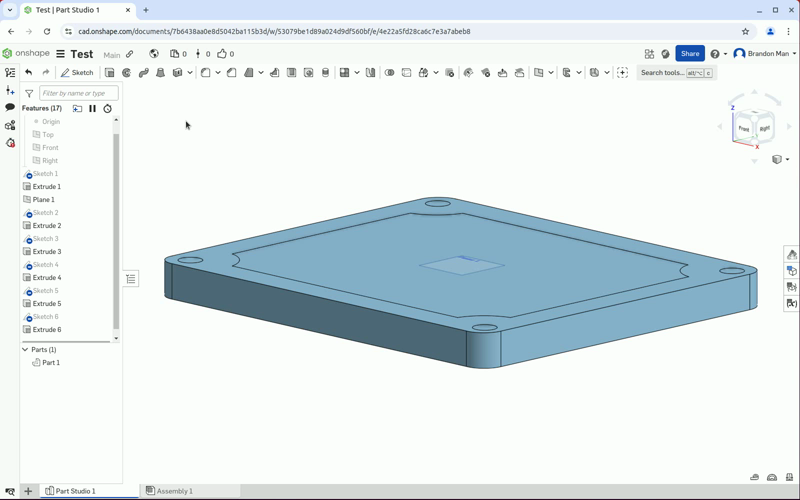
key(left, 3)
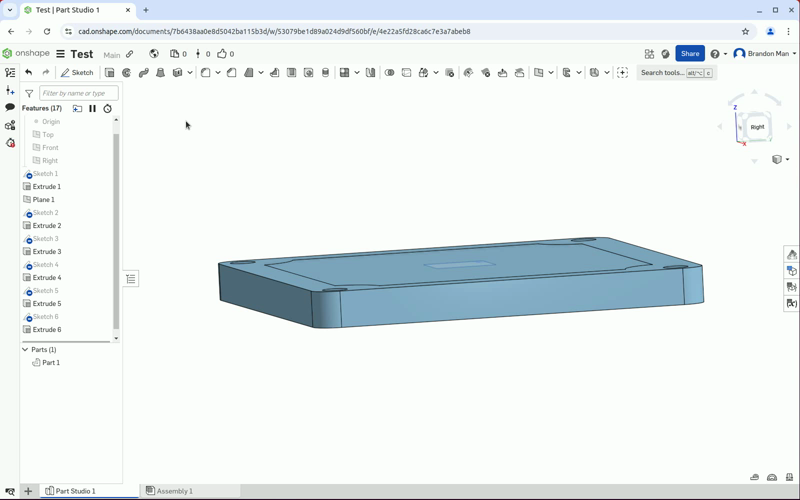
key(right, 3)
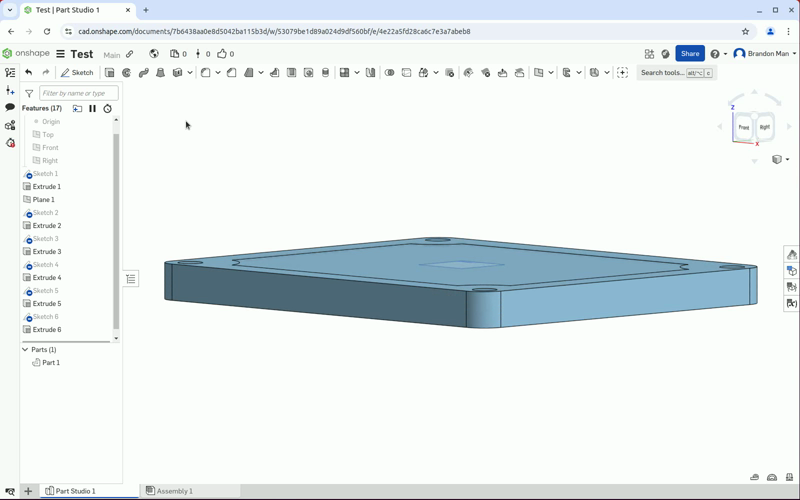
key(down, 3)
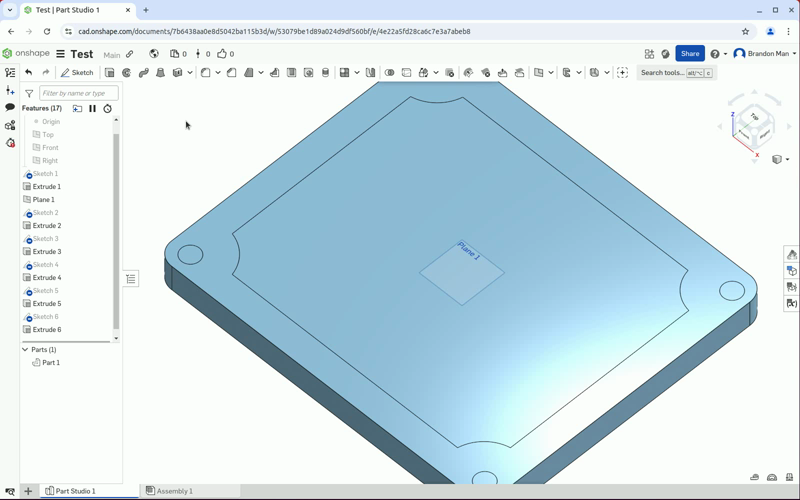
mouse_move(69, 176)
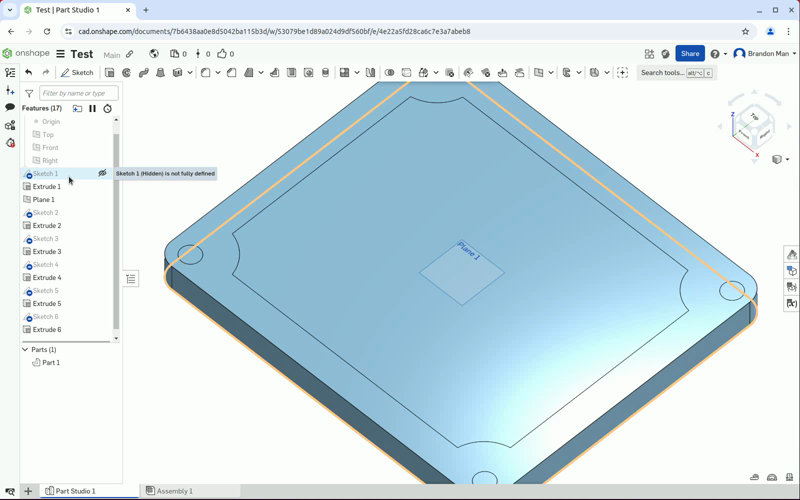
click(69, 176)